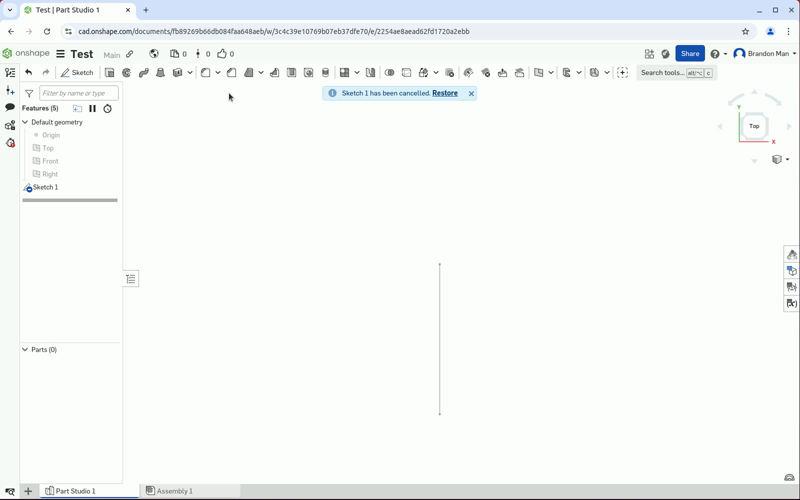
key(shift+h)
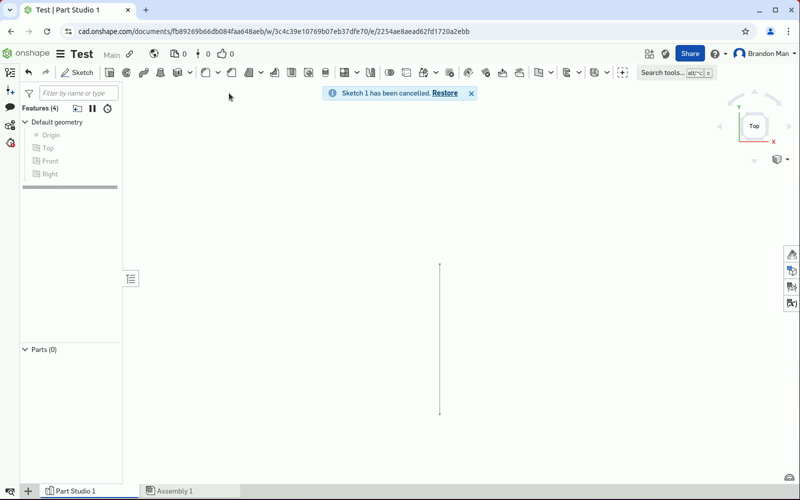
key(shift+s)
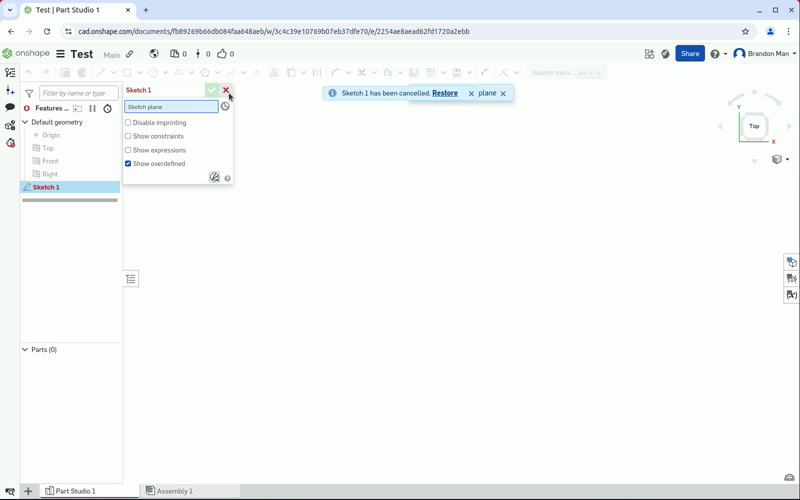
mouse_move(73, 150)
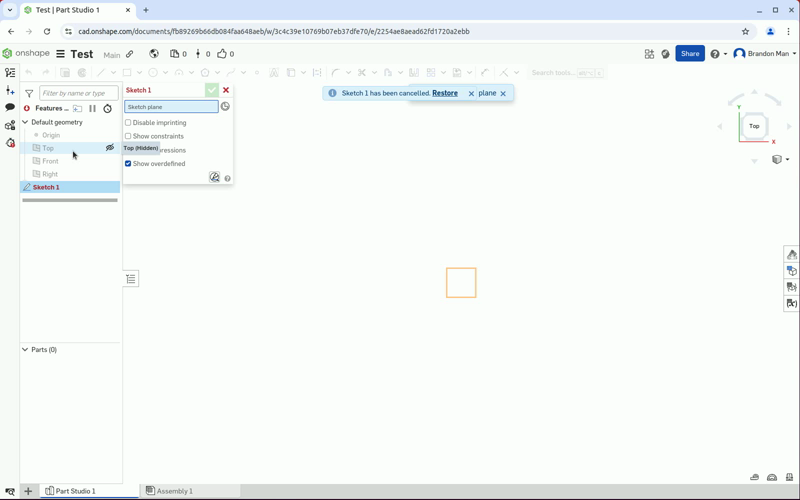
click(73, 150)
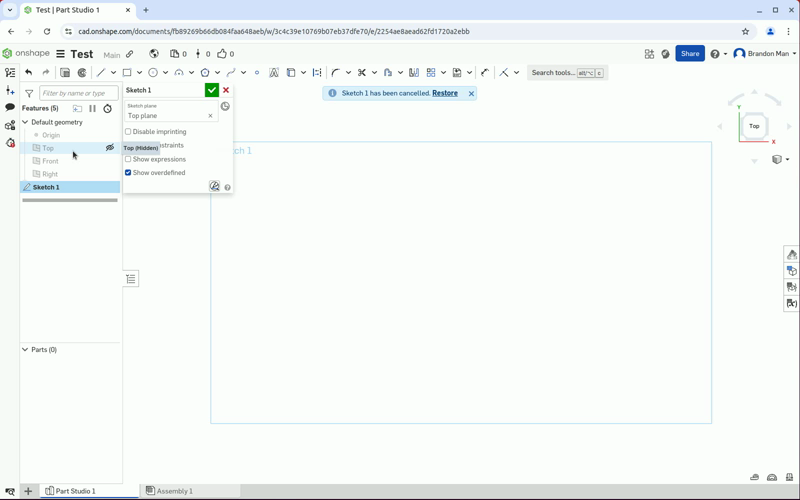
mouse_move(73, 352)
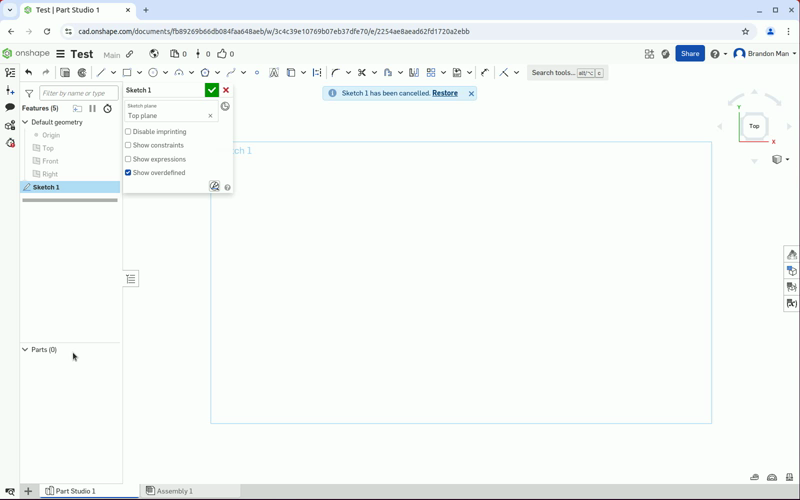
key(y)
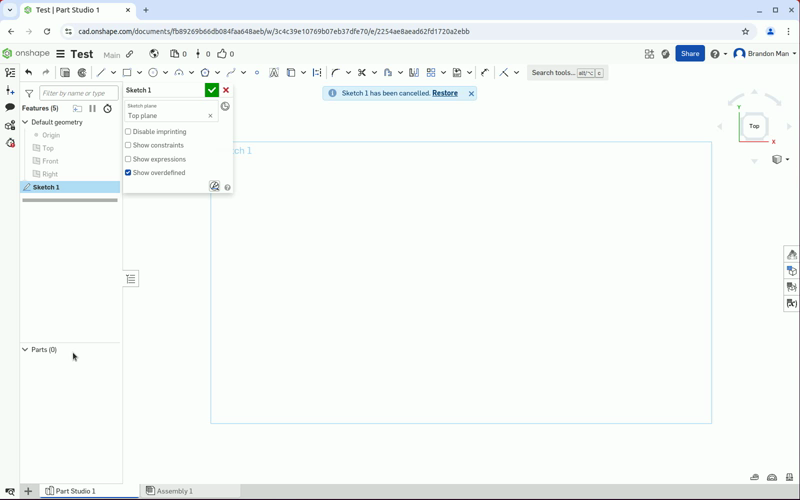
key(c)
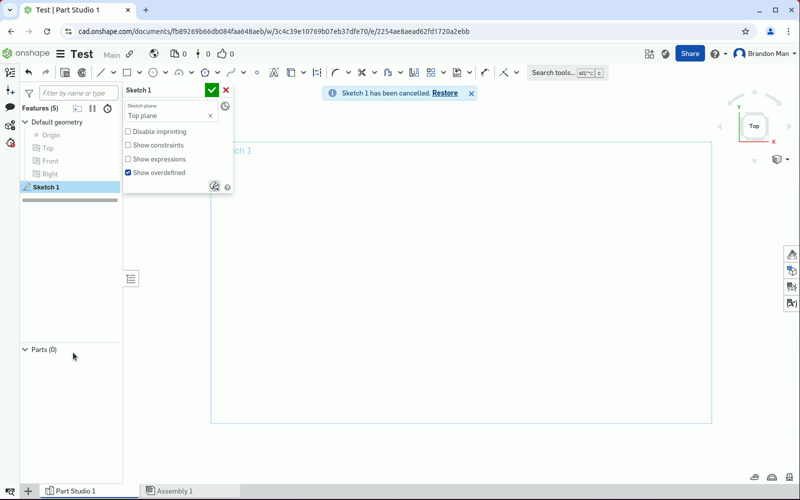
key_down(shift)
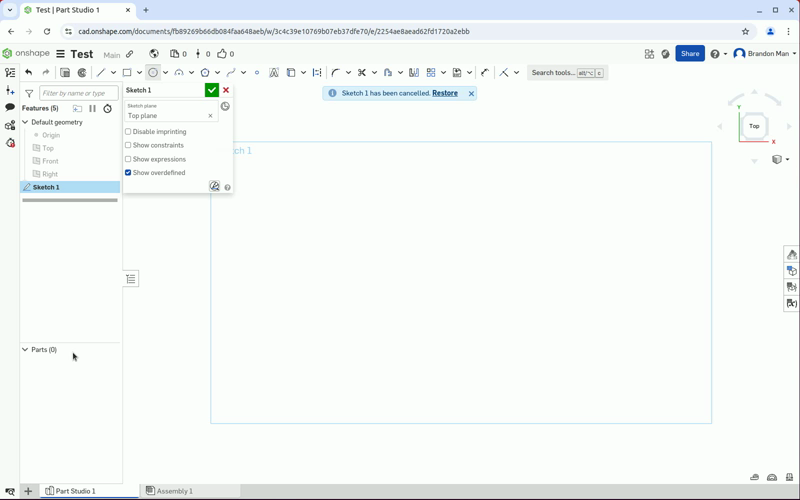
mouse_move(461, 282)
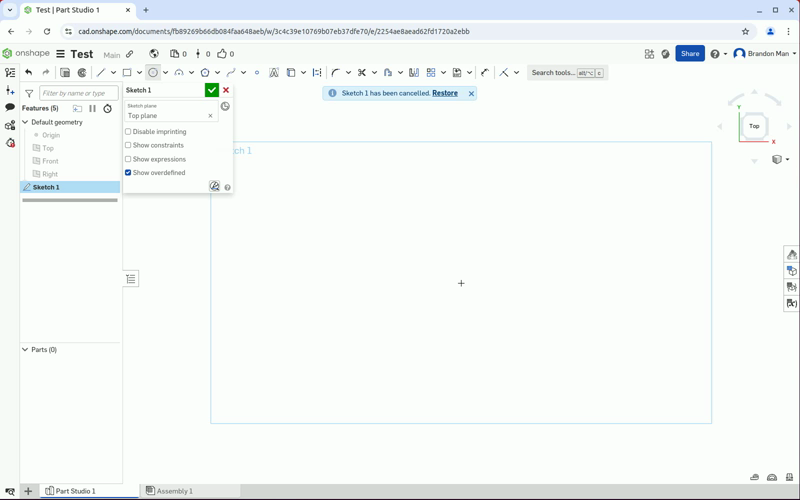
click(461, 282)
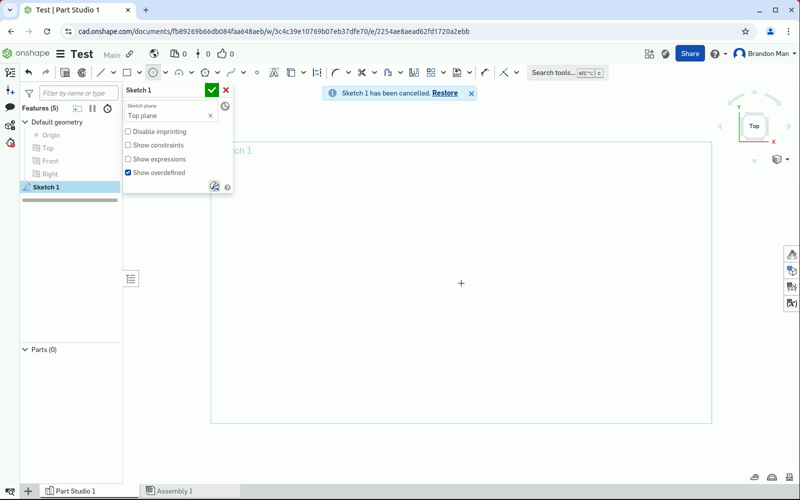
key_up(shift)
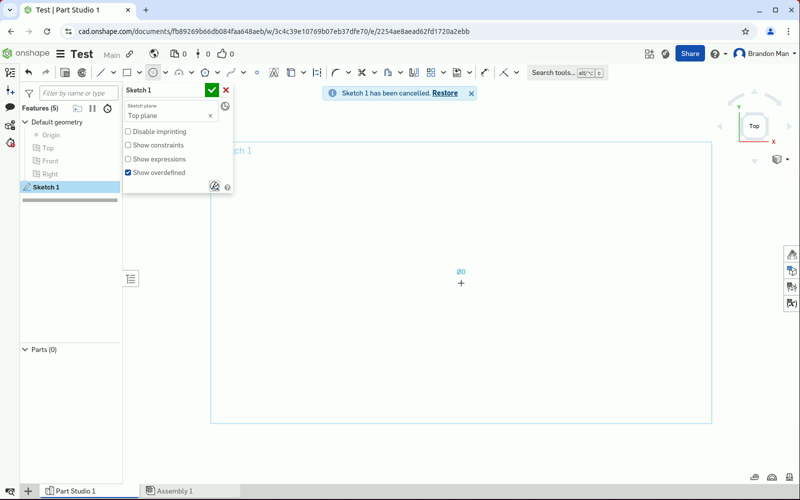
mouse_move(574, 282)
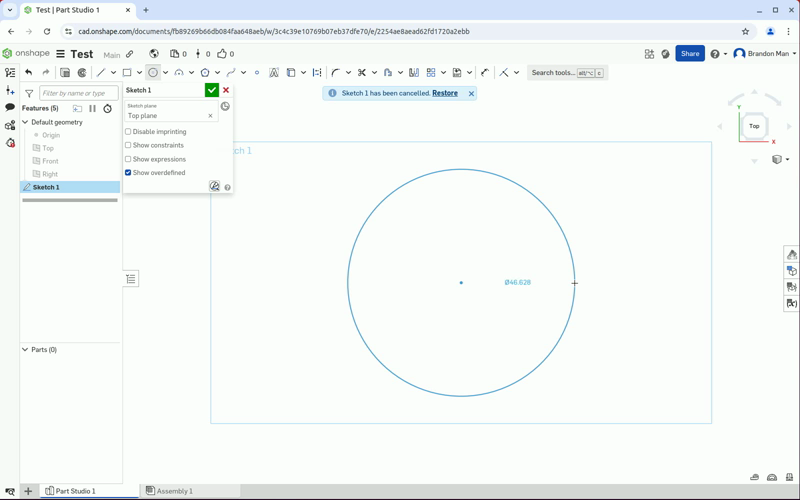
click(574, 282)
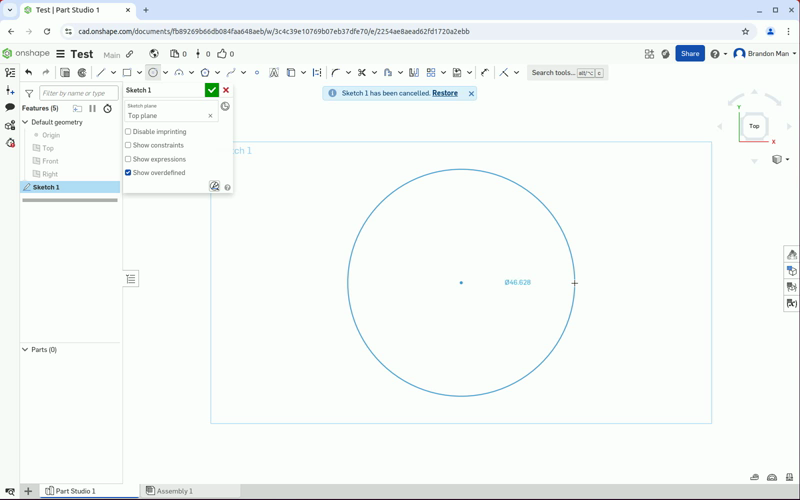
key(esc)
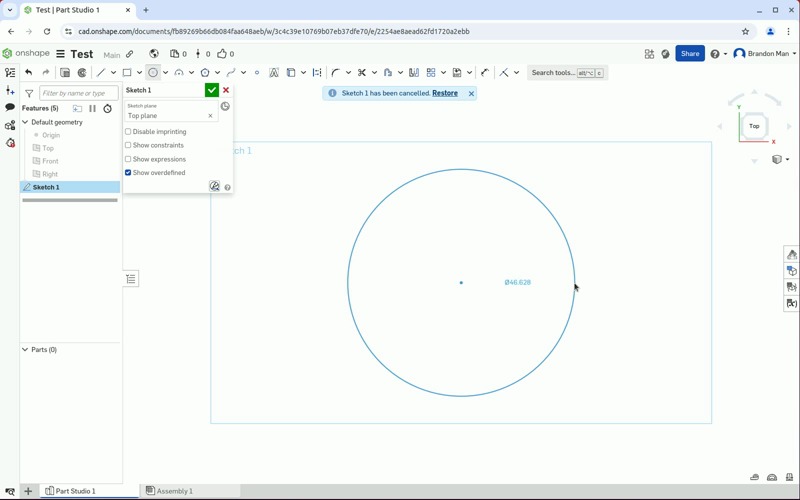
key(l)
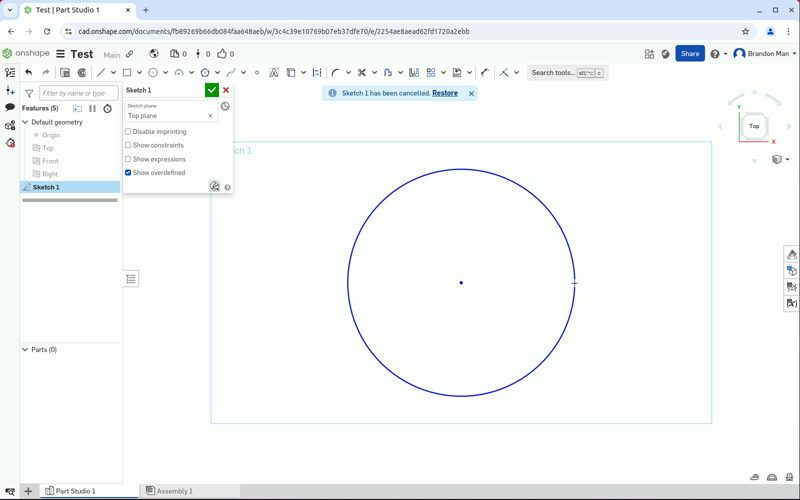
key_down(shift)
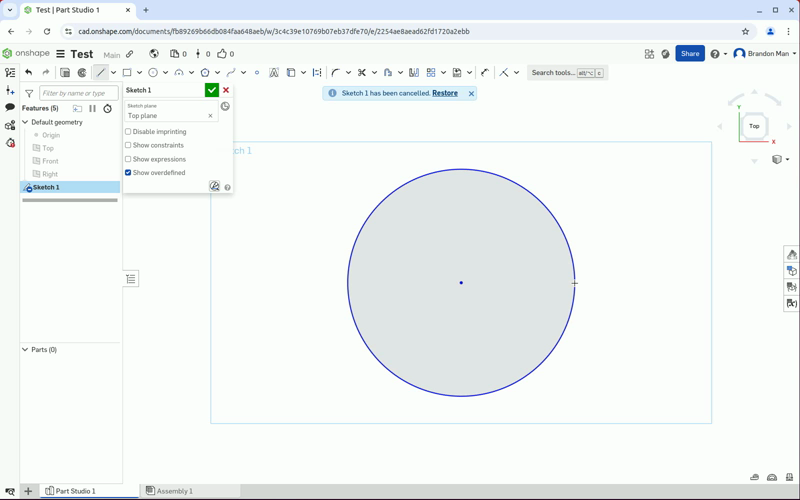
mouse_move(357, 297)
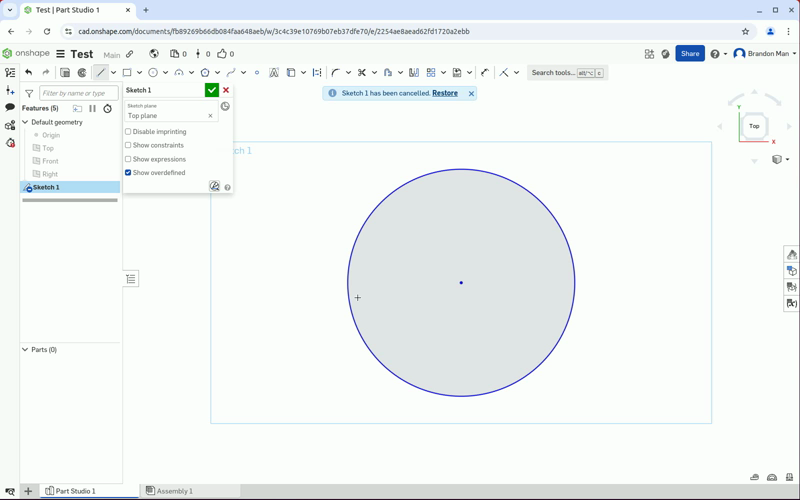
click(357, 297)
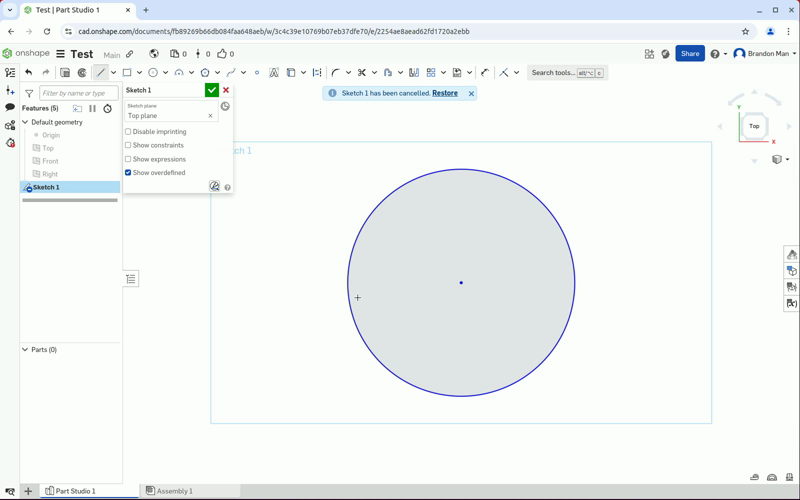
key_up(shift)
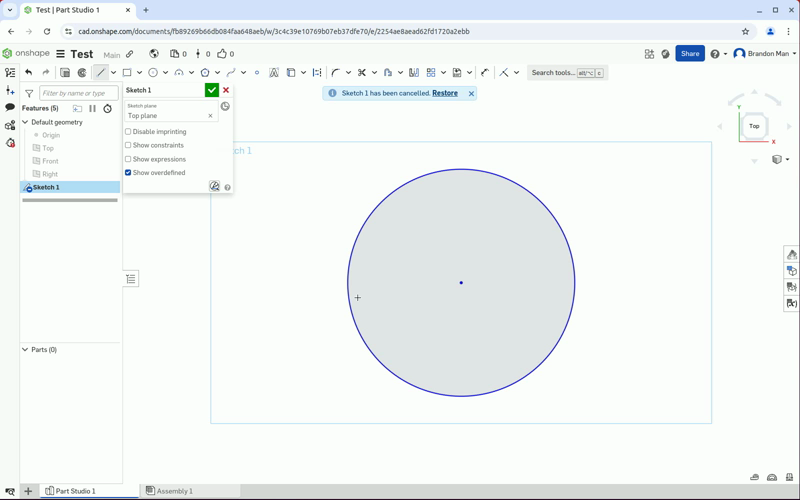
key_down(shift)
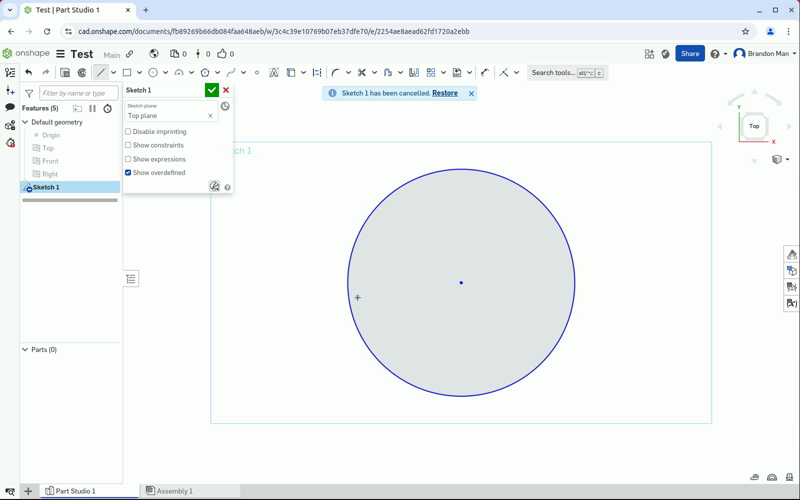
mouse_move(387, 297)
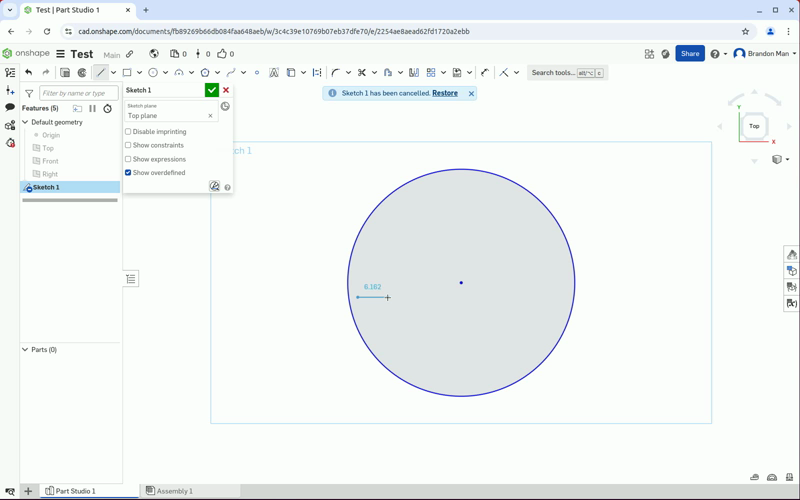
mouse_move(364, 297)
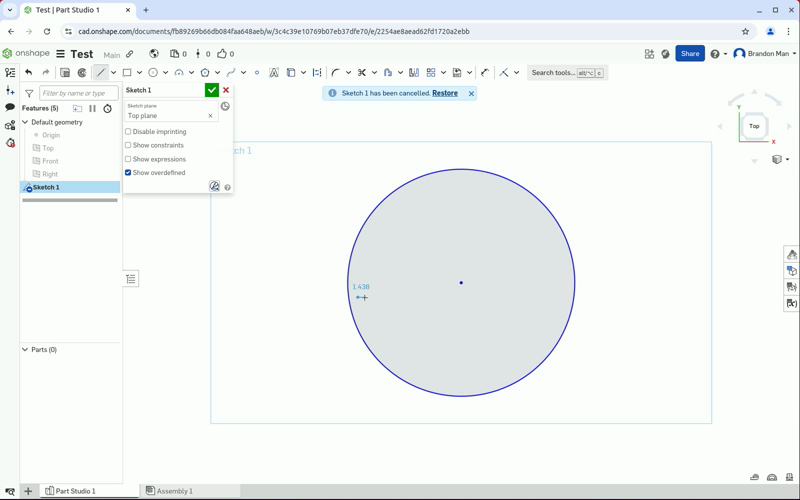
scroll(6)
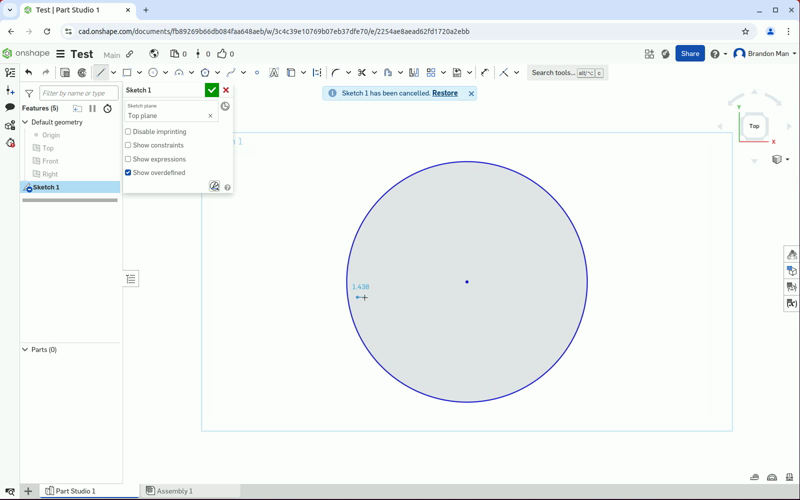
scroll(6)
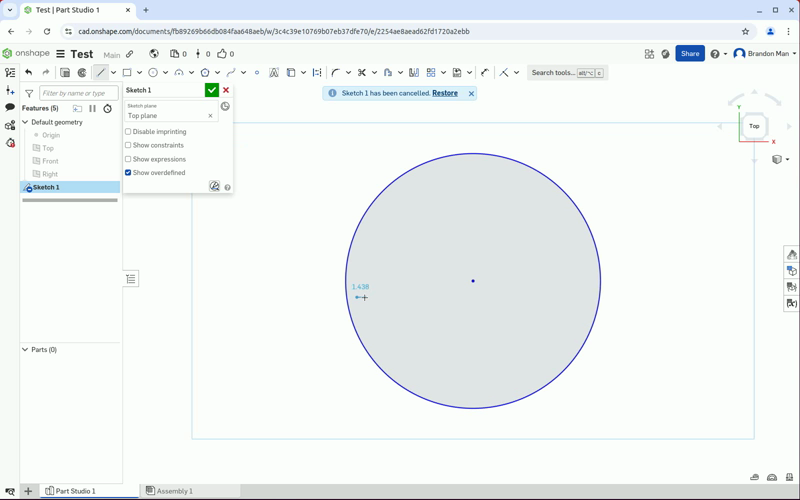
scroll(6)
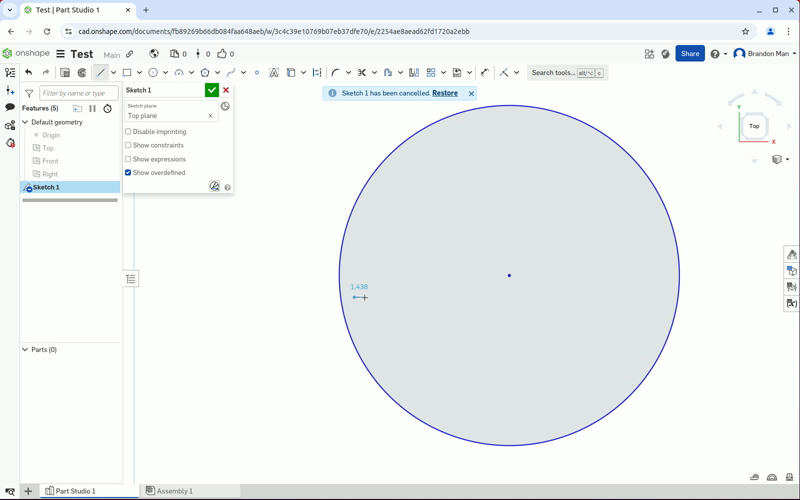
scroll(6)
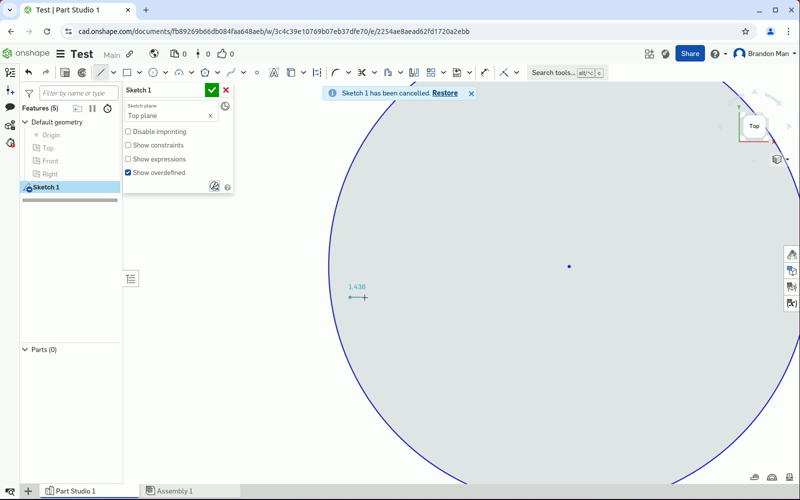
scroll(6)
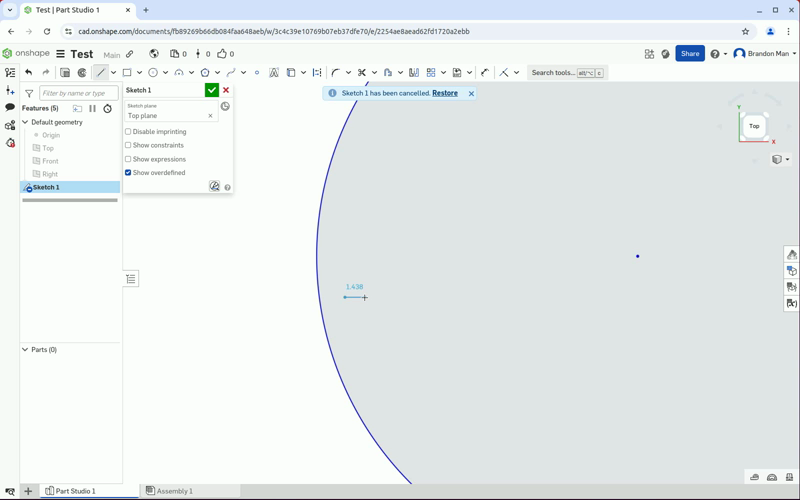
scroll(6)
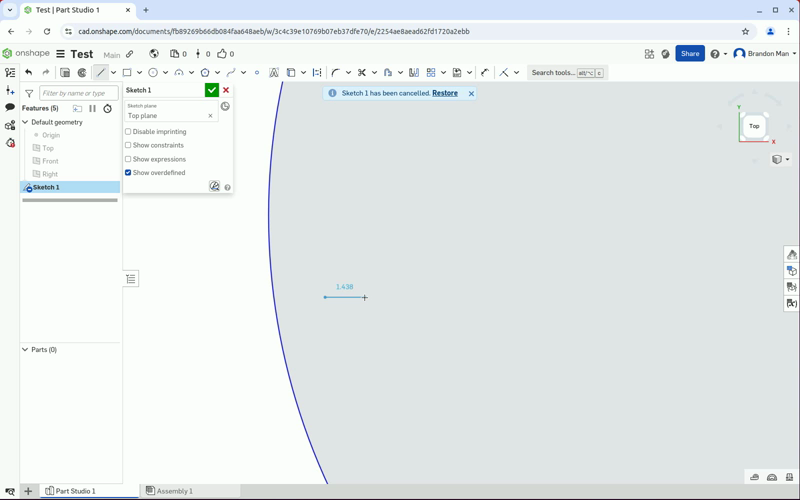
scroll(6)
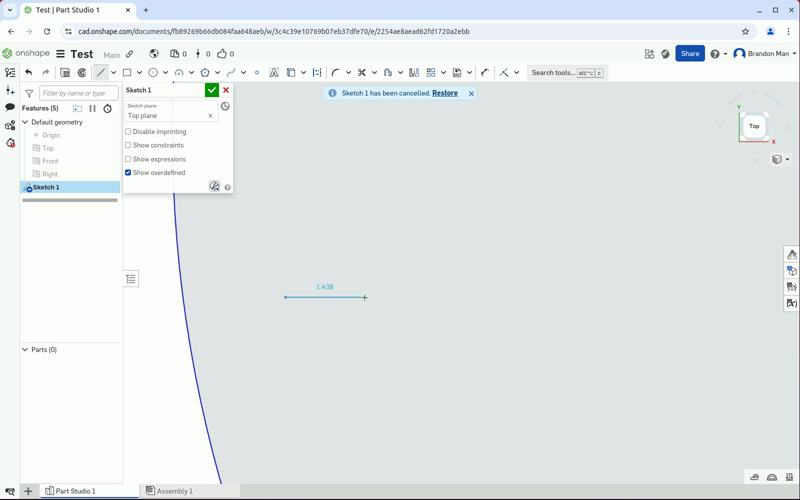
click(364, 297)
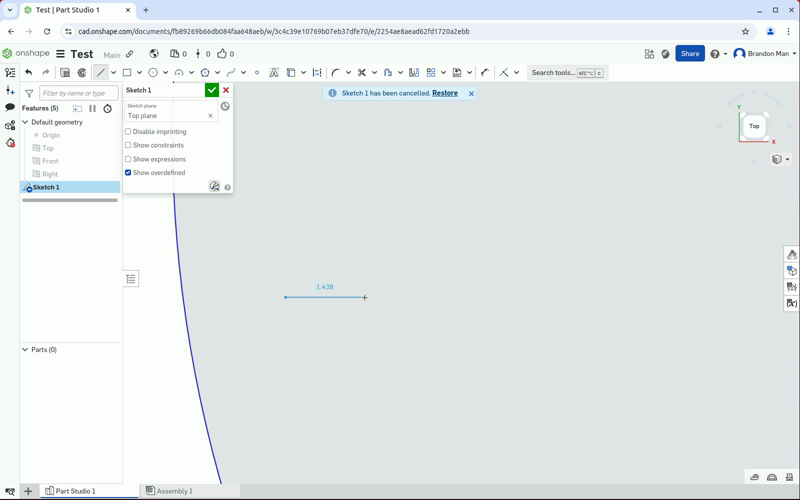
scroll(-6)
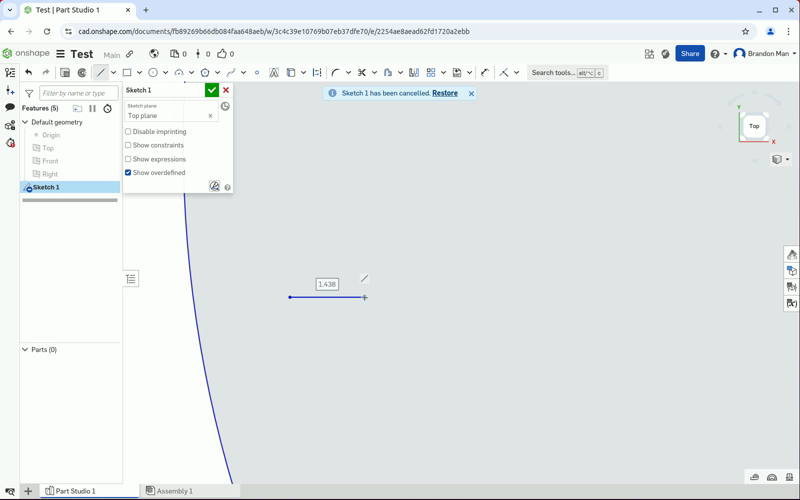
scroll(-6)
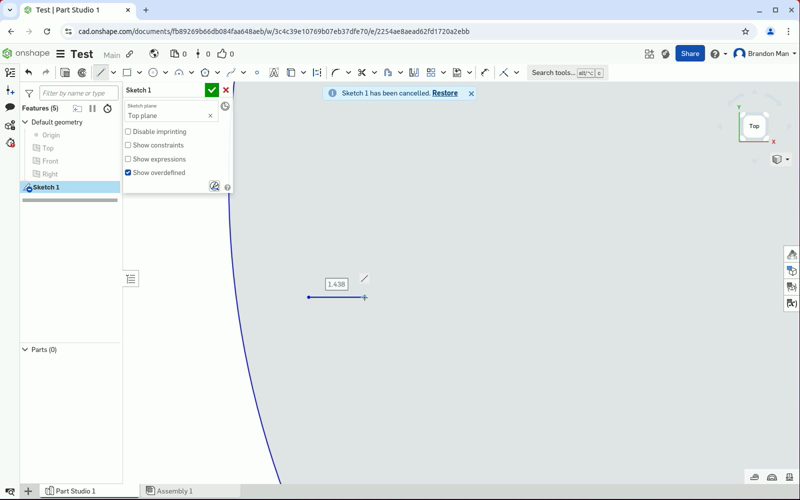
scroll(-6)
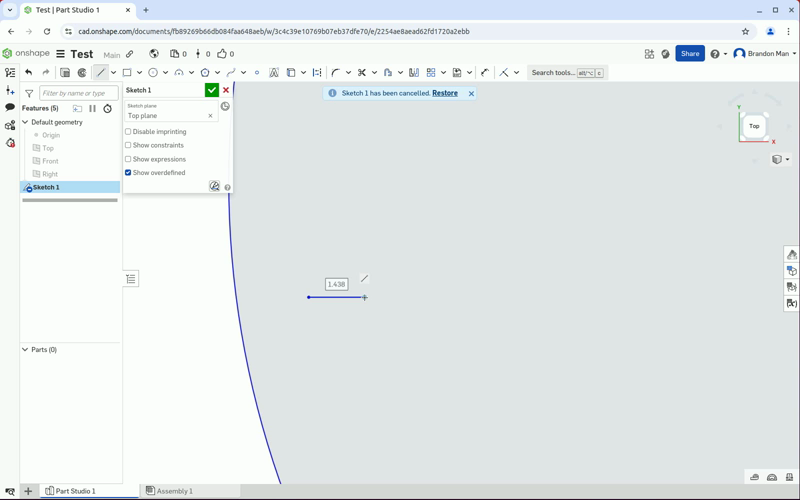
scroll(-6)
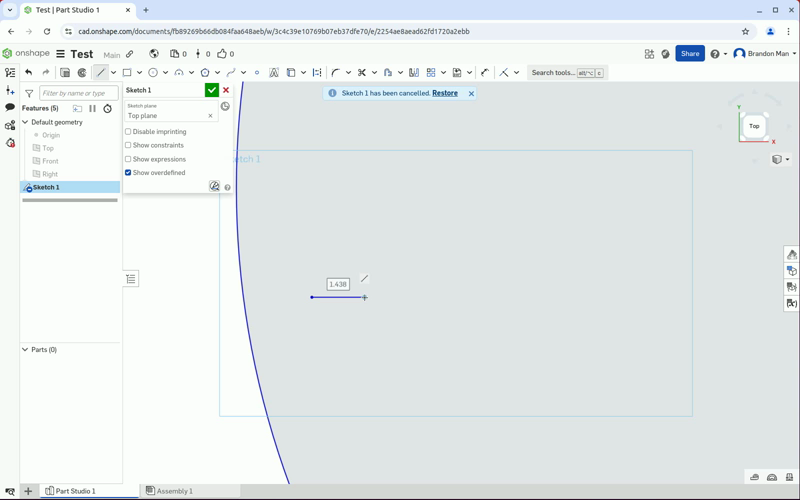
scroll(-6)
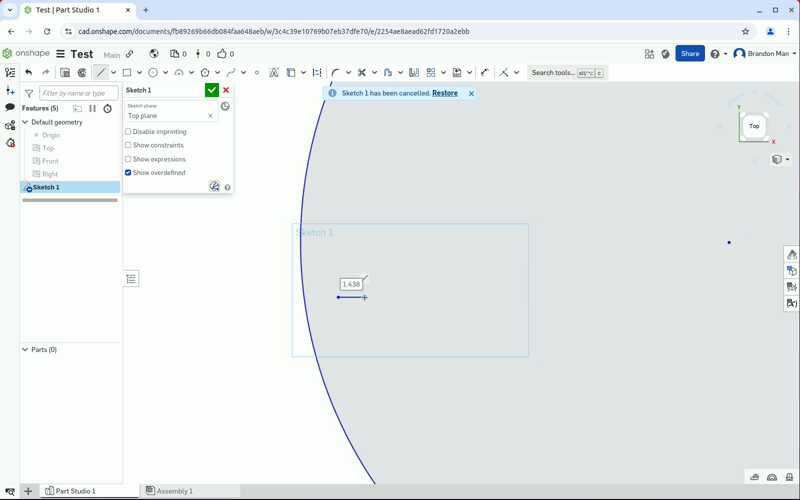
scroll(-6)
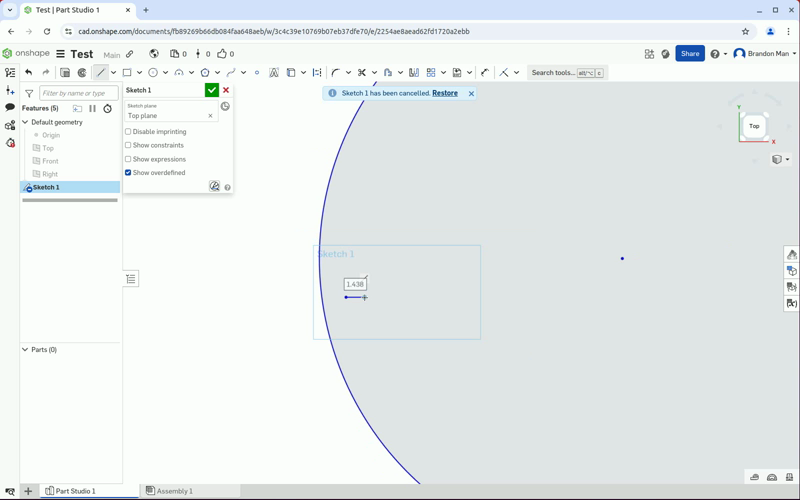
scroll(-6)
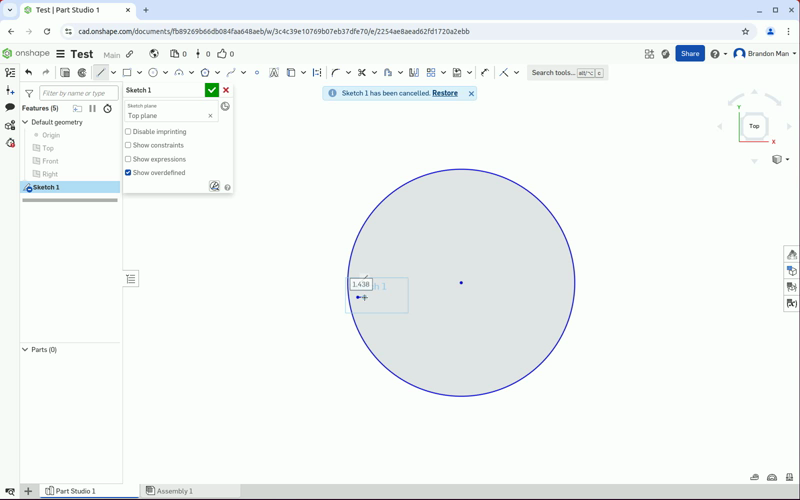
key_up(shift)
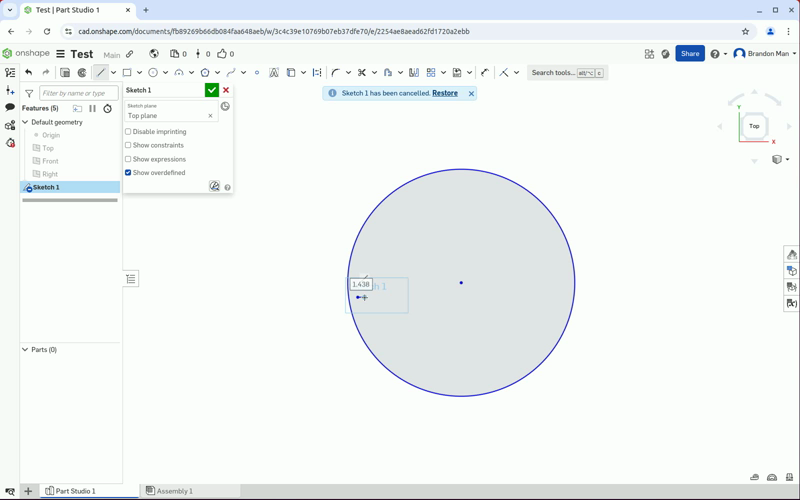
key(esc)
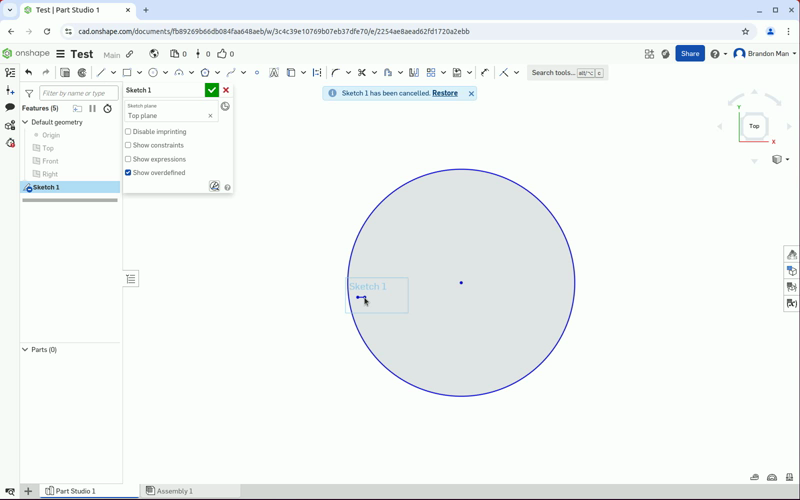
key(a)
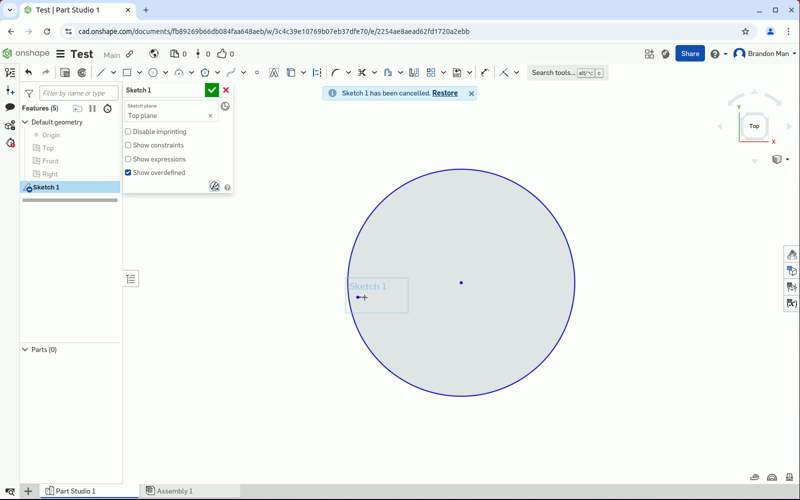
mouse_move(364, 297)
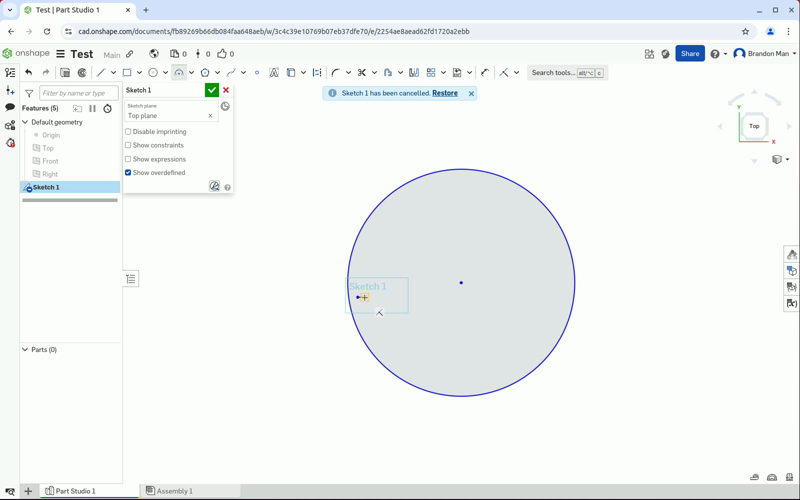
click(364, 297)
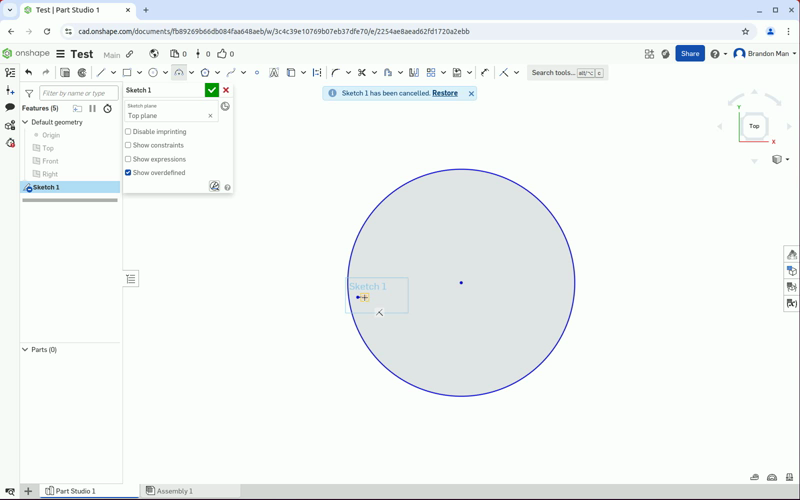
key_down(shift)
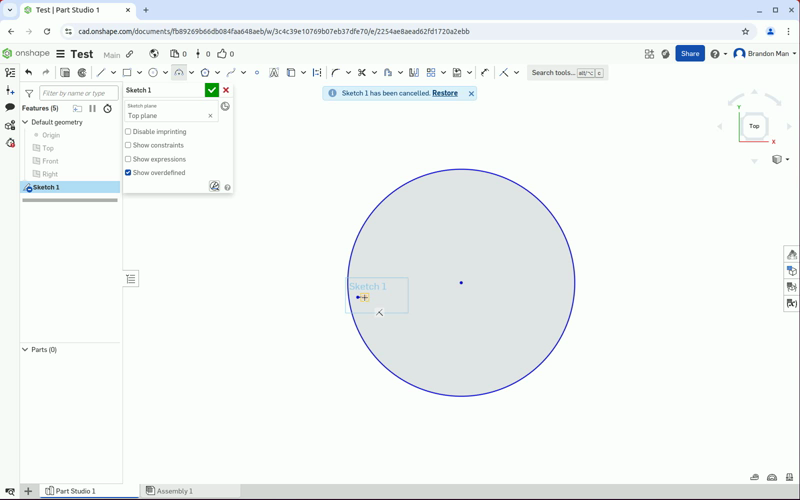
mouse_move(555, 297)
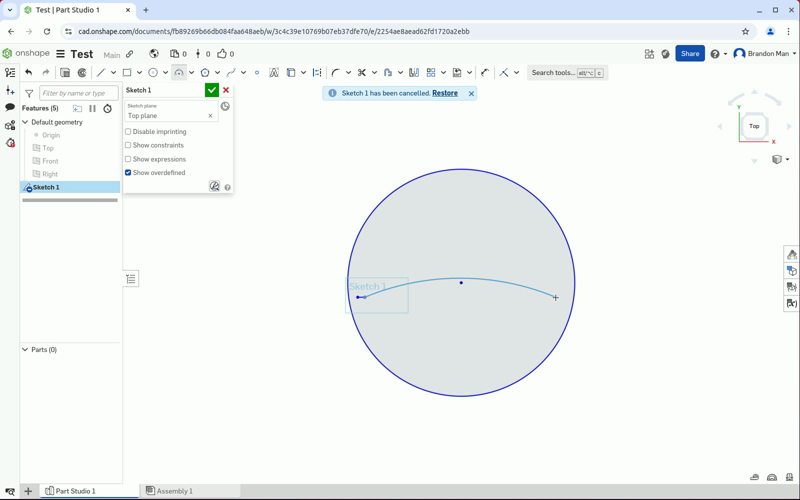
click(555, 297)
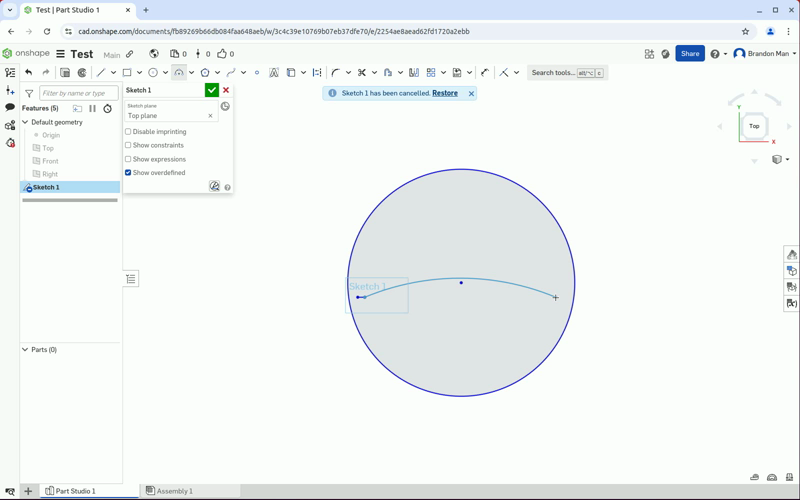
mouse_move(460, 379)
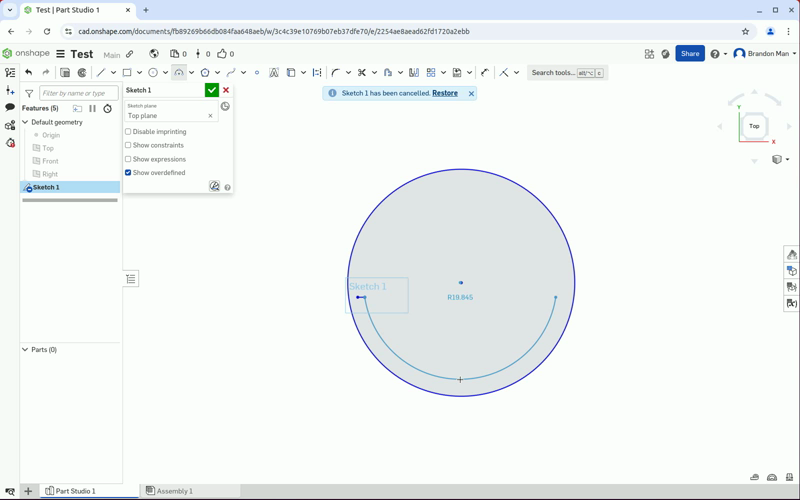
click(460, 379)
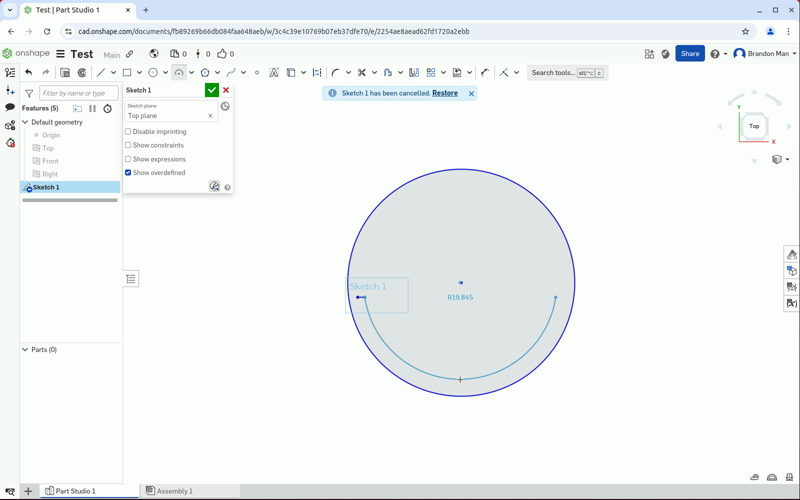
key_up(shift)
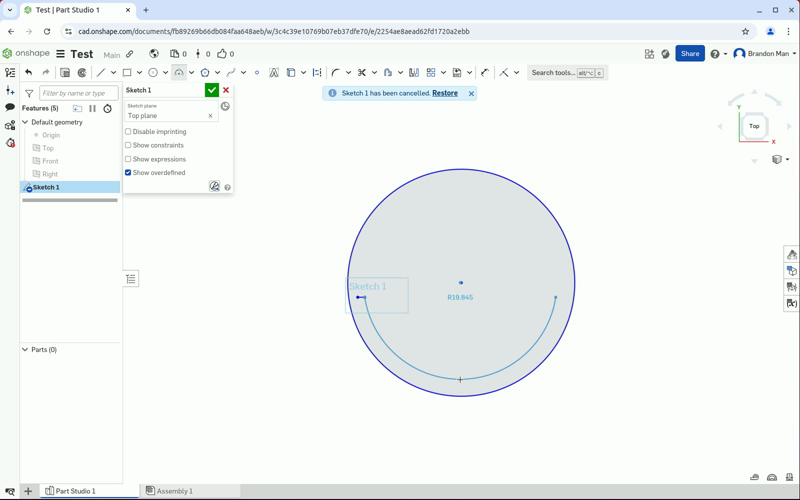
key(esc)
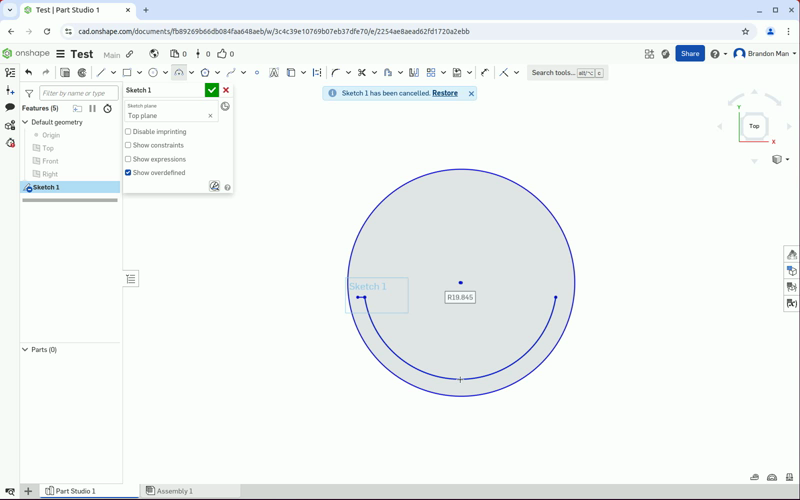
key(l)
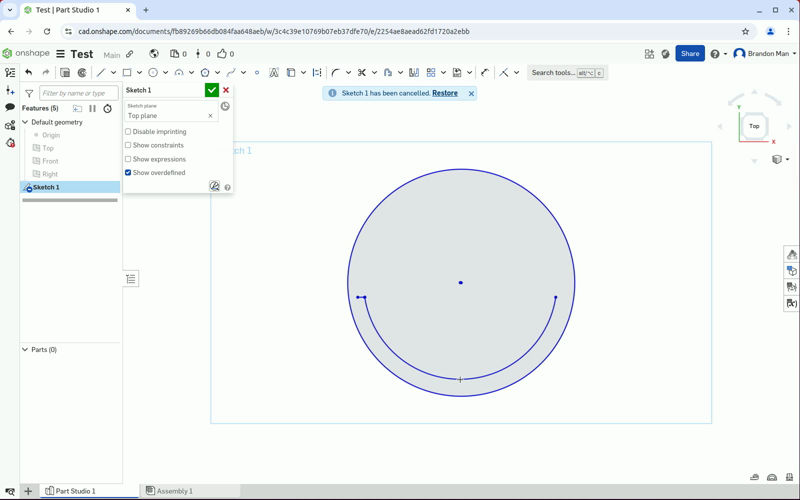
mouse_move(555, 297)
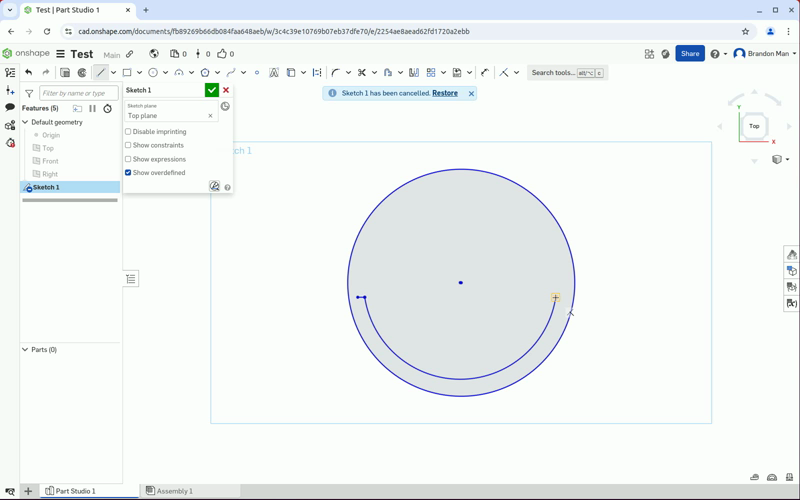
click(555, 297)
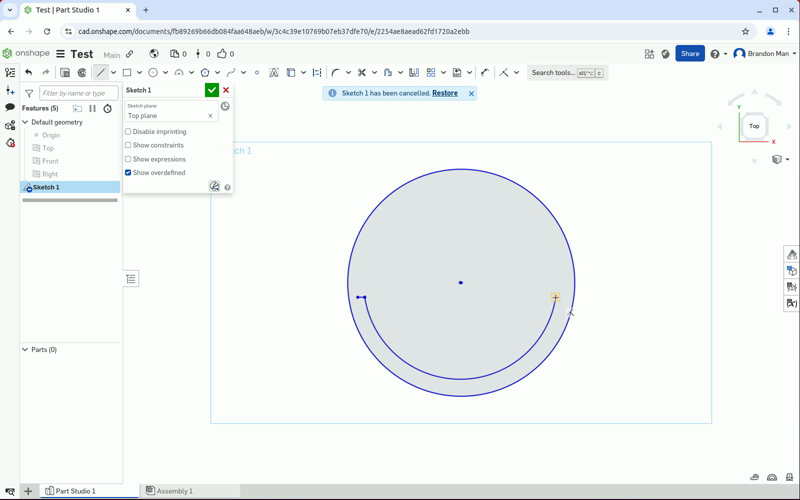
key_down(shift)
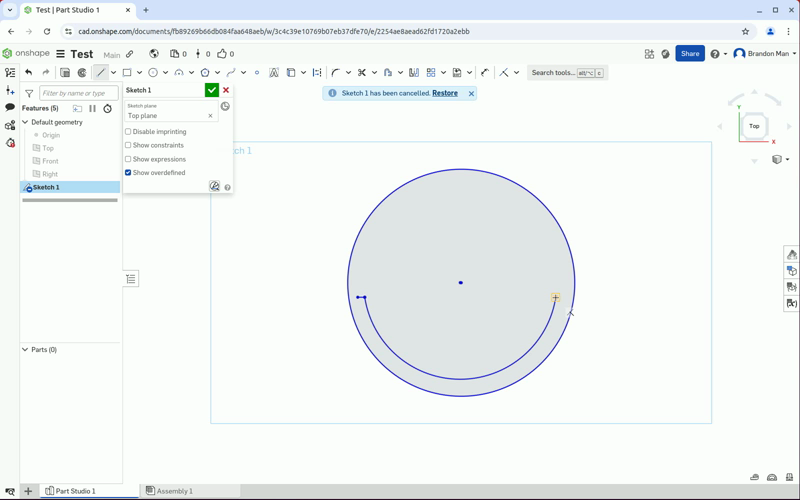
mouse_move(585, 297)
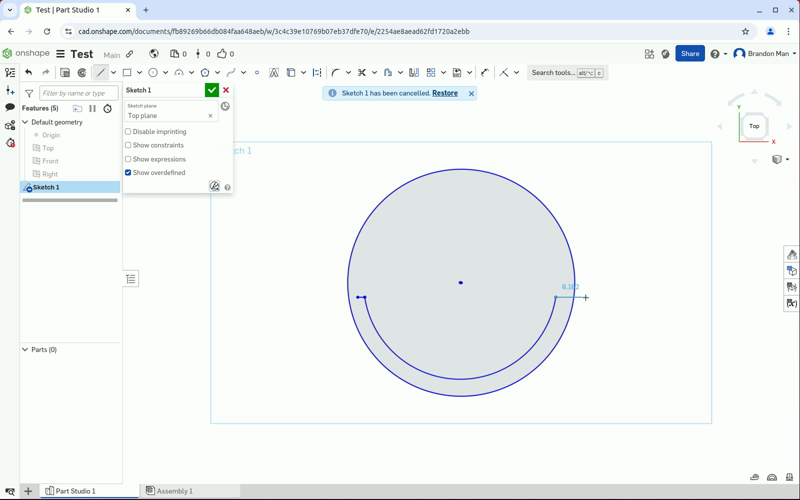
mouse_move(562, 297)
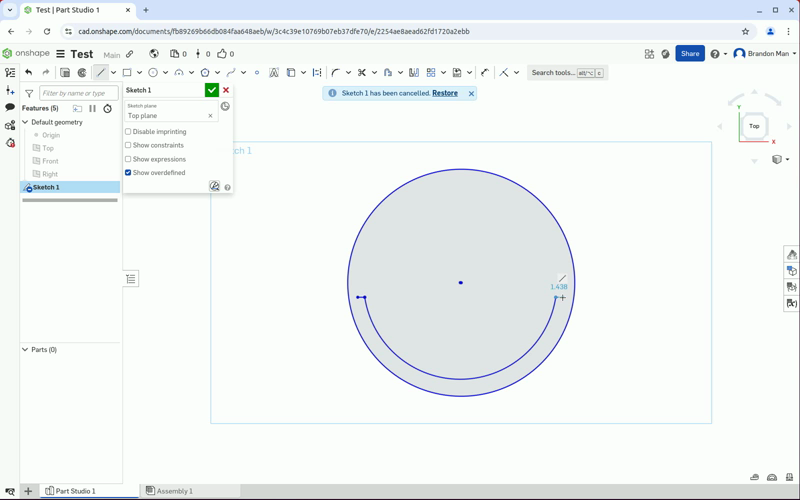
scroll(6)
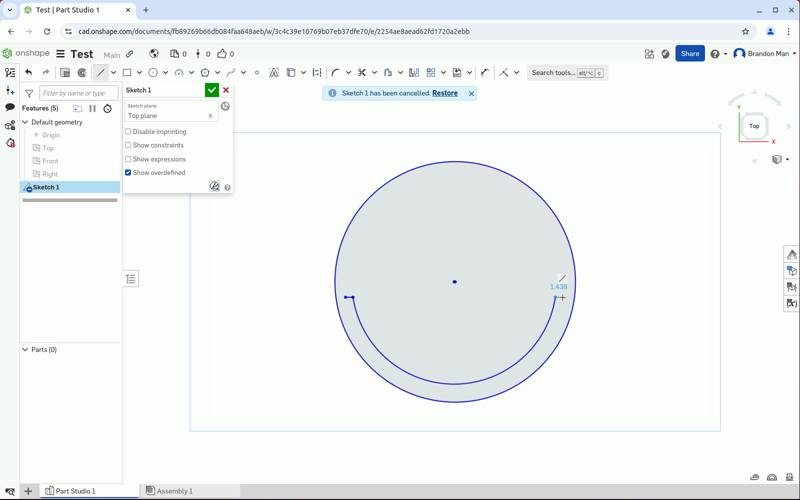
scroll(6)
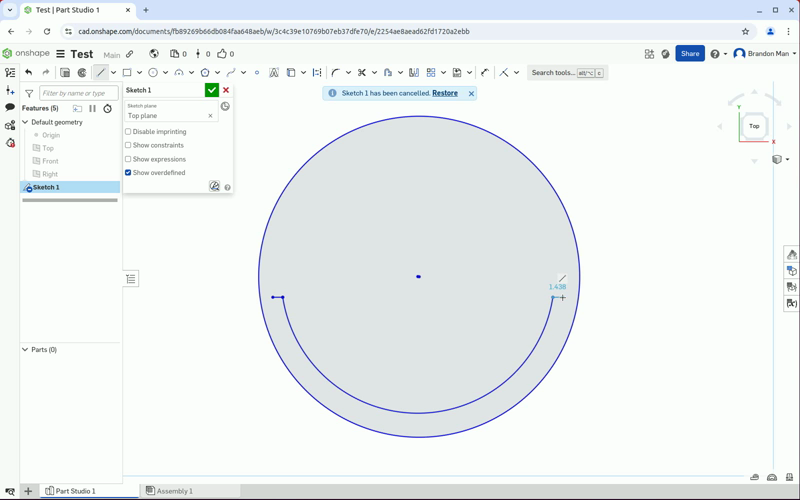
scroll(6)
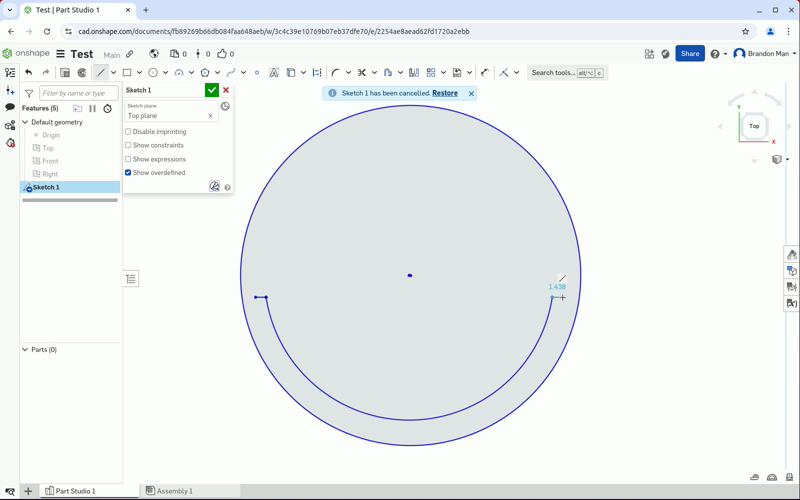
scroll(6)
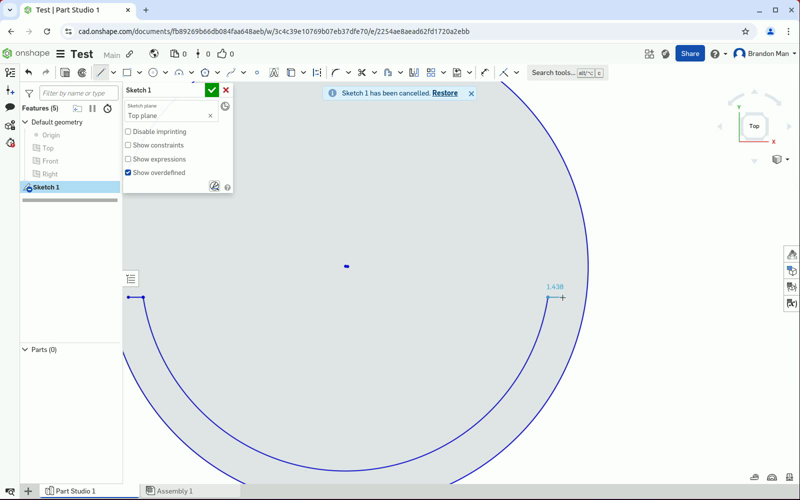
scroll(6)
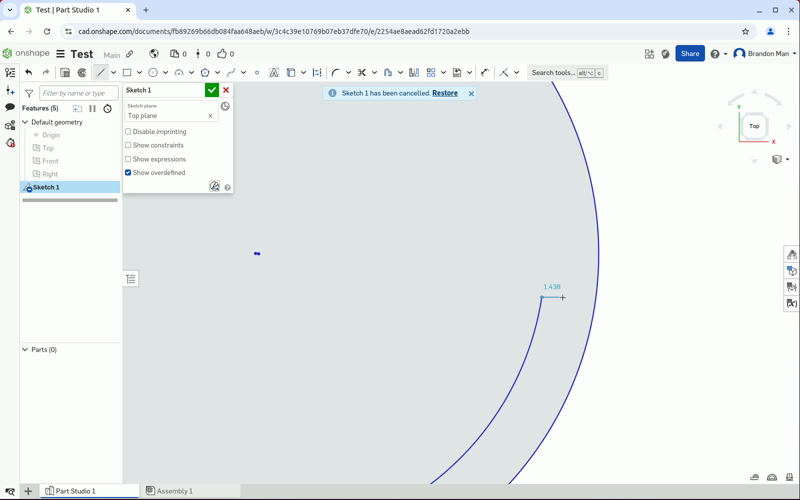
scroll(6)
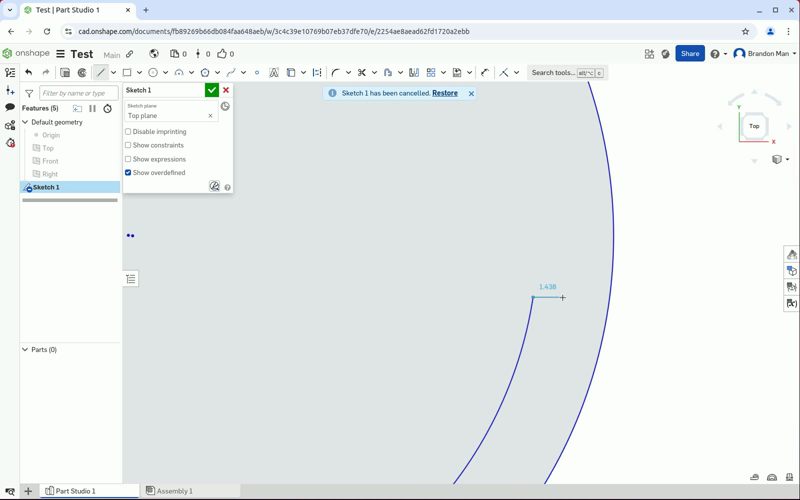
scroll(6)
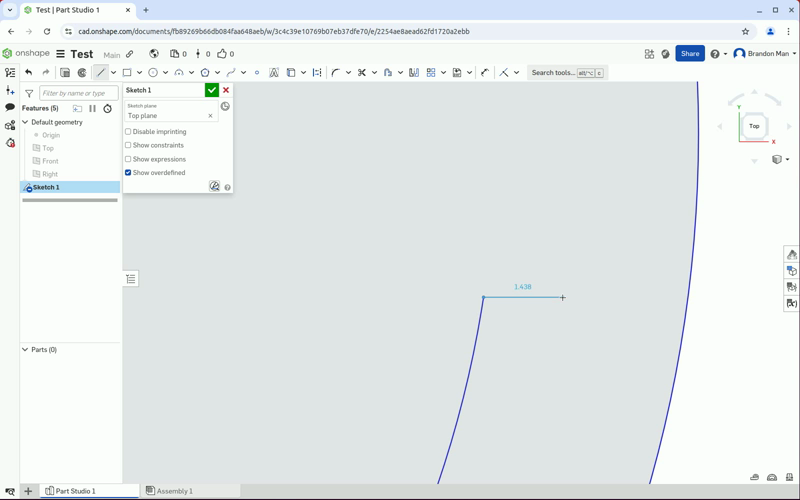
click(562, 297)
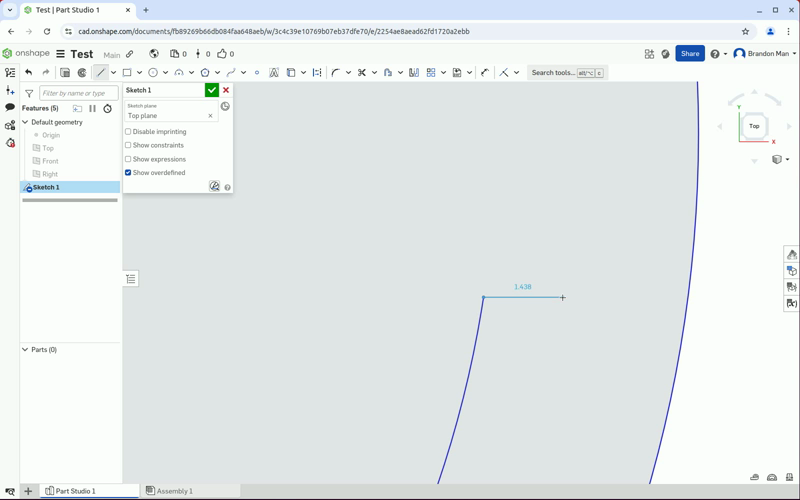
scroll(-6)
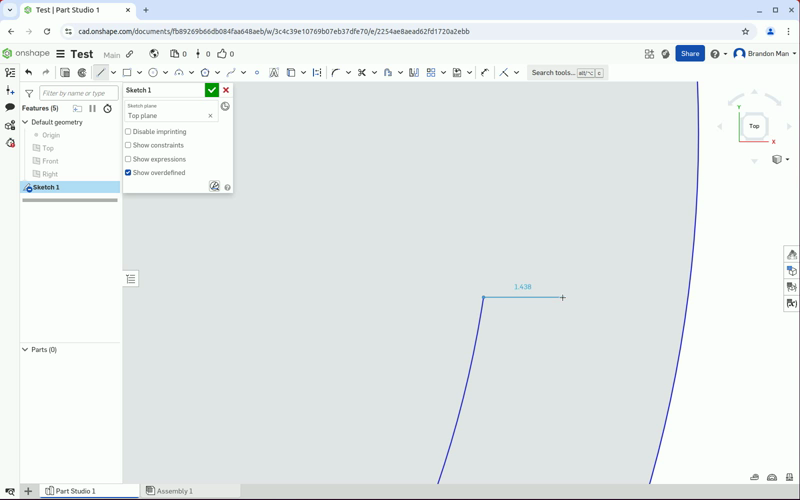
scroll(-6)
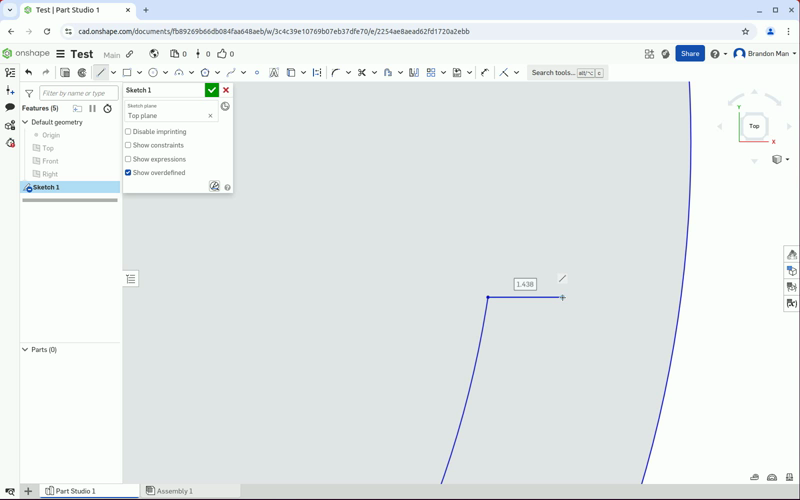
scroll(-6)
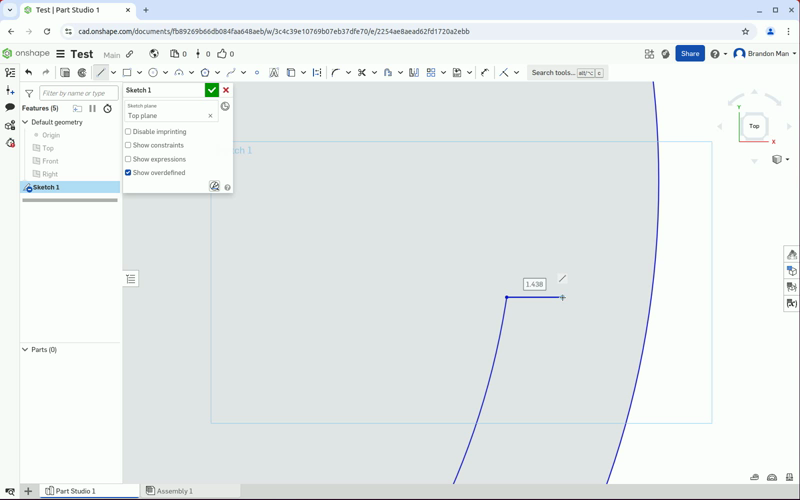
scroll(-6)
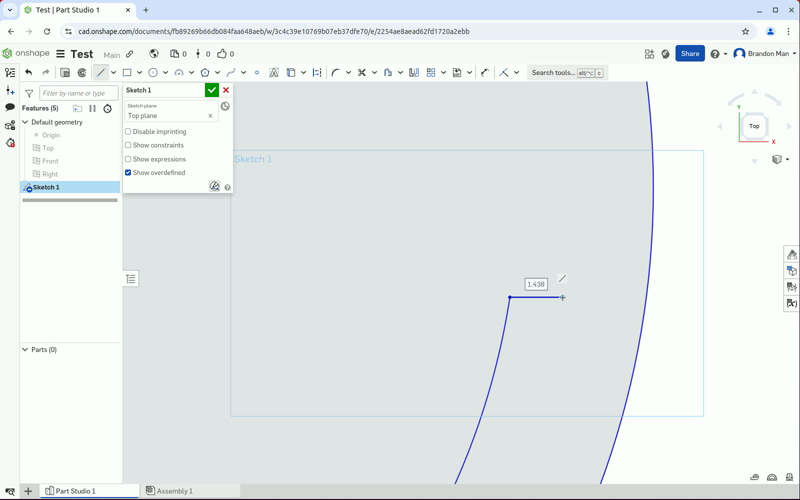
scroll(-6)
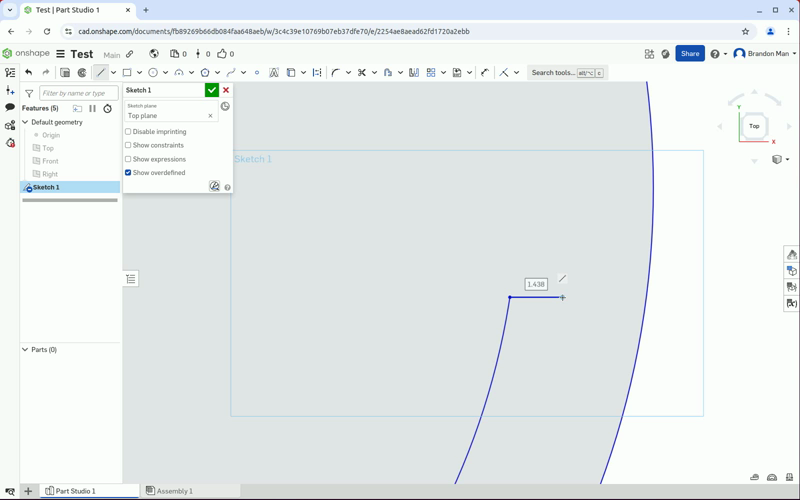
scroll(-6)
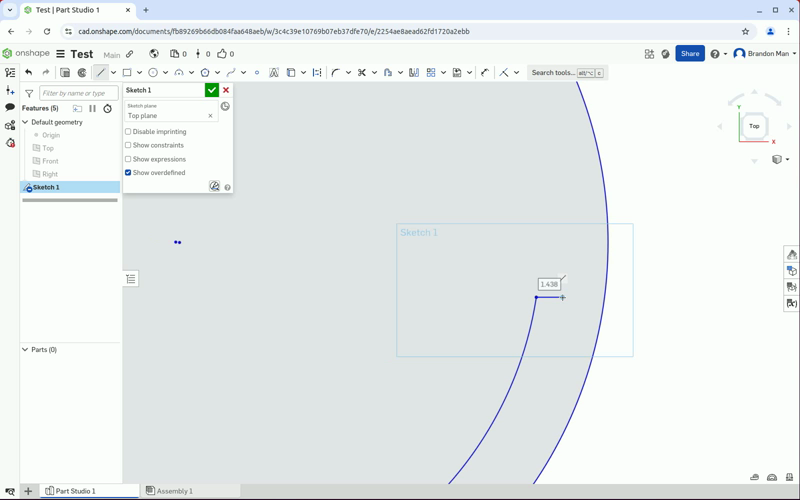
scroll(-6)
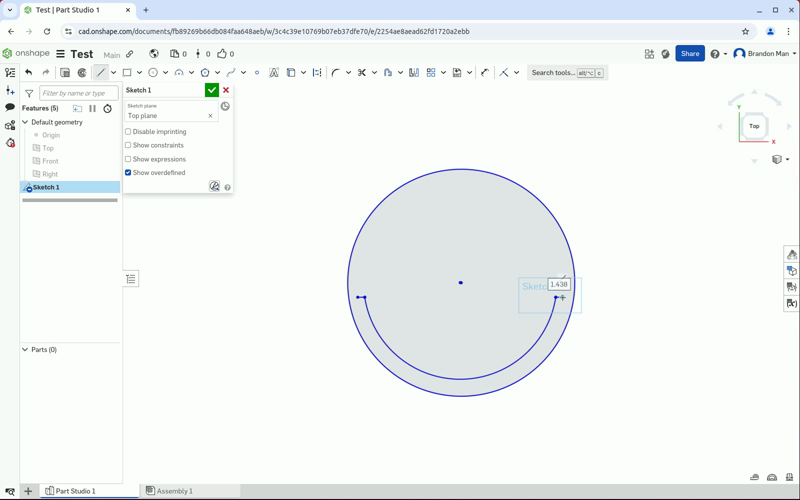
key_up(shift)
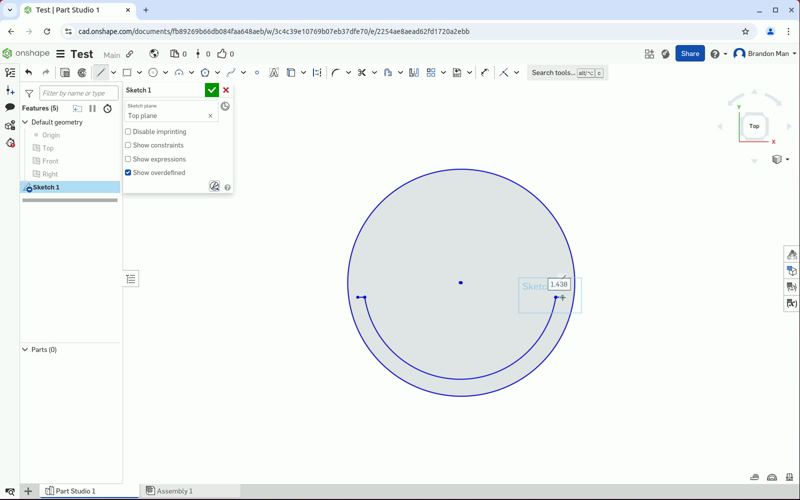
key_down(shift)
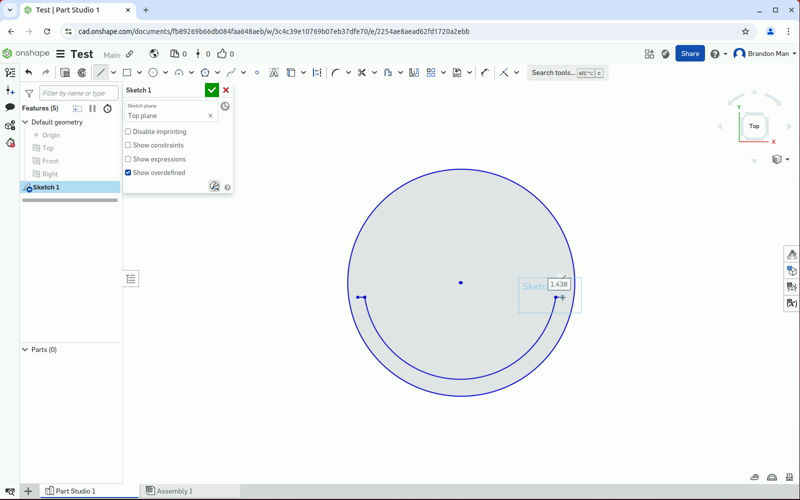
mouse_move(589, 297)
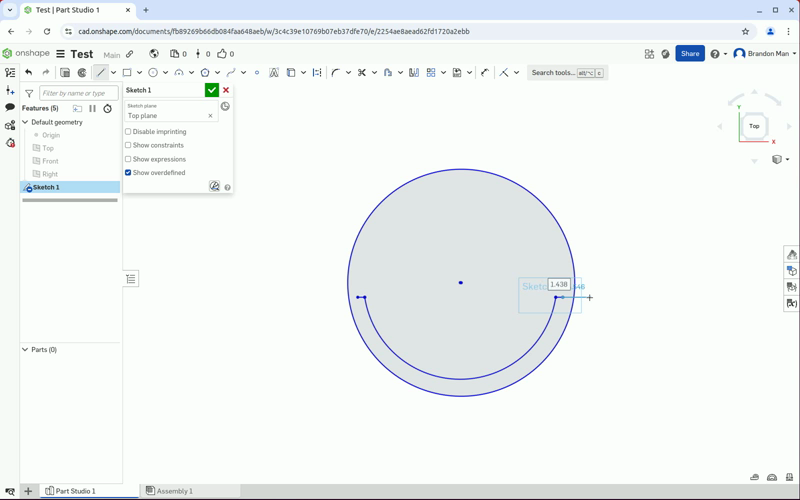
mouse_move(562, 268)
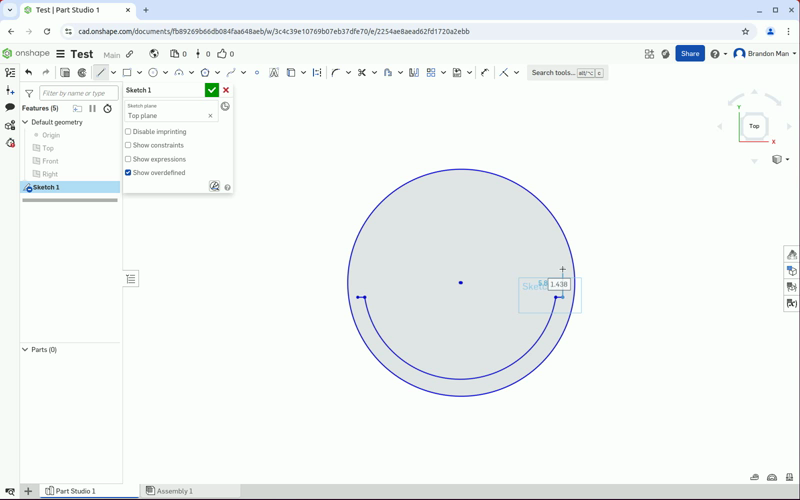
click(562, 268)
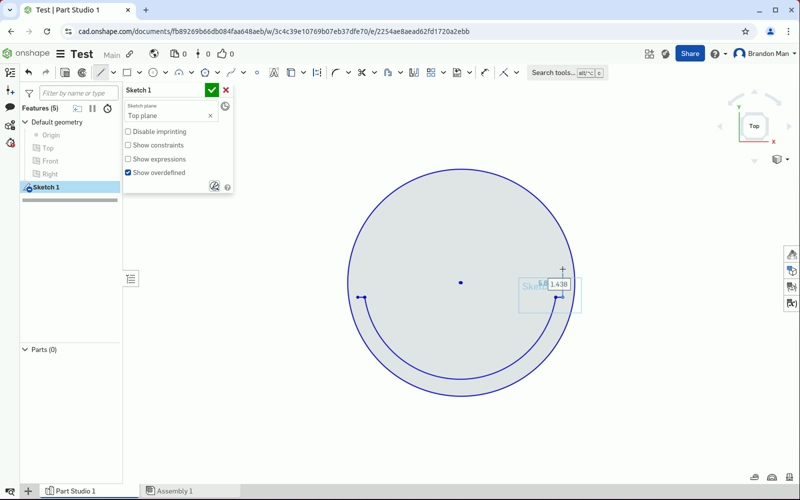
key_up(shift)
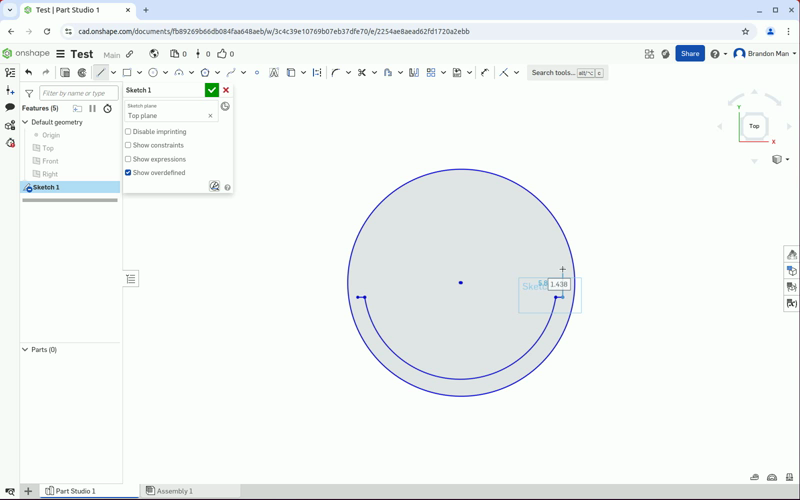
key_down(shift)
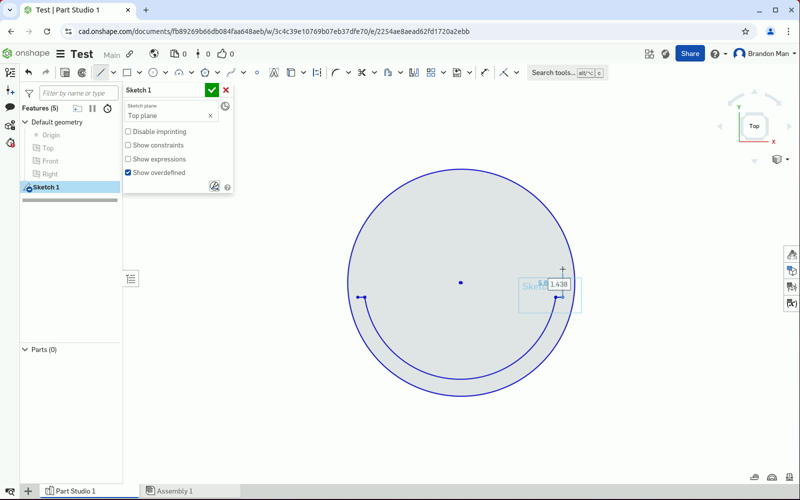
mouse_move(589, 268)
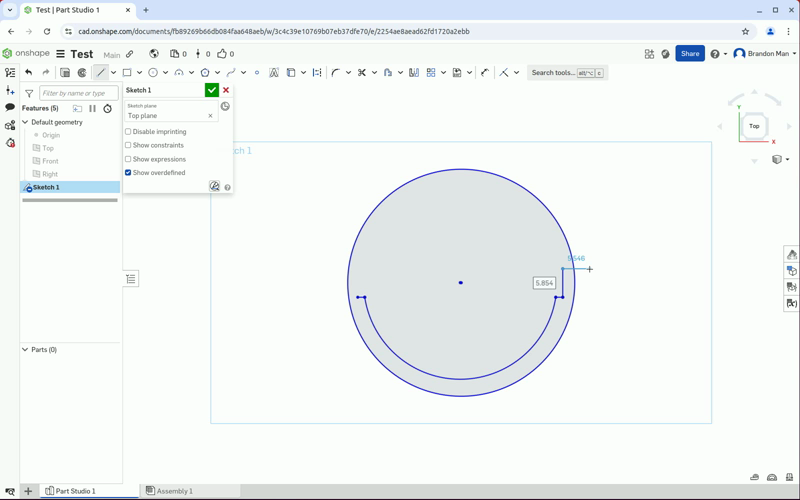
mouse_move(555, 268)
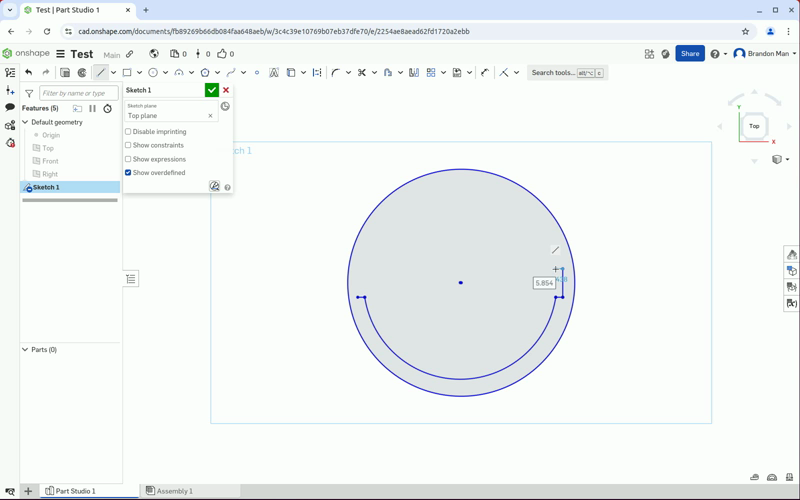
scroll(6)
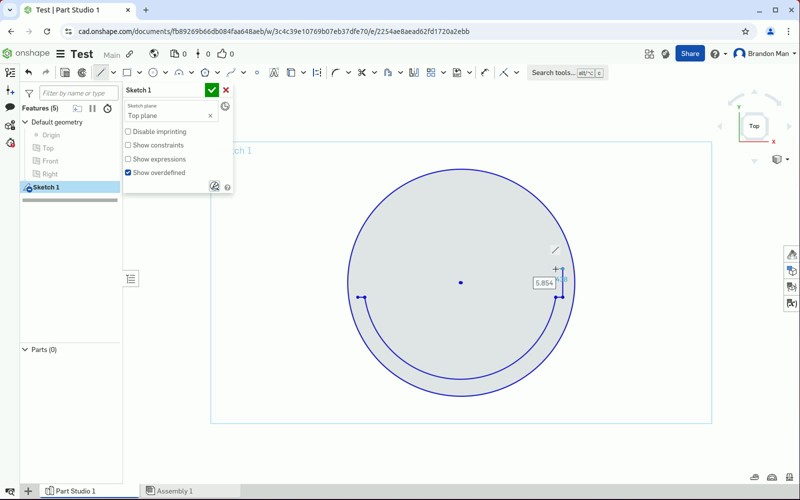
scroll(6)
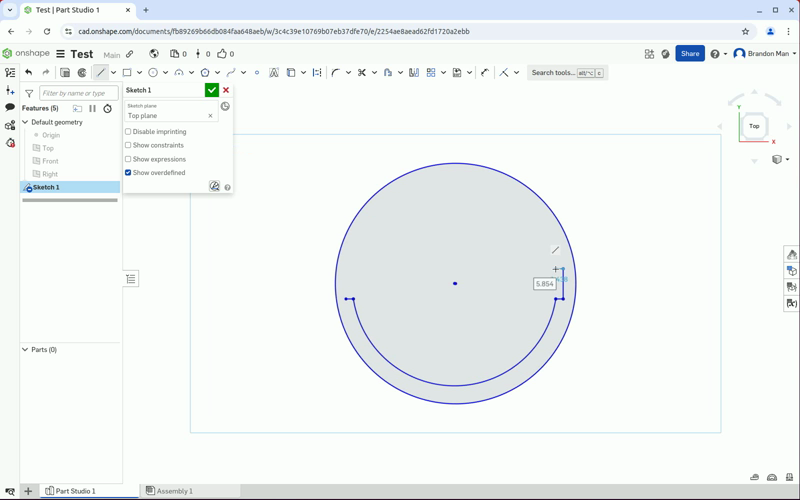
scroll(6)
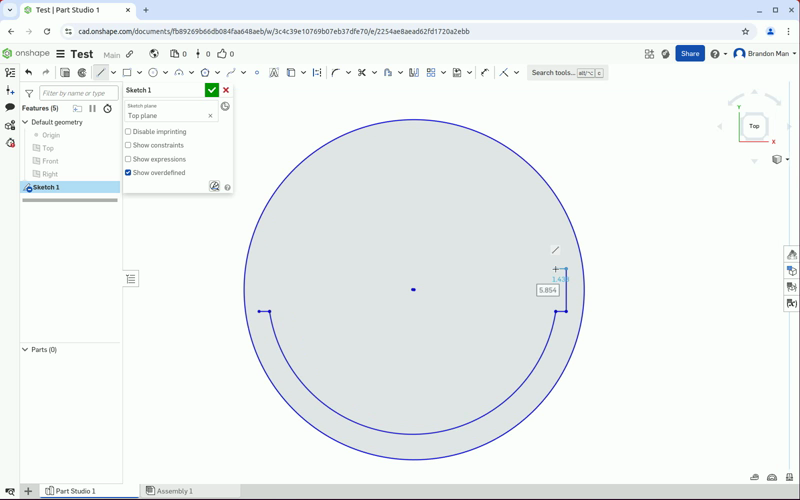
scroll(6)
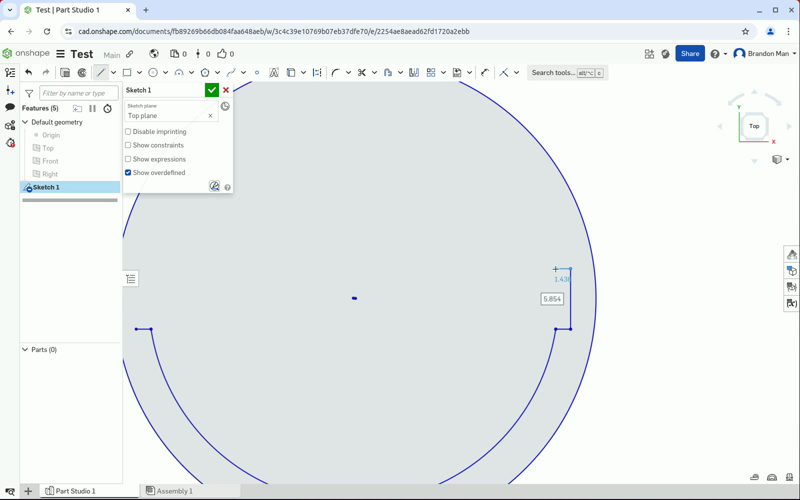
scroll(6)
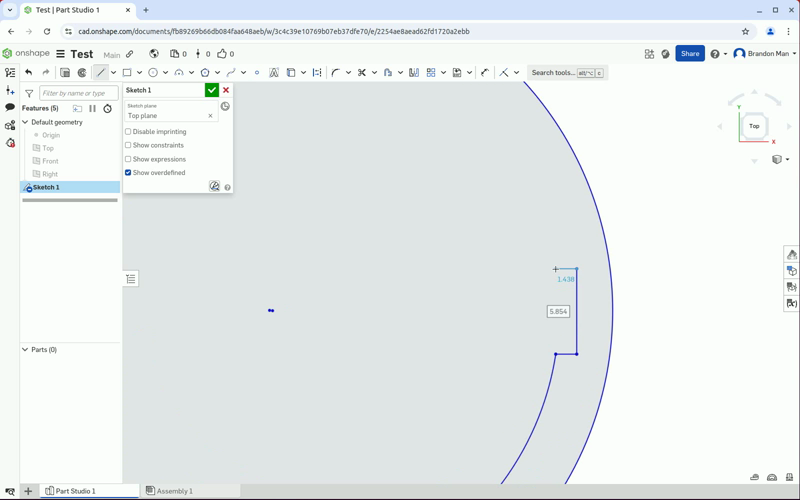
scroll(6)
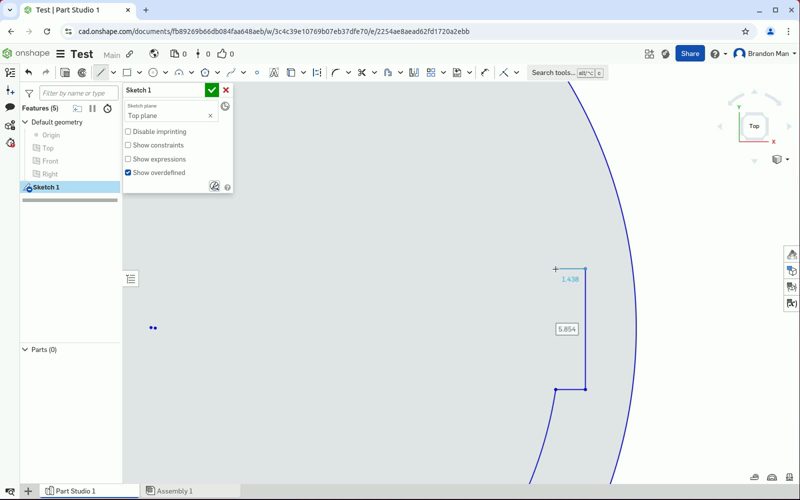
scroll(6)
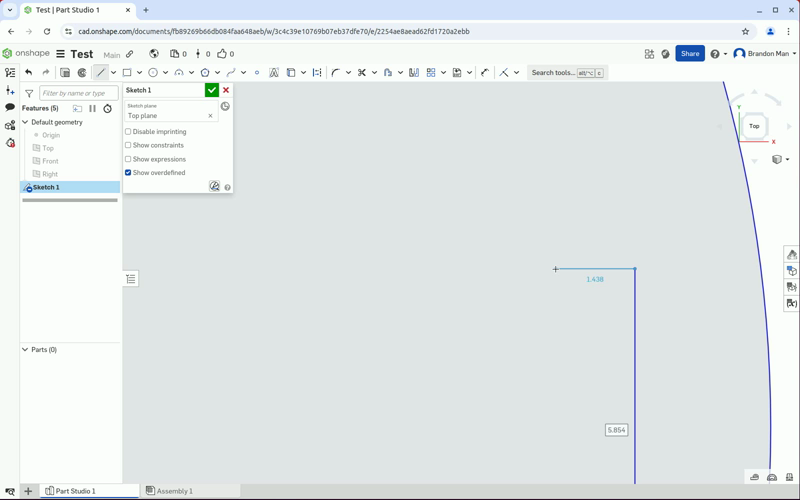
click(555, 268)
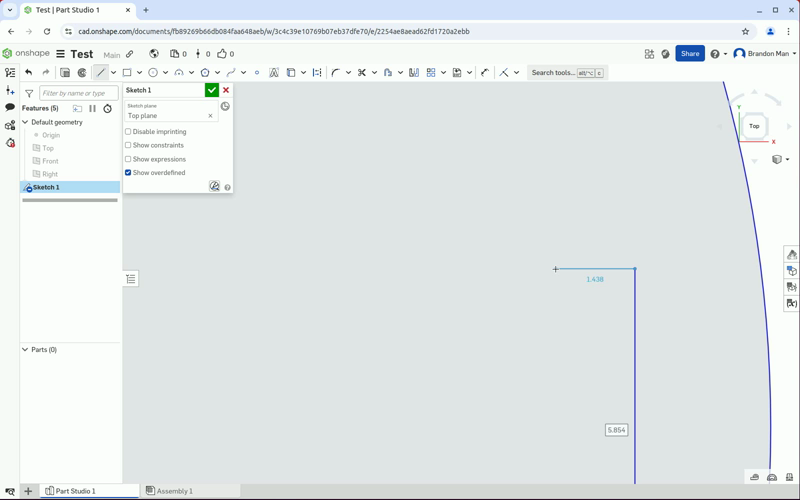
scroll(-6)
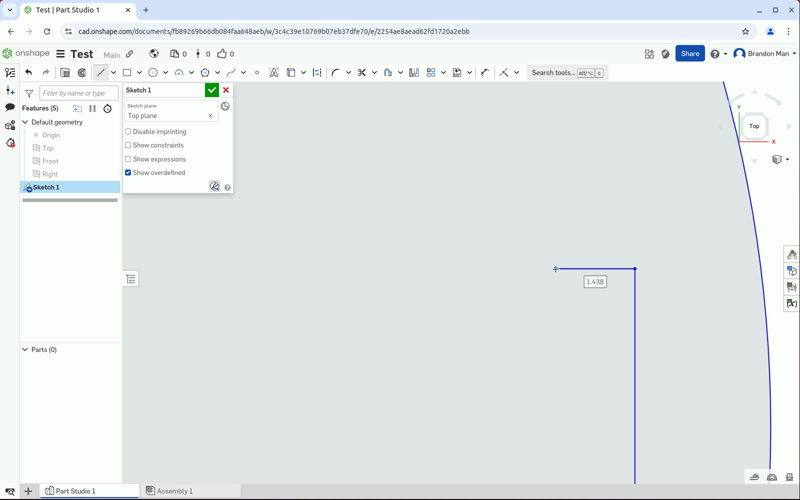
scroll(-6)
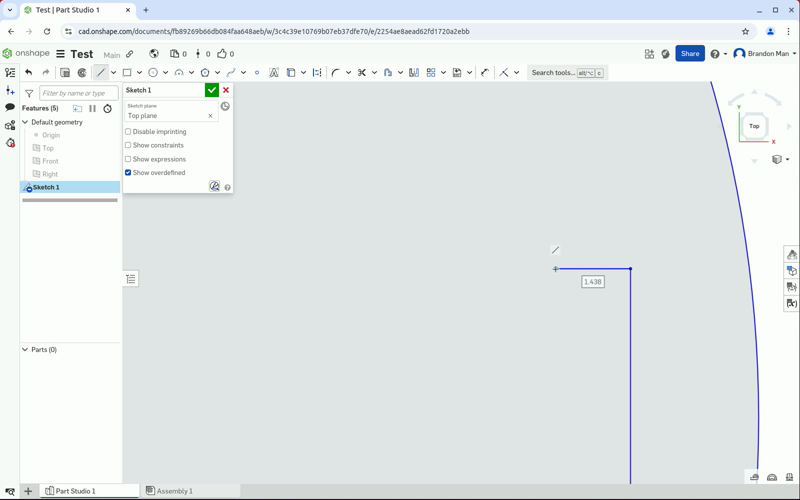
scroll(-6)
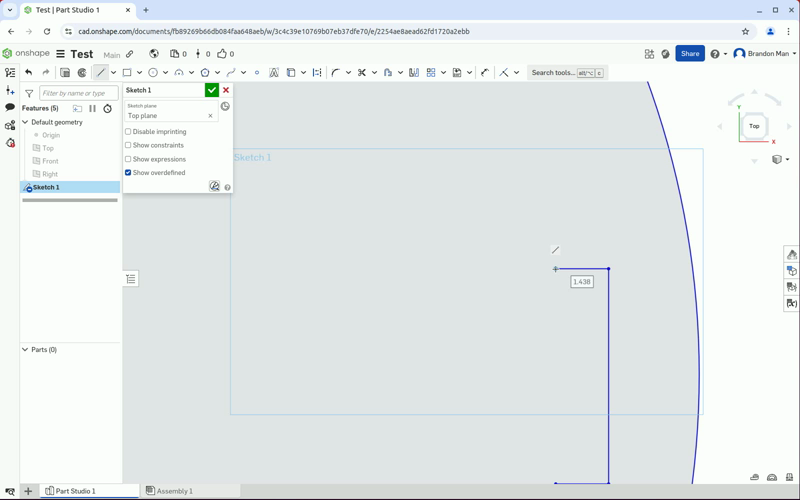
scroll(-6)
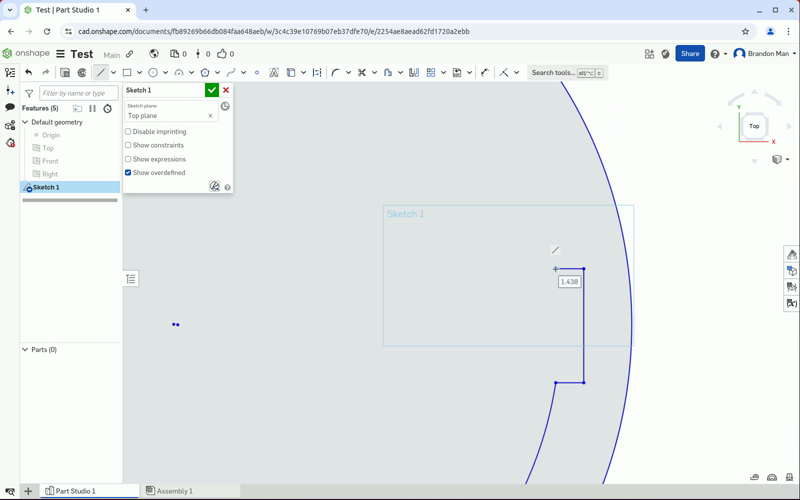
scroll(-6)
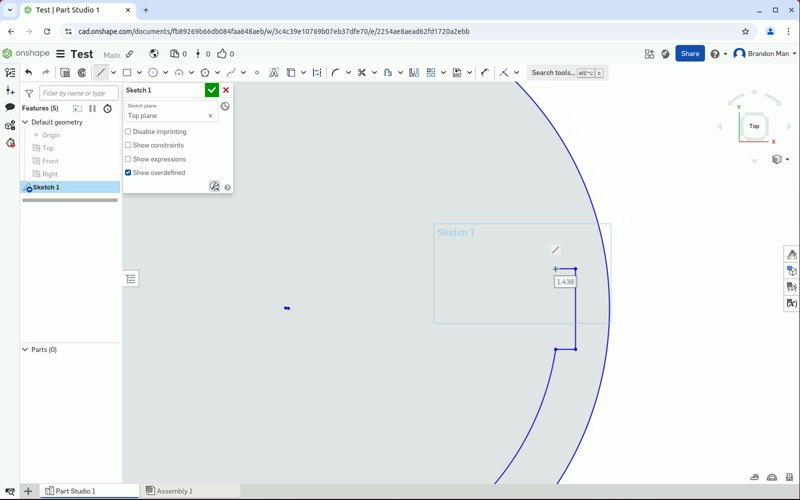
scroll(-6)
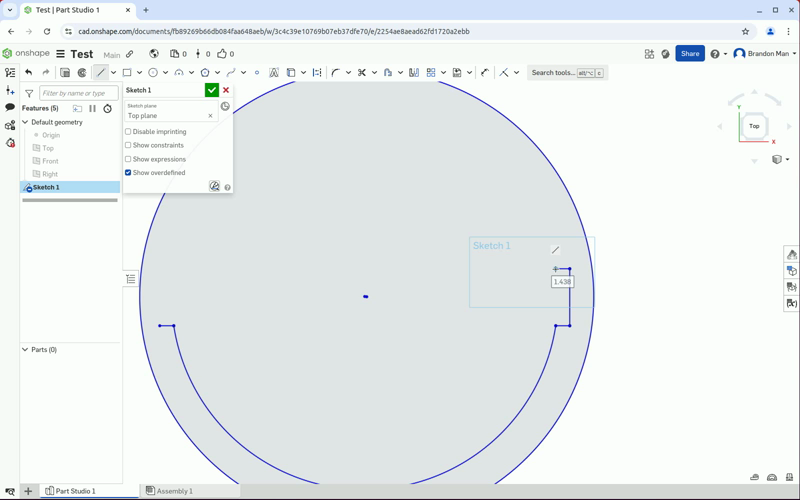
scroll(-6)
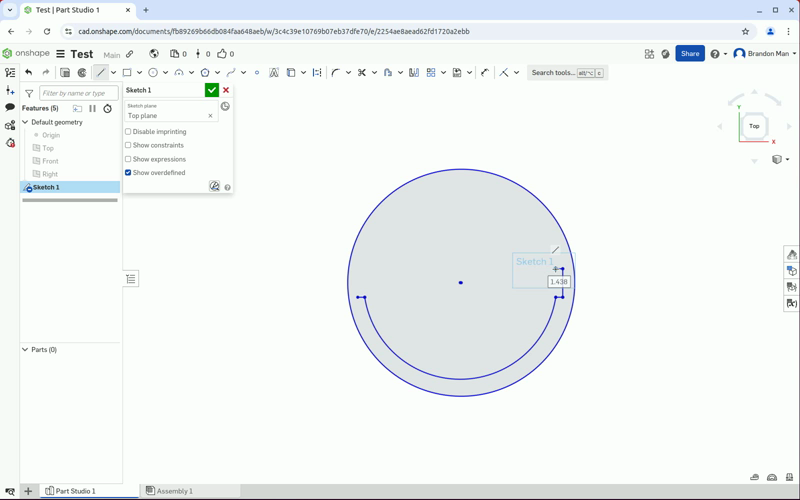
key_up(shift)
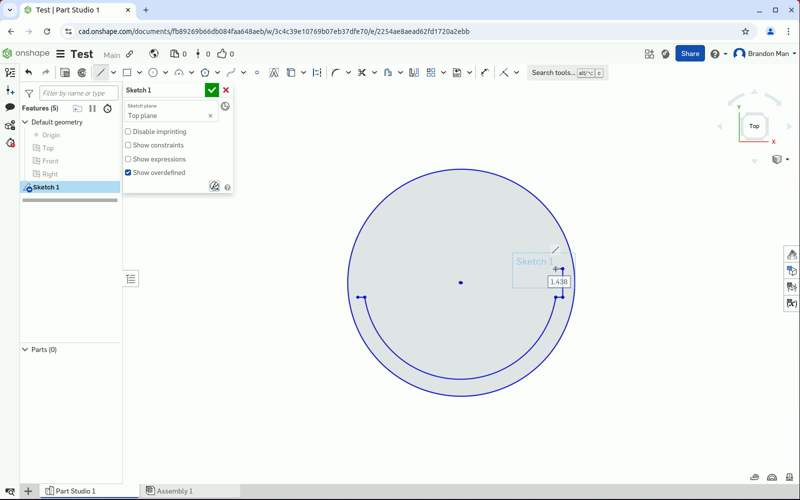
key(esc)
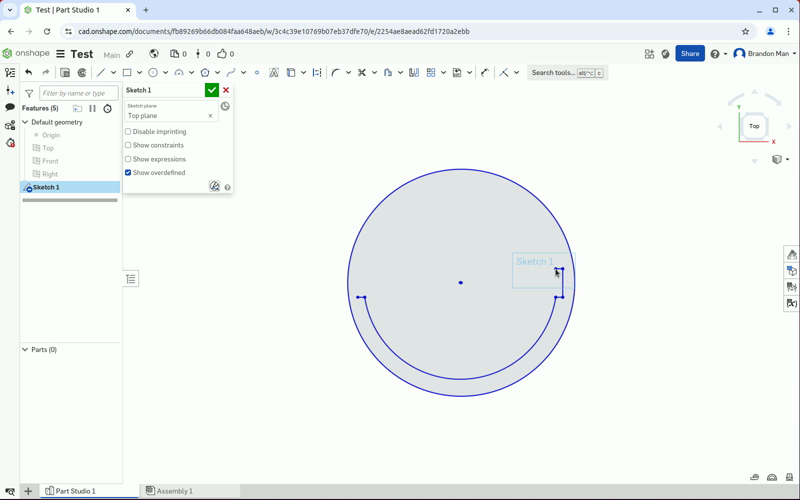
key(a)
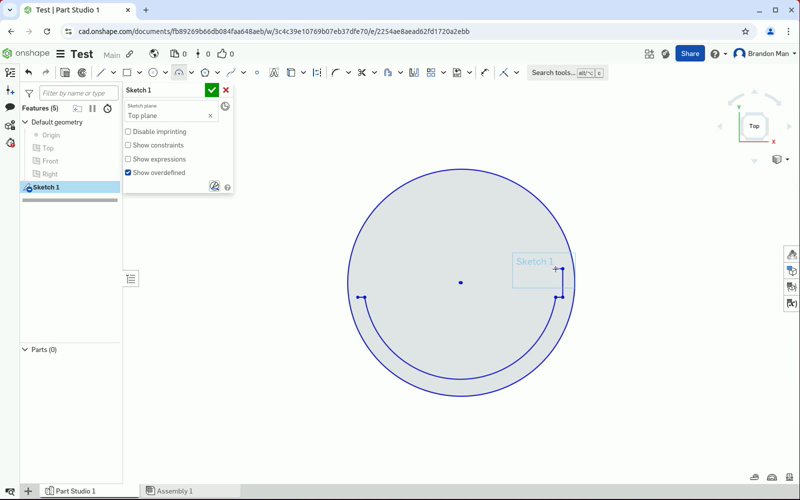
mouse_move(555, 268)
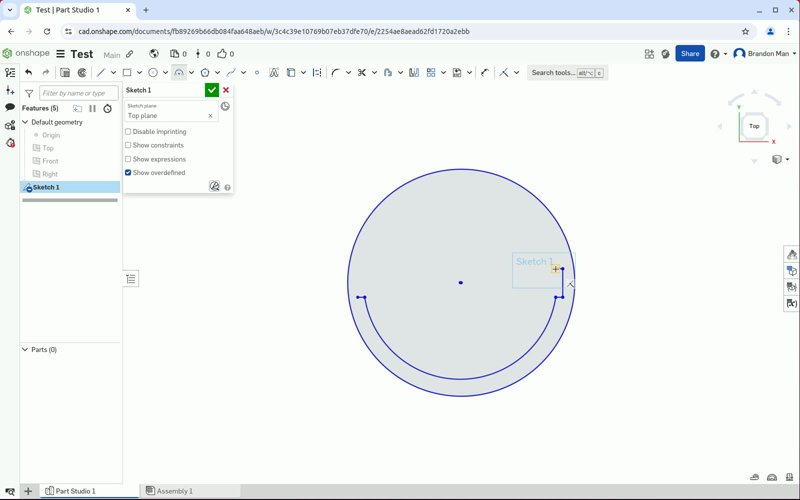
click(555, 268)
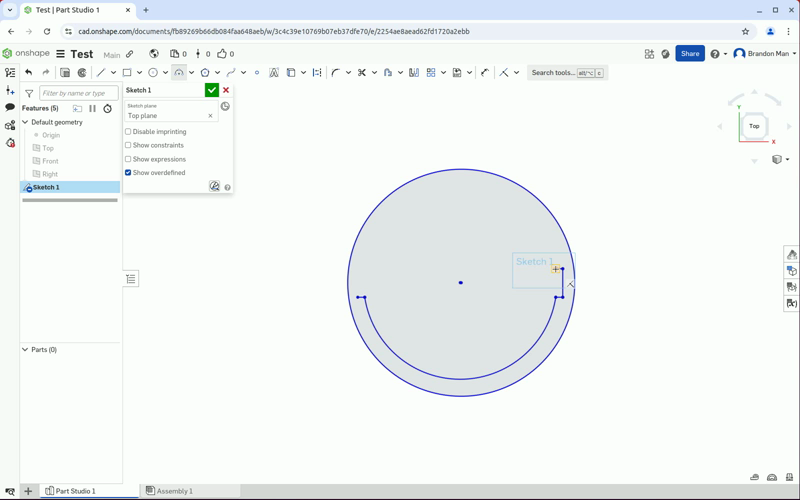
key_down(shift)
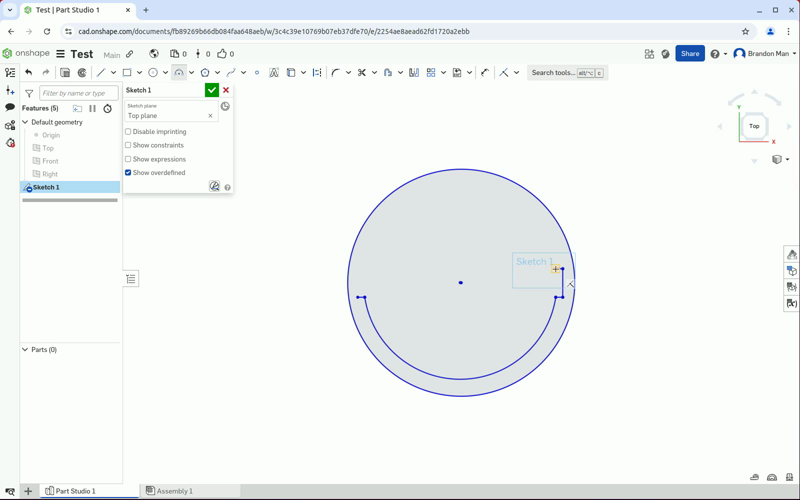
mouse_move(364, 268)
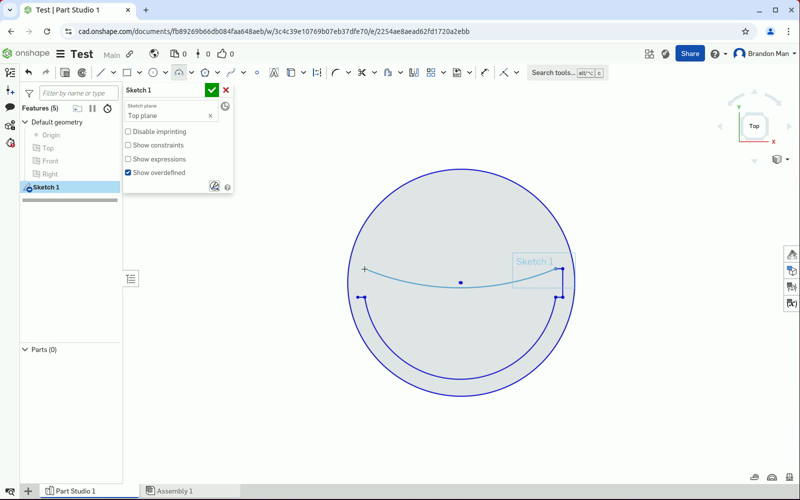
click(364, 268)
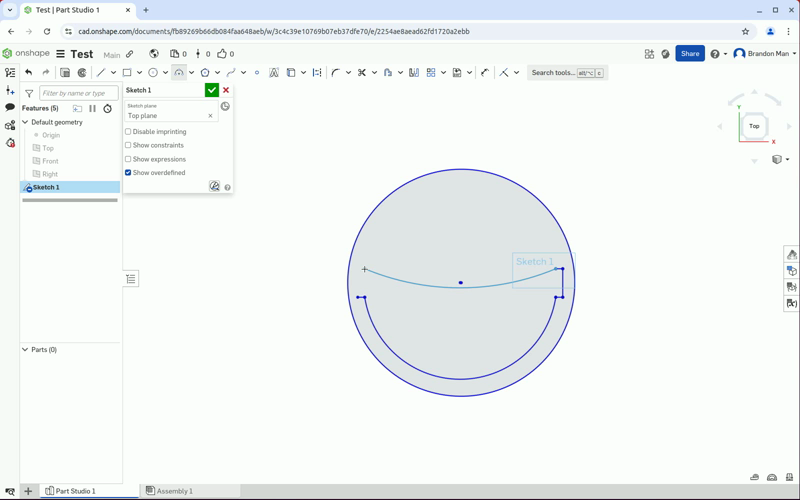
mouse_move(460, 186)
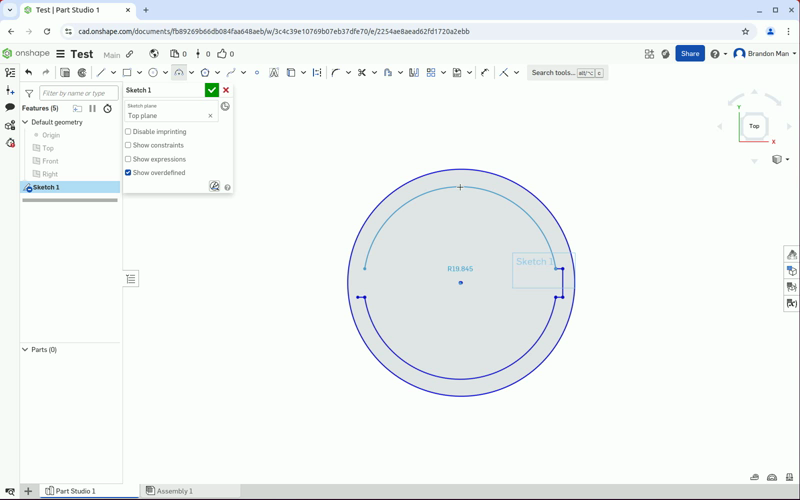
click(460, 186)
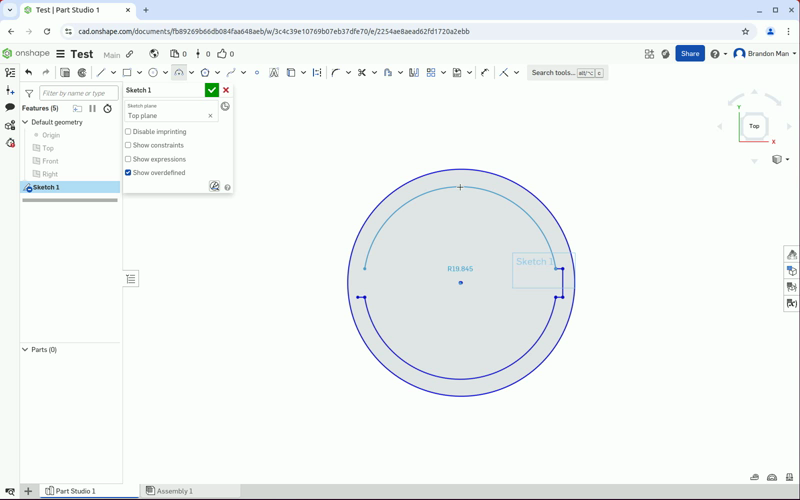
key_up(shift)
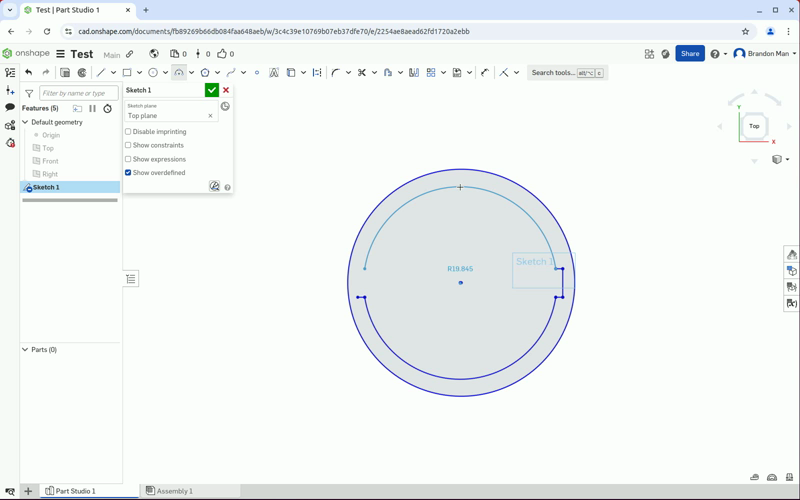
key(esc)
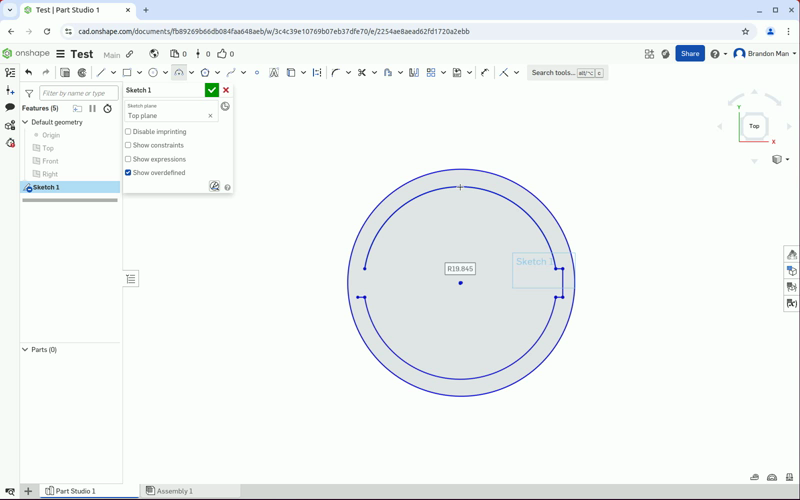
key(l)
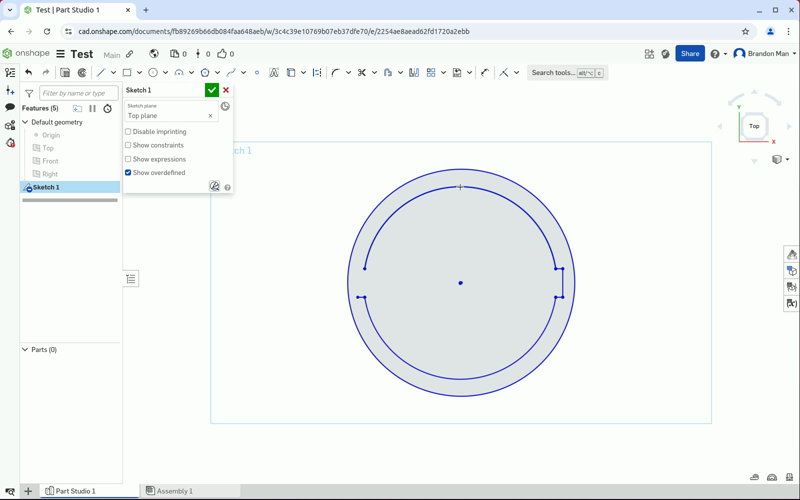
mouse_move(364, 268)
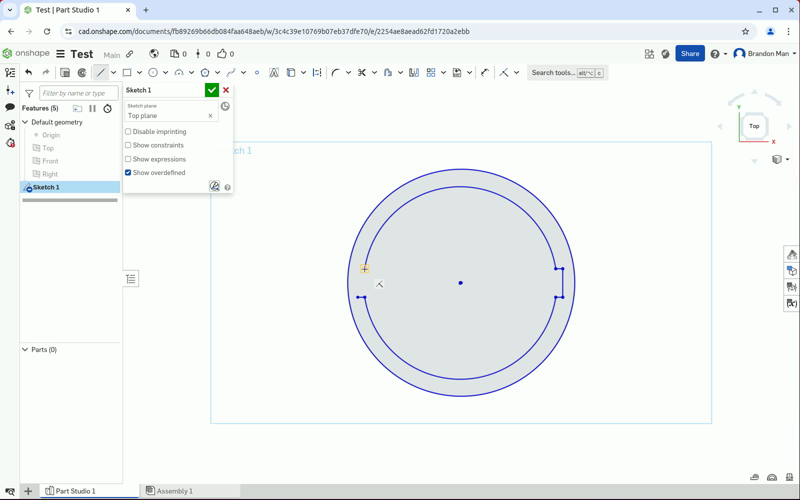
click(364, 268)
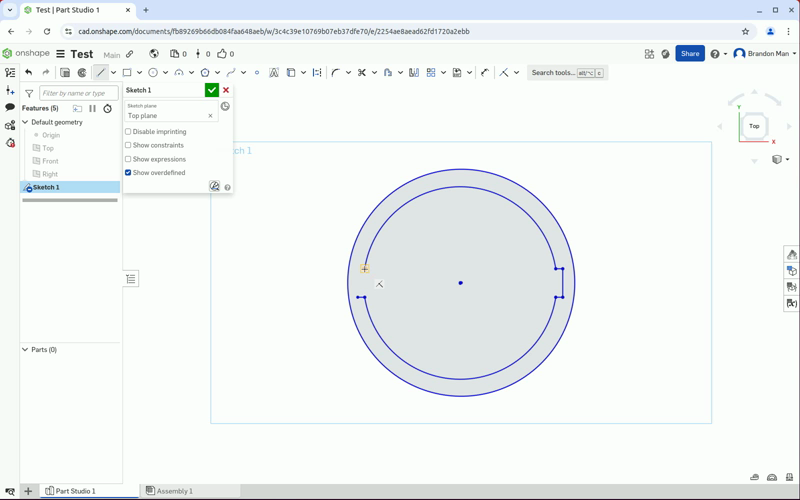
key_down(shift)
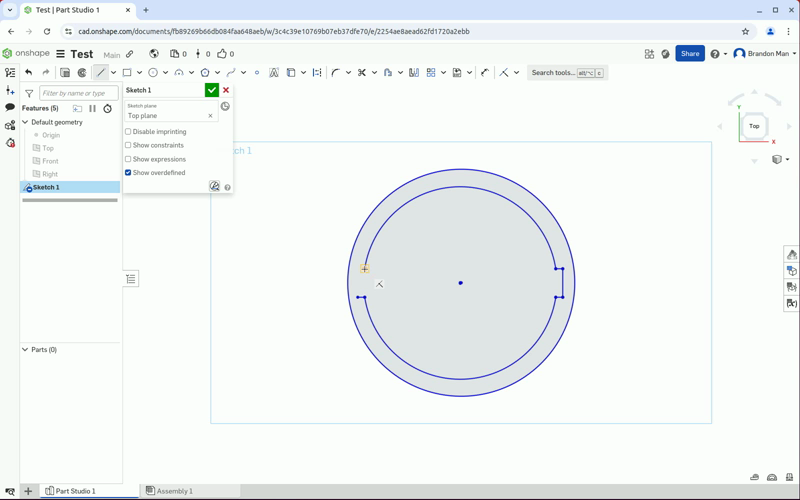
mouse_move(394, 268)
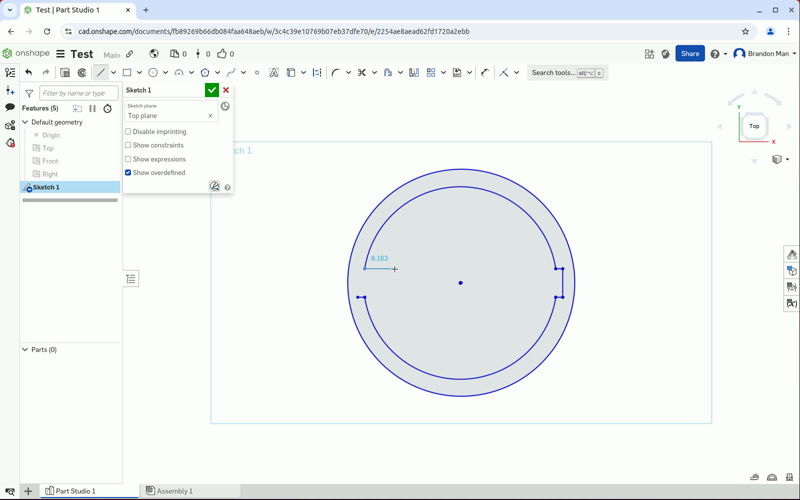
mouse_move(357, 268)
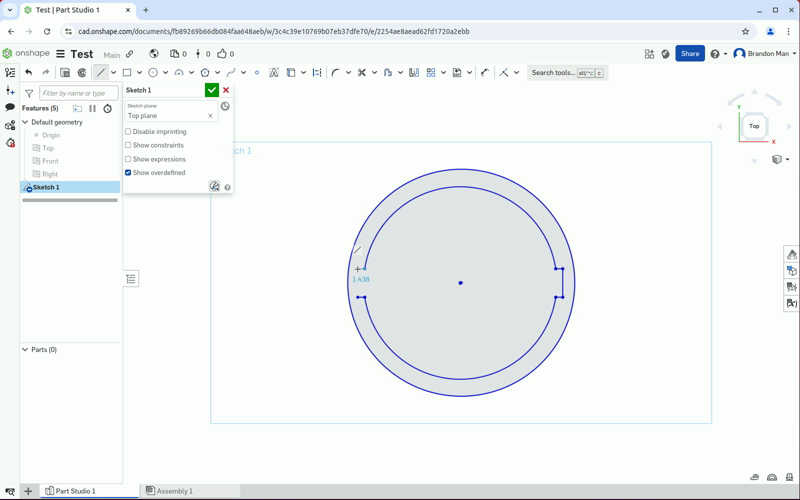
scroll(6)
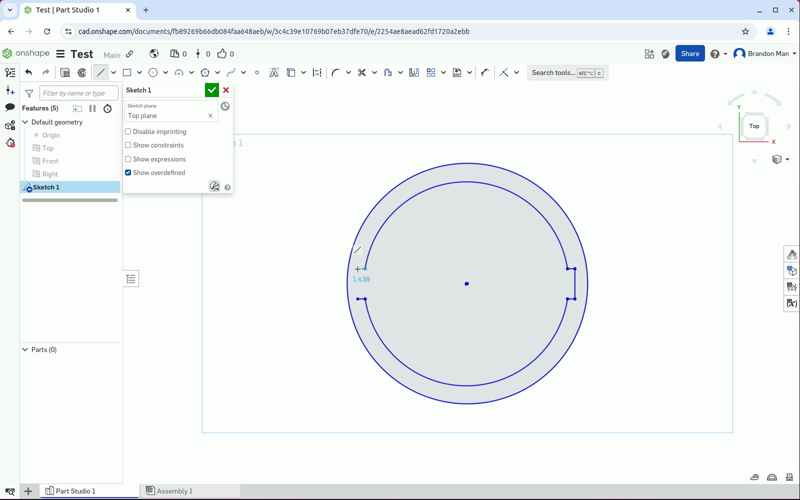
scroll(6)
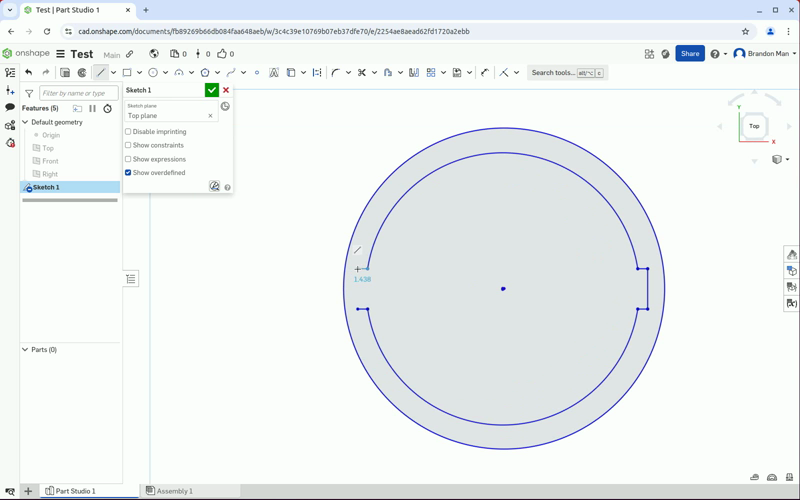
scroll(6)
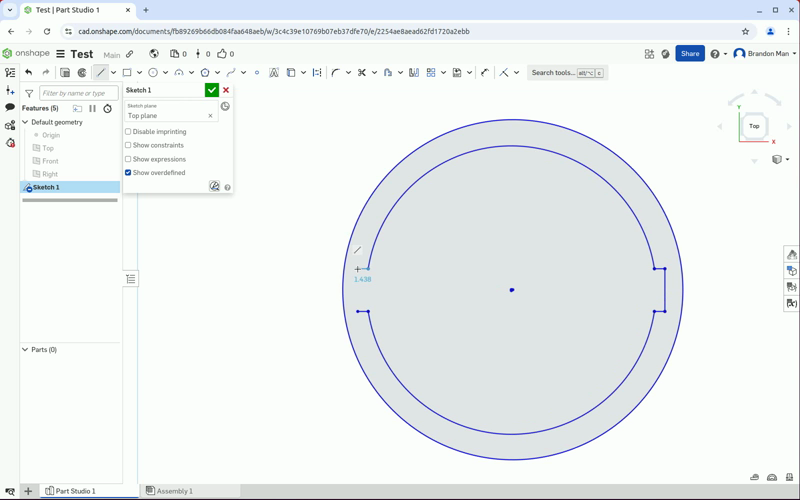
scroll(6)
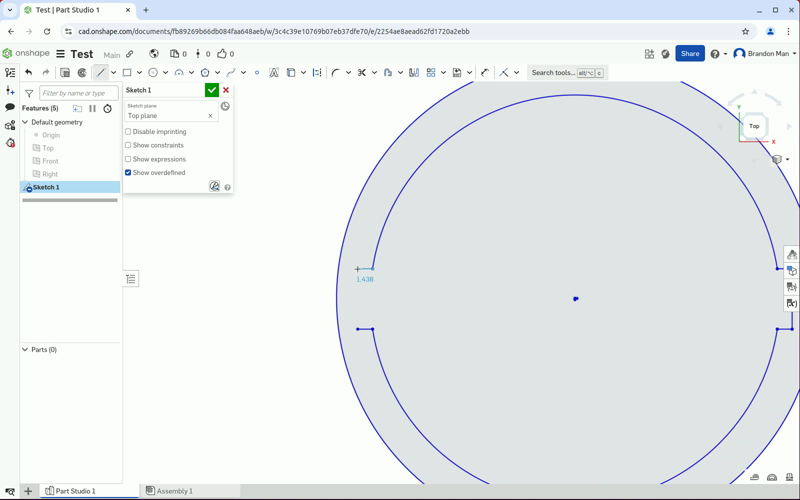
scroll(6)
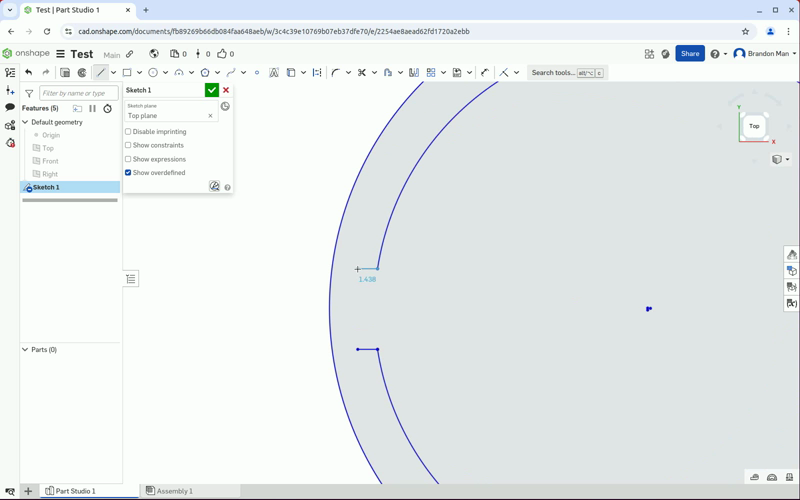
scroll(6)
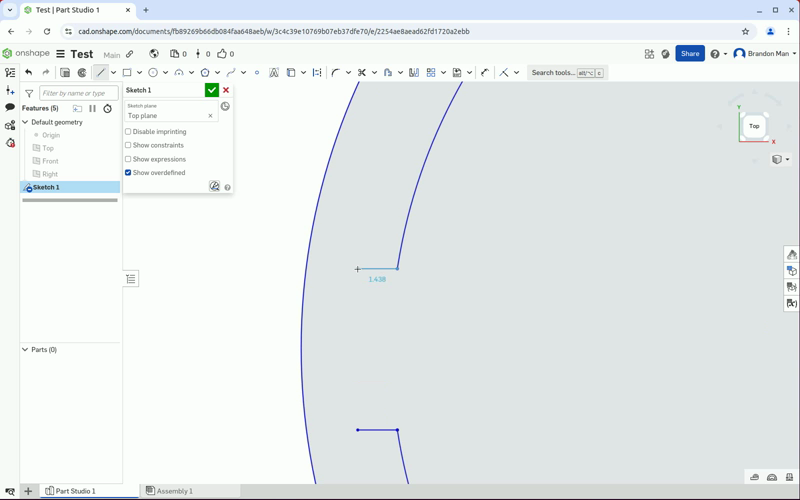
scroll(6)
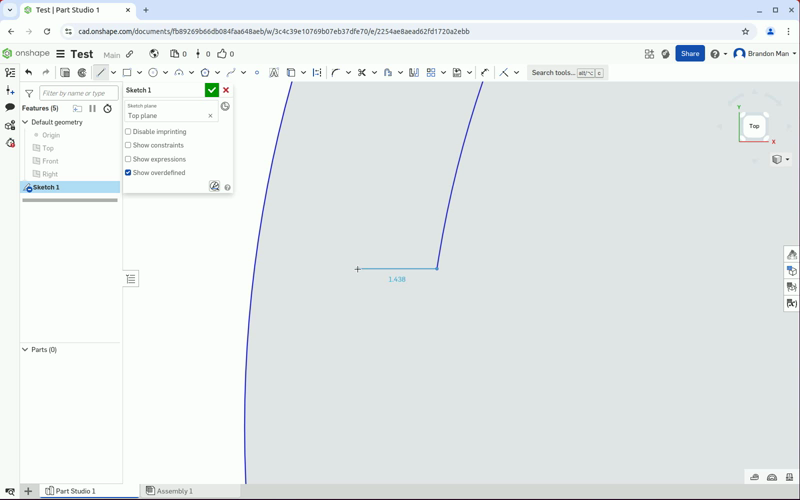
click(357, 268)
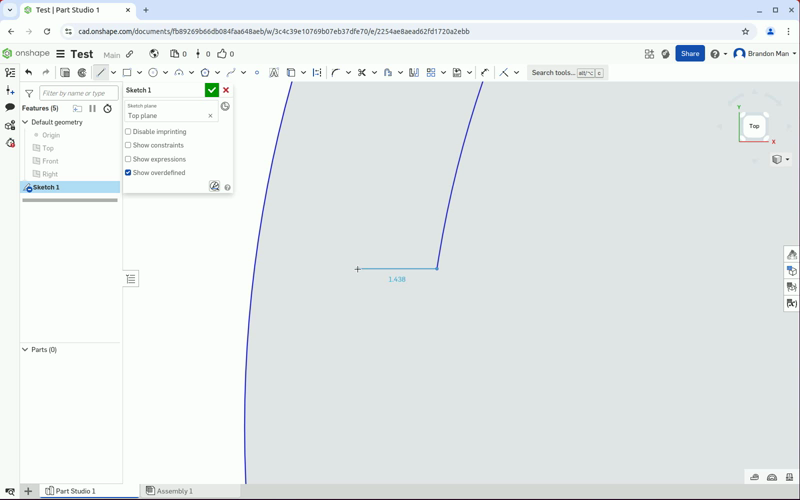
scroll(-6)
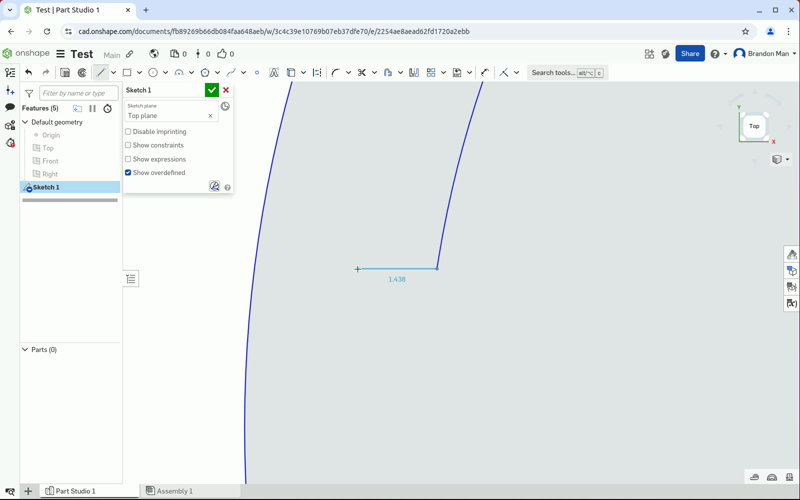
scroll(-6)
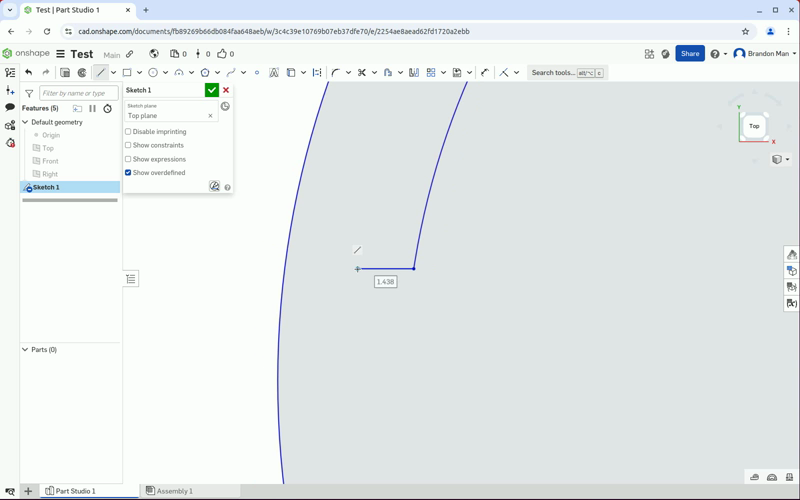
scroll(-6)
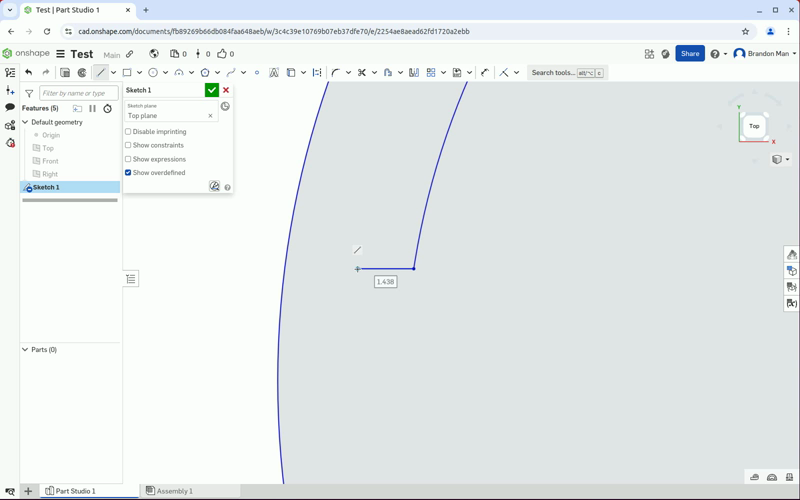
scroll(-6)
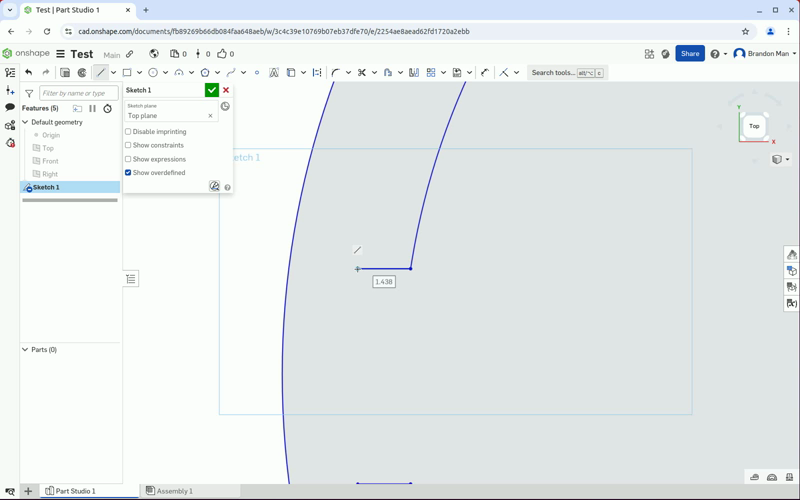
scroll(-6)
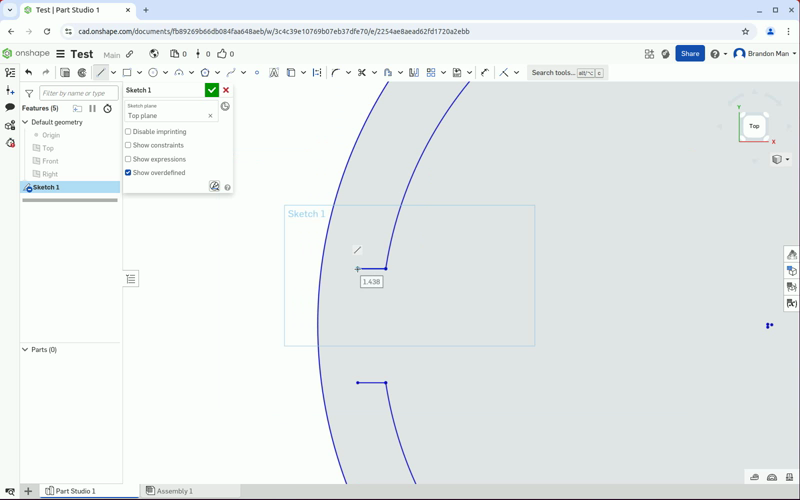
scroll(-6)
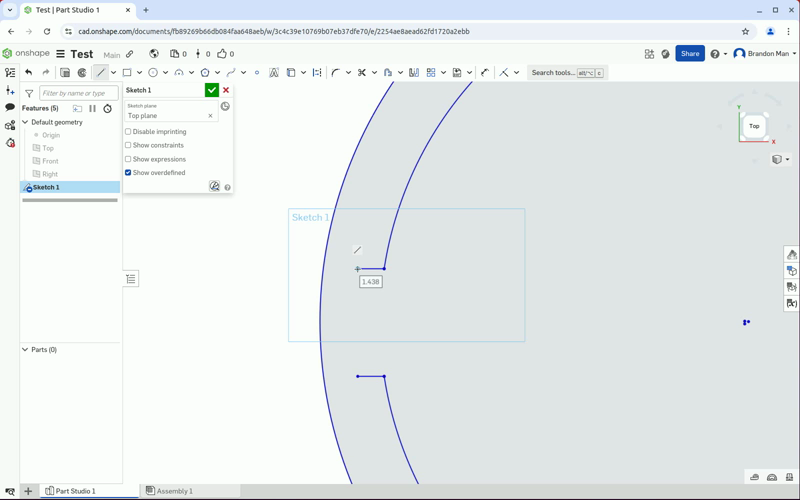
scroll(-6)
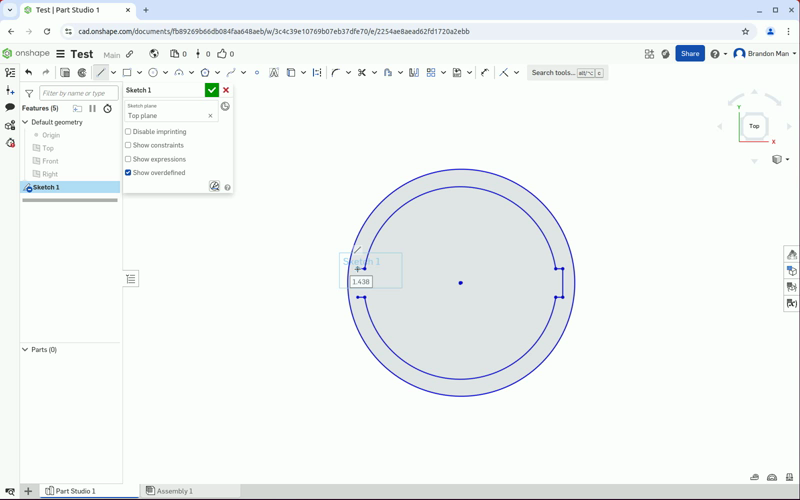
key_up(shift)
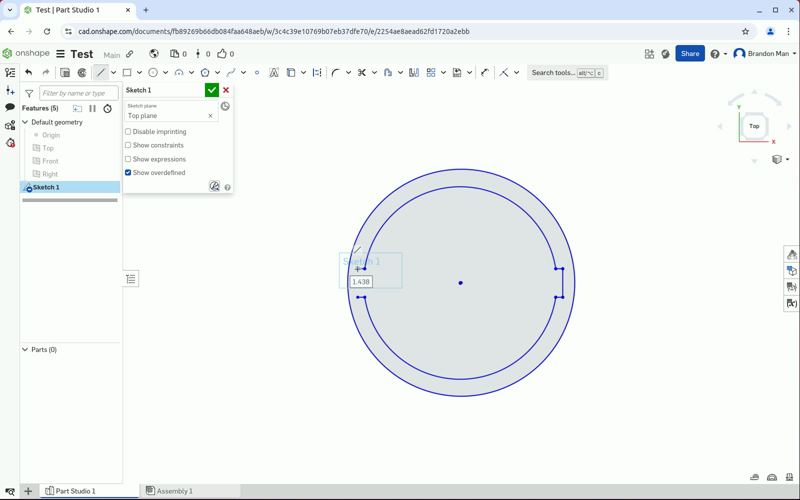
mouse_move(387, 268)
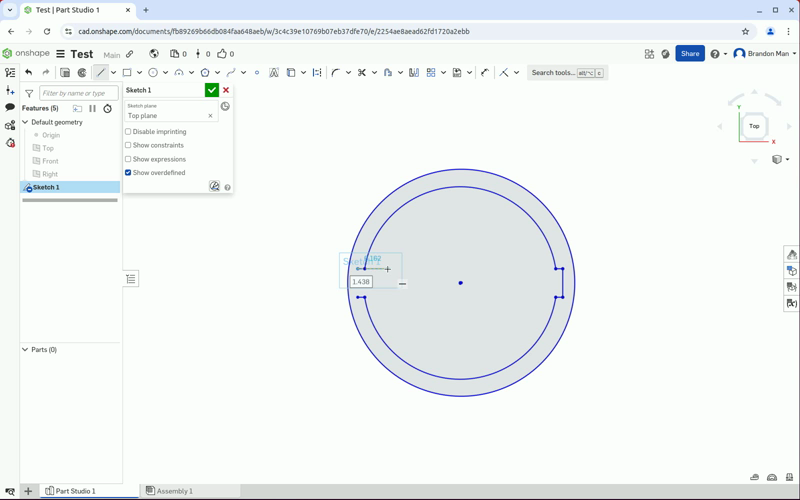
key_down(shift)
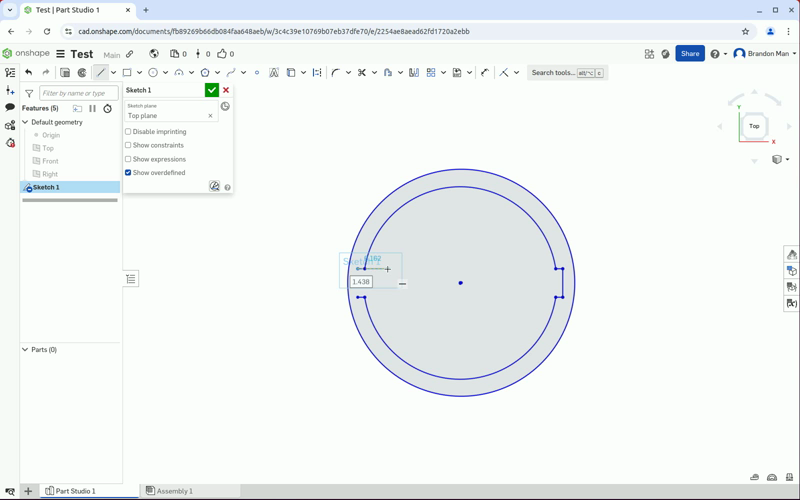
mouse_move(357, 297)
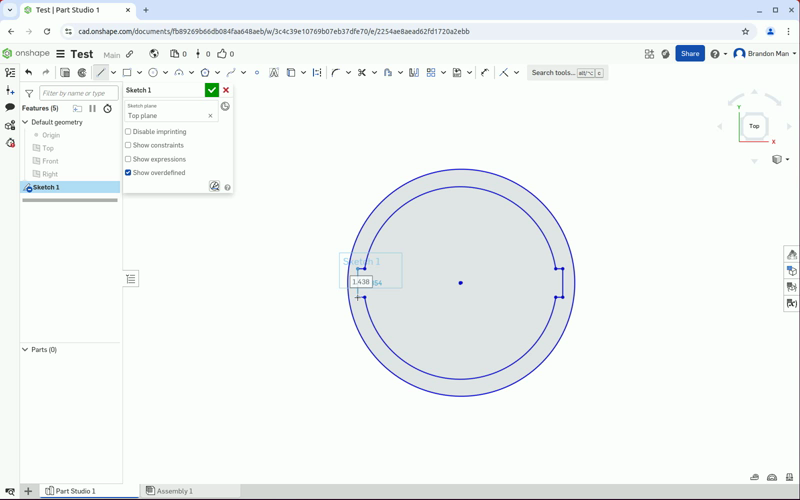
key_up(shift)
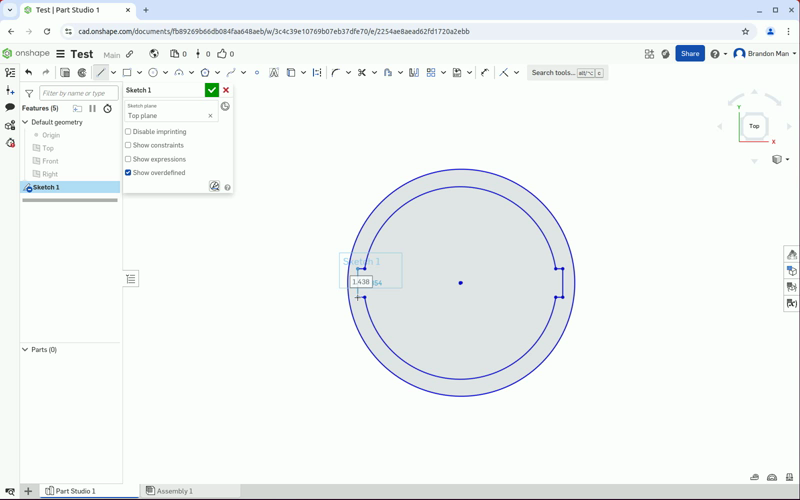
click(357, 297)
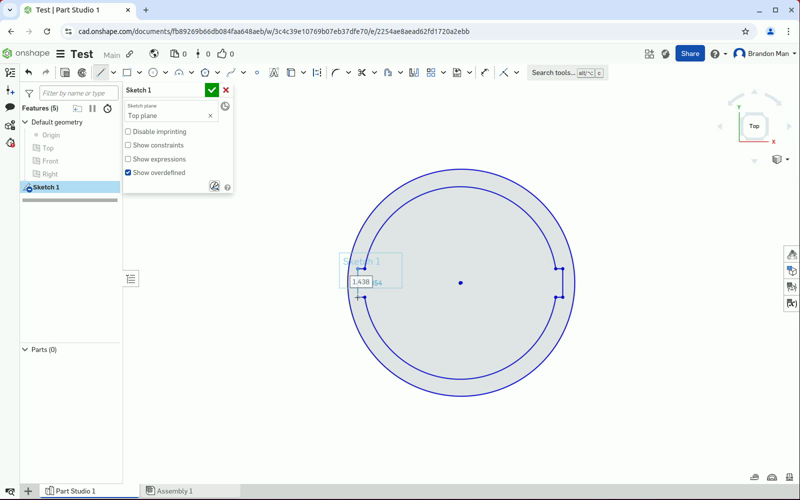
key(esc)
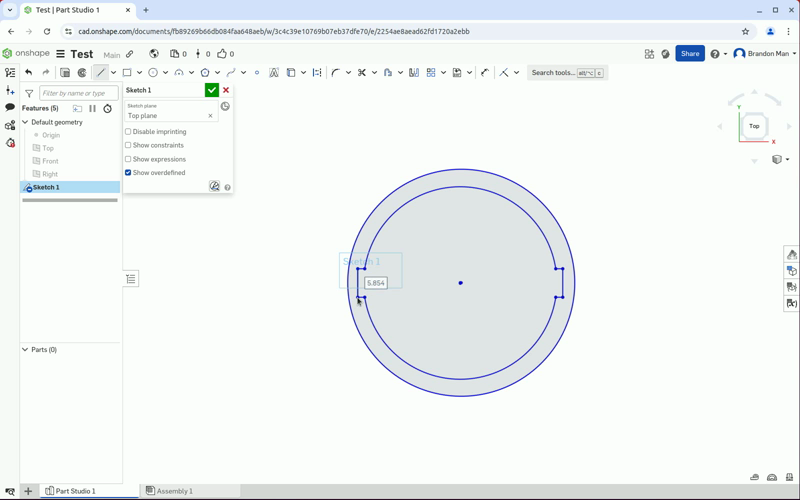
mouse_move(515, 193)
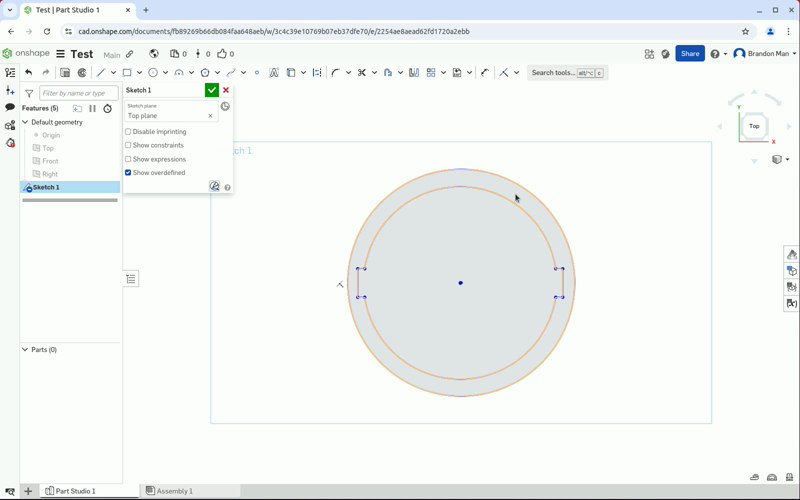
click(515, 193)
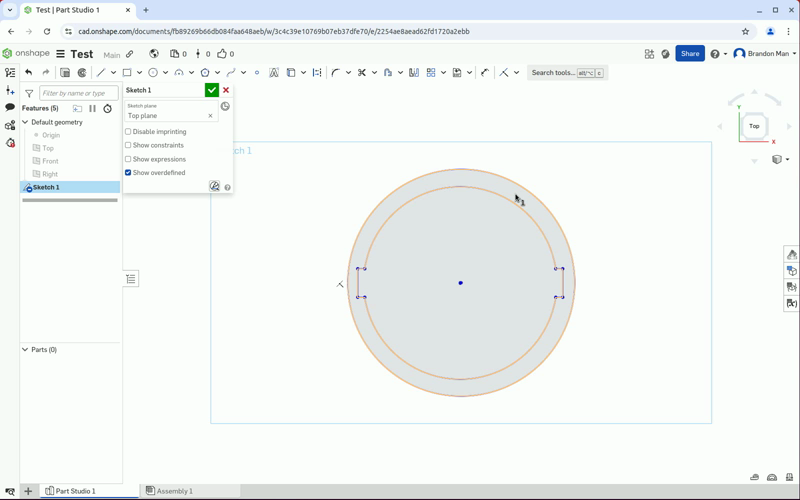
mouse_move(73, 352)
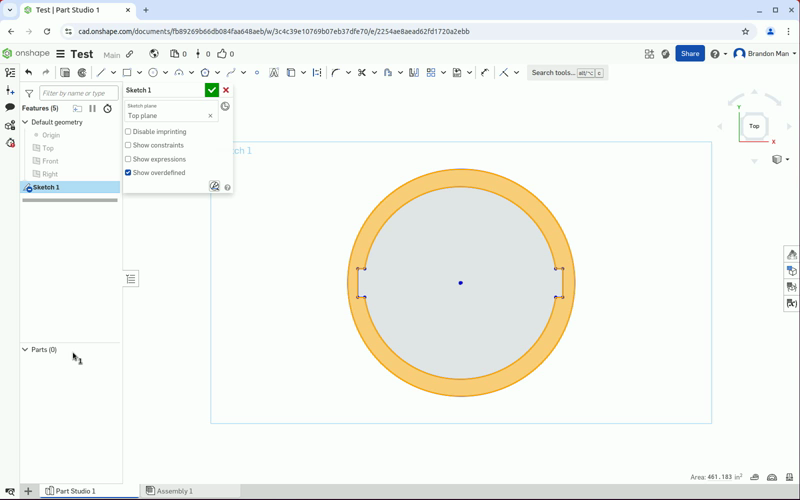
key(shift+y)
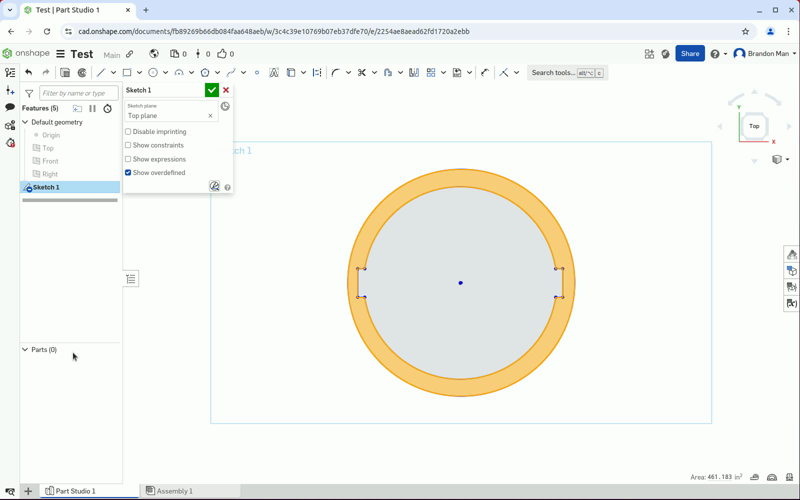
key(shift+e)
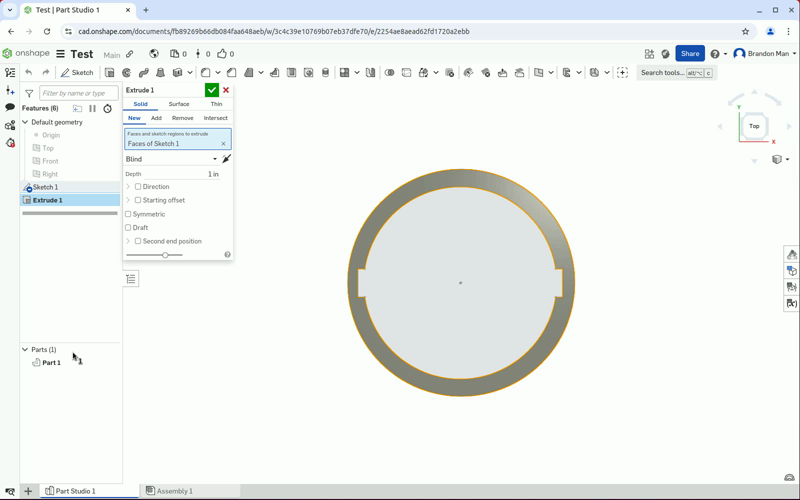
mouse_move(143, 106)
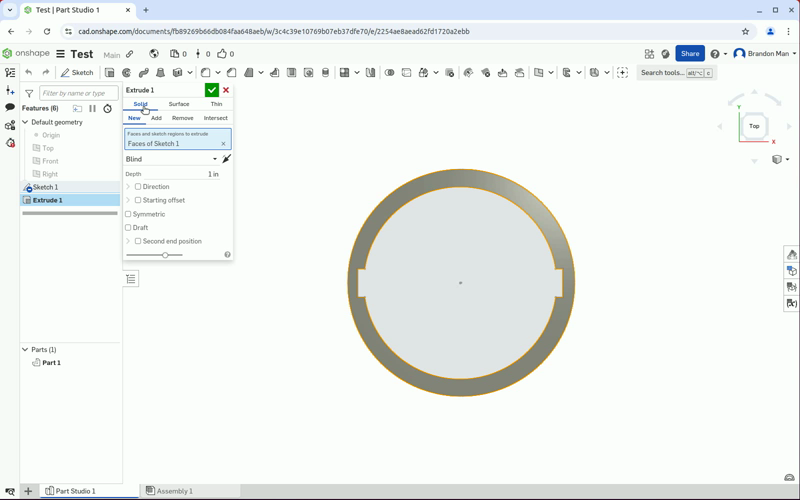
click(143, 106)
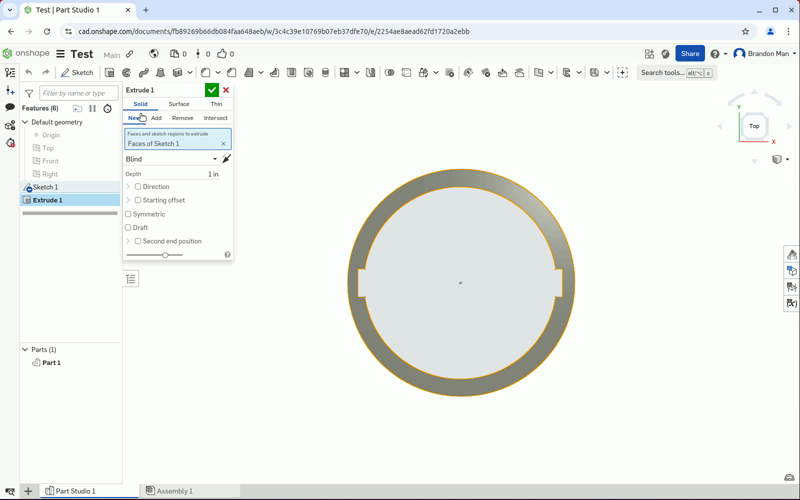
mouse_move(137, 120)
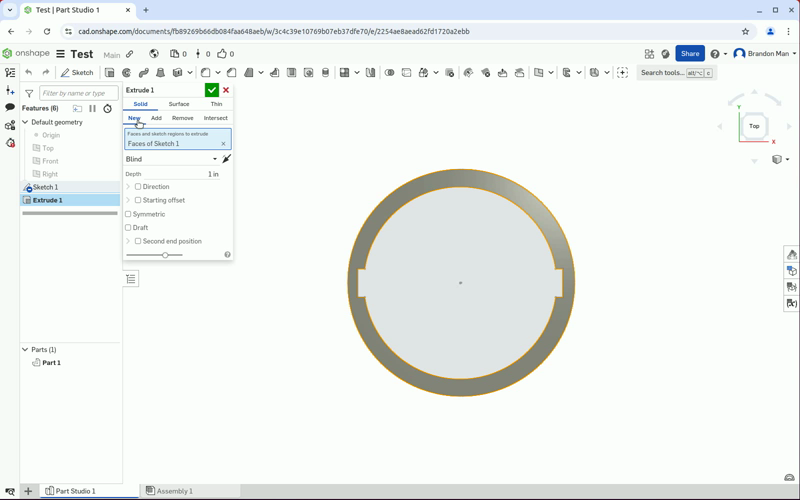
click(137, 120)
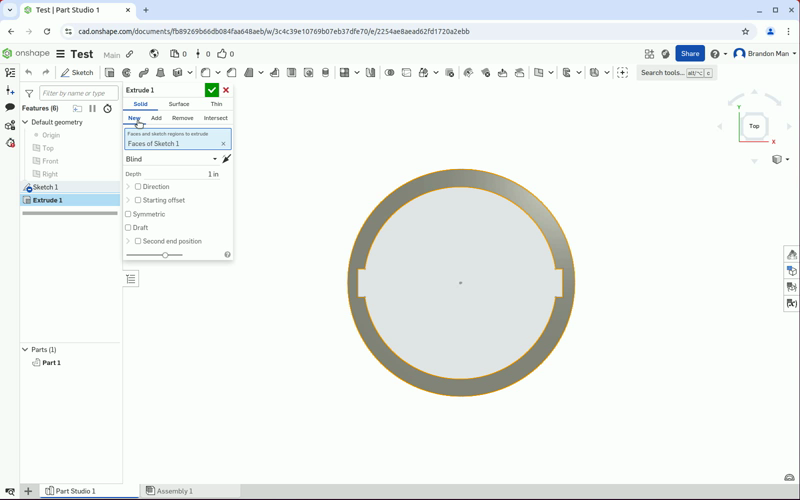
key(tab, 4)
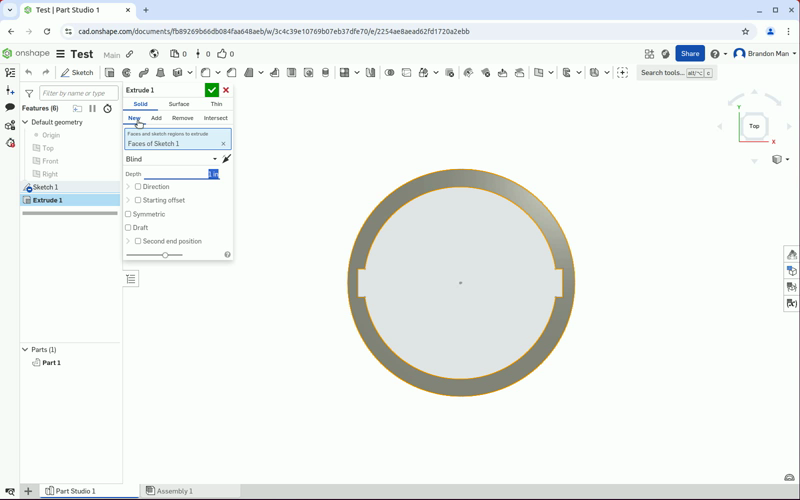
text(-5.536)
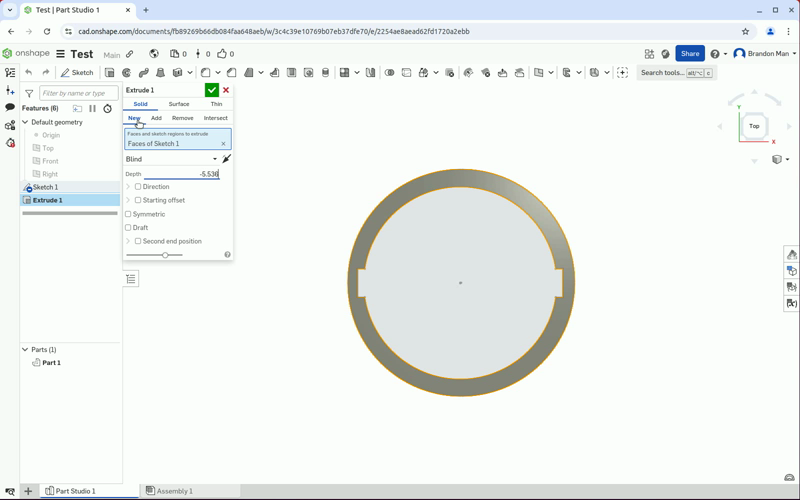
key(enter)
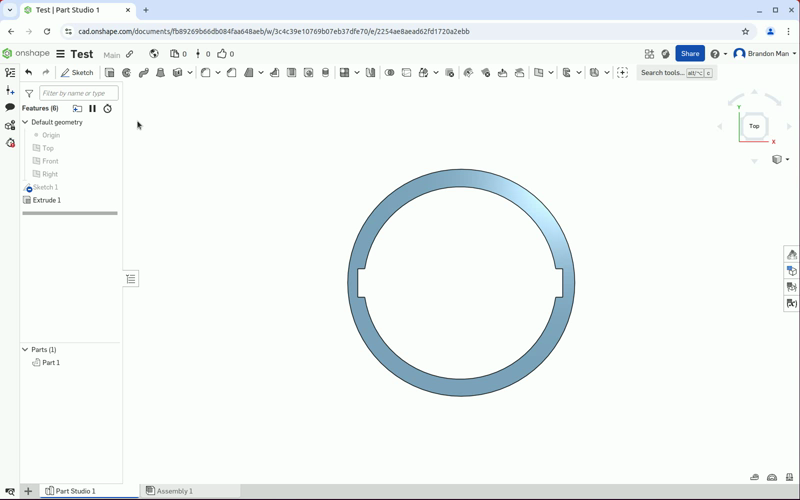
key(shift+h)
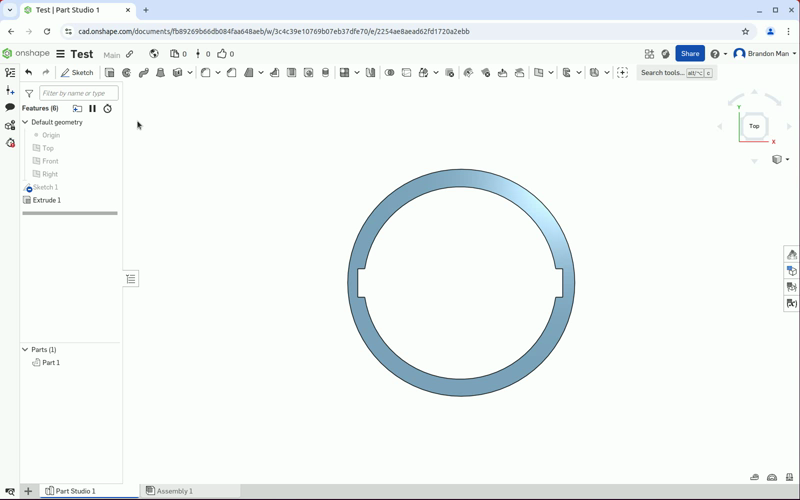
key(shift+h)
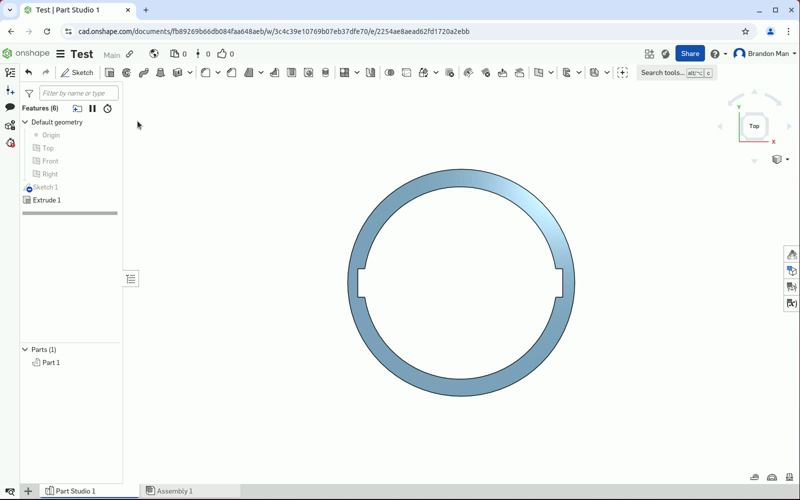
mouse_move(73, 189)
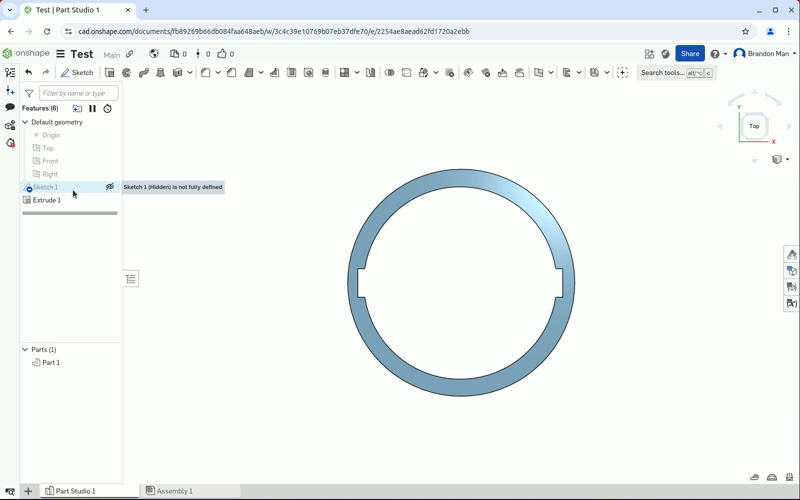
click(73, 189)
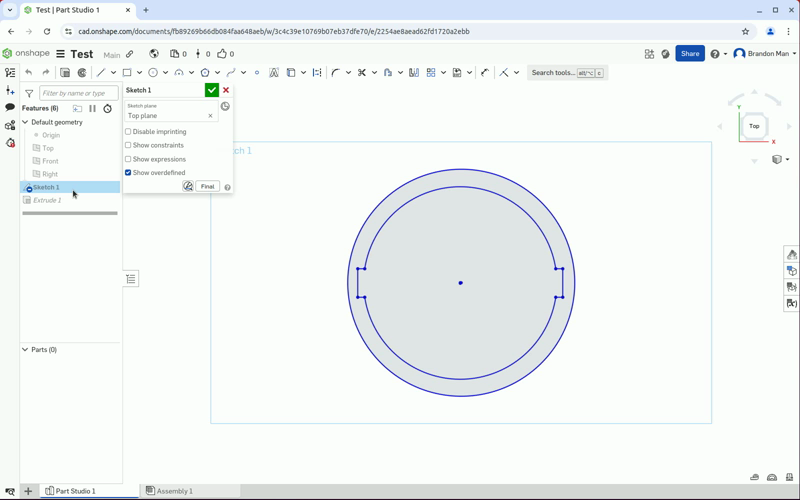
mouse_move(229, 92)
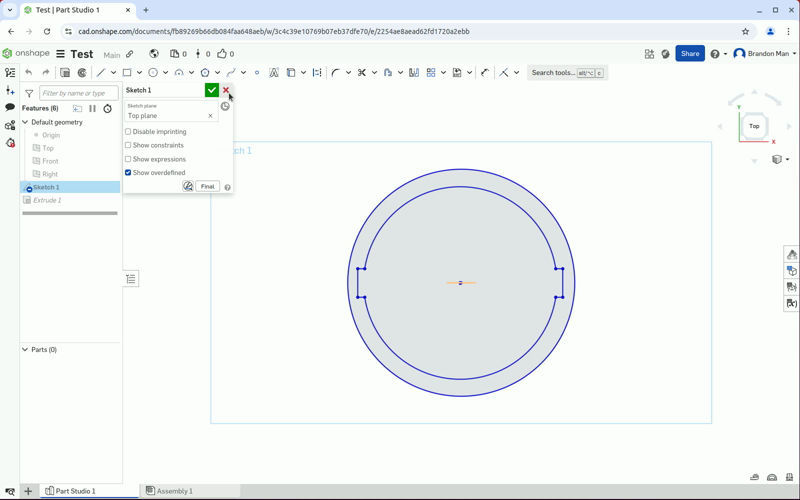
click(229, 92)
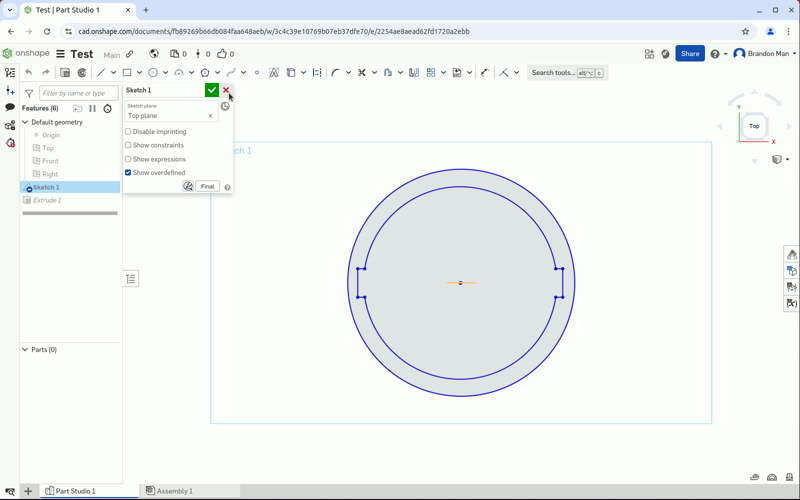
key(shift+s)
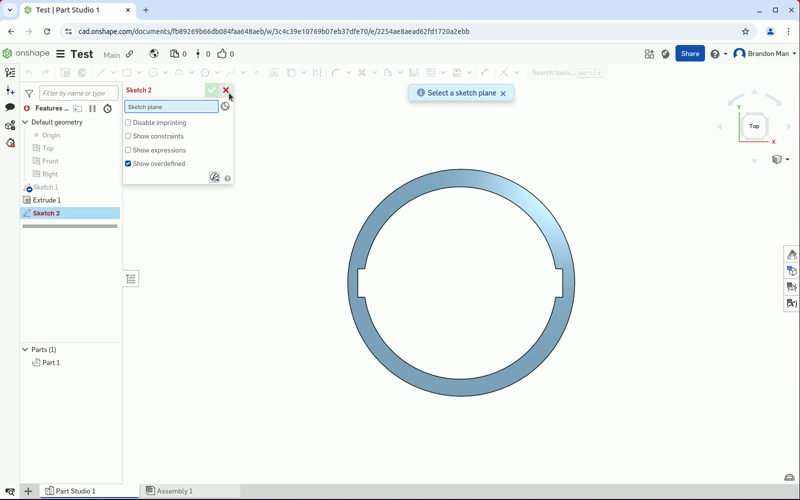
mouse_move(73, 150)
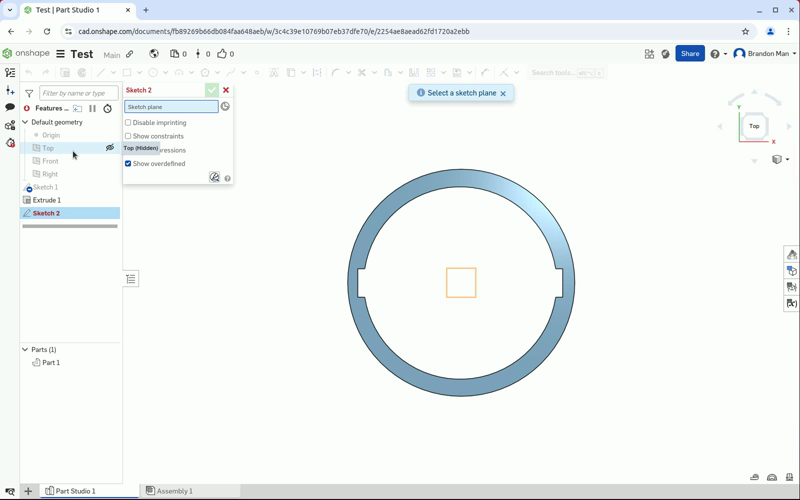
click(73, 150)
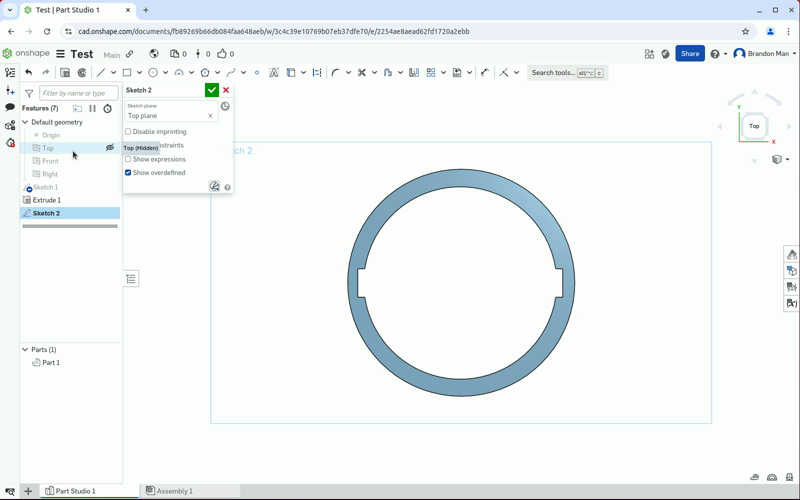
mouse_move(73, 352)
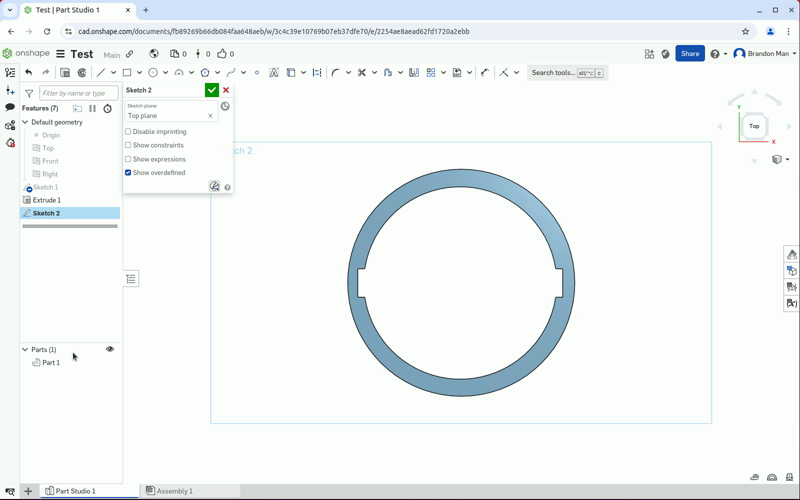
key(y)
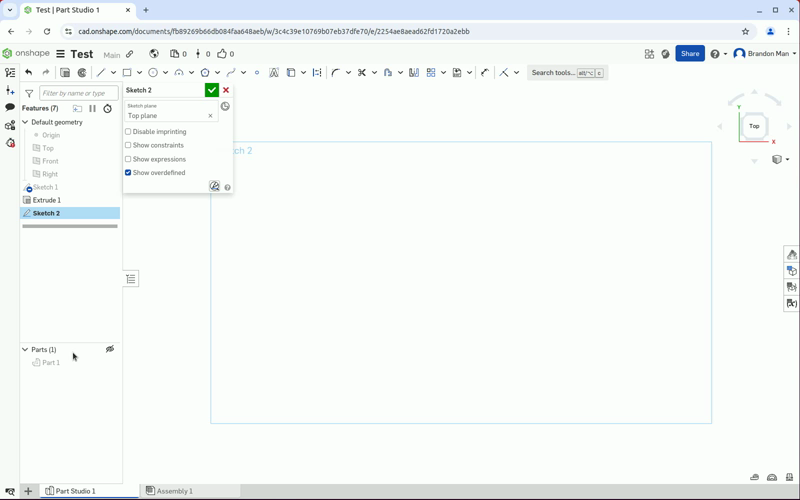
key(l)
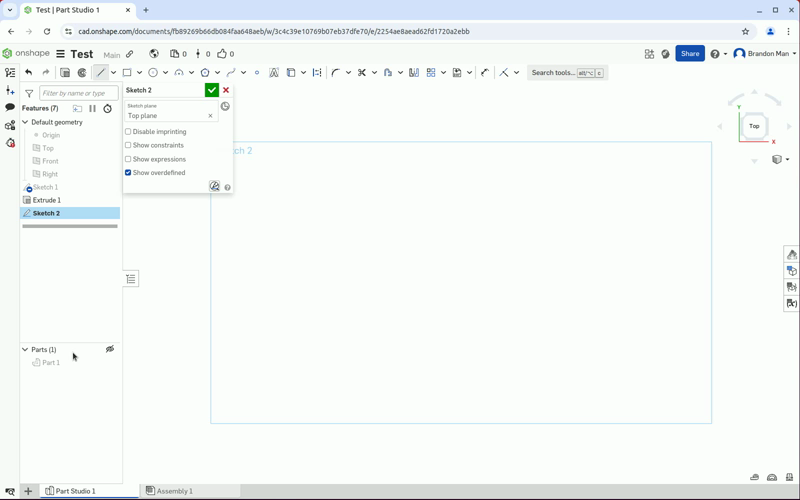
key_down(shift)
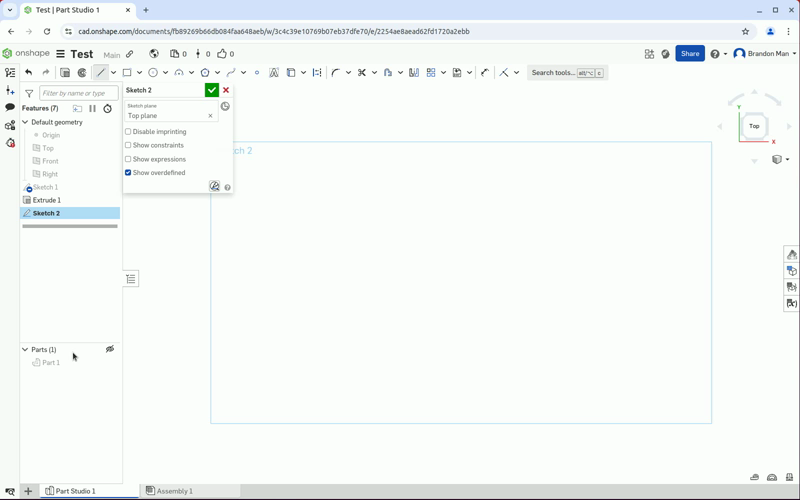
mouse_move(357, 298)
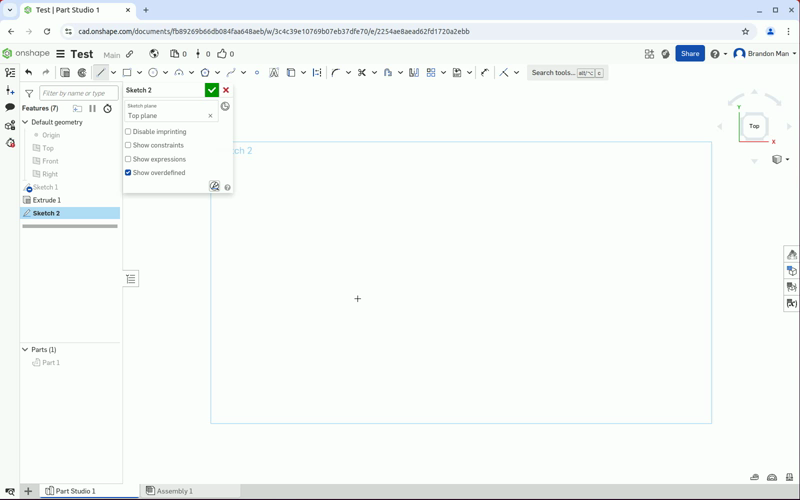
click(357, 298)
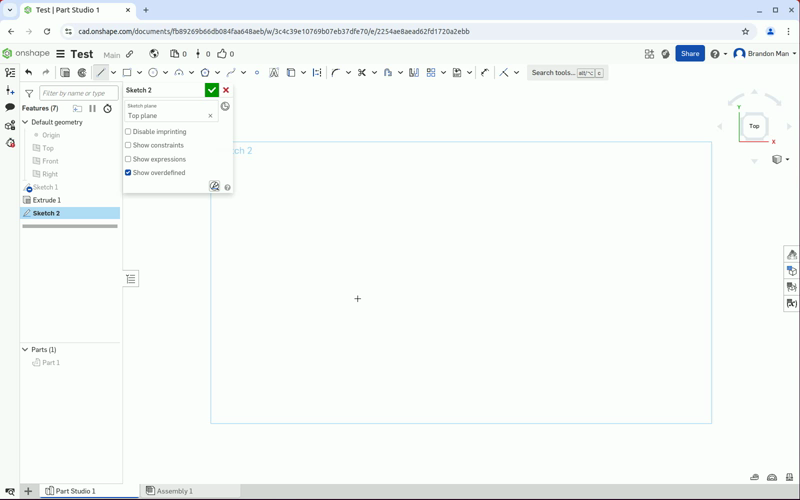
key_up(shift)
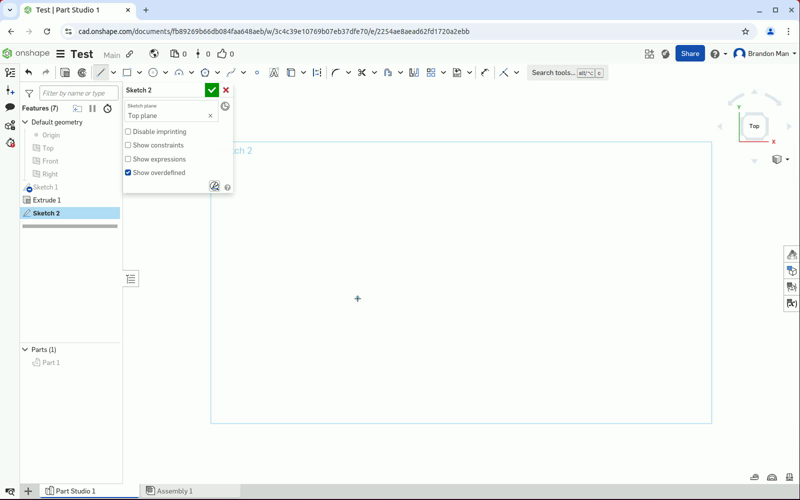
key_down(shift)
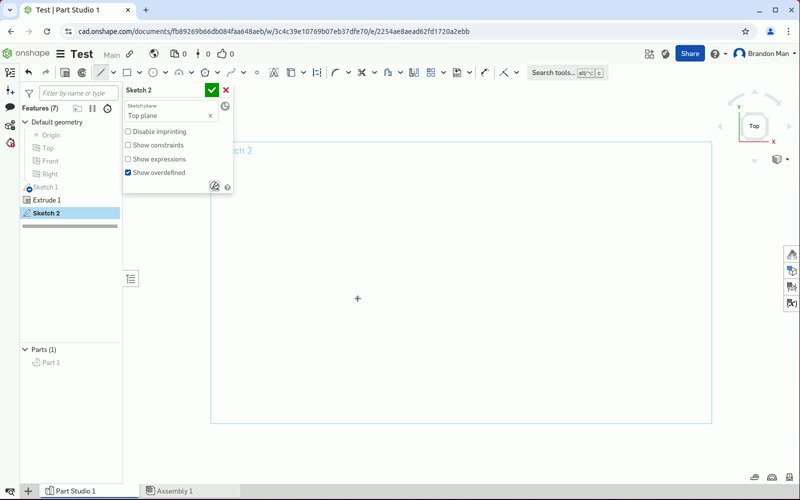
mouse_move(387, 298)
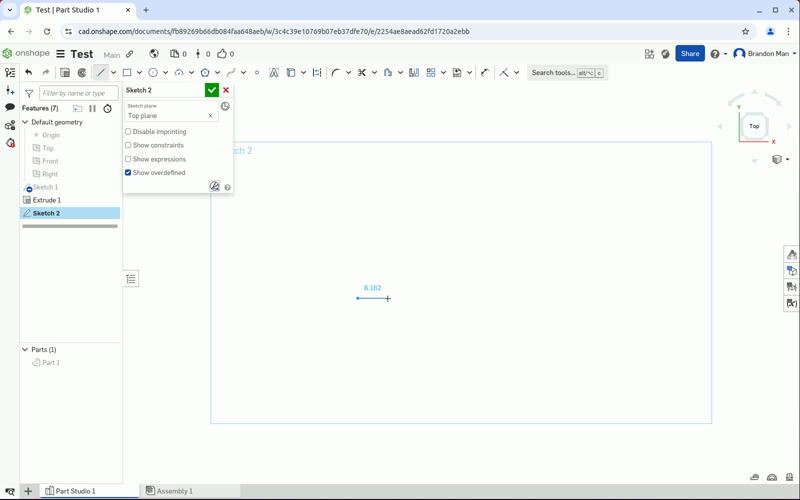
mouse_move(364, 298)
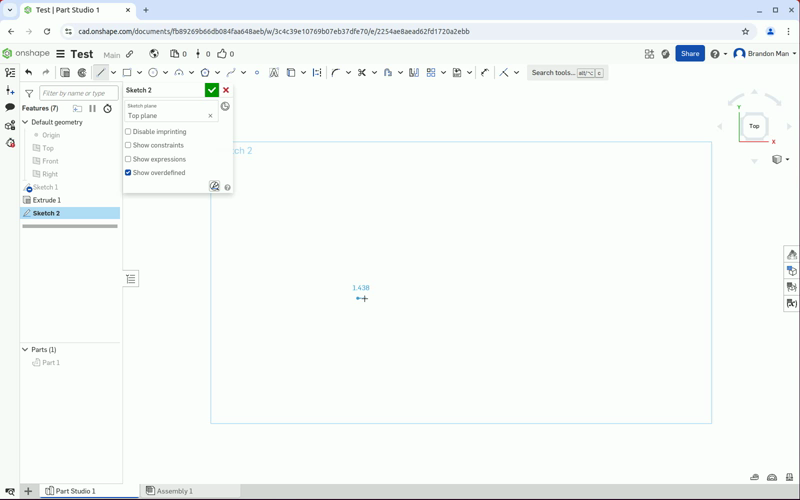
scroll(6)
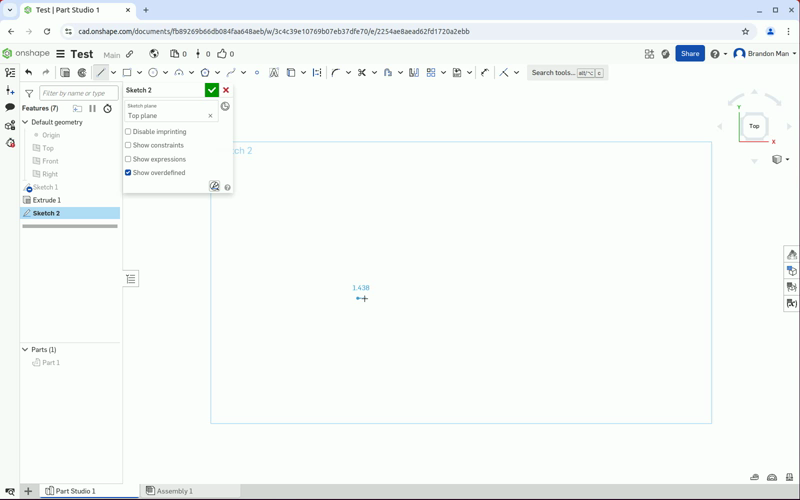
scroll(6)
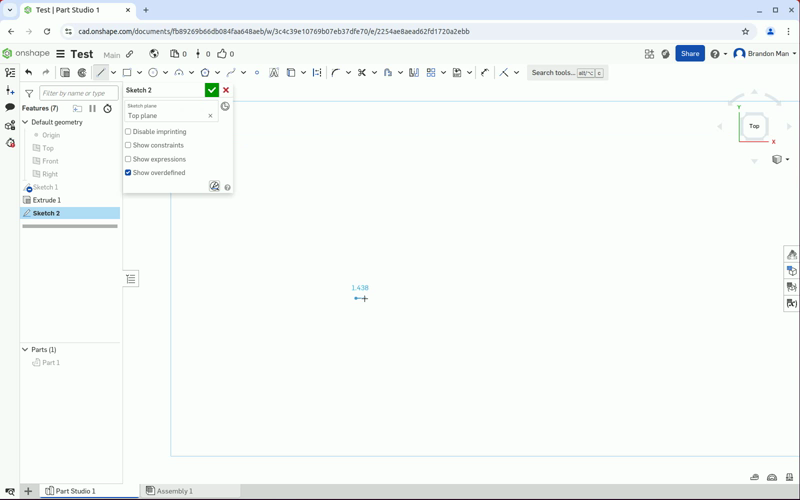
scroll(6)
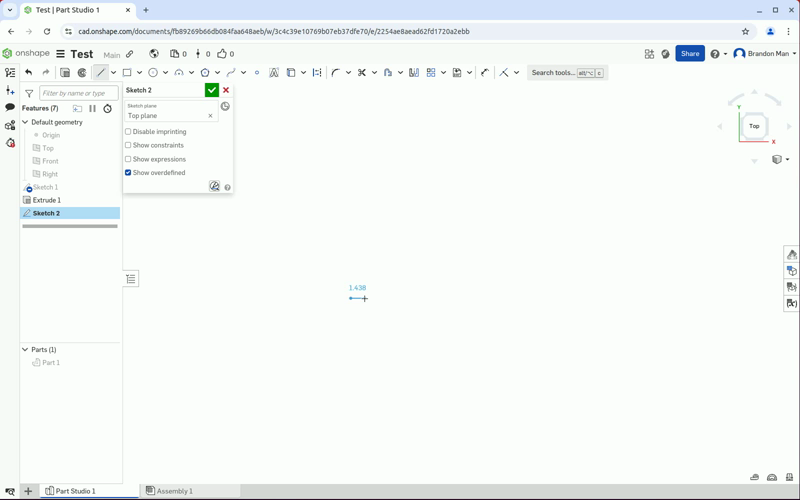
scroll(6)
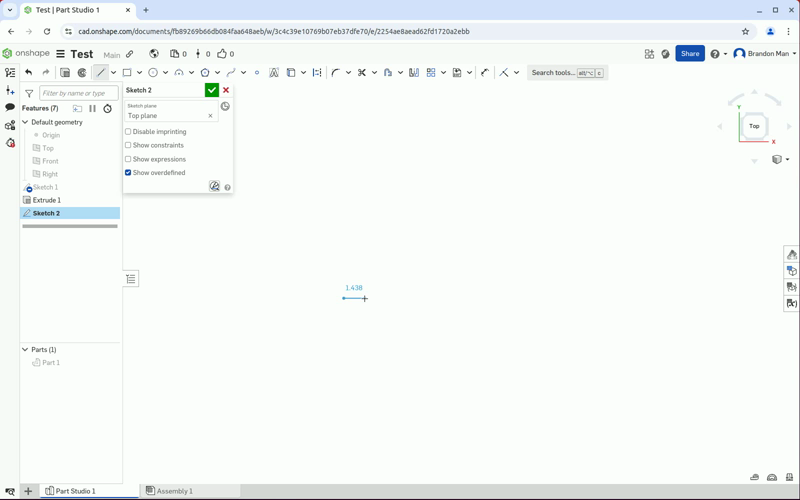
scroll(6)
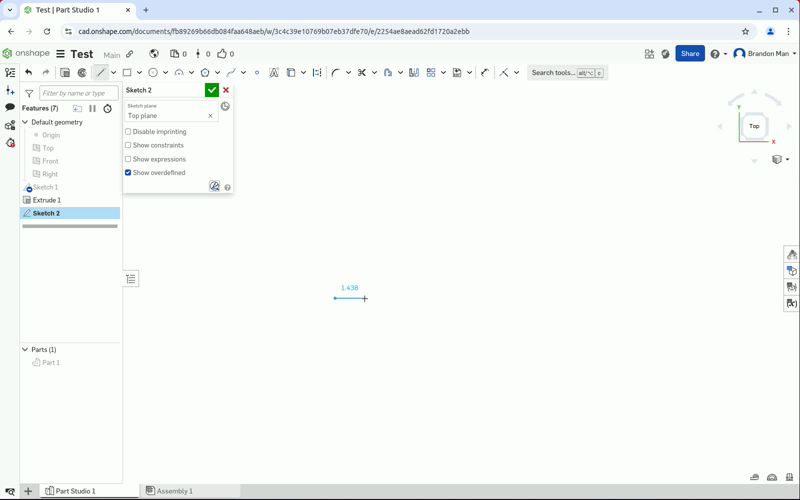
scroll(6)
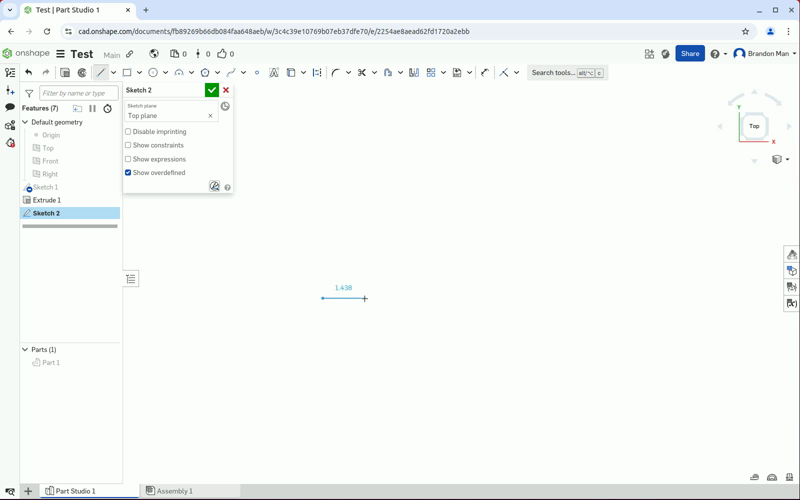
scroll(6)
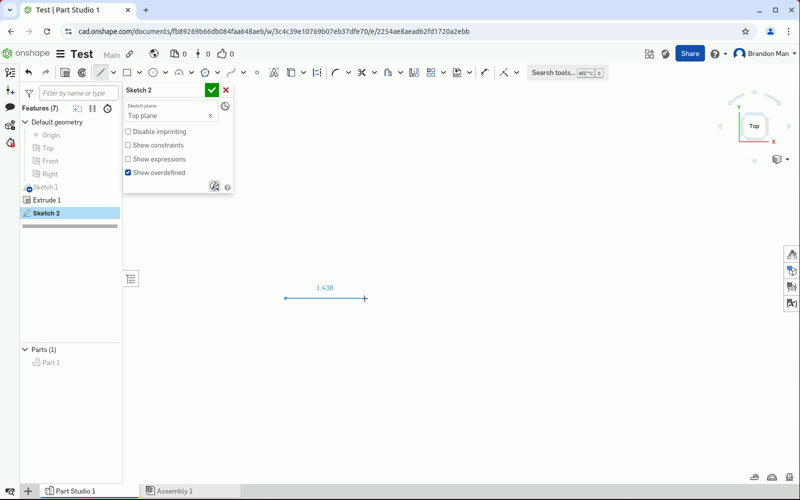
click(364, 298)
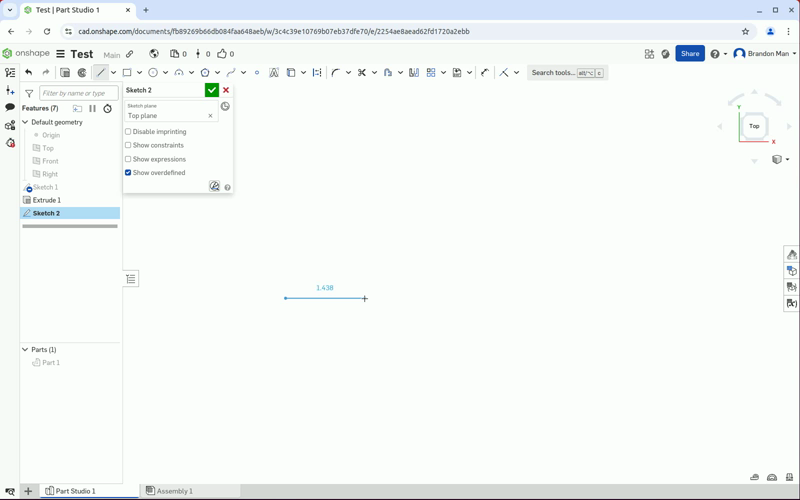
scroll(-6)
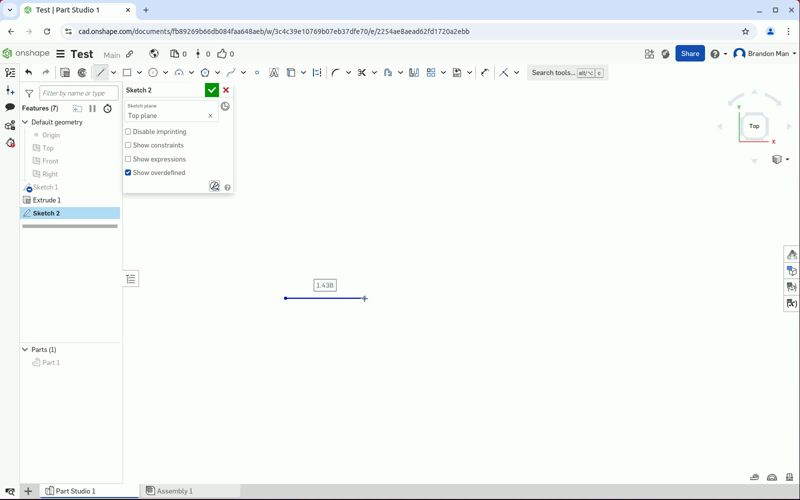
scroll(-6)
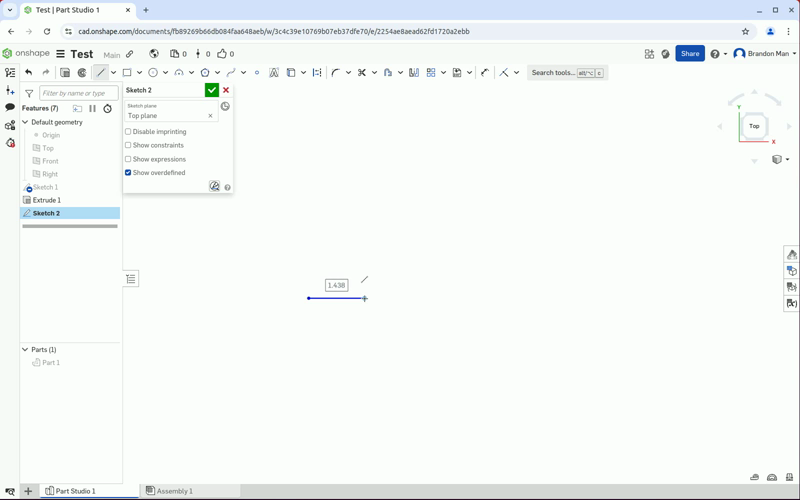
scroll(-6)
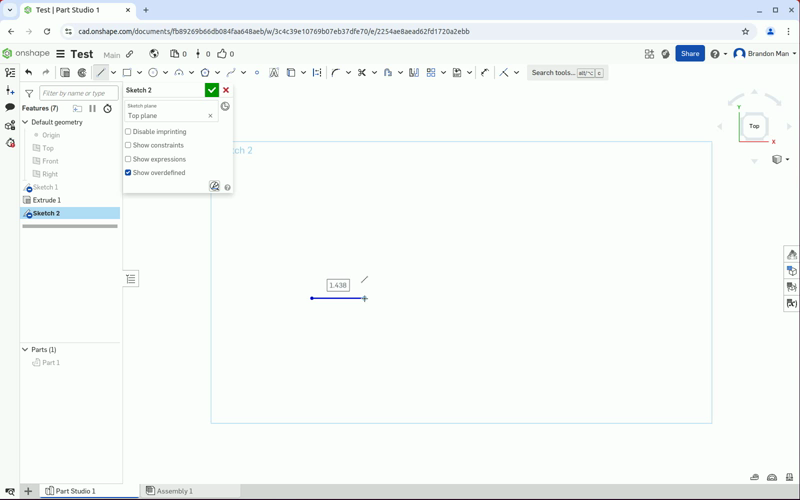
scroll(-6)
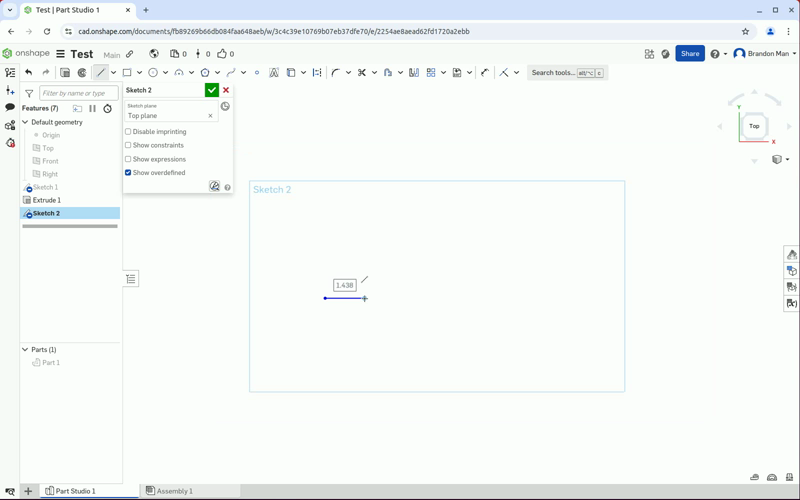
scroll(-6)
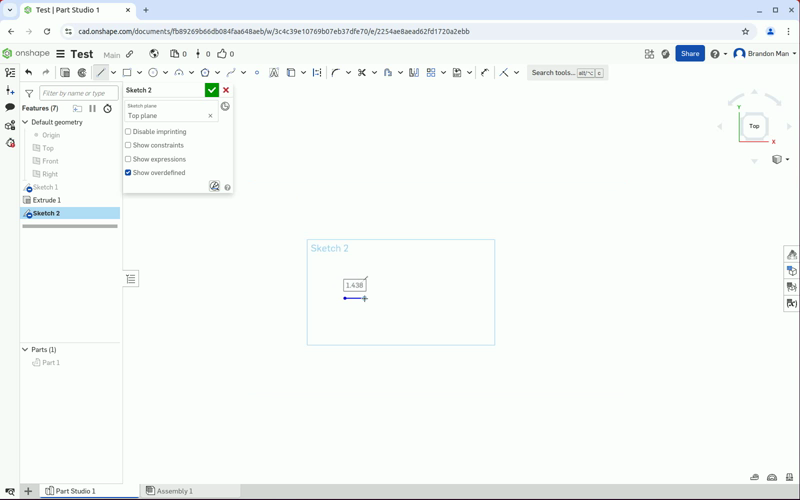
scroll(-6)
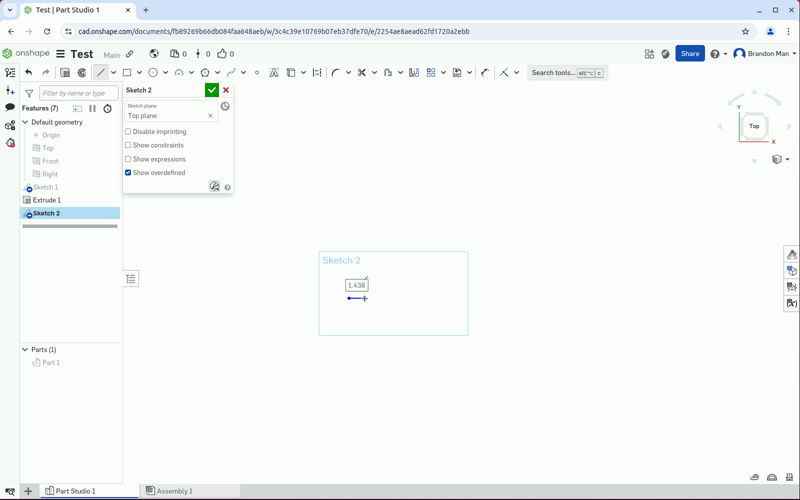
scroll(-6)
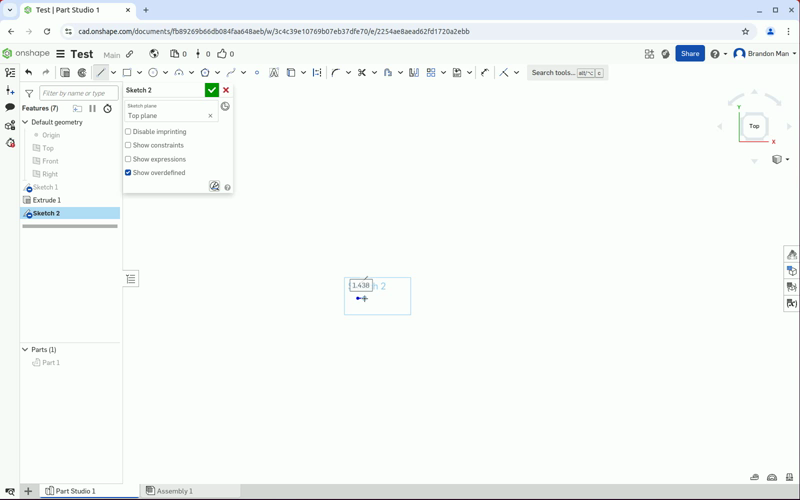
key_up(shift)
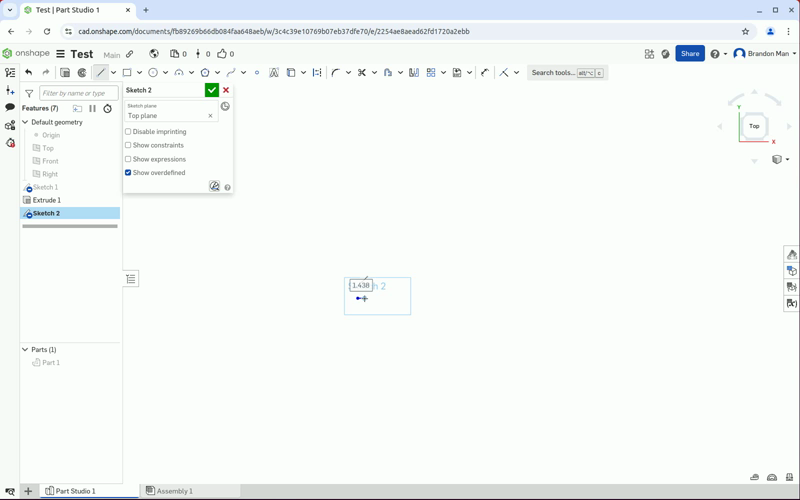
key(esc)
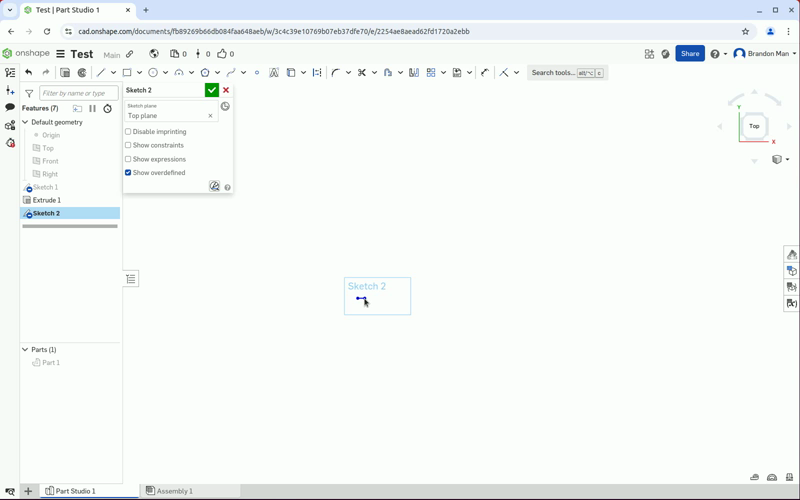
key(a)
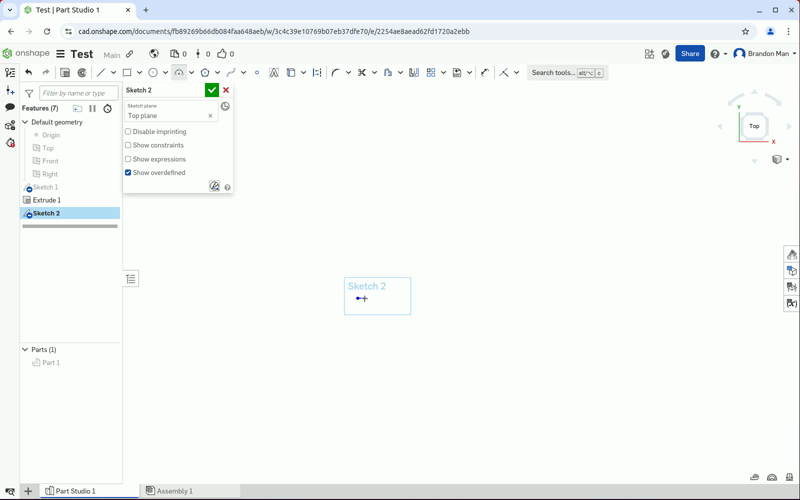
mouse_move(364, 298)
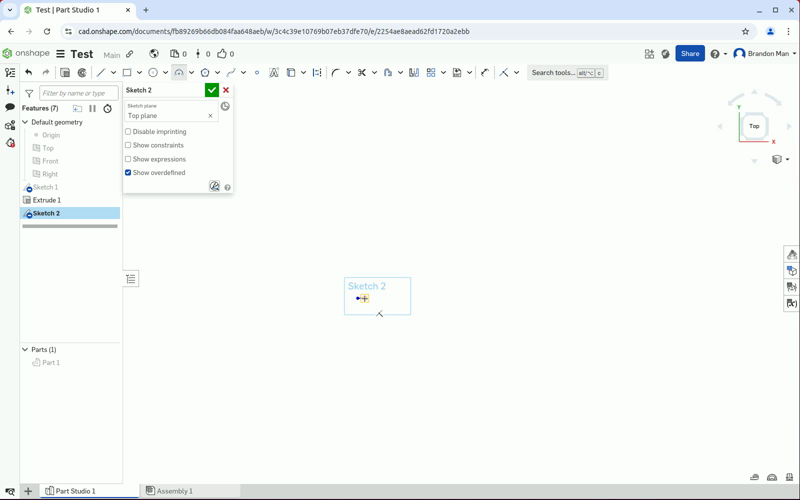
click(364, 298)
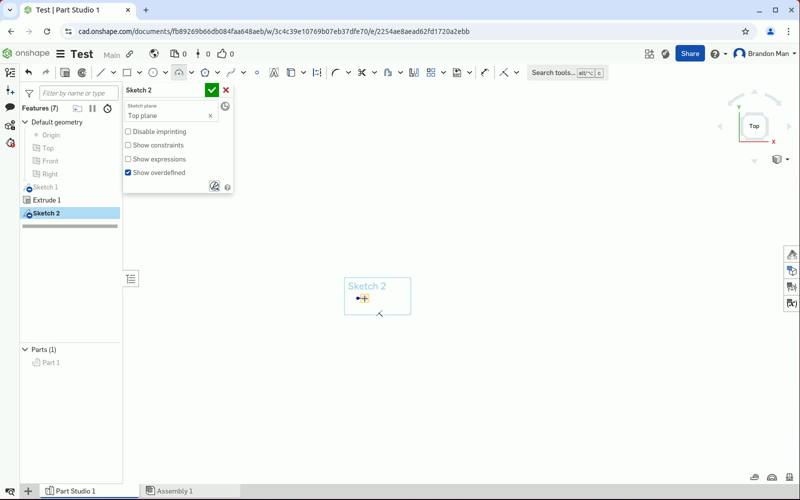
key_down(shift)
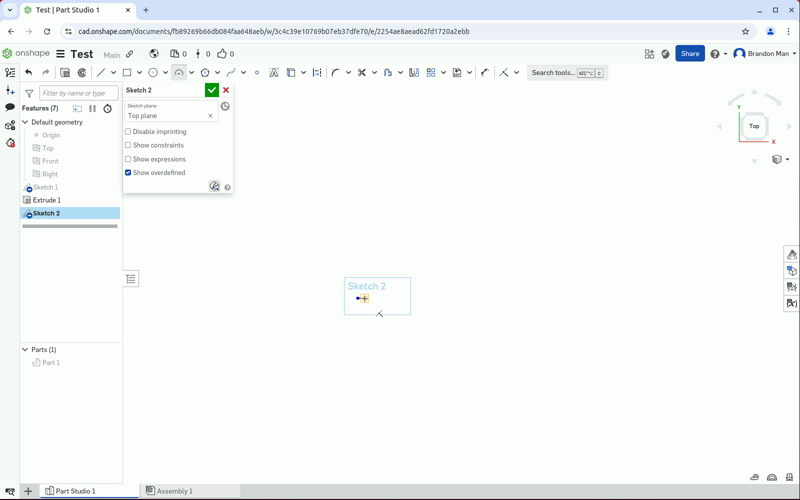
mouse_move(364, 267)
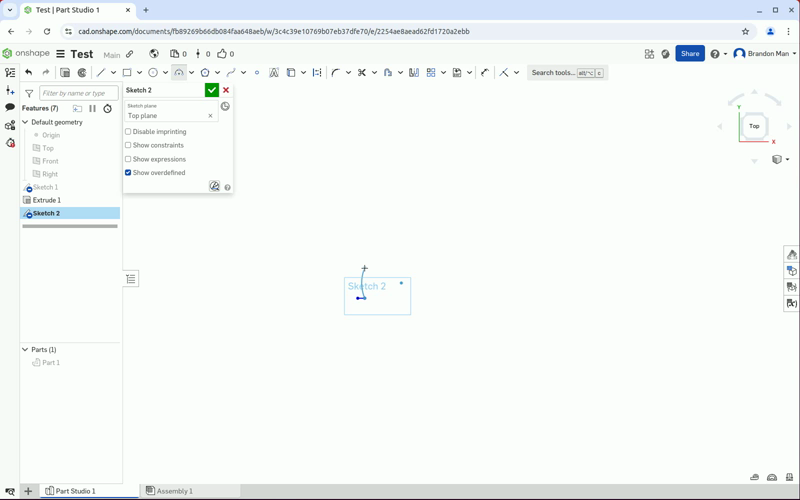
click(364, 267)
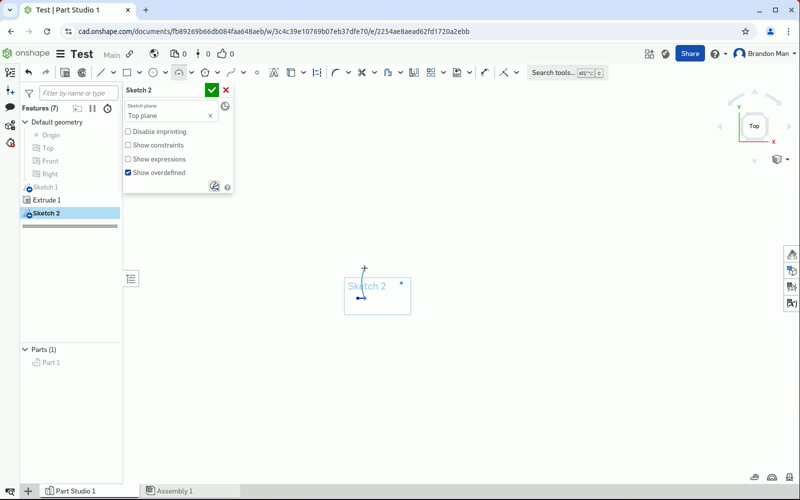
mouse_move(363, 283)
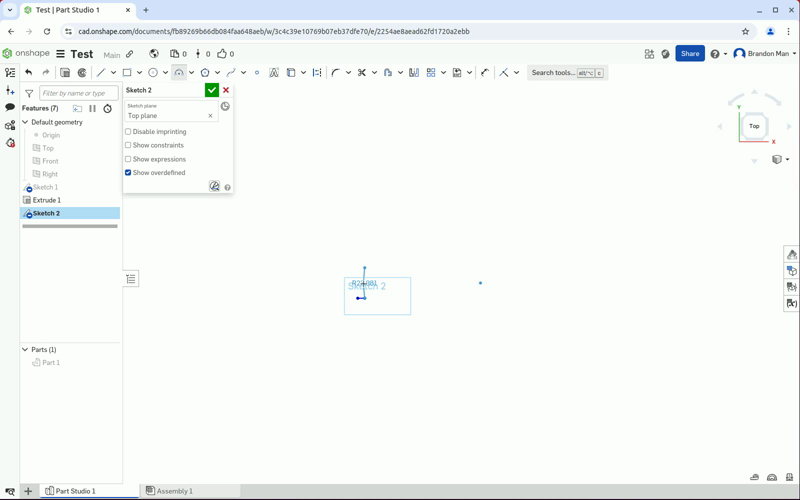
click(363, 283)
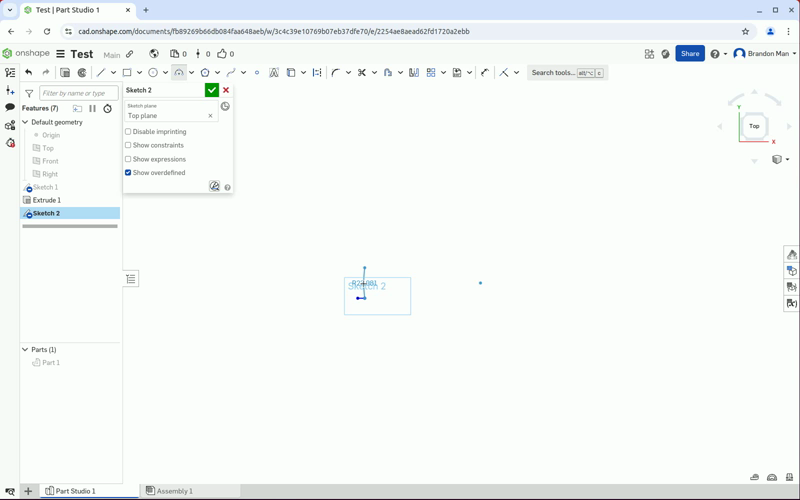
key_up(shift)
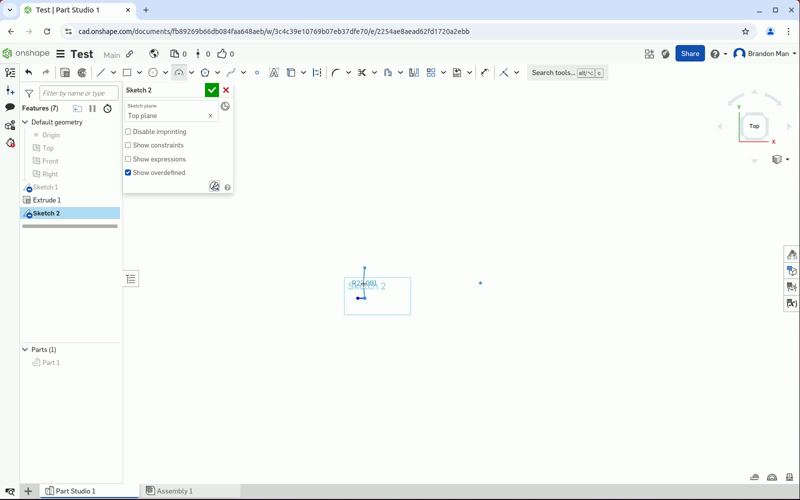
key(esc)
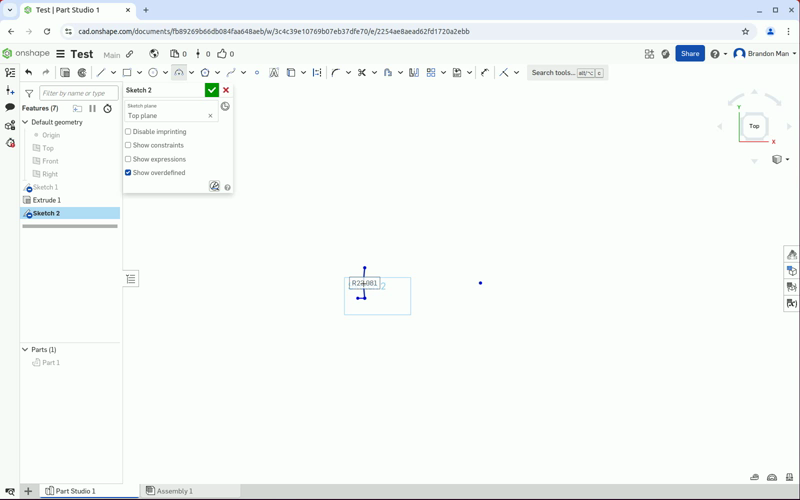
key(l)
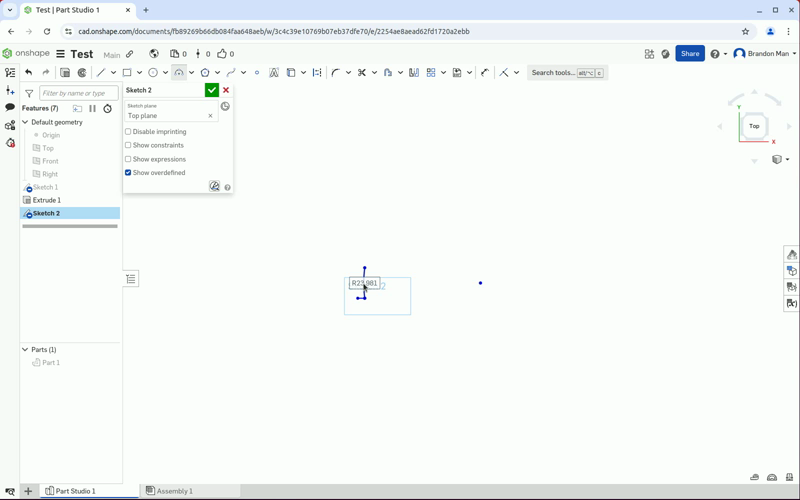
mouse_move(364, 267)
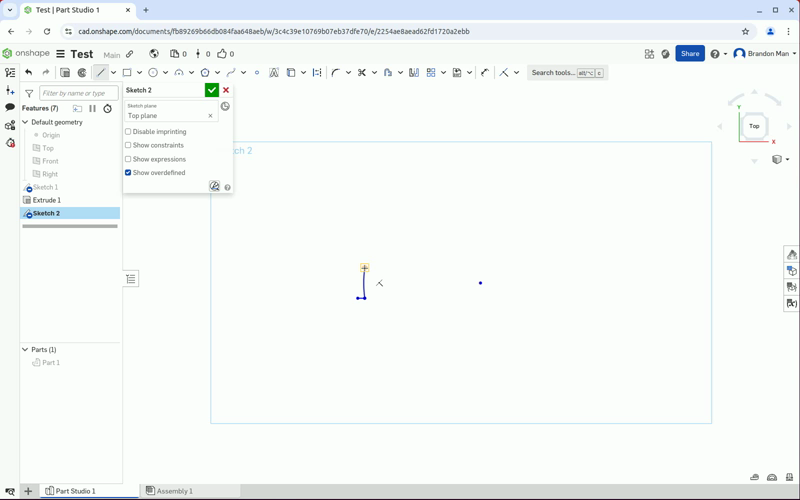
click(364, 267)
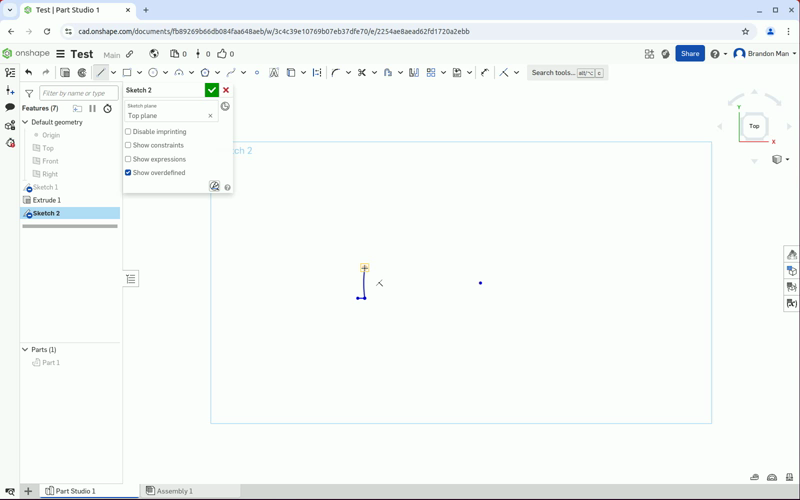
key_down(shift)
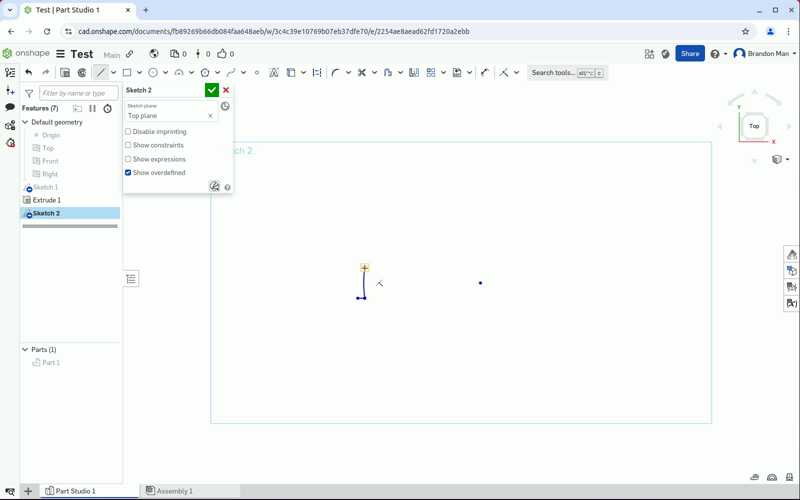
mouse_move(394, 267)
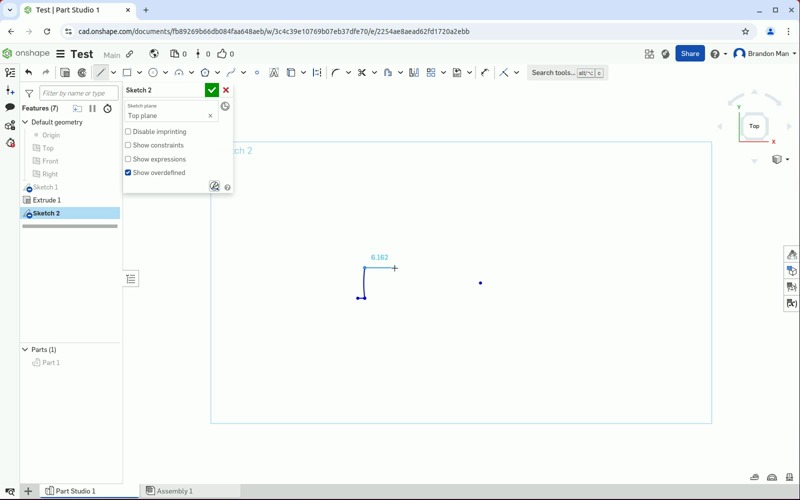
mouse_move(357, 267)
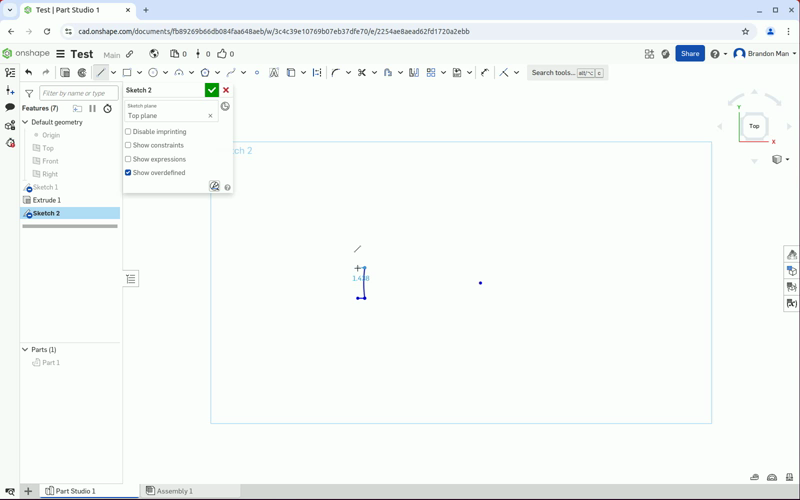
scroll(6)
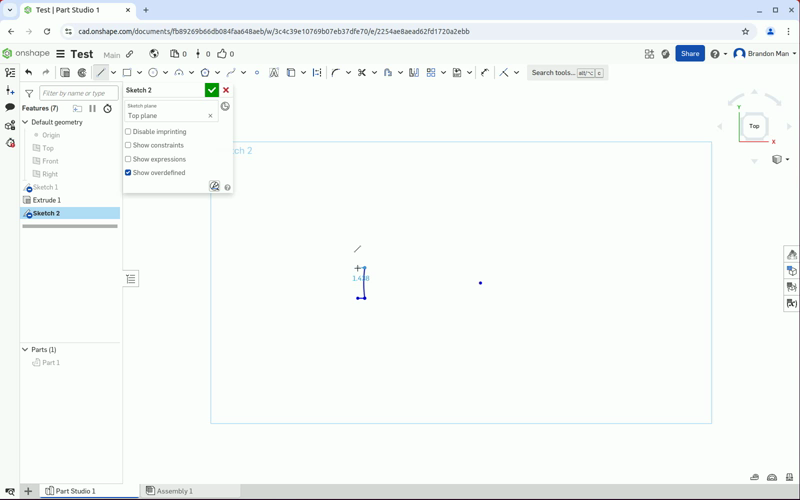
scroll(6)
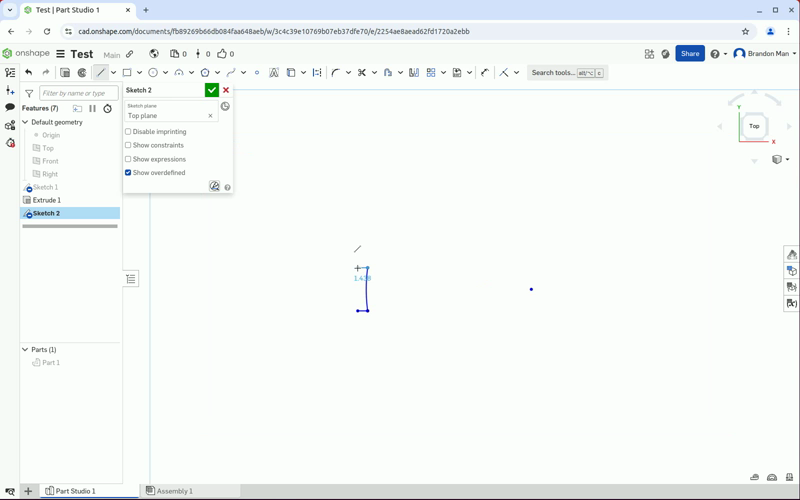
scroll(6)
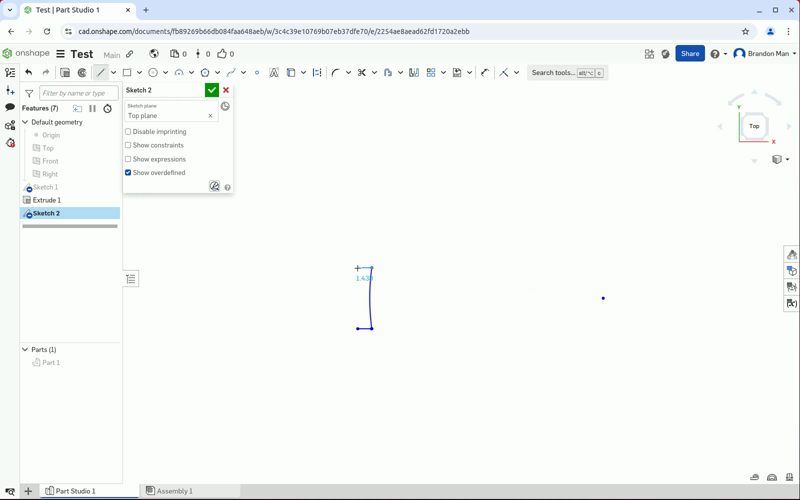
scroll(6)
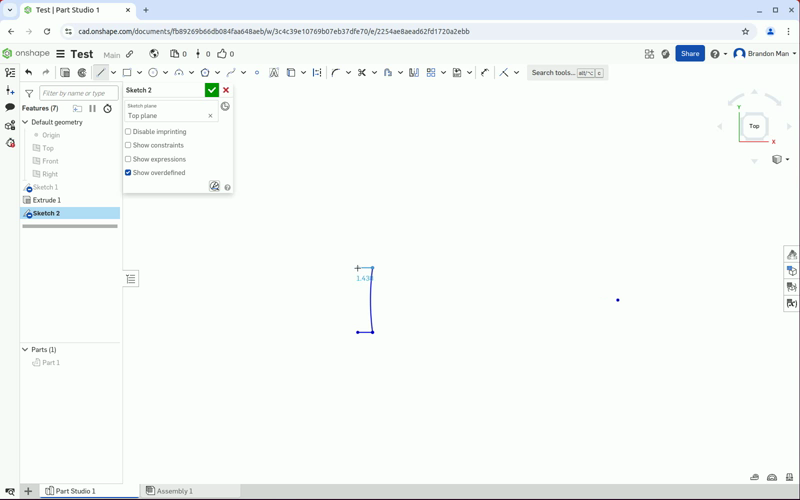
scroll(6)
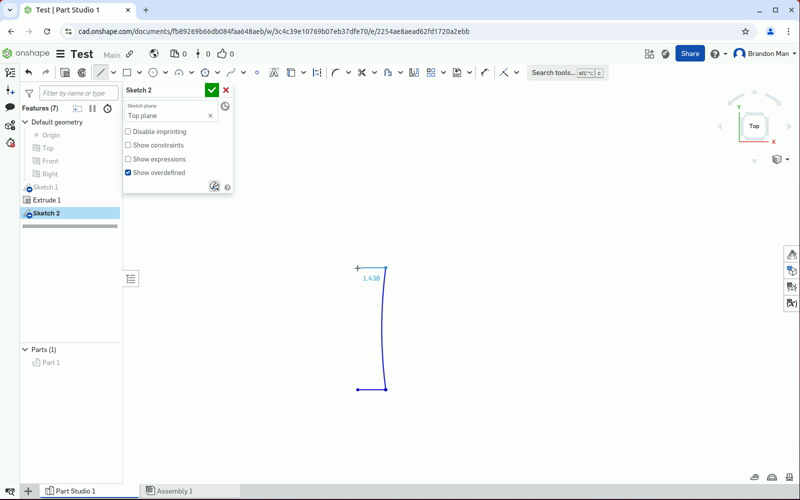
scroll(6)
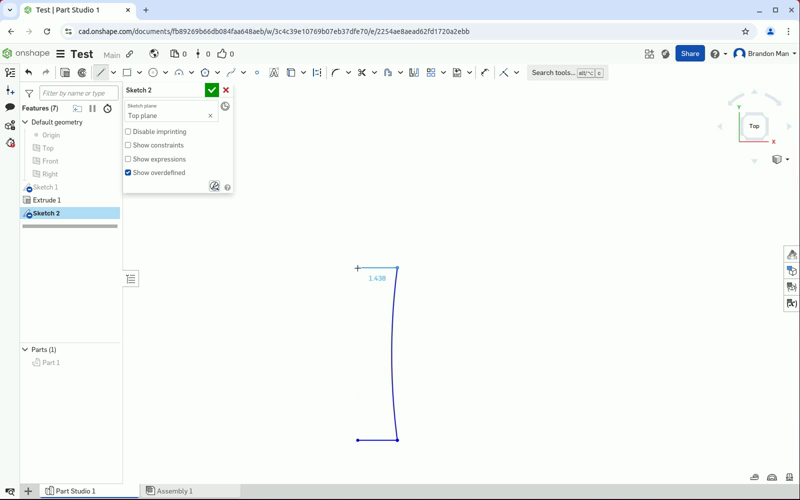
scroll(6)
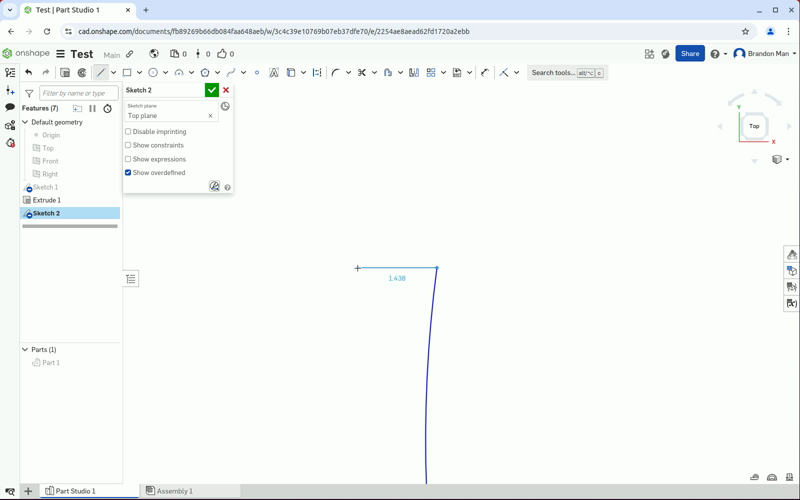
click(357, 267)
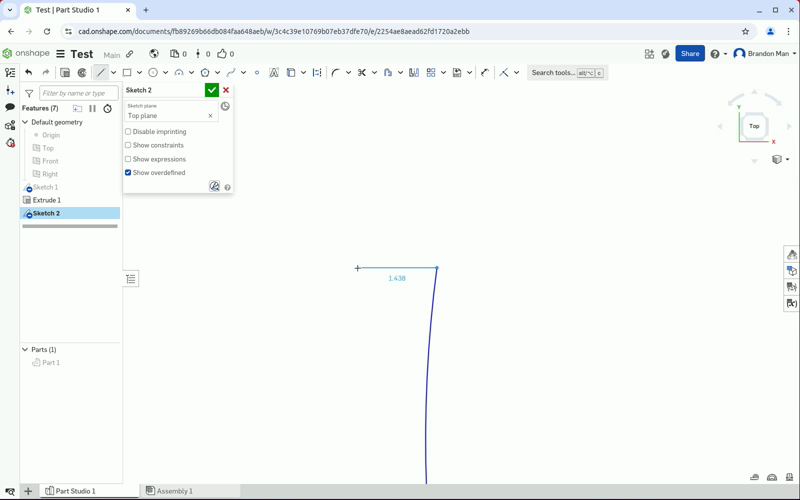
scroll(-6)
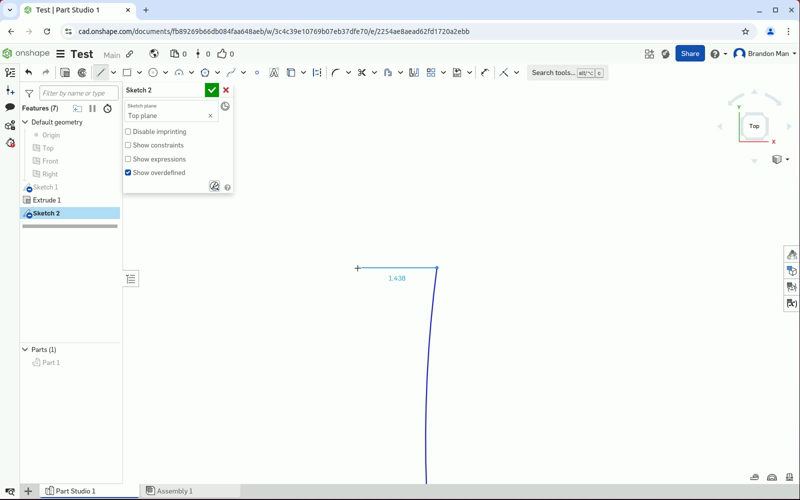
scroll(-6)
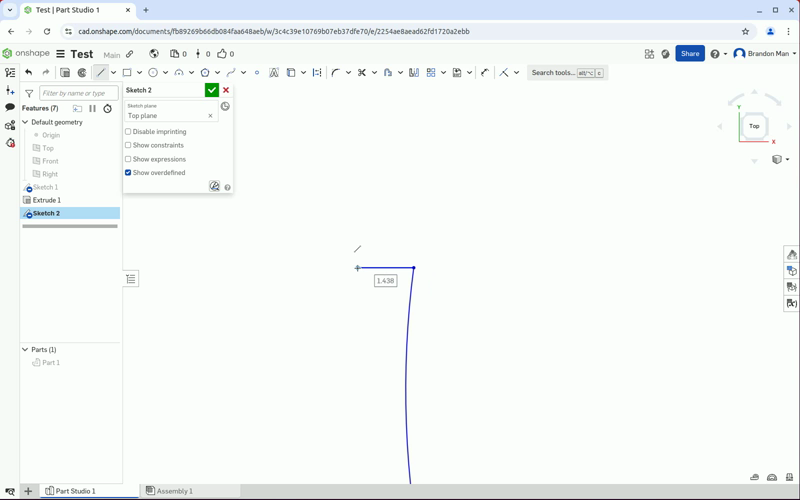
scroll(-6)
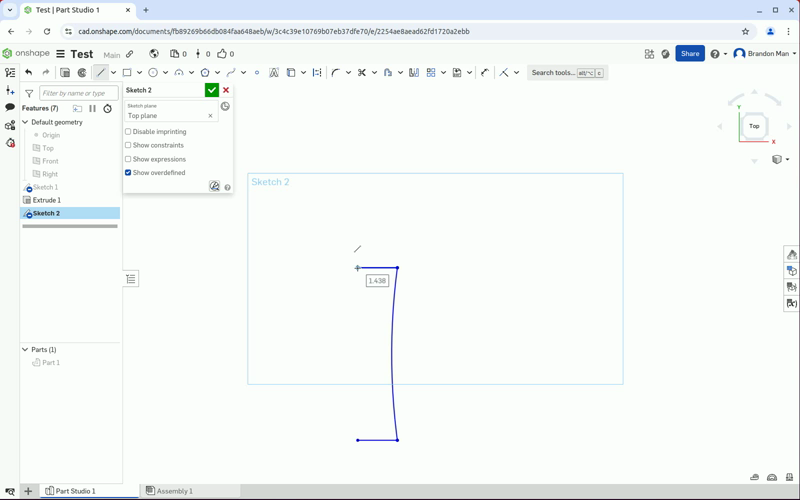
scroll(-6)
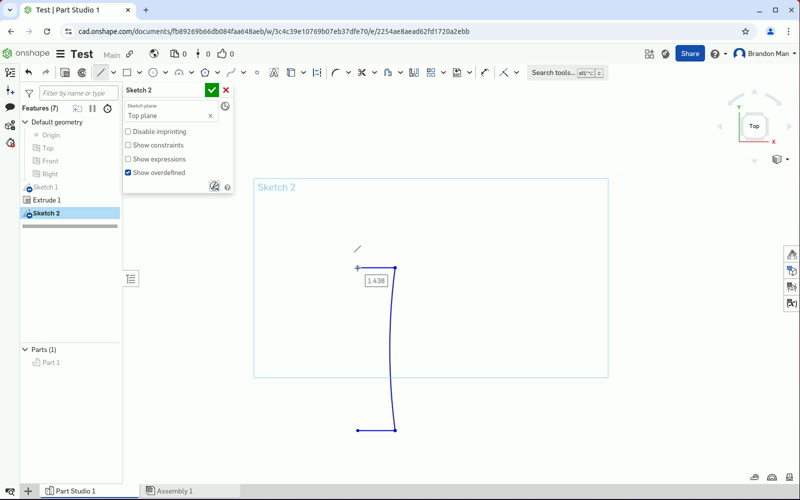
scroll(-6)
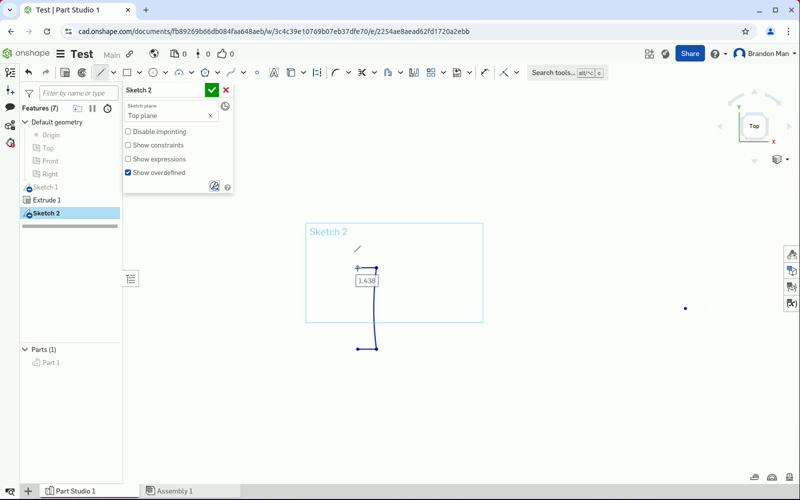
scroll(-6)
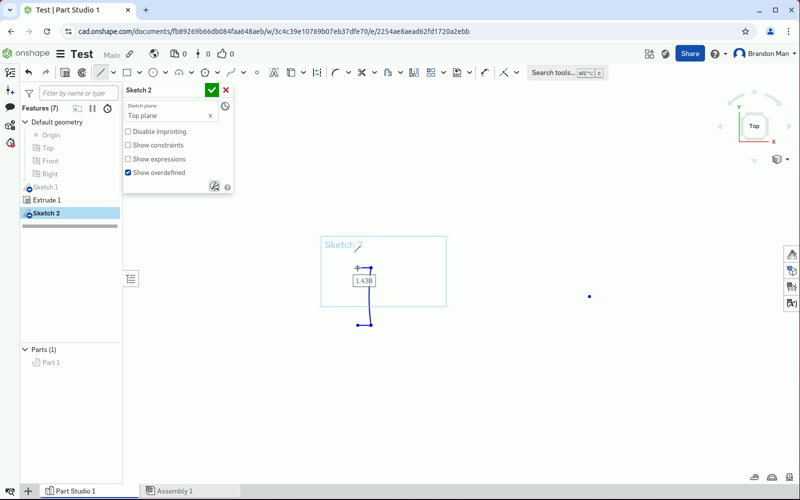
scroll(-6)
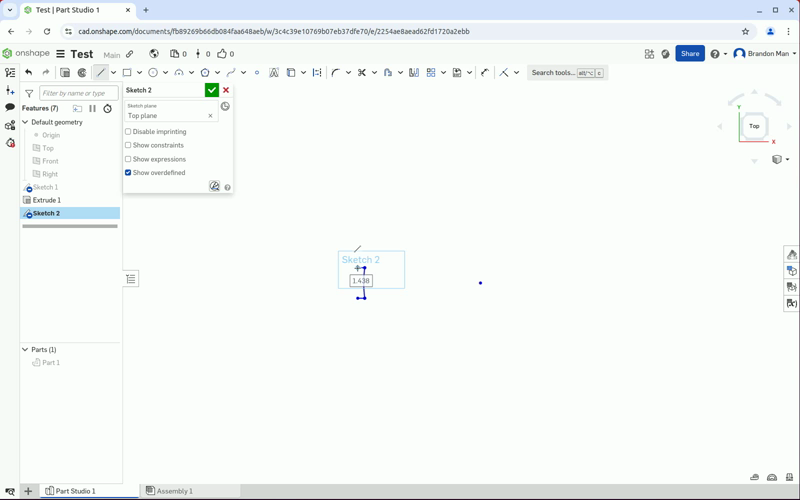
key_up(shift)
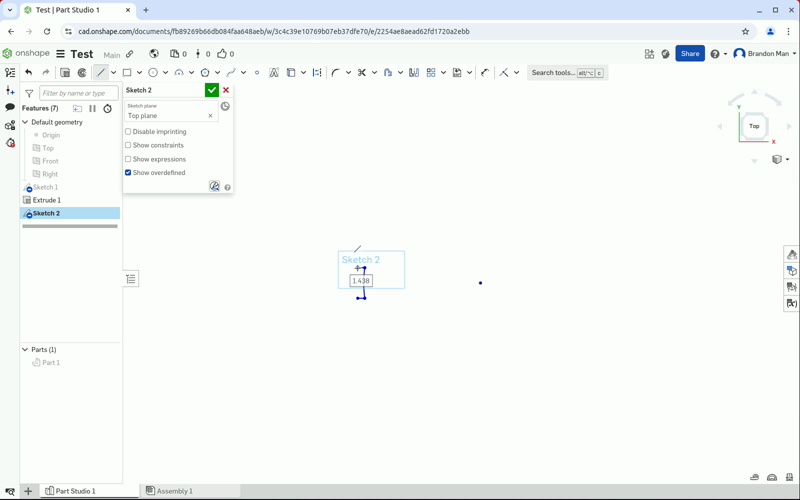
mouse_move(387, 267)
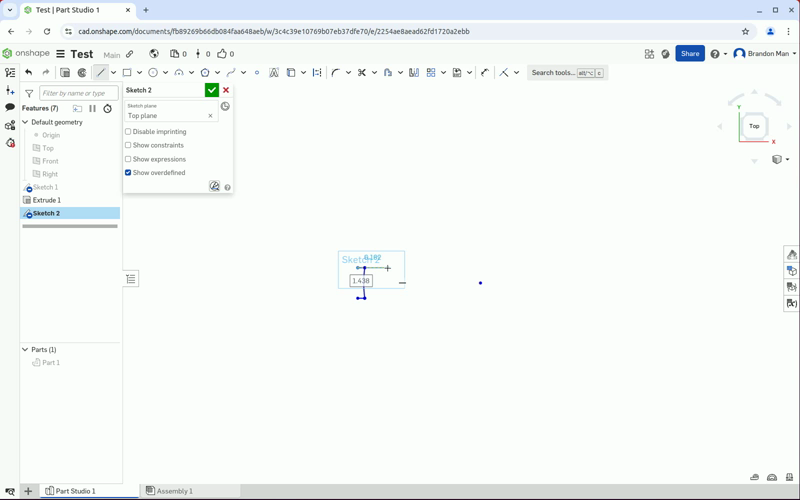
key_down(shift)
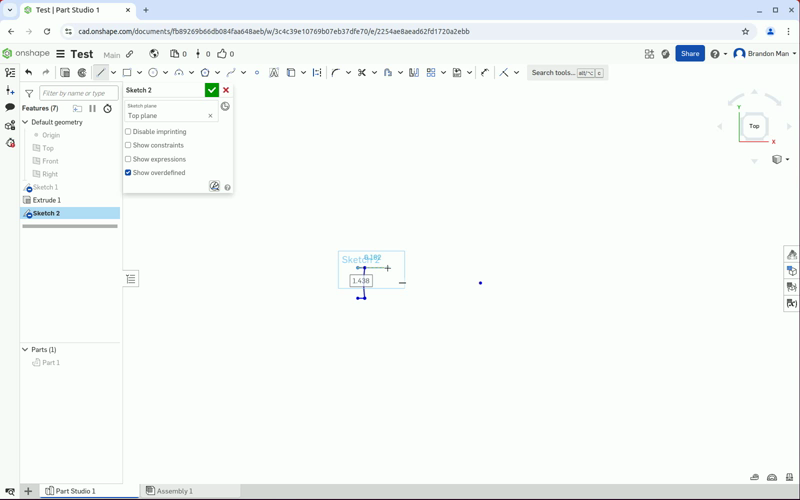
mouse_move(357, 298)
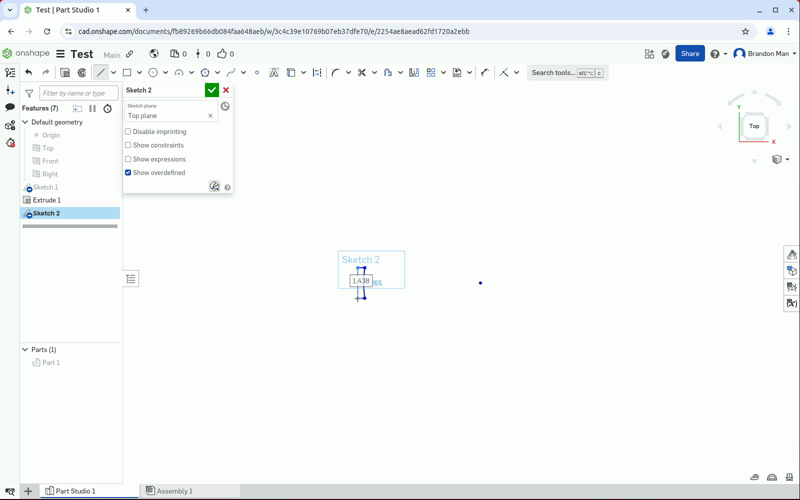
key_up(shift)
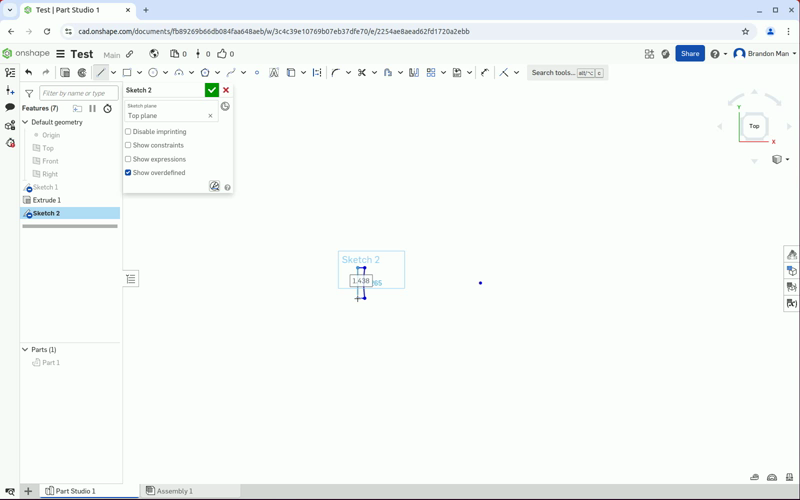
click(357, 298)
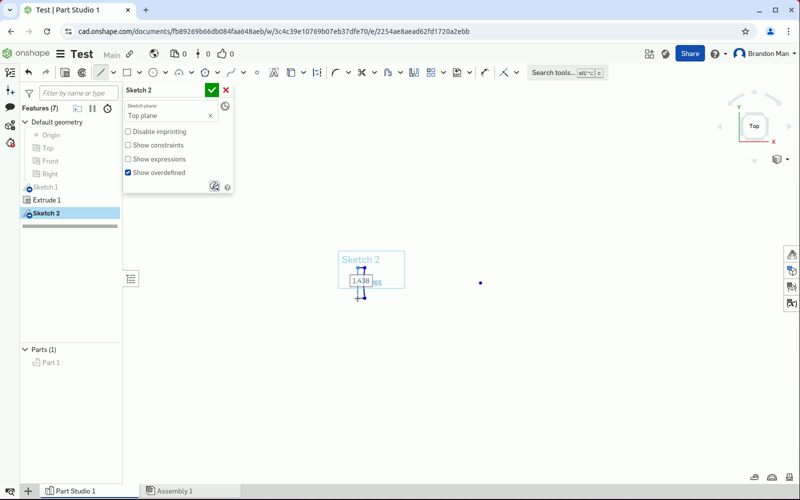
key(esc)
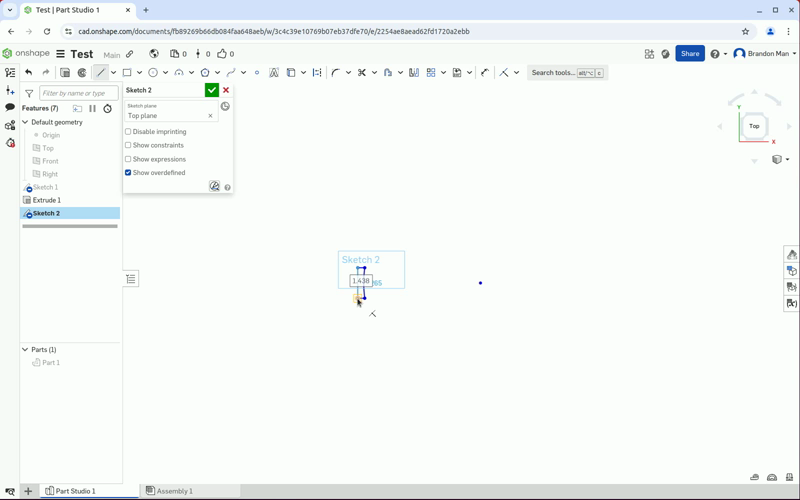
mouse_move(360, 280)
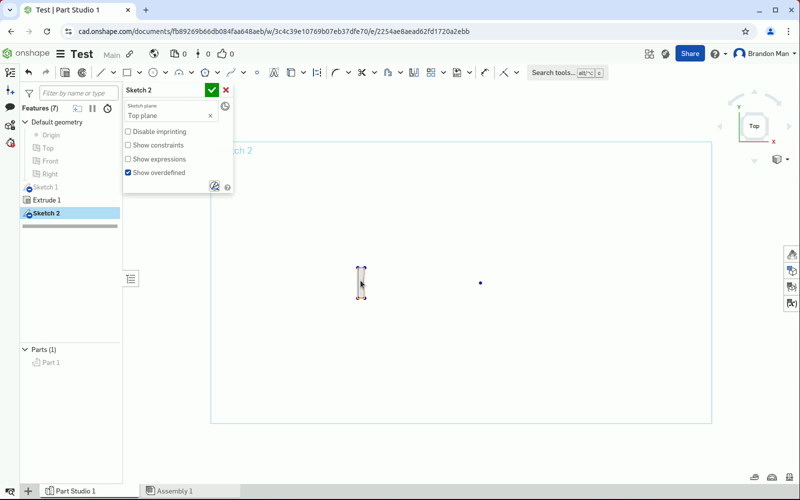
scroll(6)
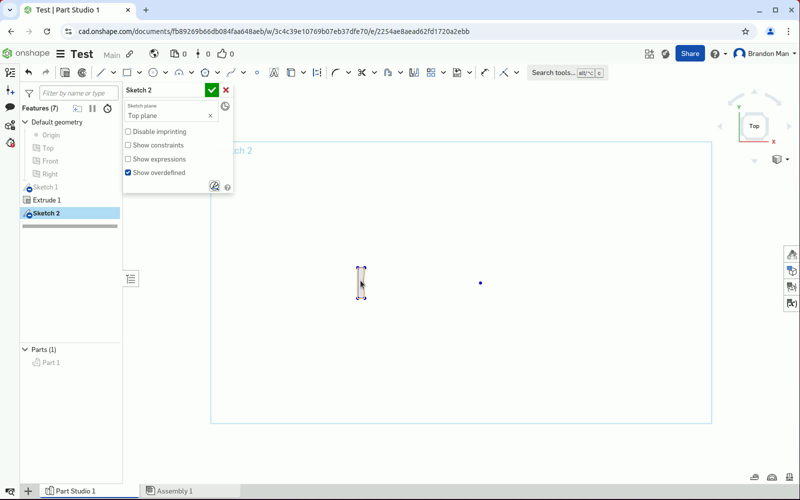
scroll(6)
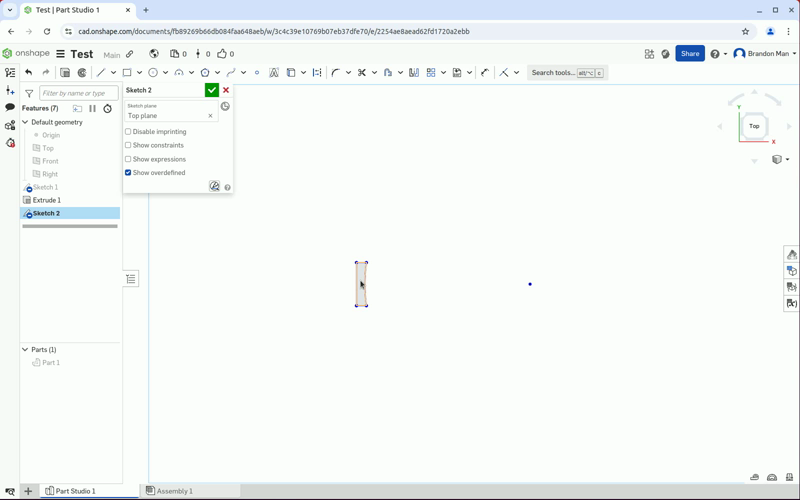
scroll(6)
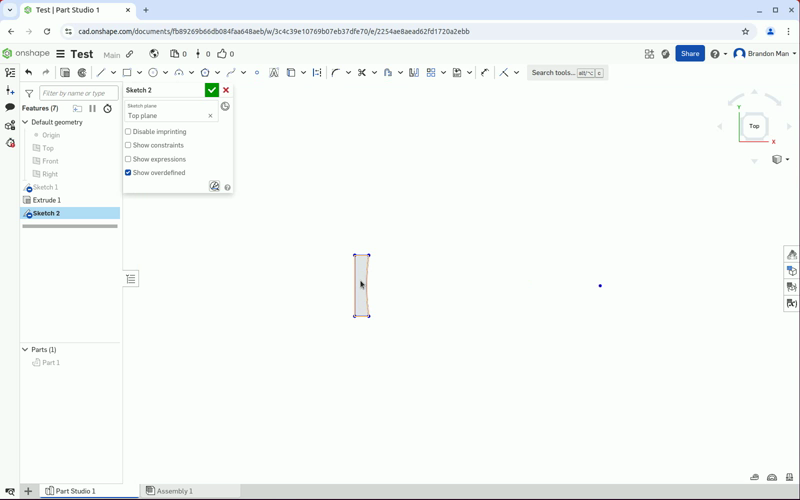
scroll(6)
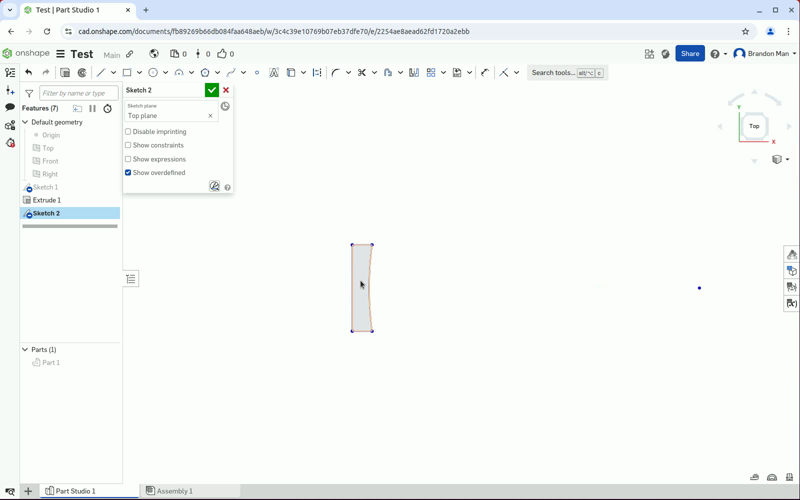
scroll(6)
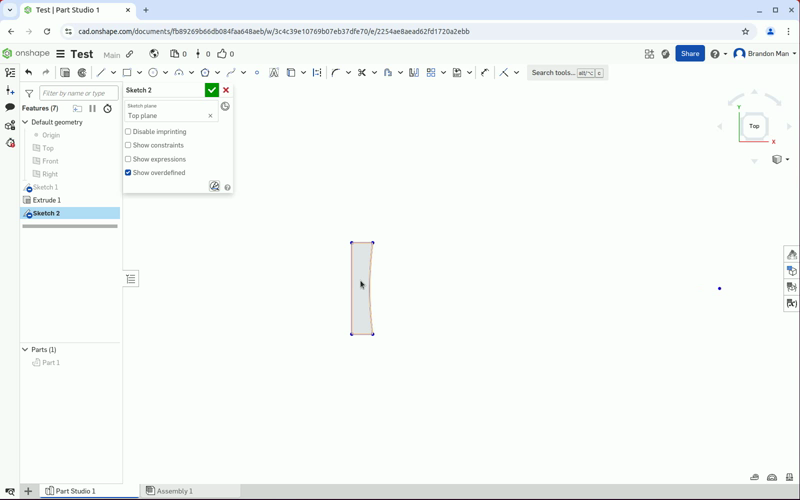
scroll(6)
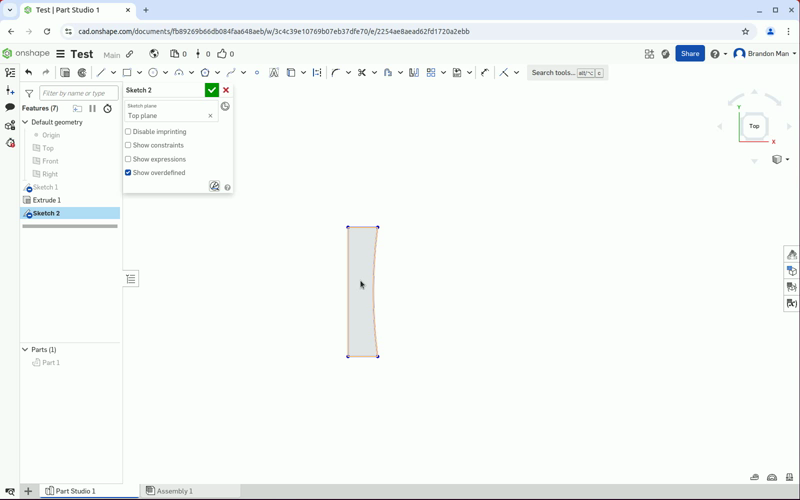
scroll(6)
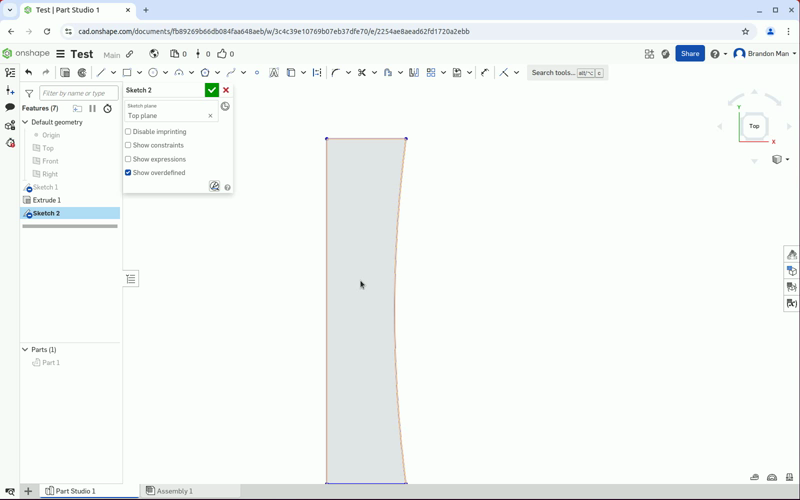
click(360, 280)
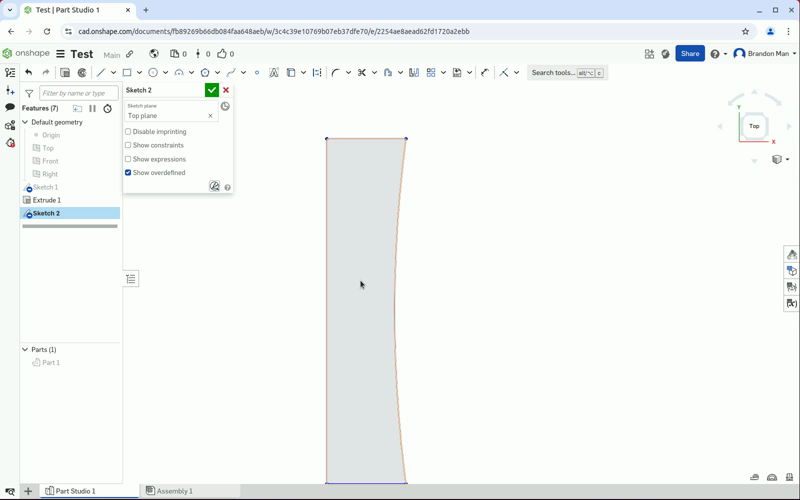
scroll(-6)
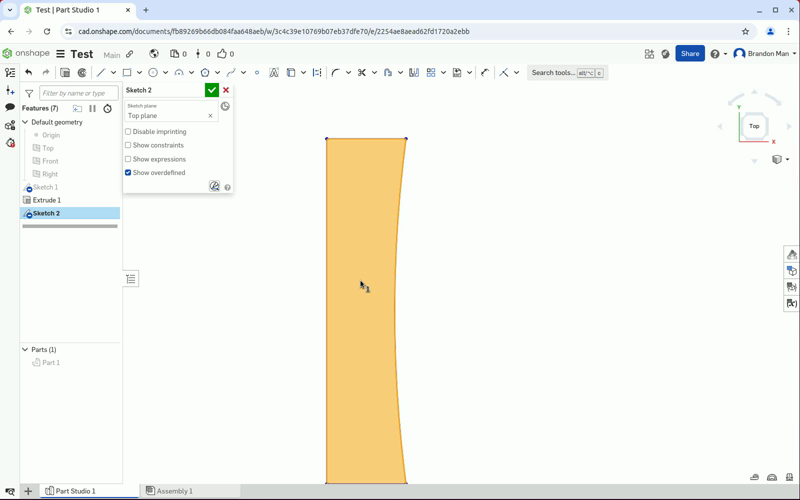
scroll(-6)
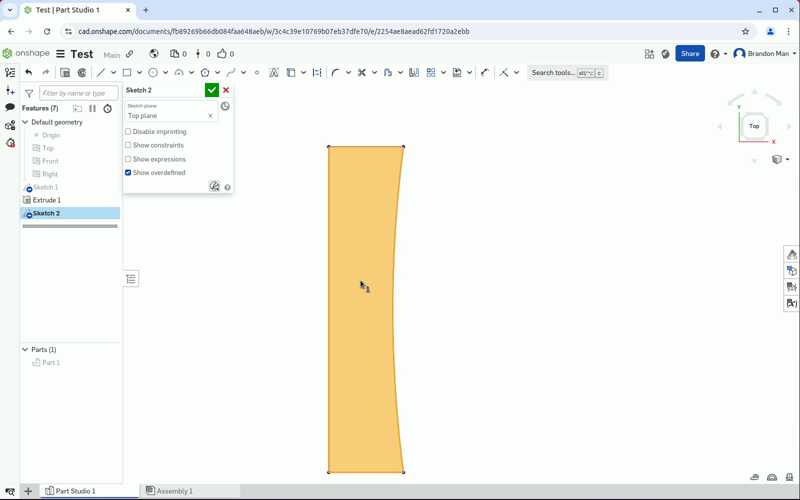
scroll(-6)
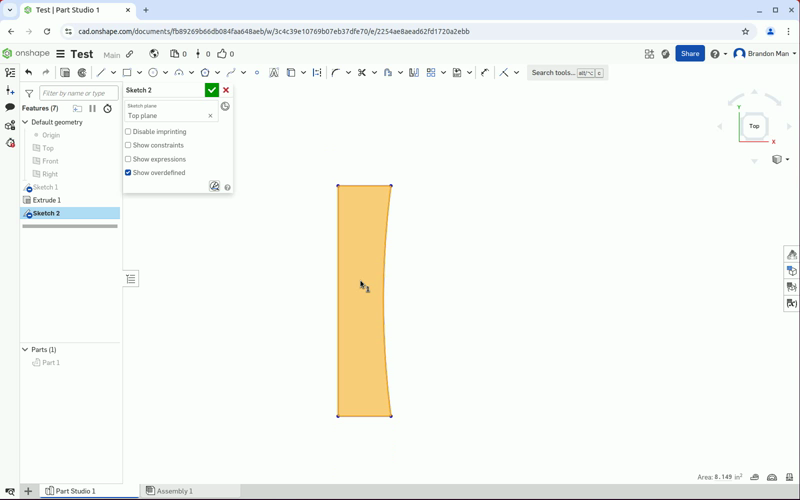
scroll(-6)
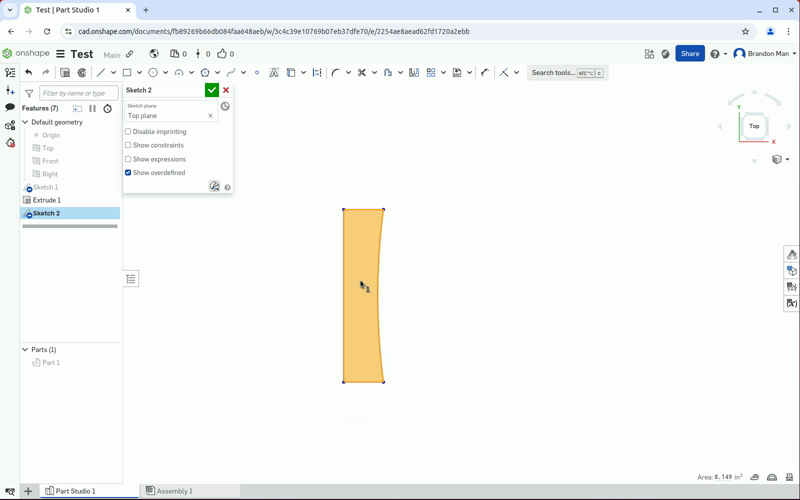
scroll(-6)
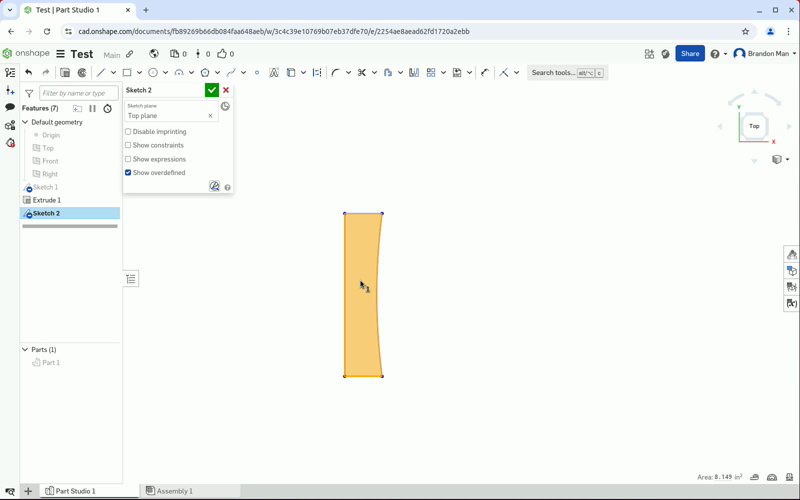
scroll(-6)
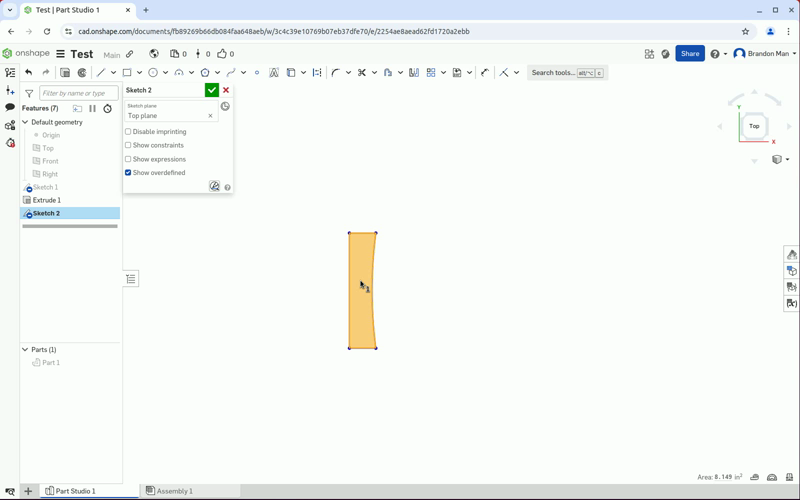
scroll(-6)
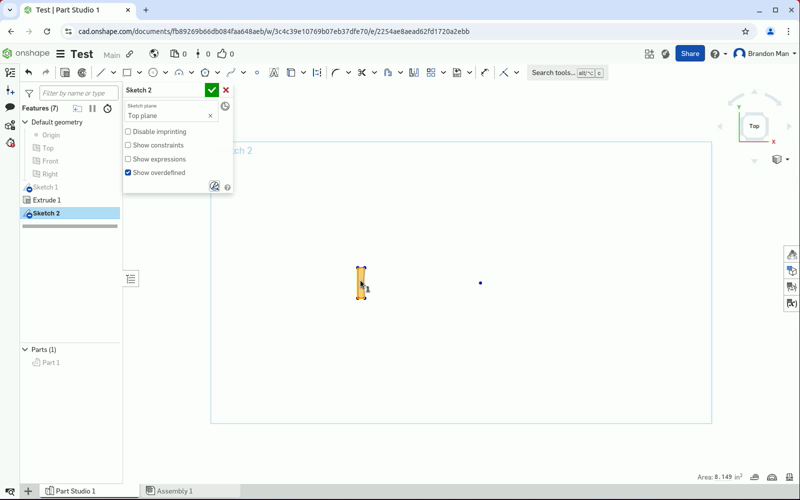
mouse_move(73, 352)
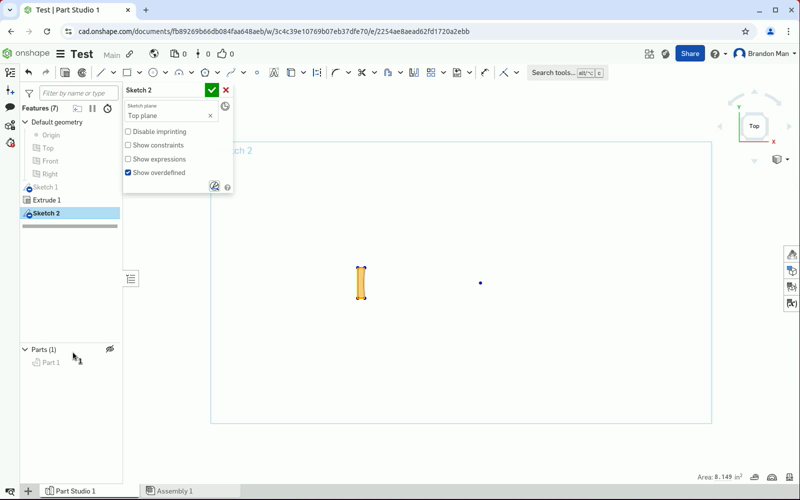
key(shift+y)
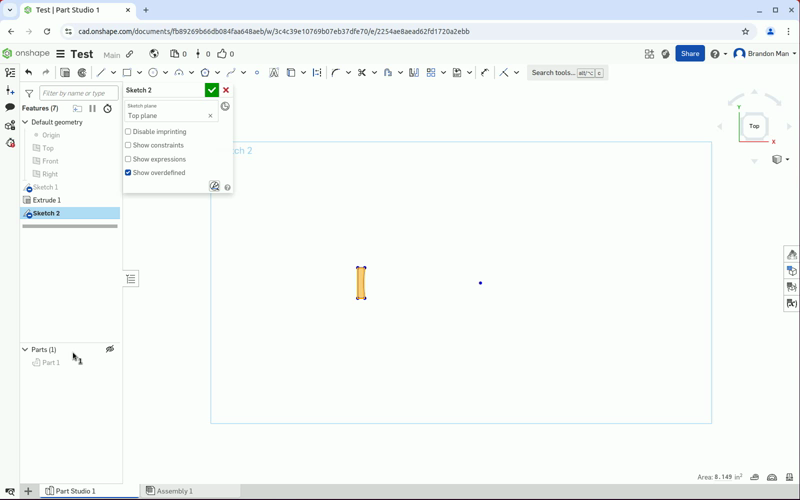
key(shift+e)
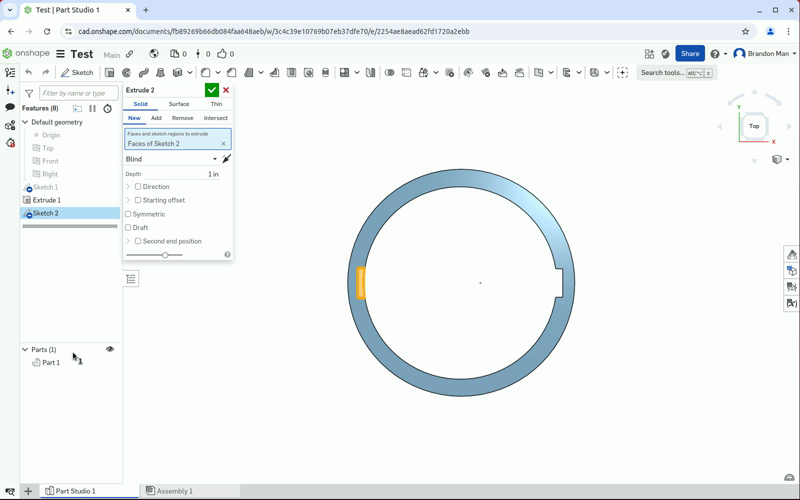
mouse_move(143, 106)
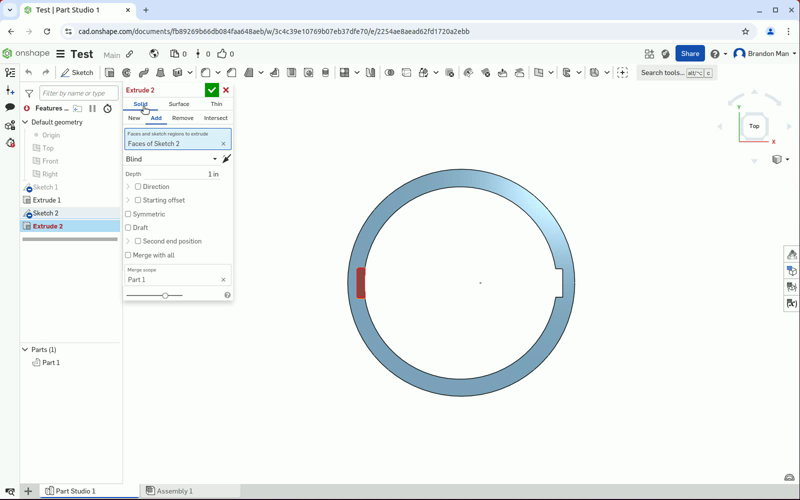
click(143, 106)
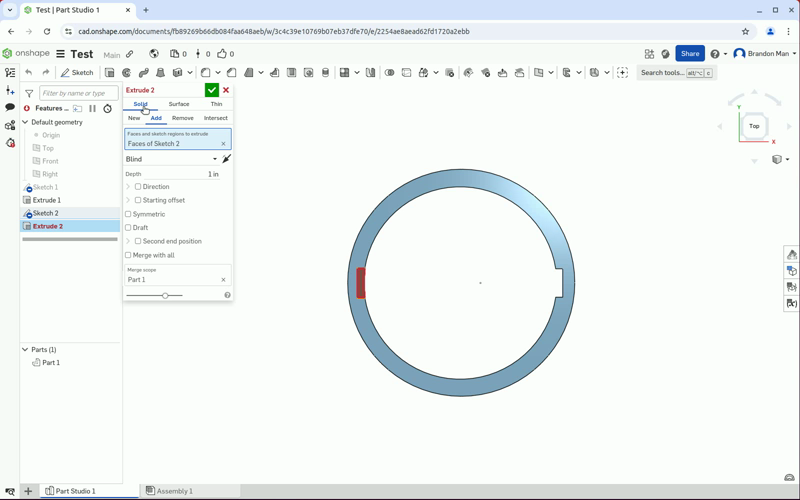
mouse_move(137, 120)
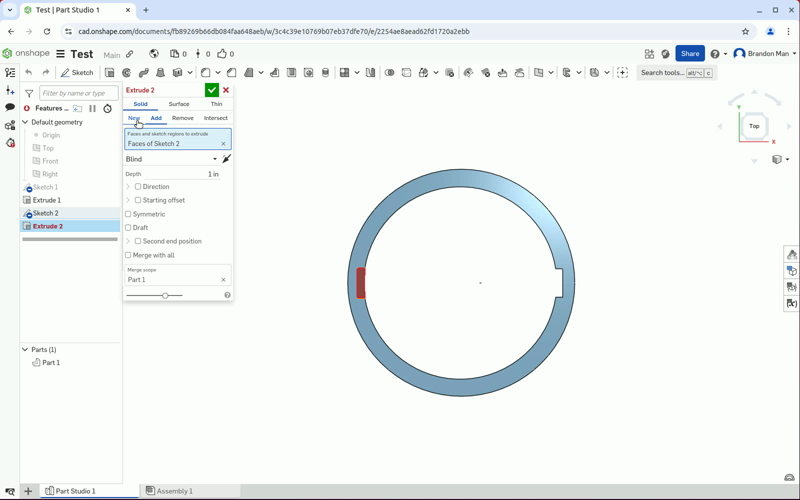
click(137, 120)
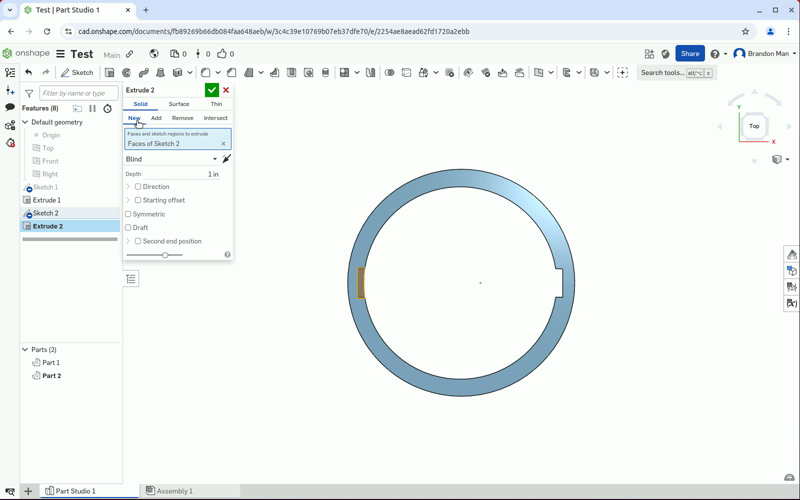
key(tab, 4)
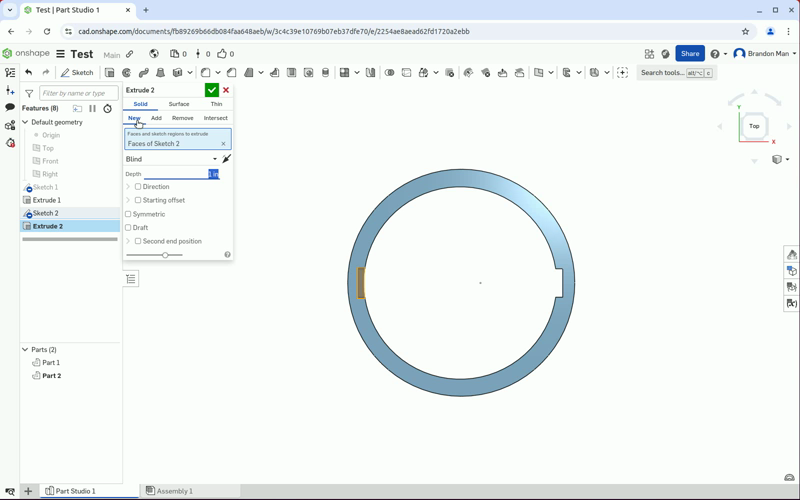
text(-0.722)
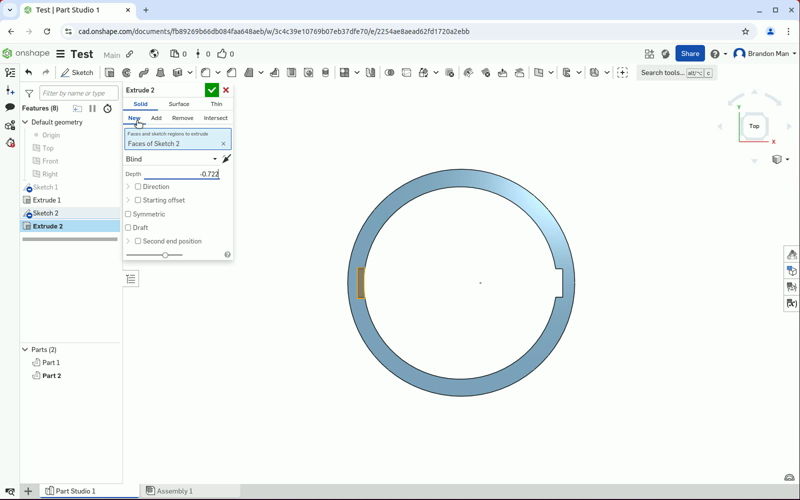
key(enter)
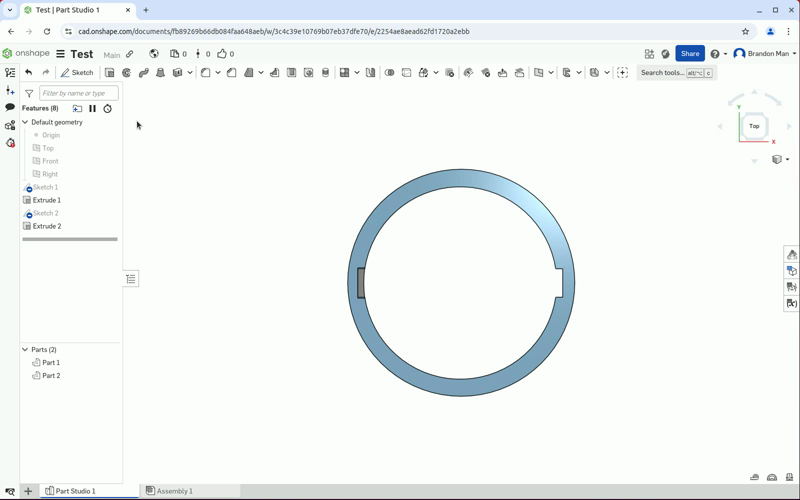
key(shift+h)
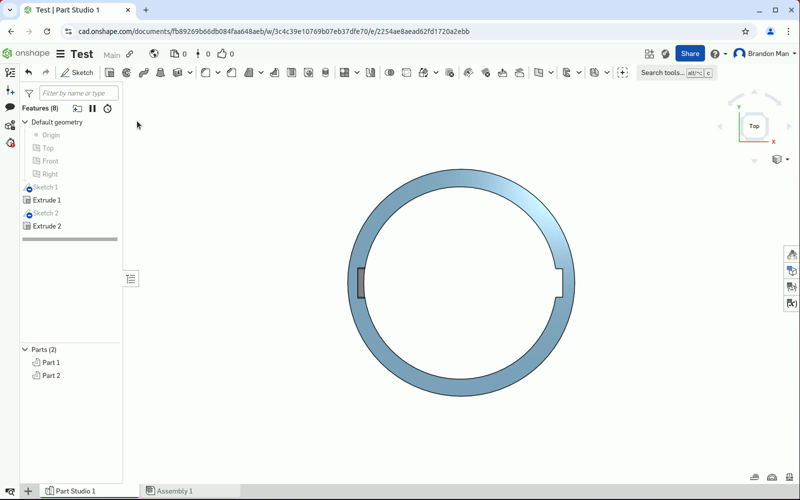
key(shift+h)
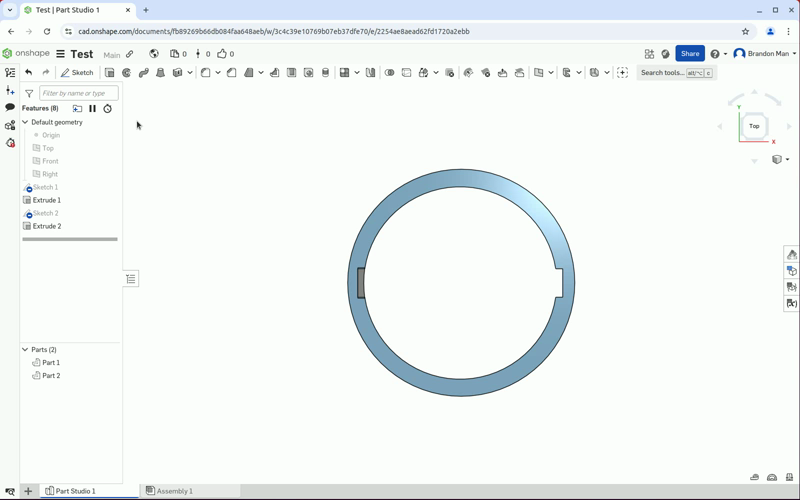
mouse_move(73, 189)
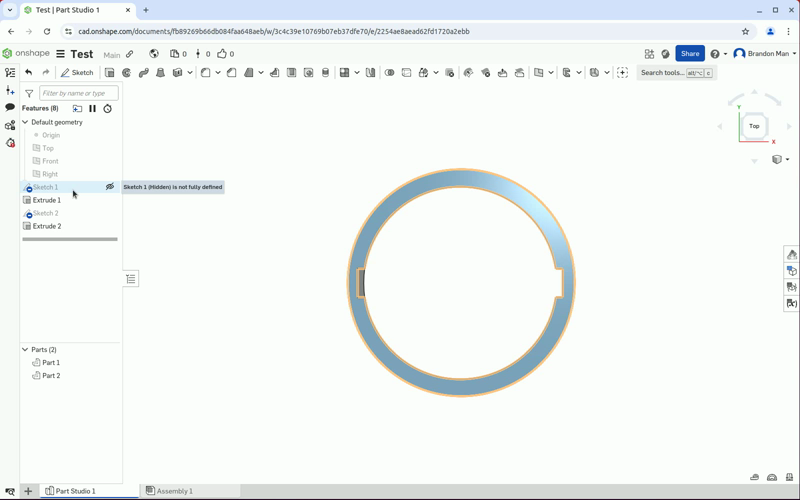
click(73, 189)
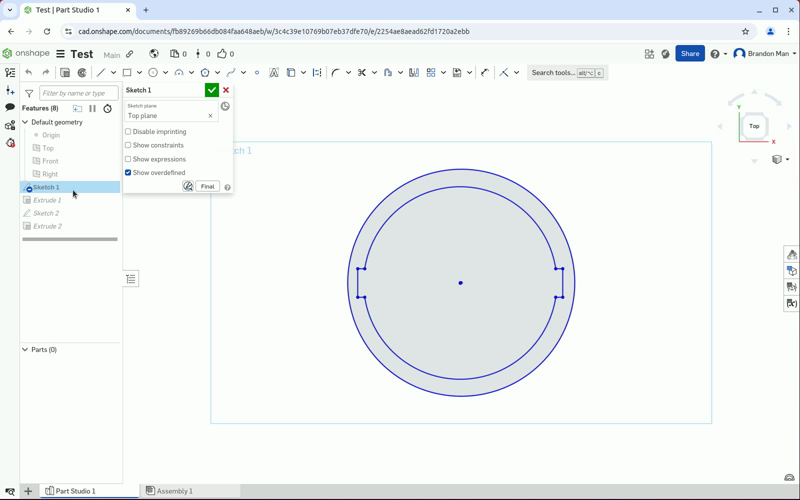
mouse_move(229, 92)
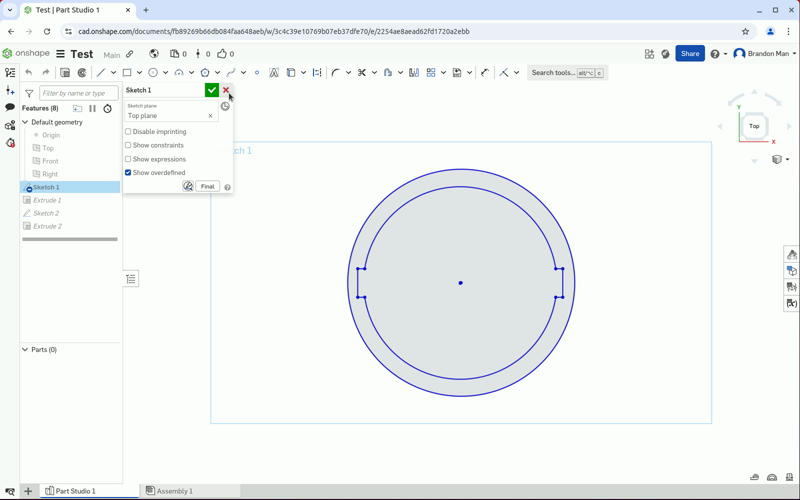
click(229, 92)
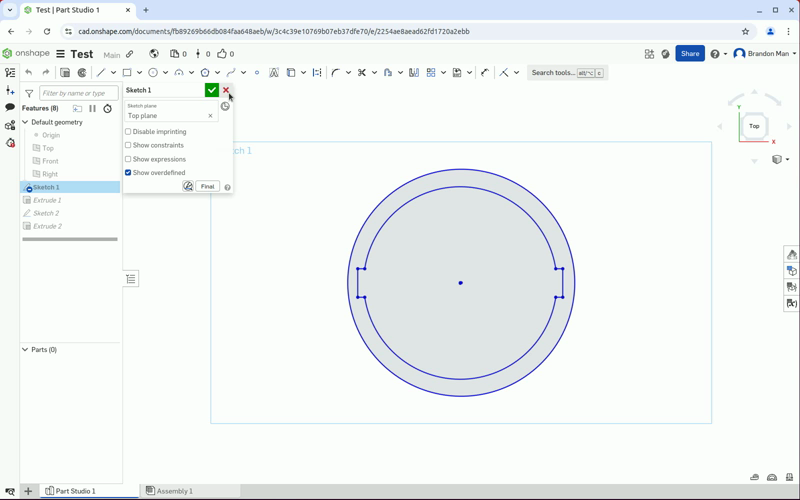
key(shift+s)
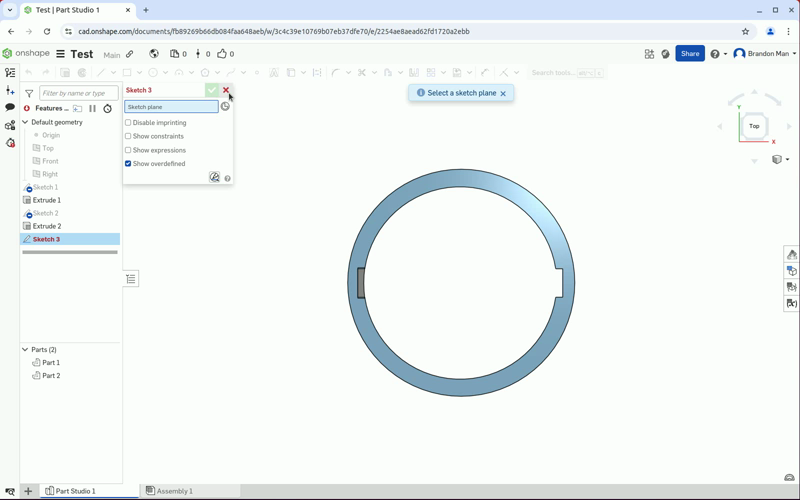
mouse_move(73, 150)
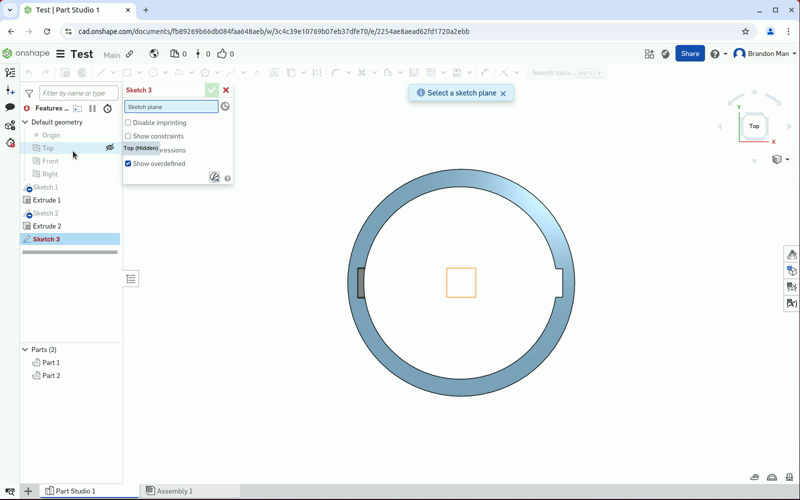
click(73, 150)
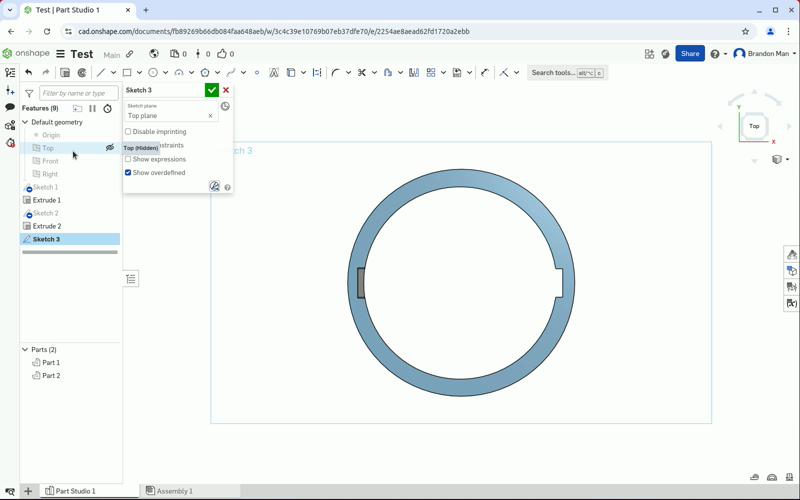
mouse_move(73, 352)
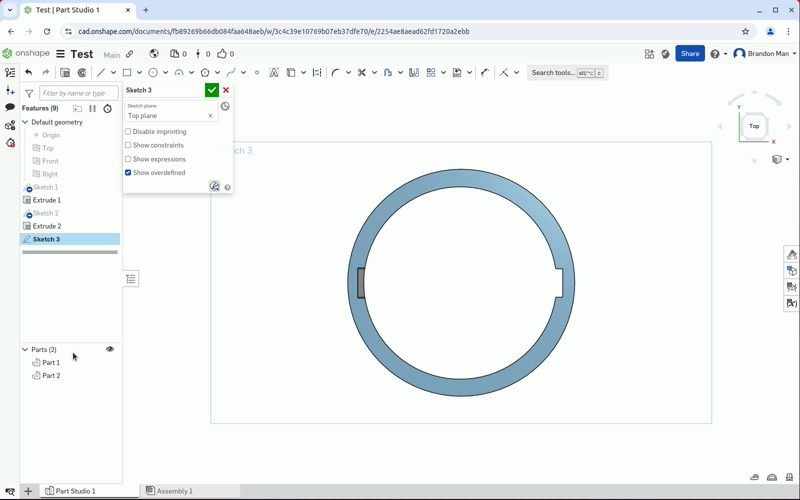
key(y)
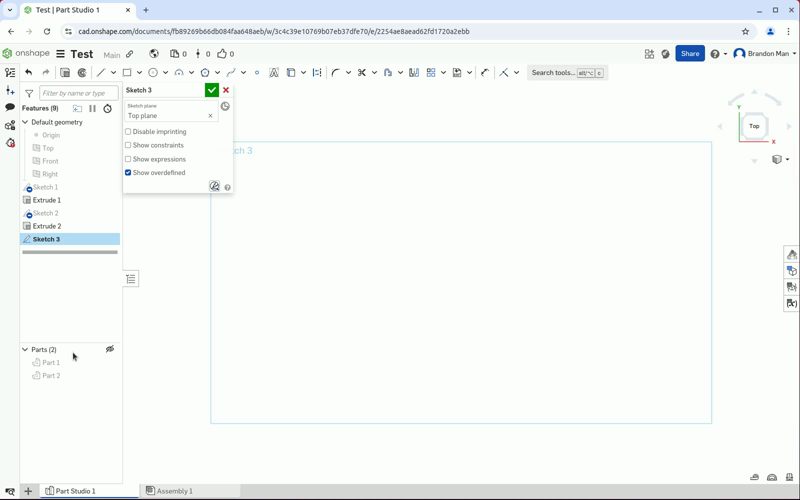
key(l)
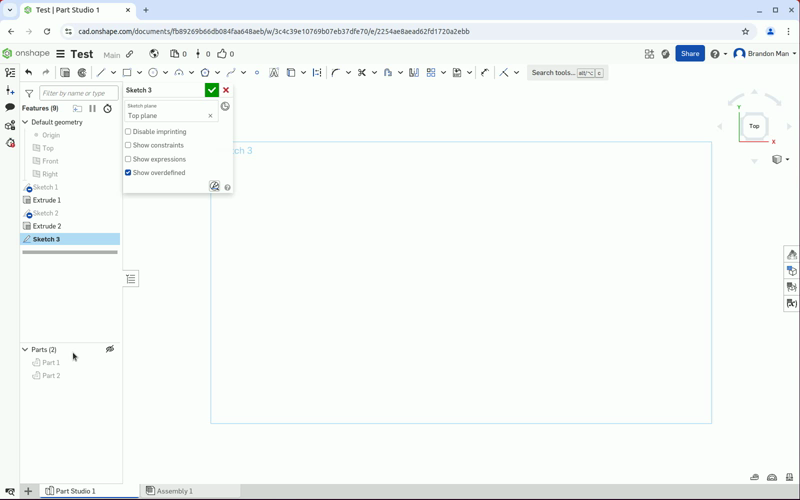
key_down(shift)
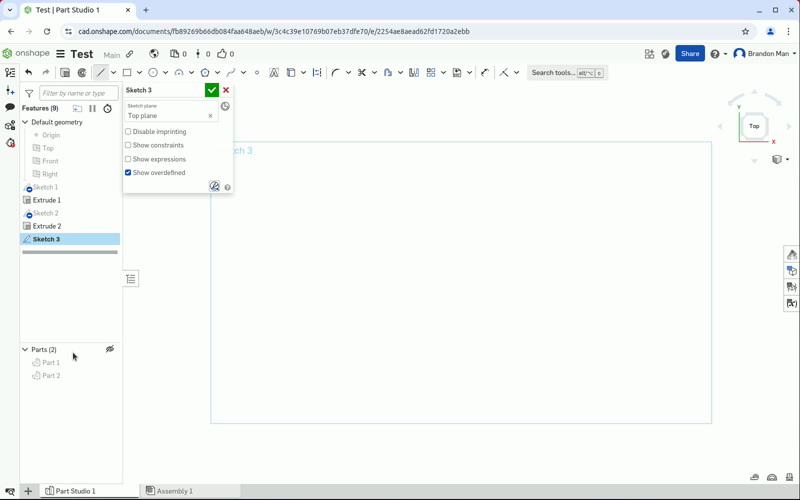
mouse_move(364, 298)
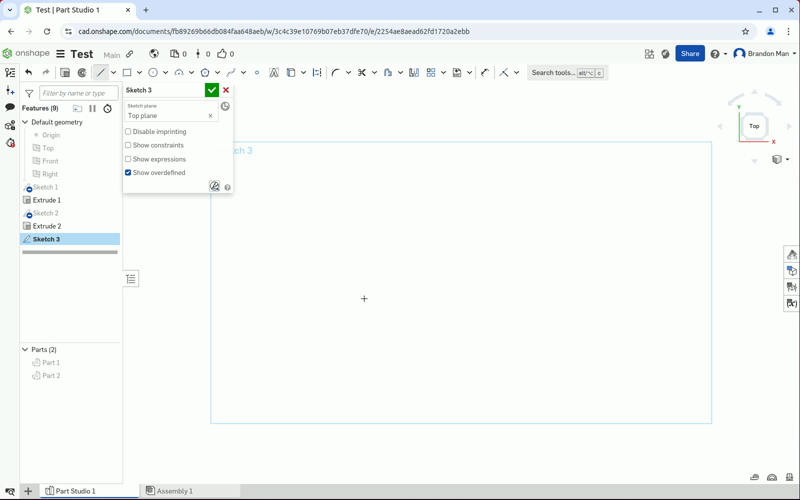
click(364, 298)
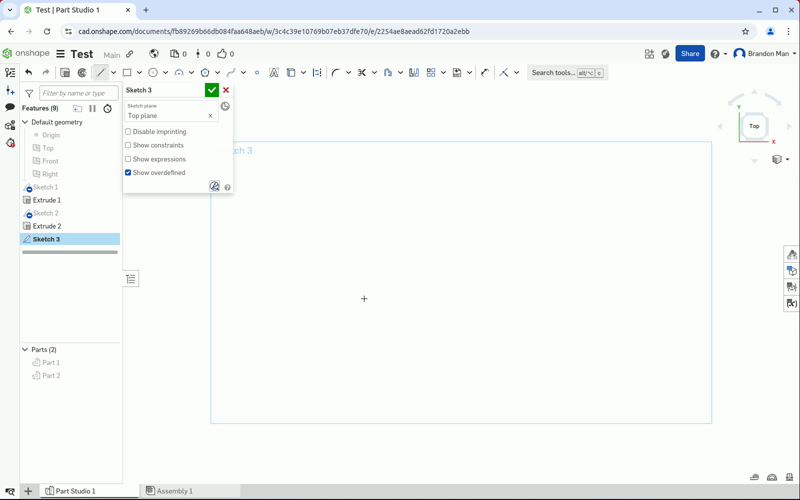
key_up(shift)
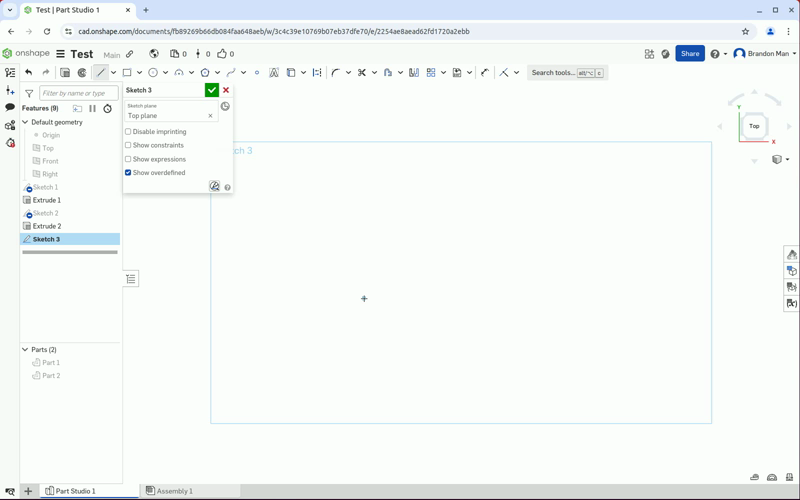
key_down(shift)
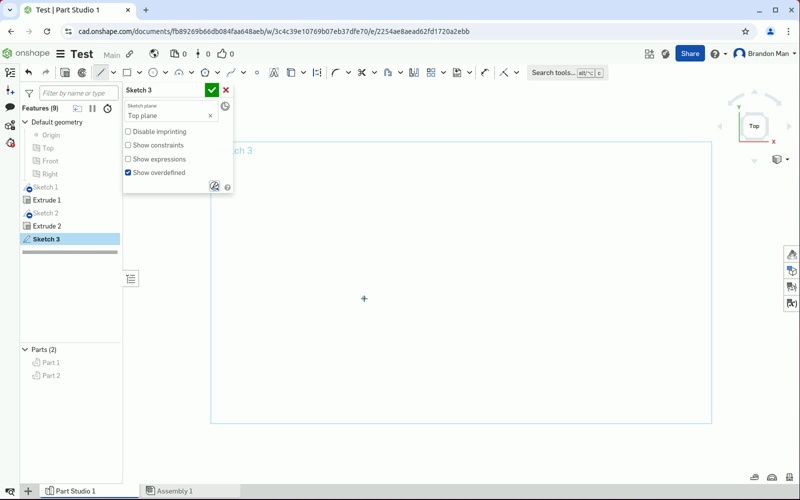
mouse_move(554, 298)
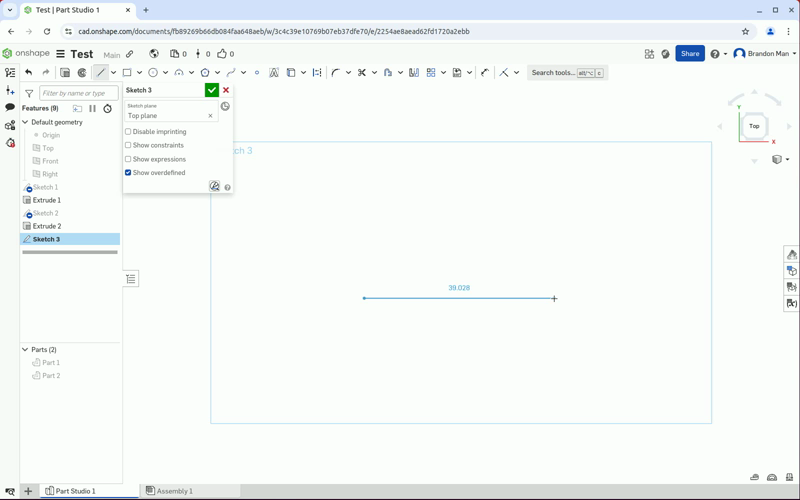
click(554, 298)
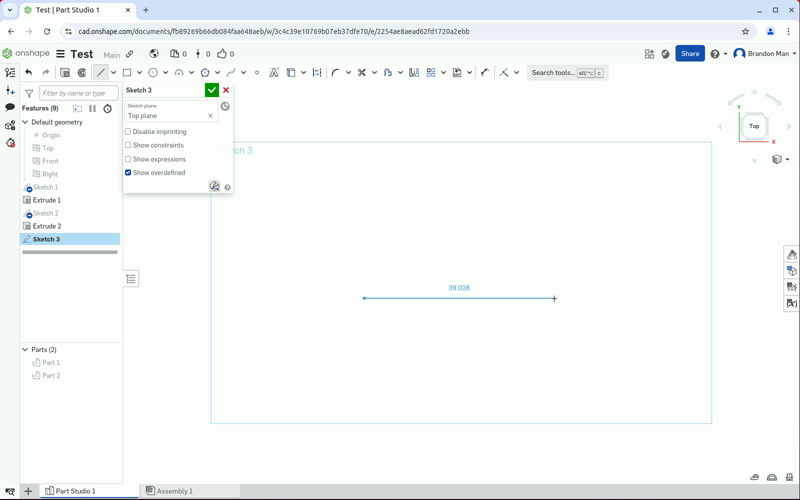
key_up(shift)
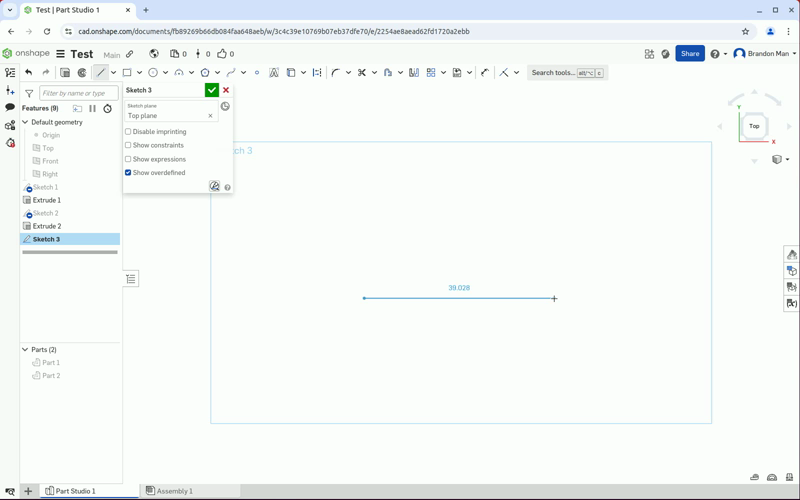
key(esc)
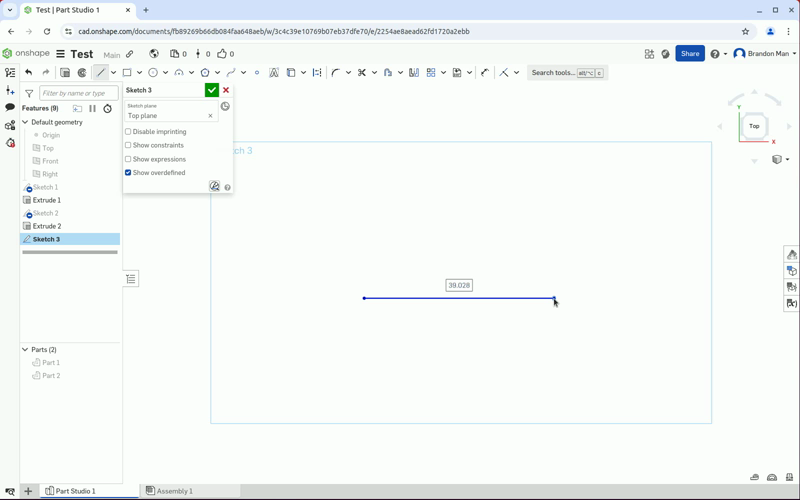
key(a)
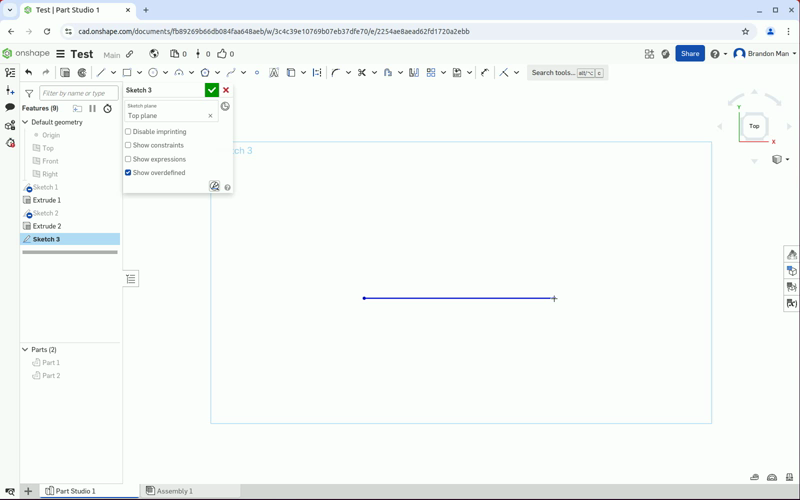
mouse_move(554, 298)
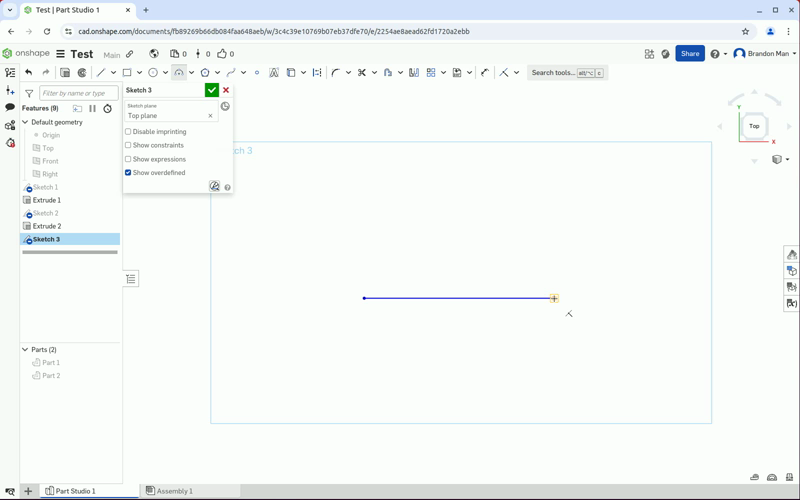
click(554, 298)
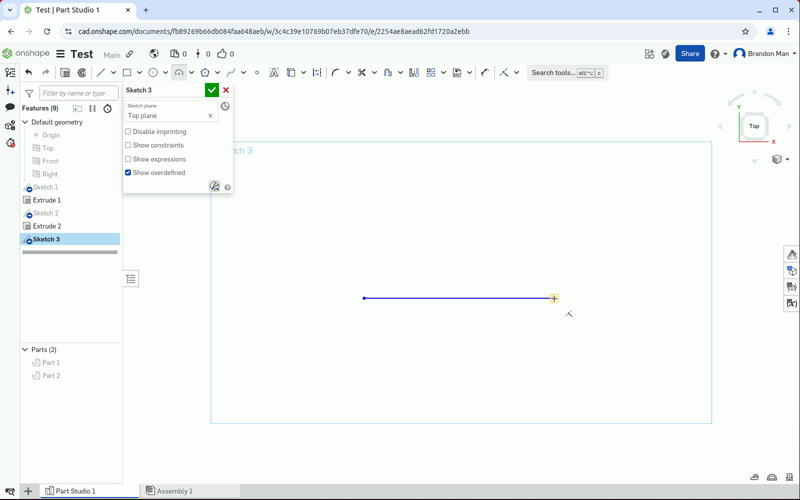
key_down(shift)
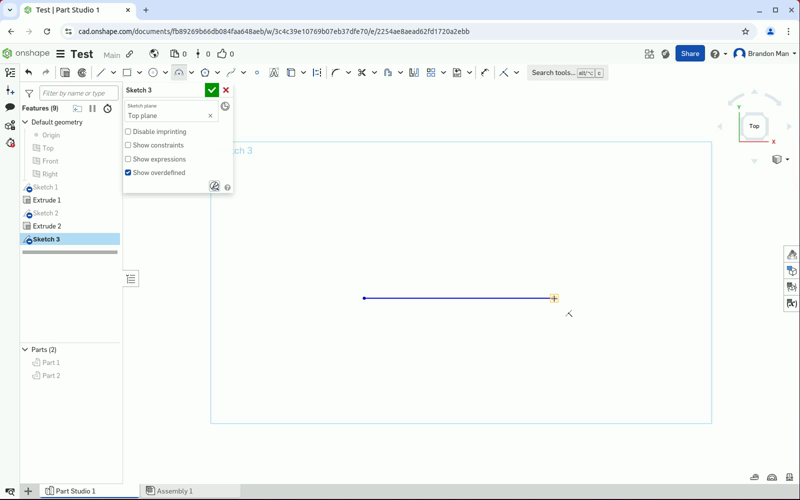
mouse_move(554, 270)
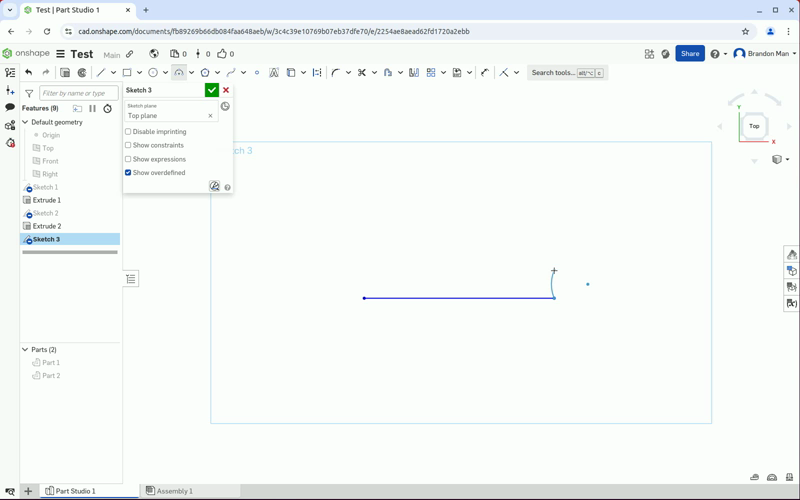
click(554, 270)
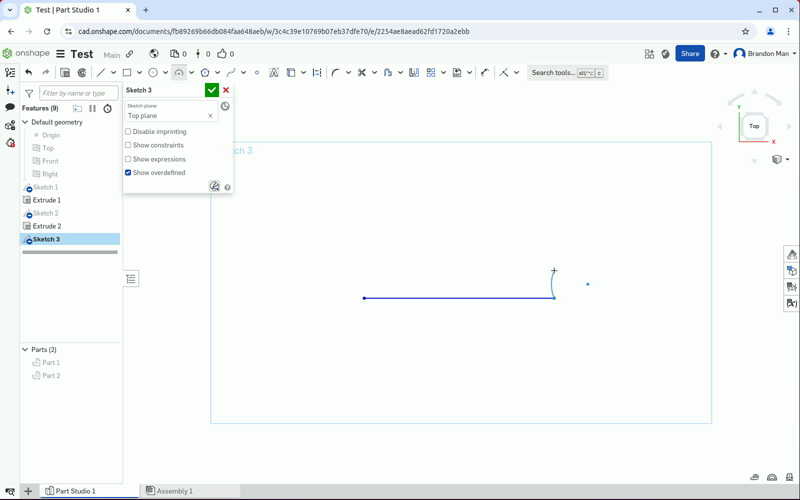
mouse_move(555, 284)
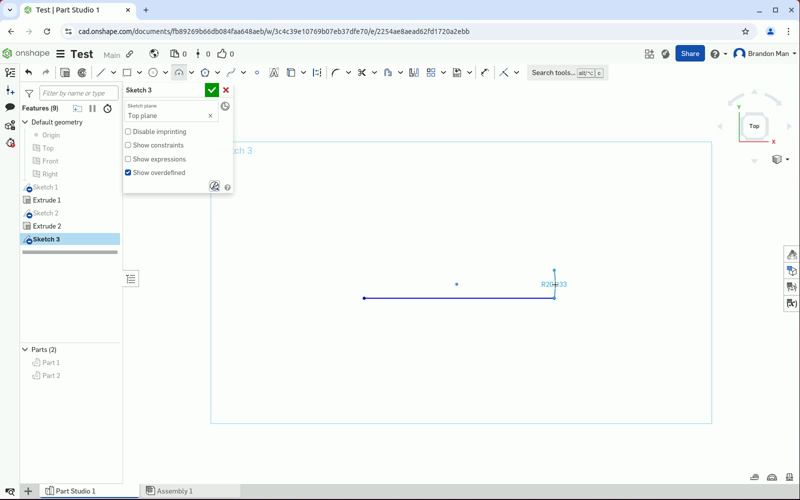
click(555, 284)
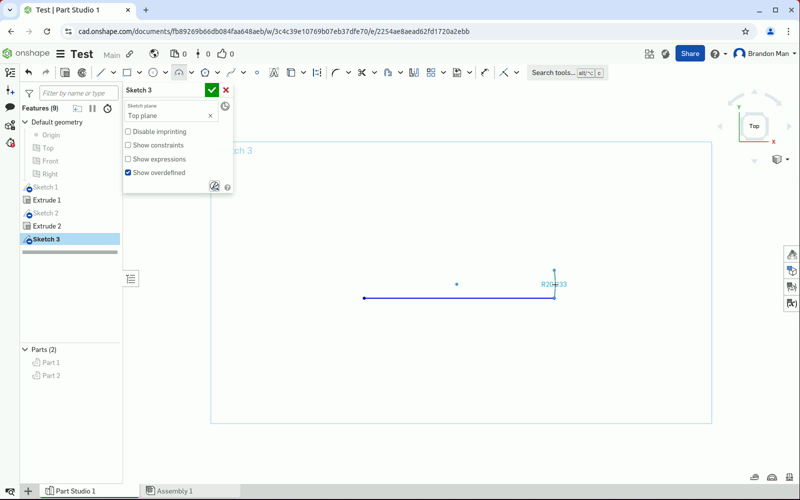
key_up(shift)
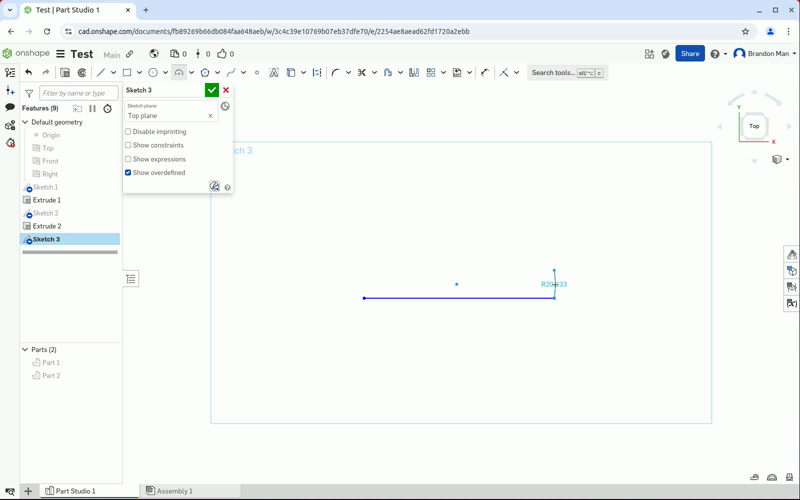
key(esc)
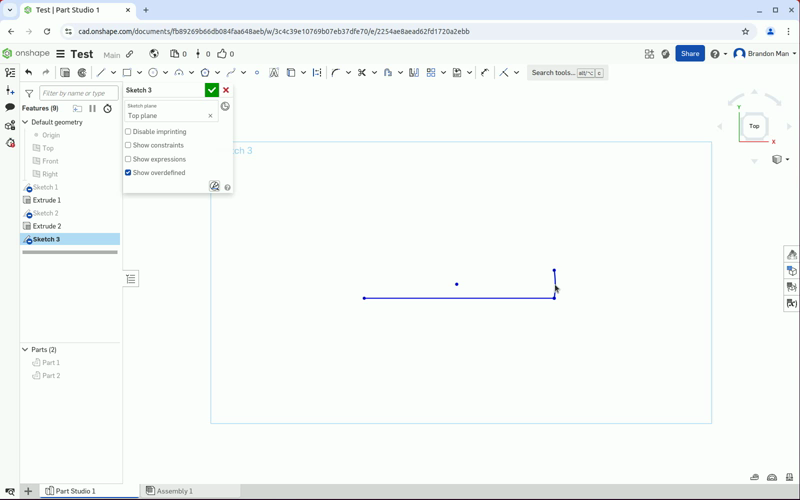
key(l)
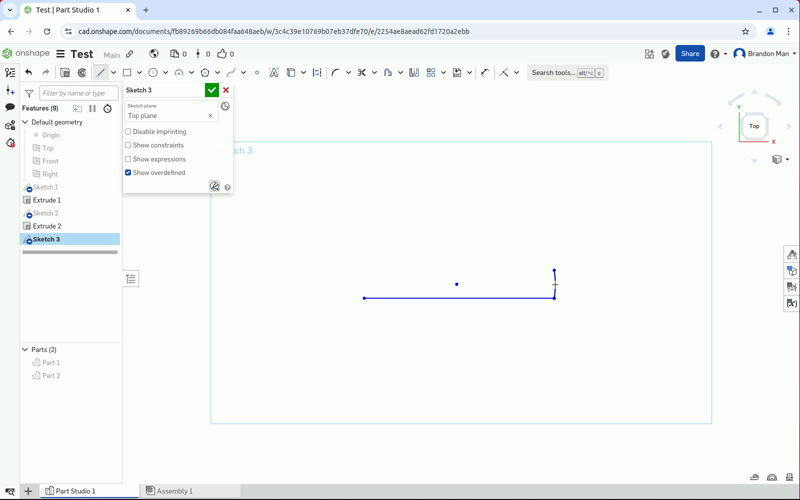
mouse_move(554, 270)
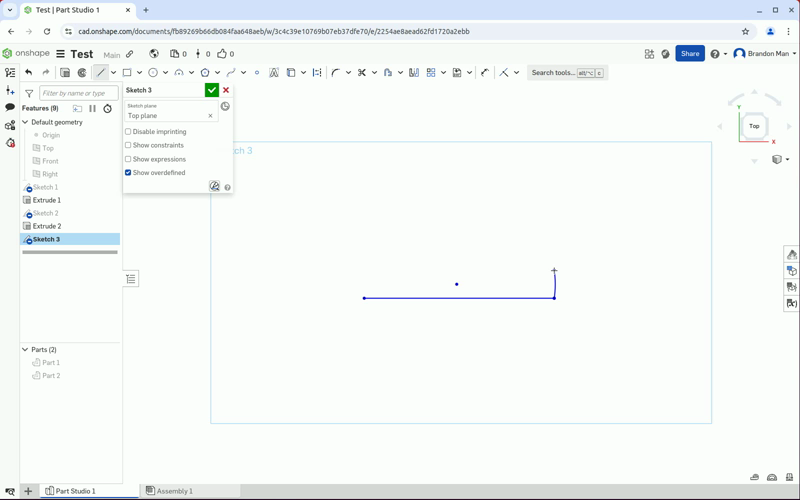
click(554, 270)
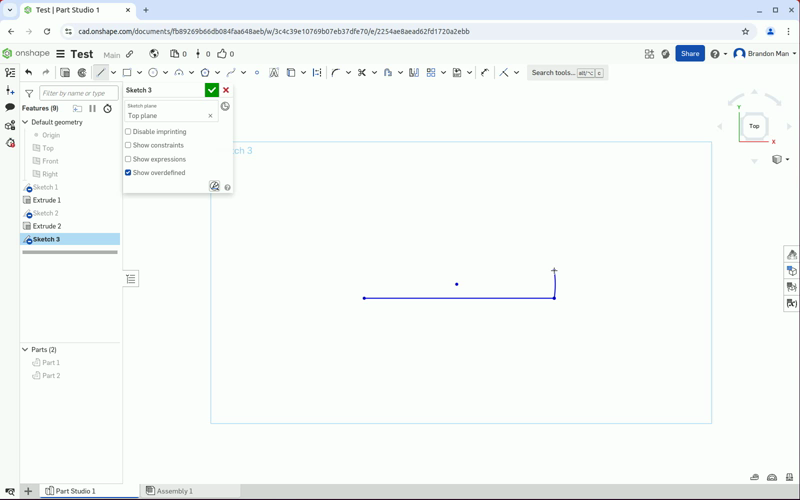
key_down(shift)
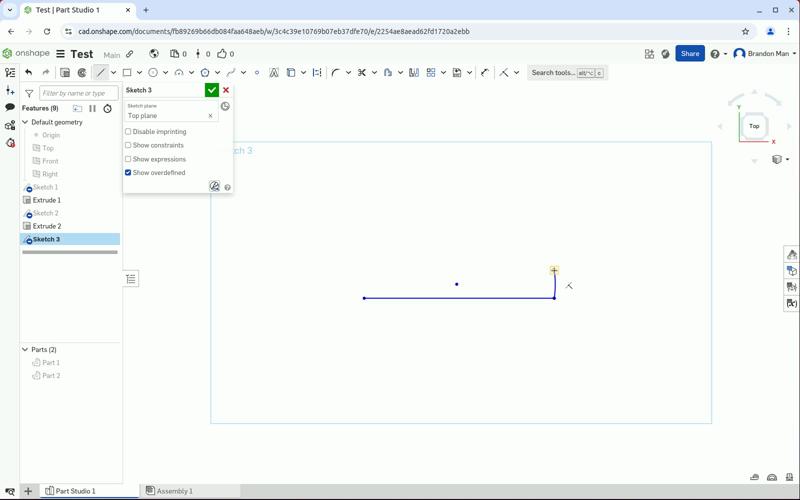
mouse_move(364, 270)
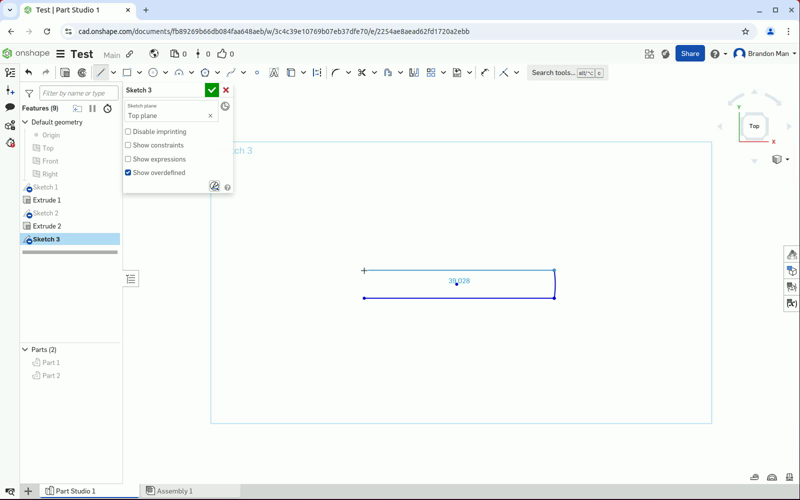
click(364, 270)
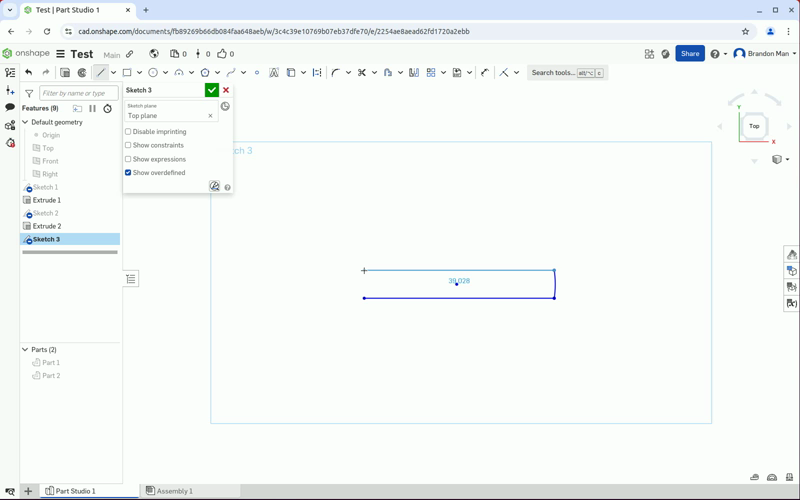
key_up(shift)
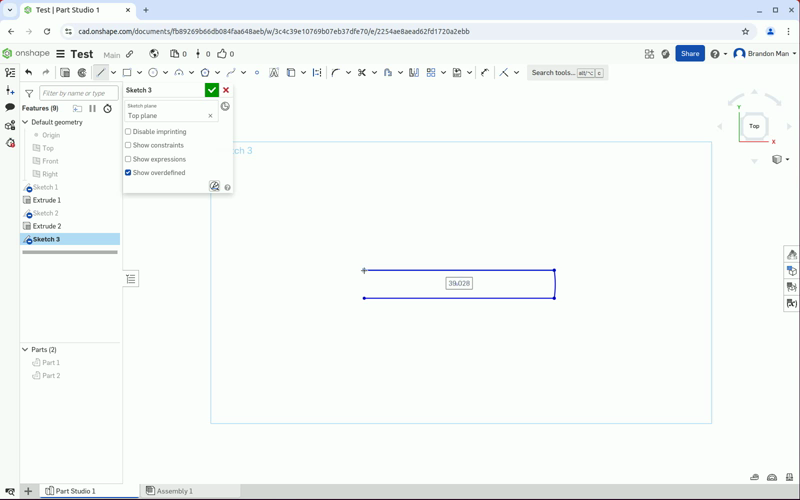
key(esc)
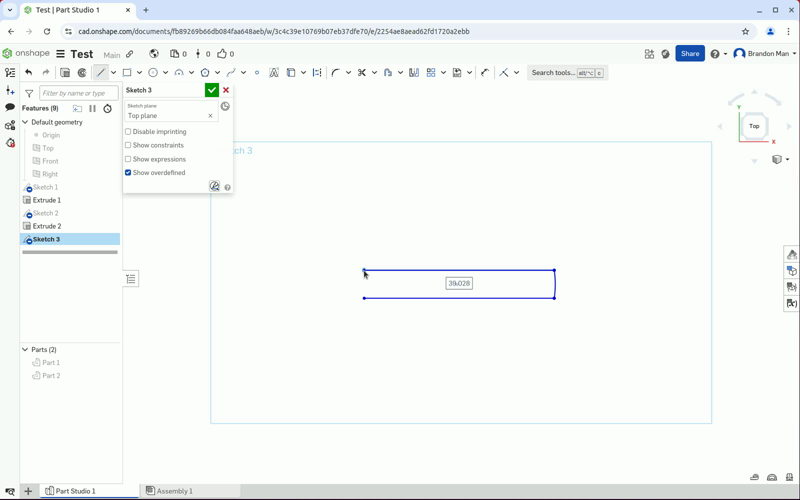
key(a)
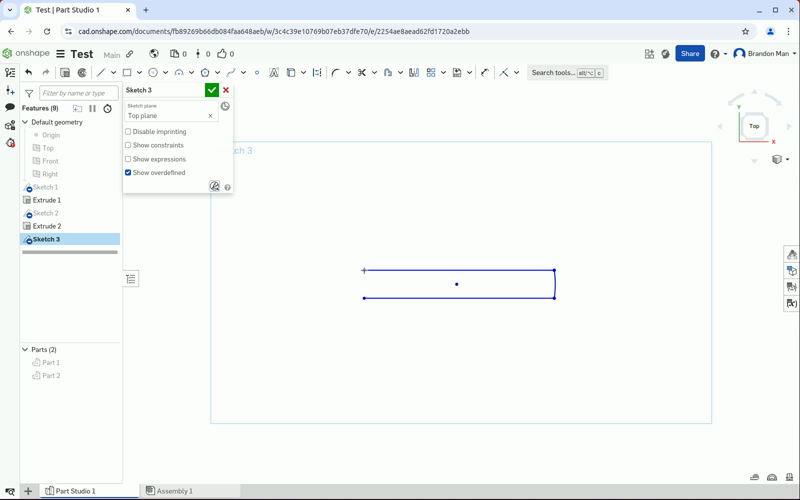
mouse_move(364, 270)
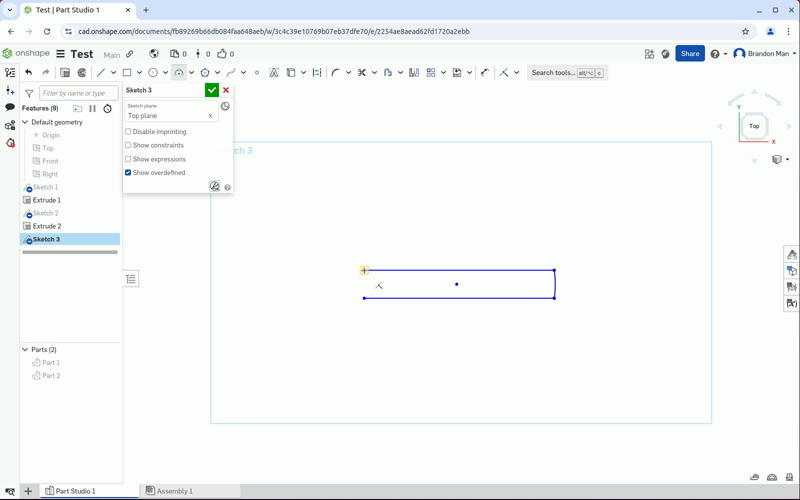
click(364, 270)
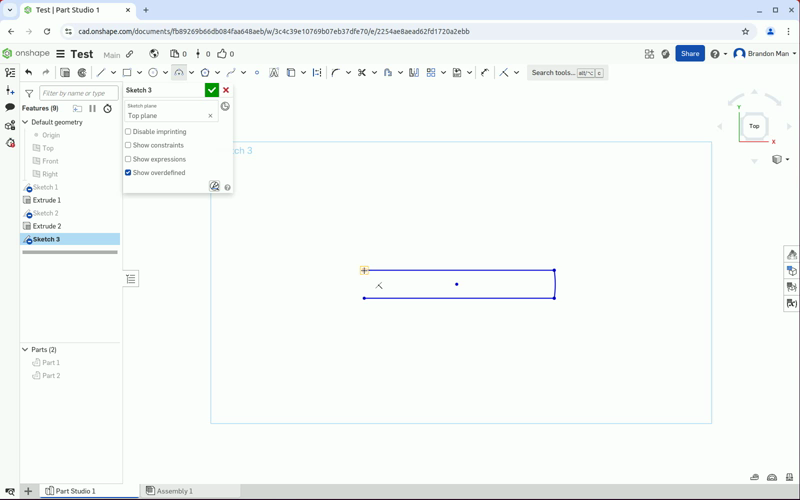
mouse_move(364, 298)
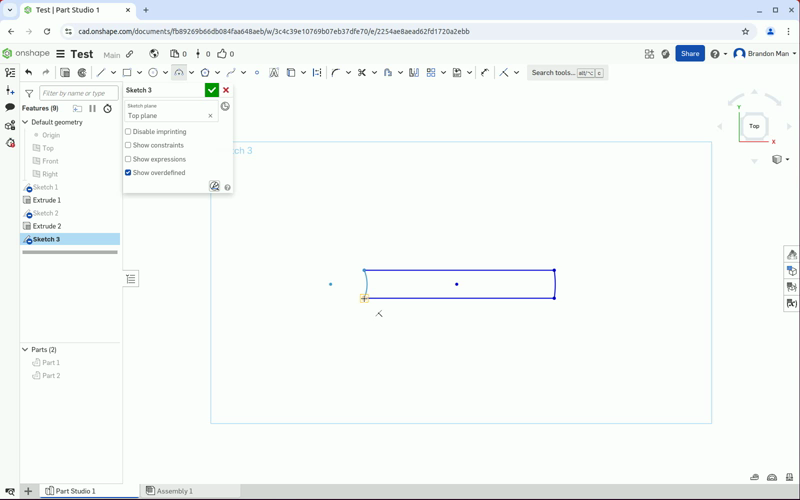
click(364, 298)
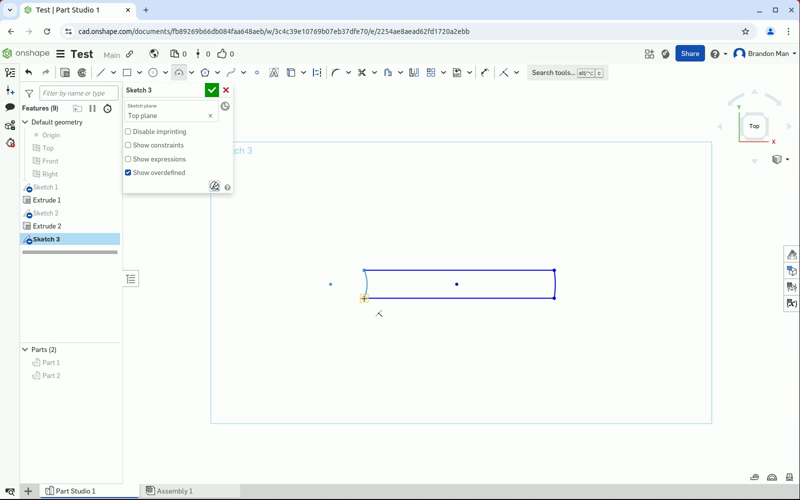
key_down(shift)
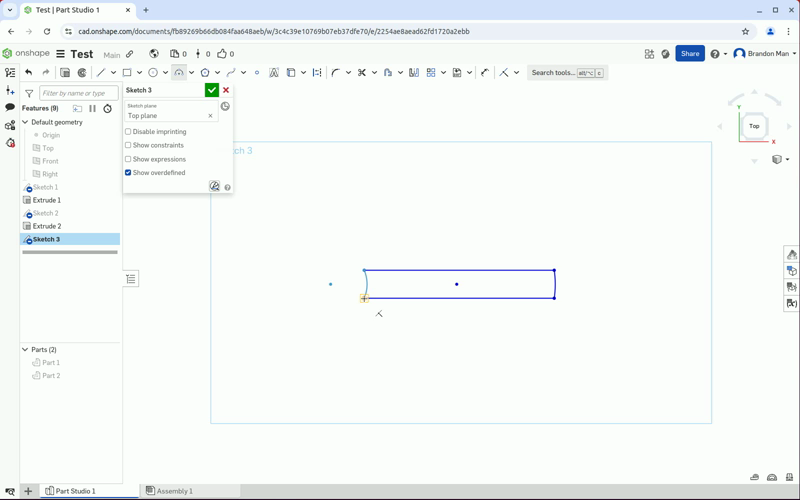
mouse_move(363, 284)
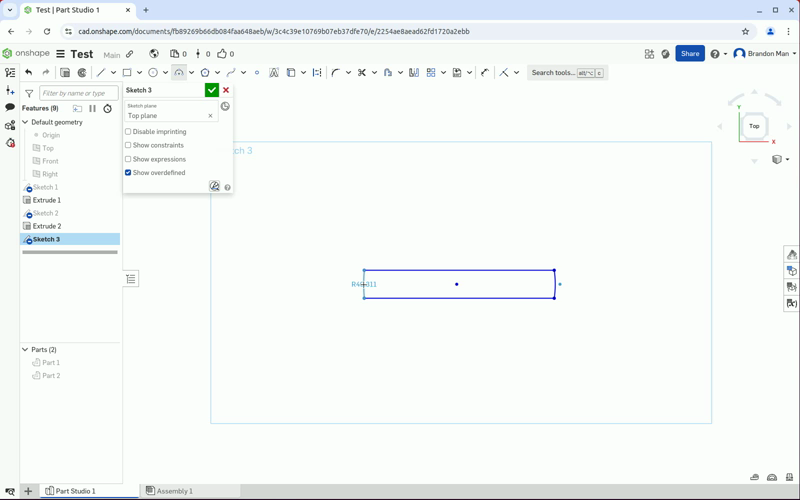
click(363, 284)
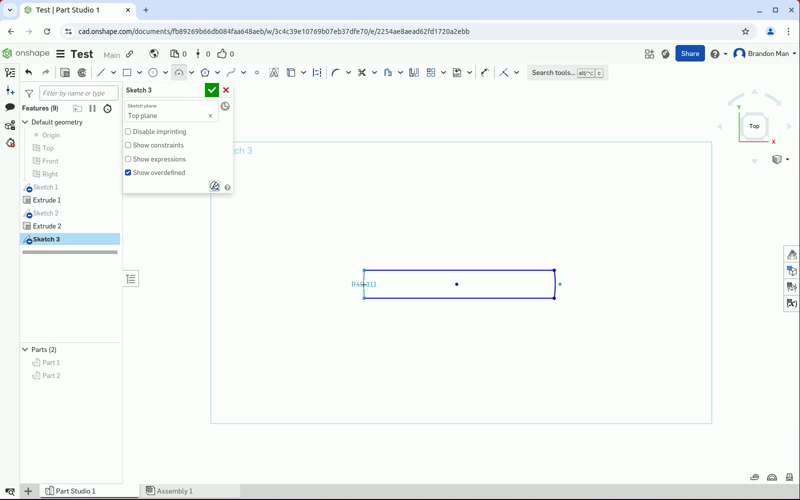
key_up(shift)
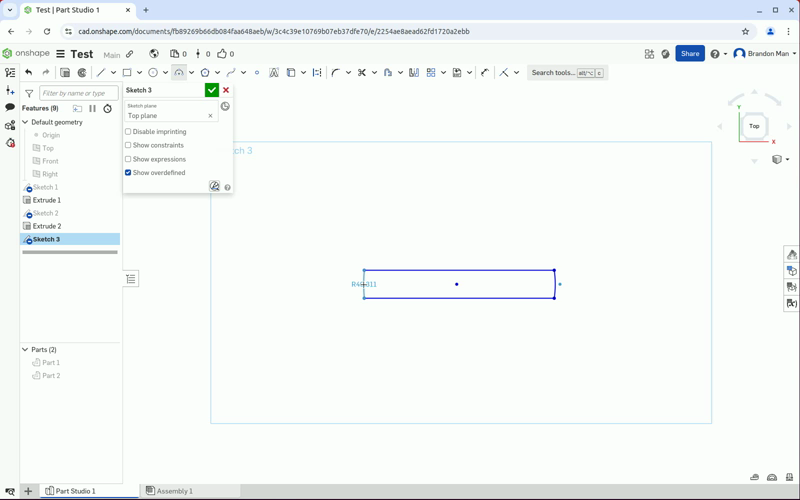
key(esc)
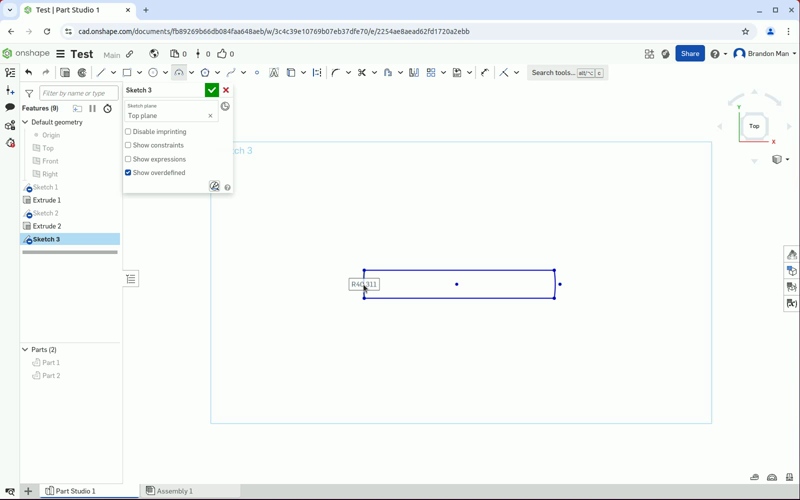
key(c)
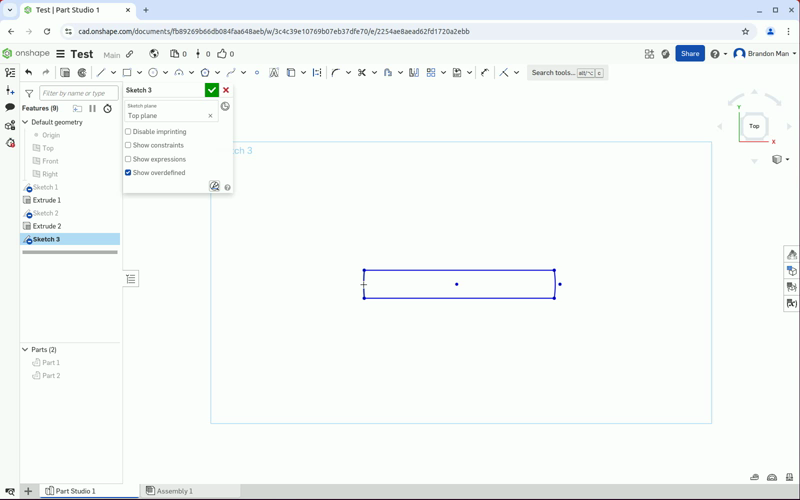
key_down(shift)
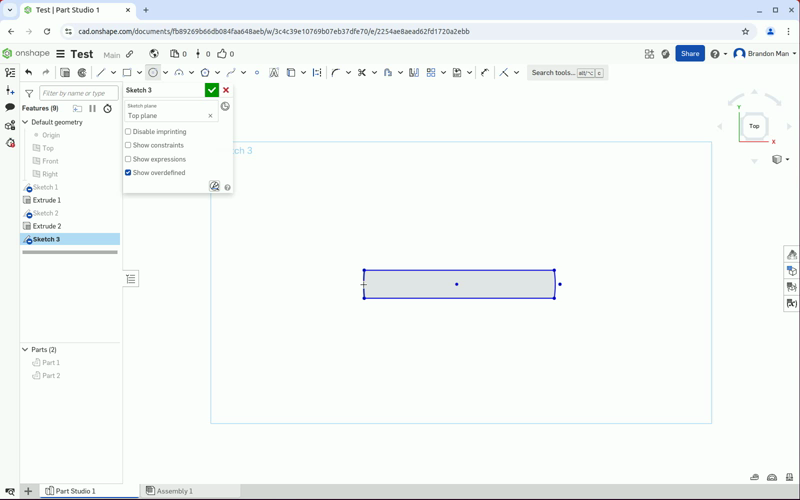
mouse_move(459, 284)
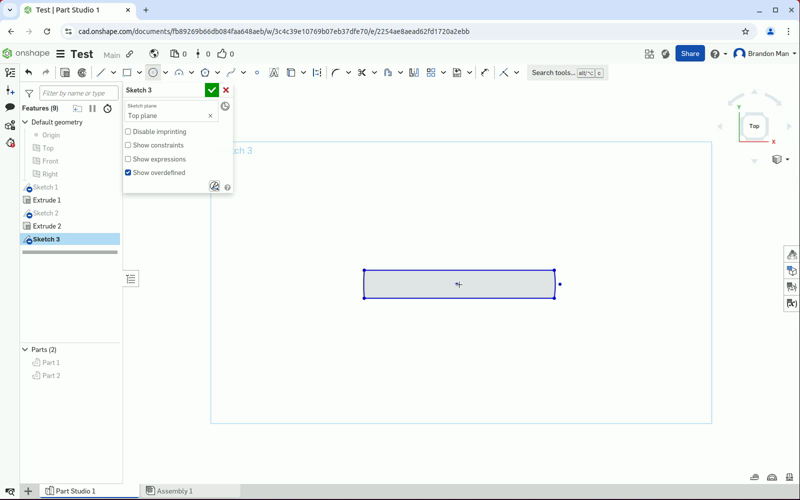
click(459, 284)
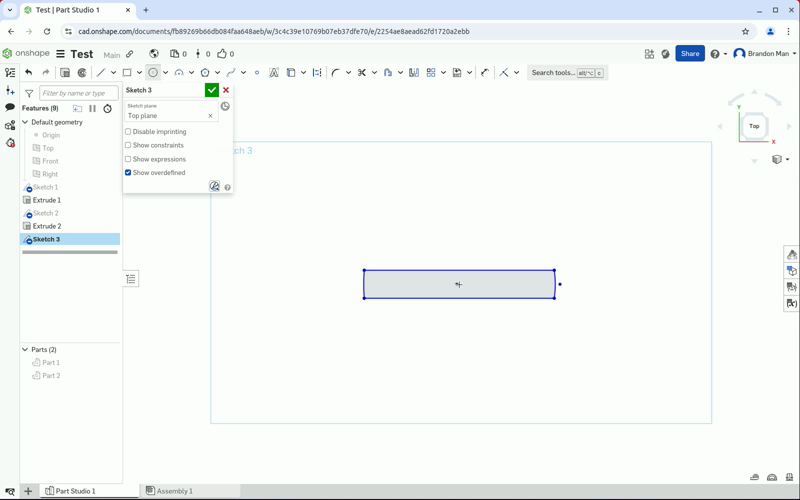
key_up(shift)
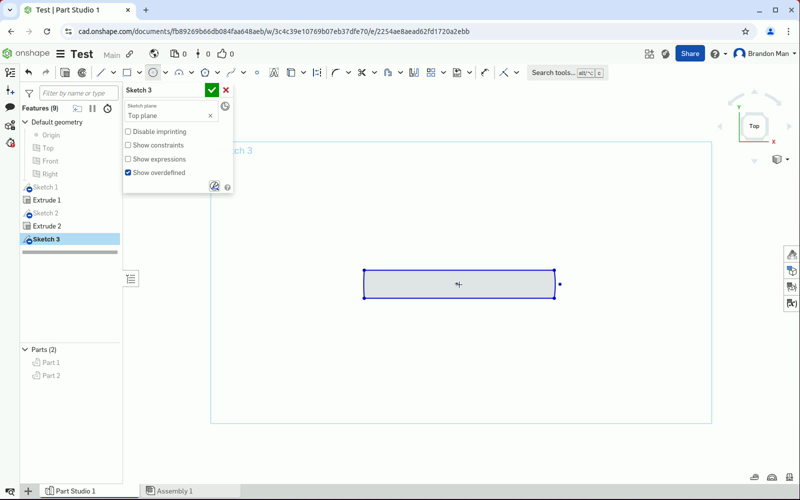
mouse_move(467, 284)
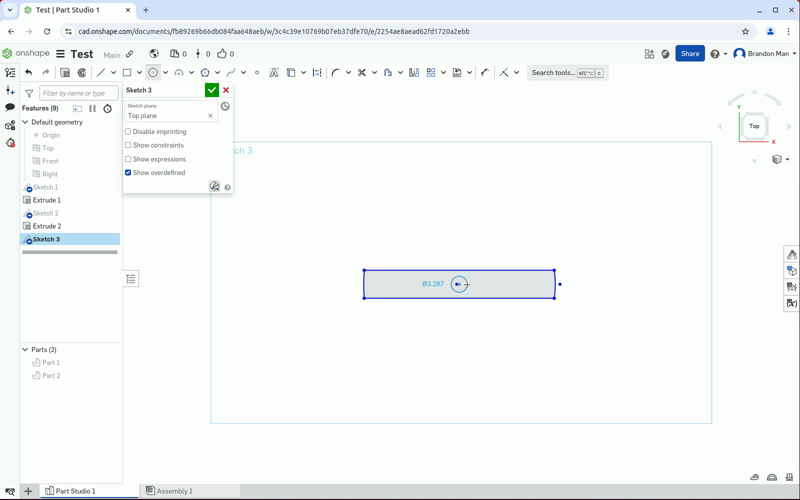
click(467, 284)
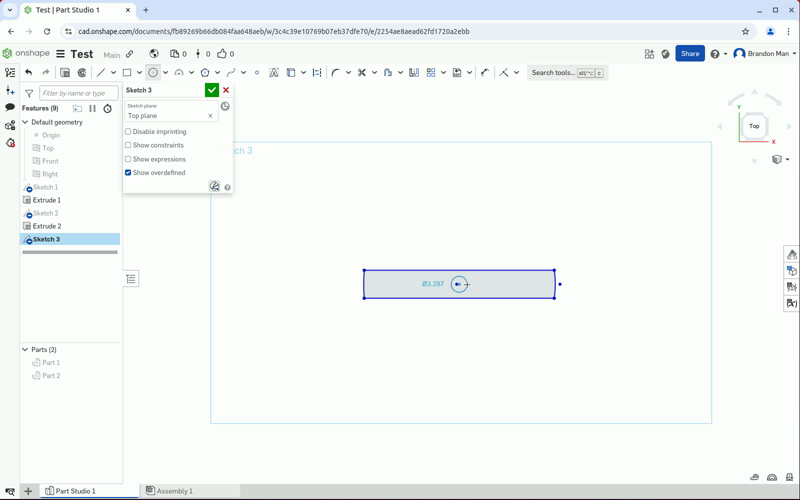
key(esc)
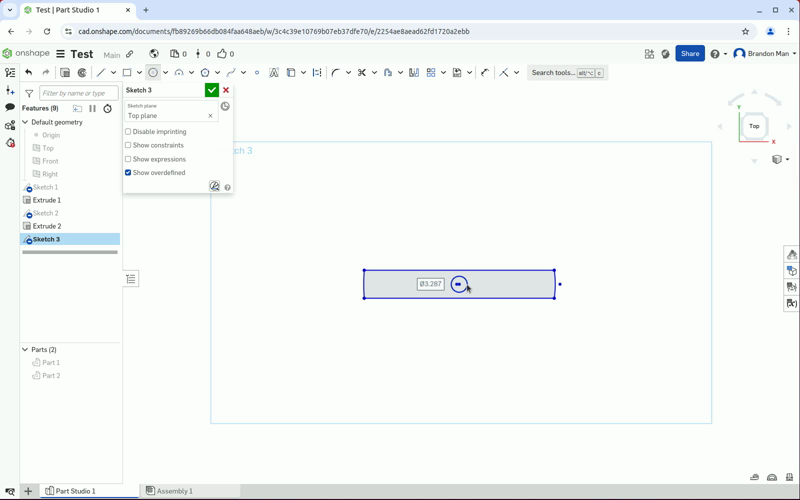
mouse_move(449, 277)
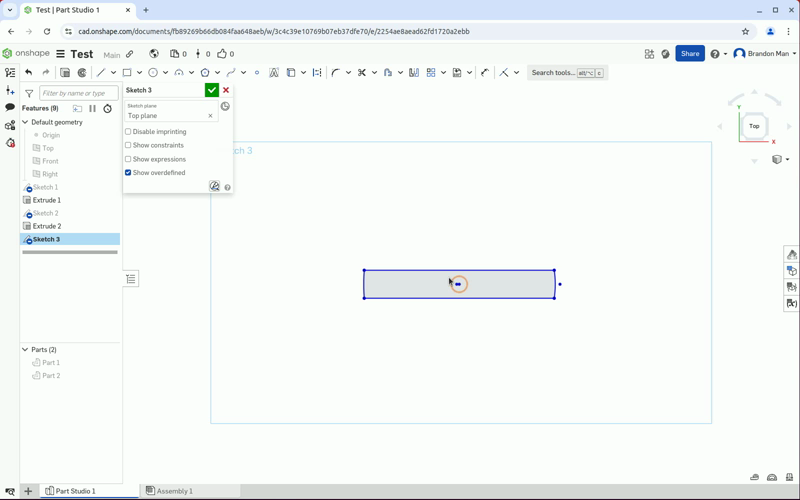
click(449, 277)
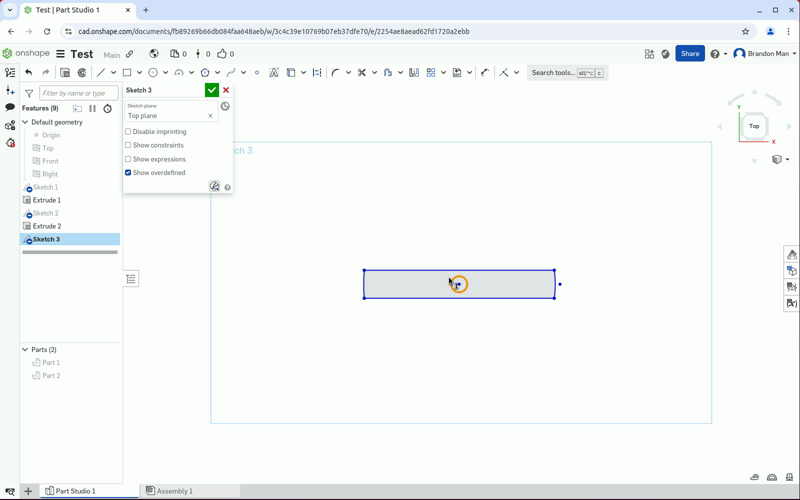
mouse_move(73, 352)
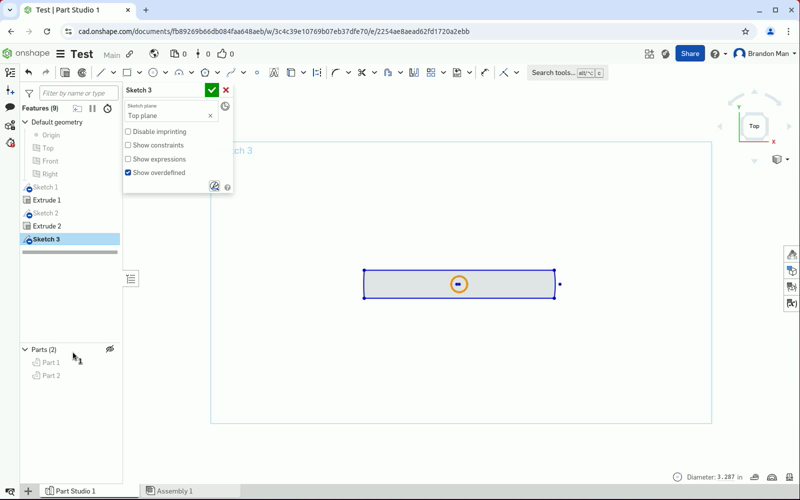
key(shift+y)
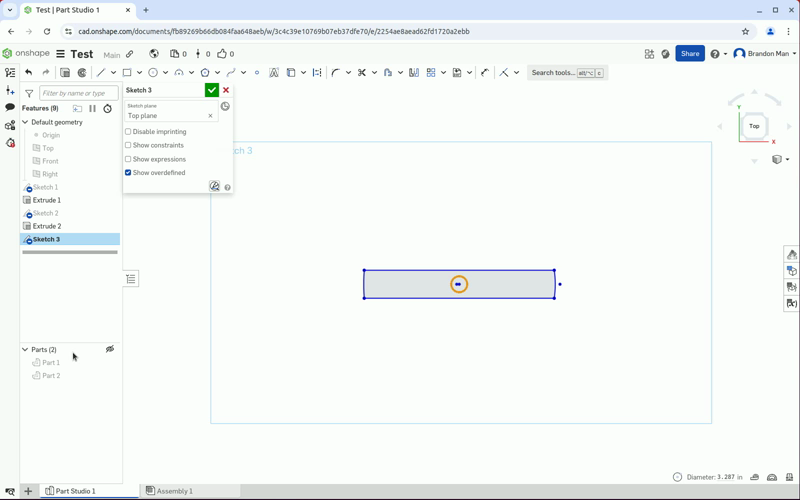
key(shift+e)
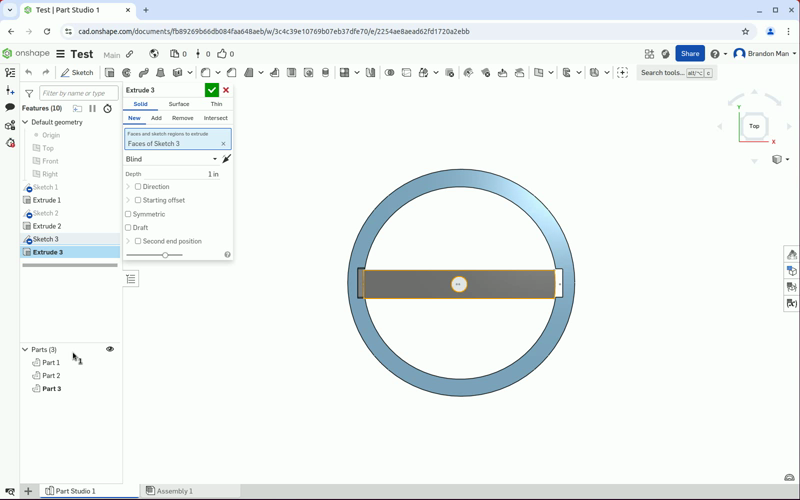
mouse_move(143, 106)
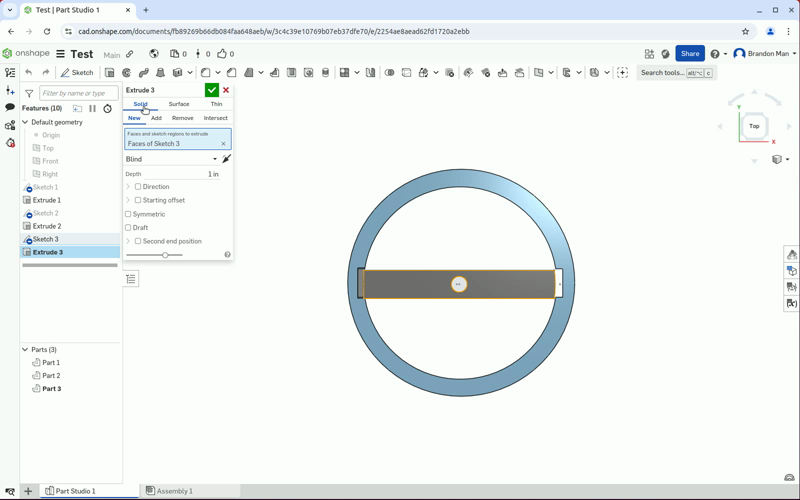
click(143, 106)
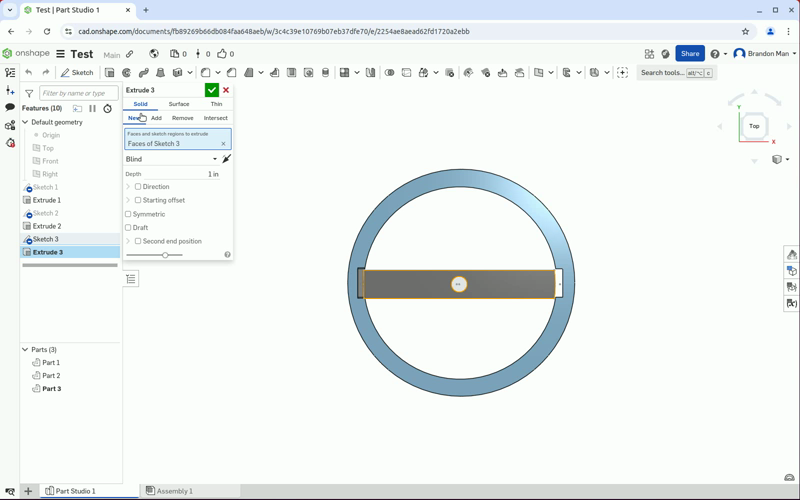
mouse_move(137, 120)
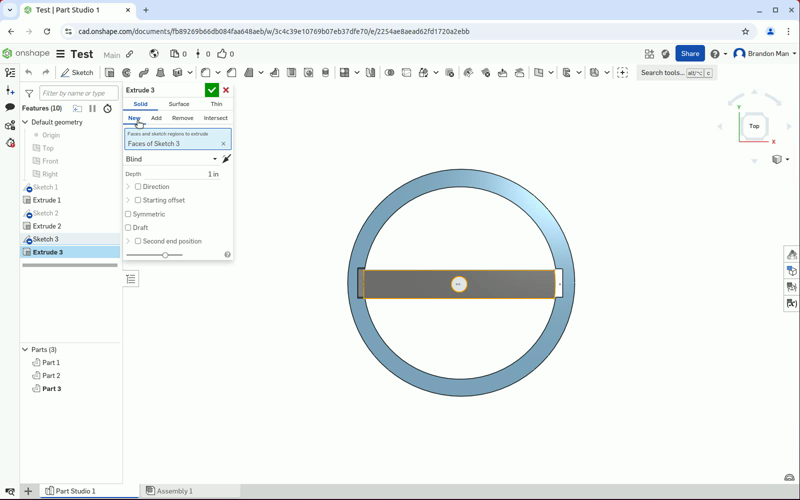
click(137, 120)
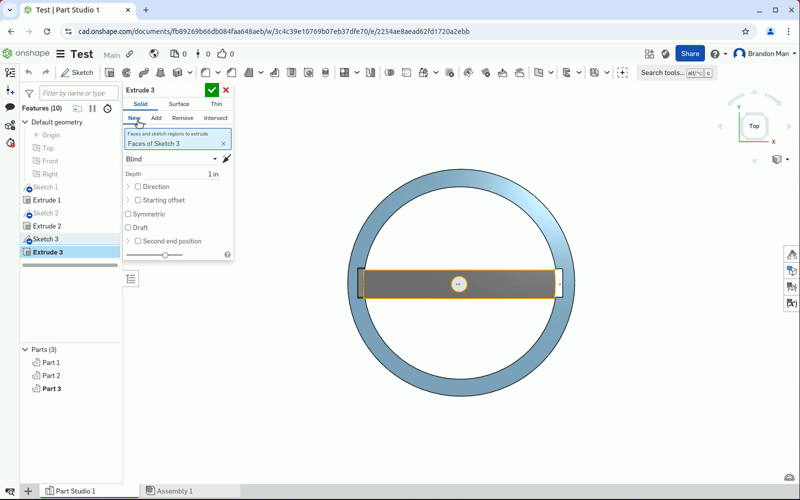
key(tab, 4)
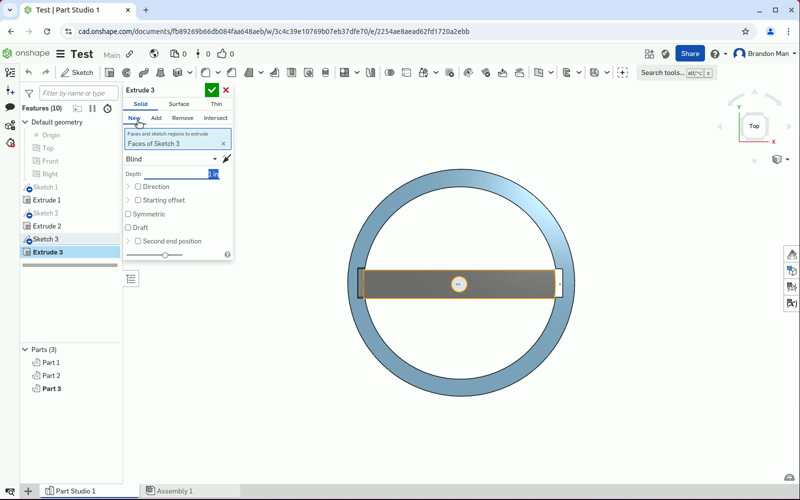
text(-0.722)
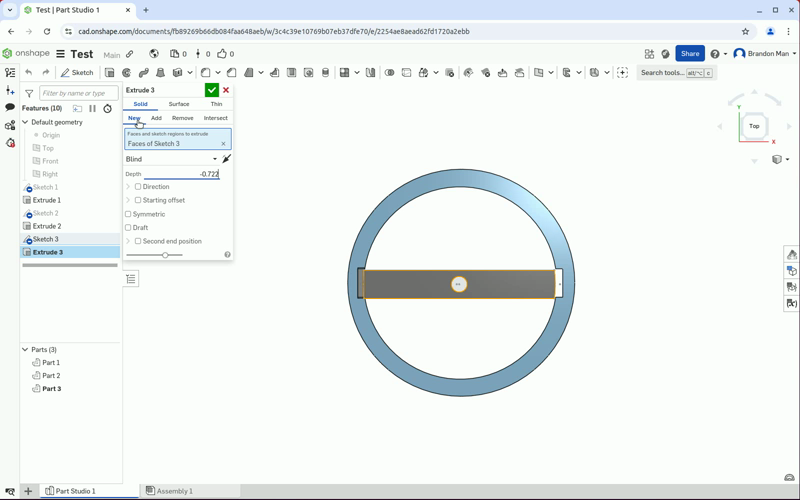
key(enter)
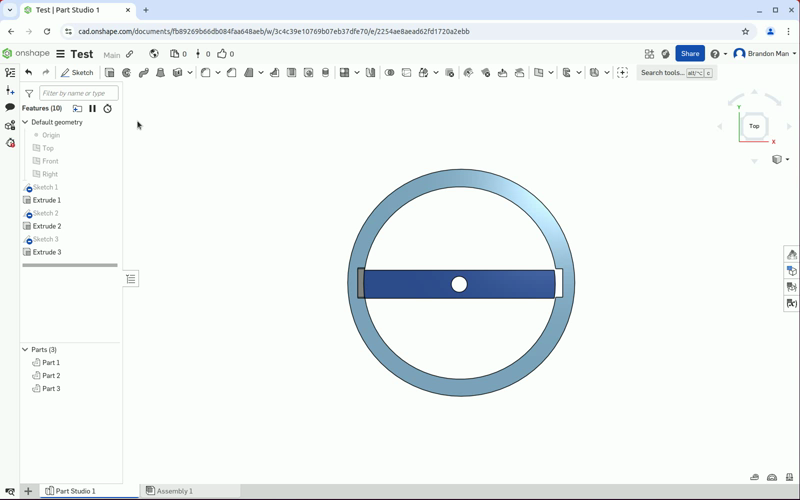
key(shift+h)
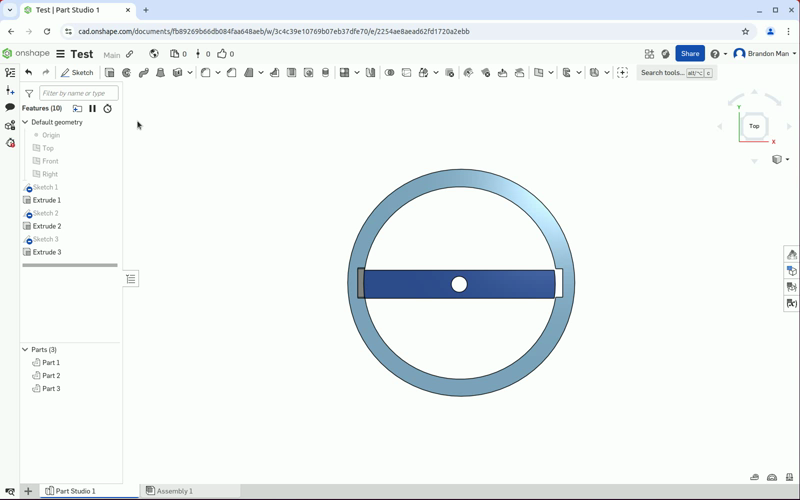
key(shift+h)
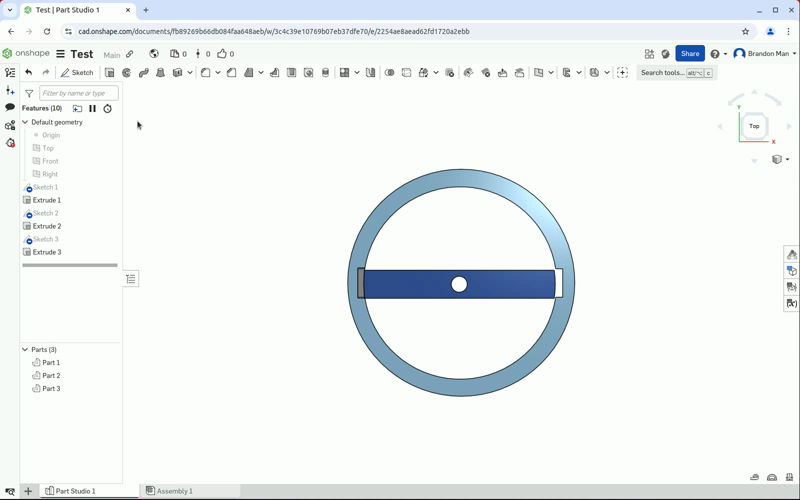
mouse_move(73, 189)
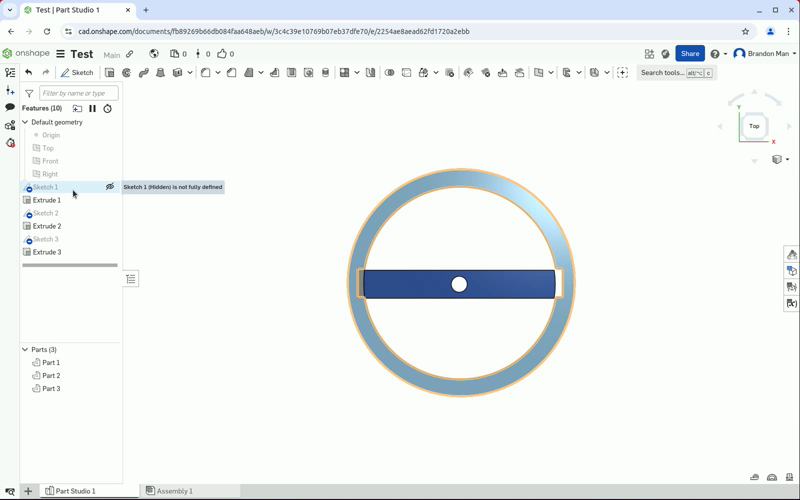
click(73, 189)
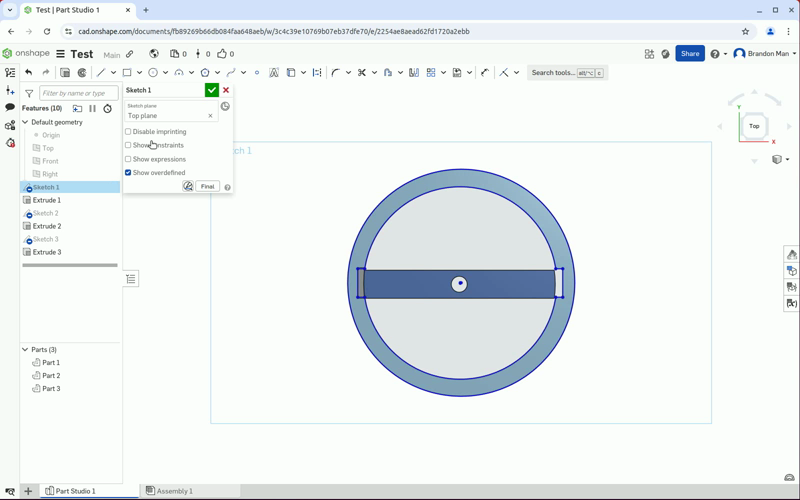
mouse_move(229, 92)
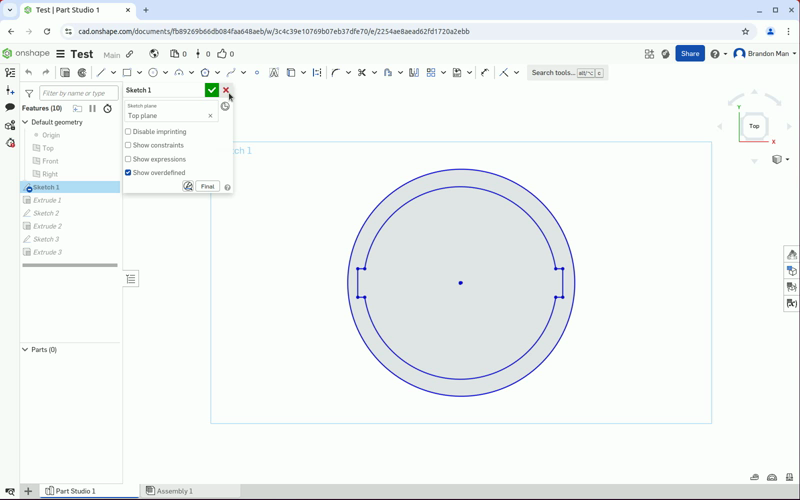
click(229, 92)
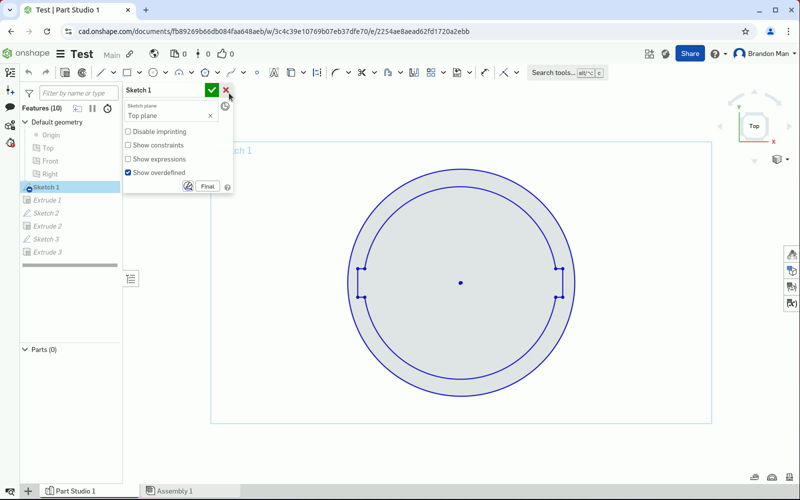
key(shift+s)
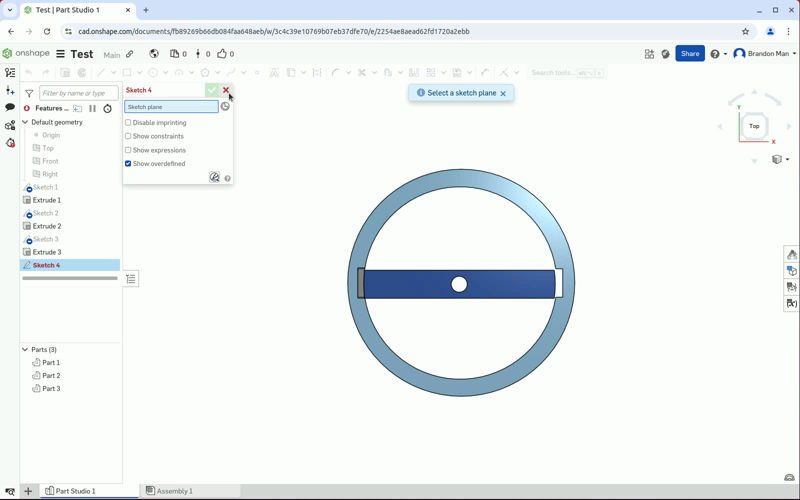
mouse_move(73, 150)
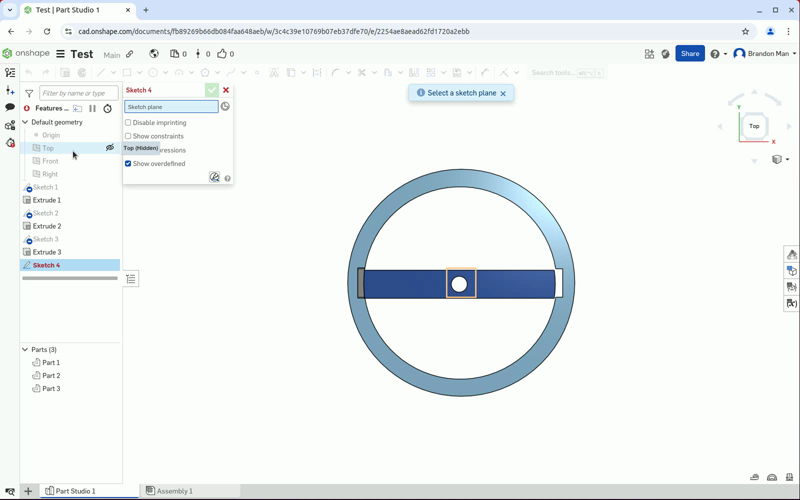
click(73, 150)
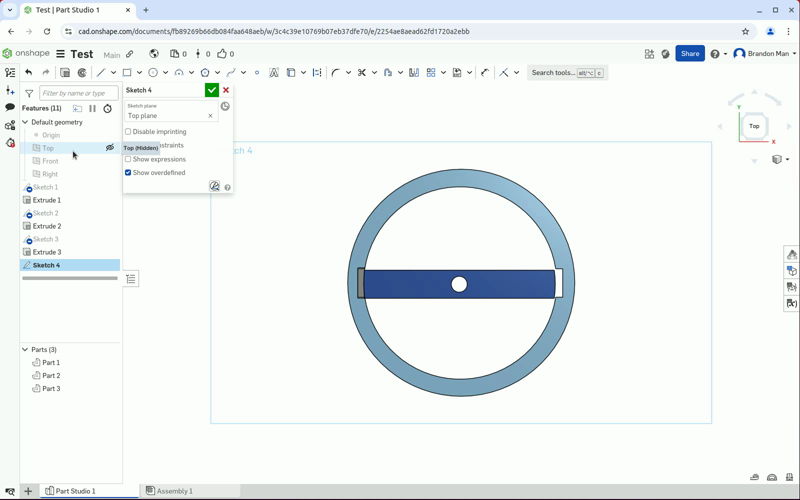
mouse_move(73, 352)
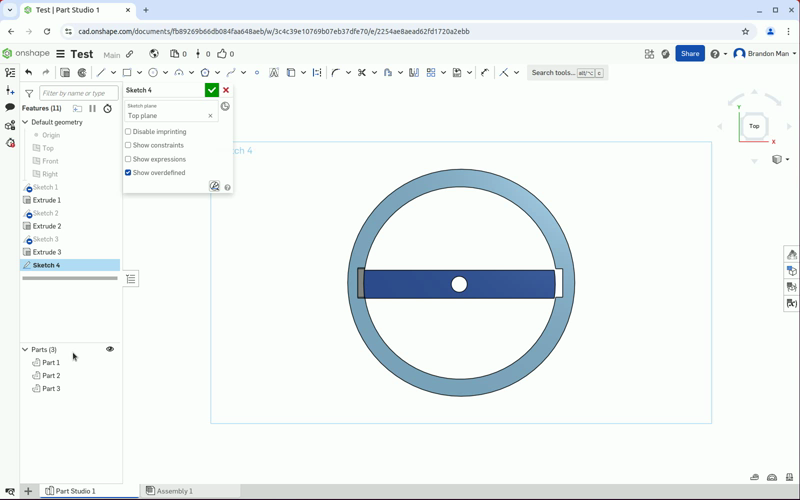
key(y)
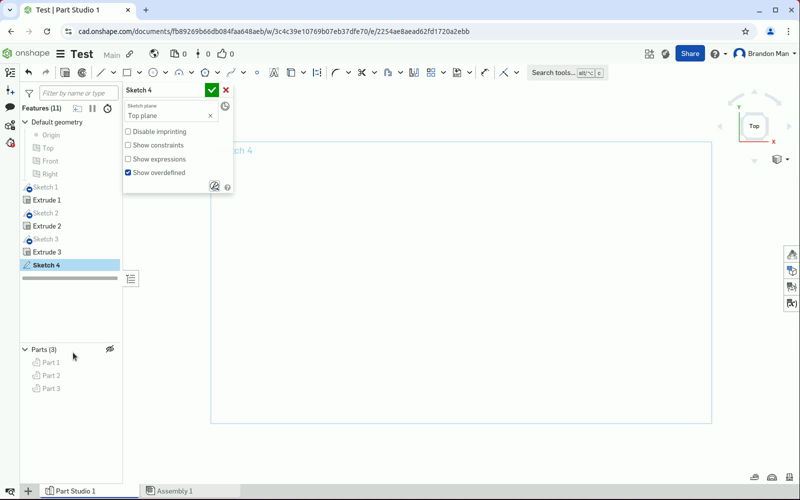
key(l)
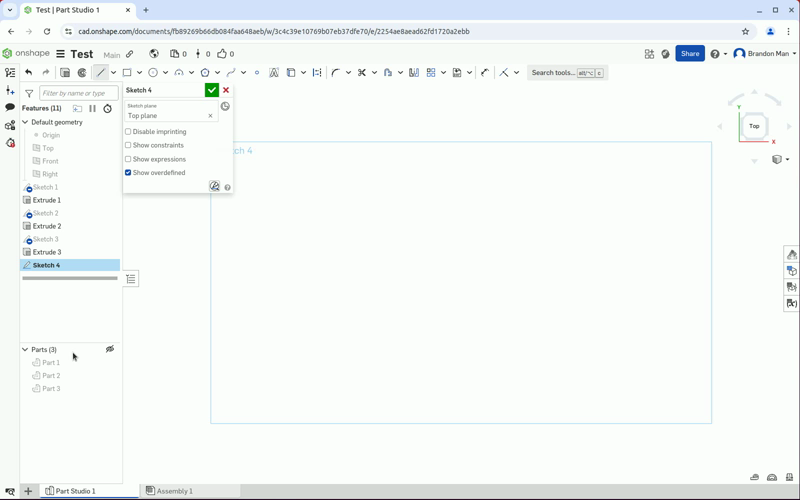
key_down(shift)
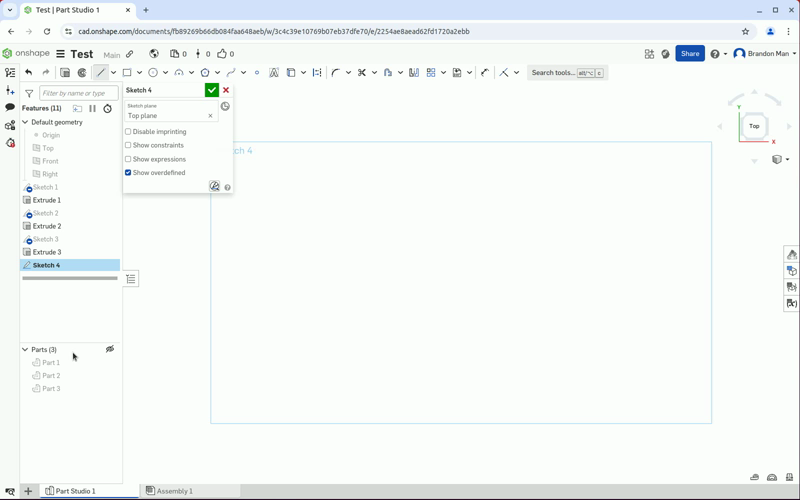
mouse_move(556, 298)
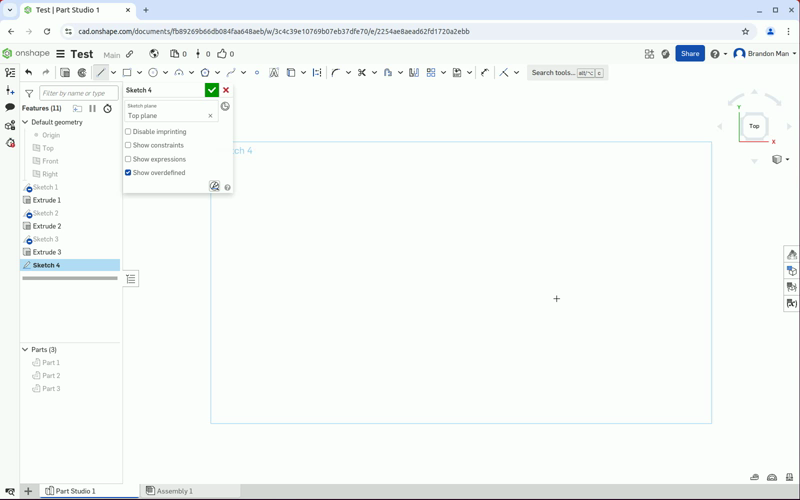
click(556, 298)
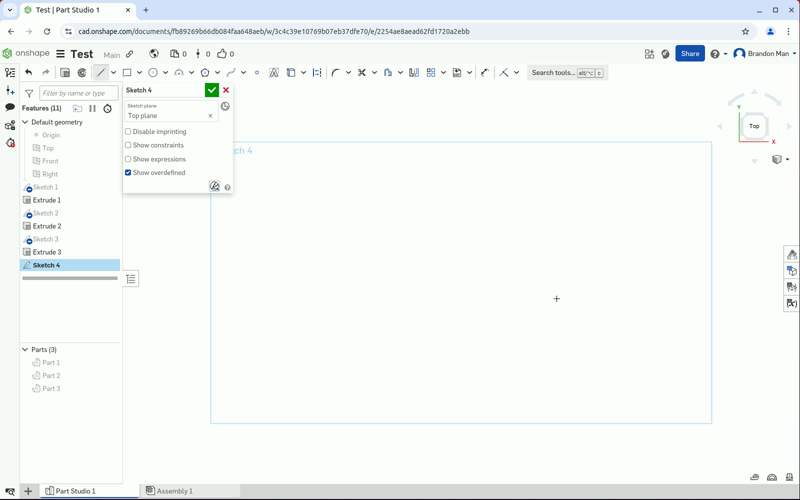
key_up(shift)
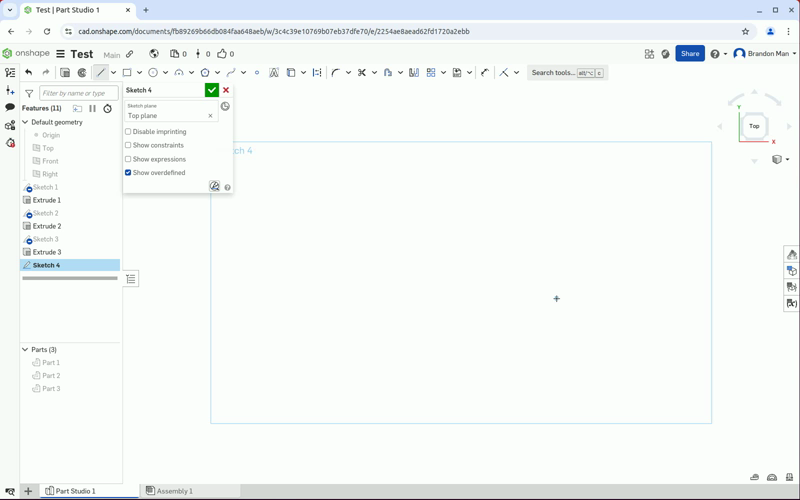
key_down(shift)
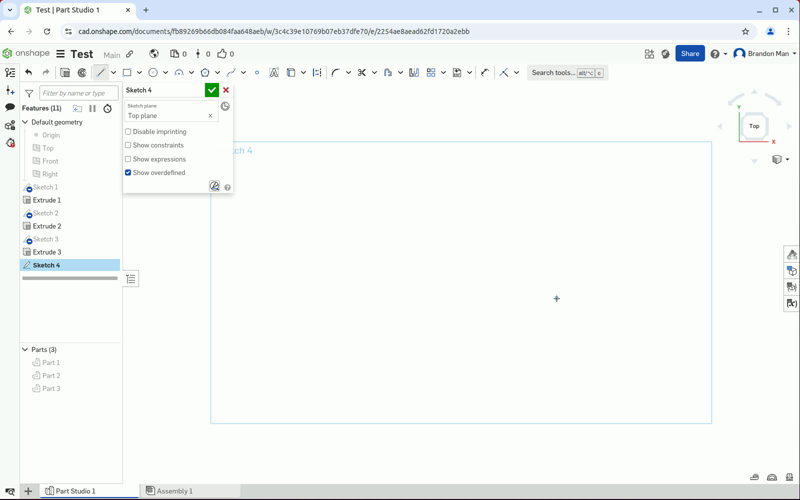
mouse_move(586, 298)
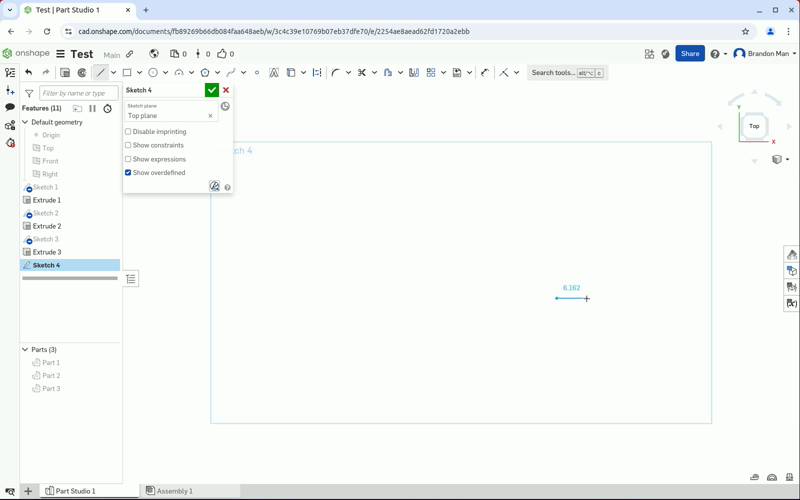
mouse_move(564, 298)
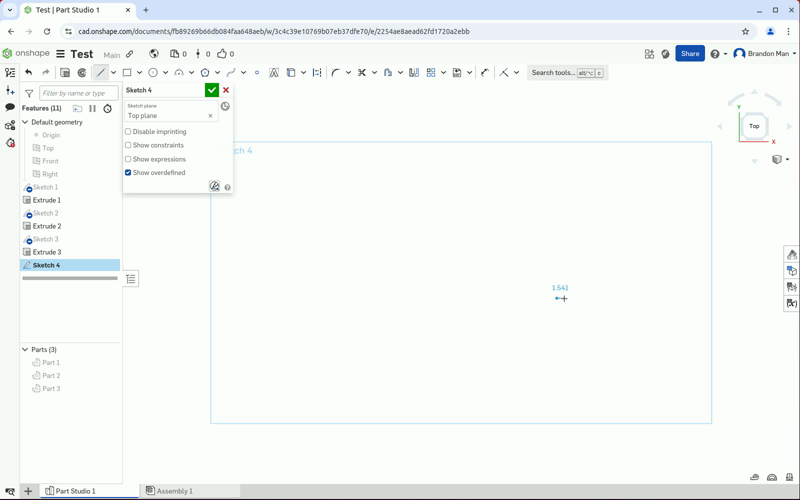
click(564, 298)
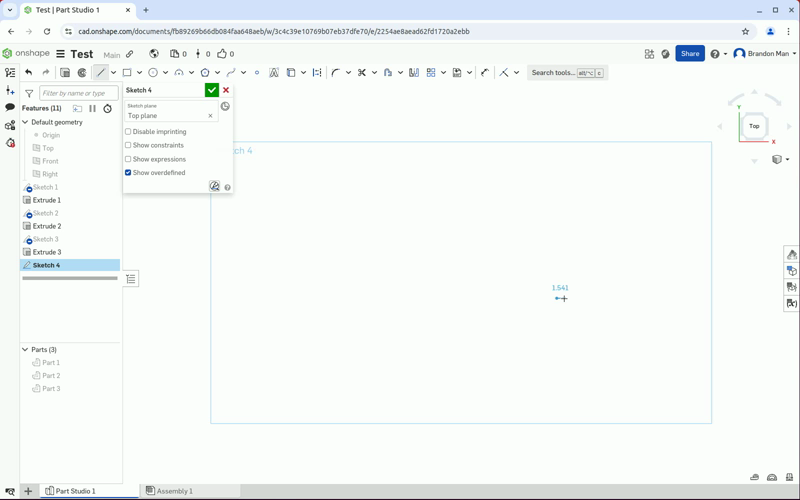
key_up(shift)
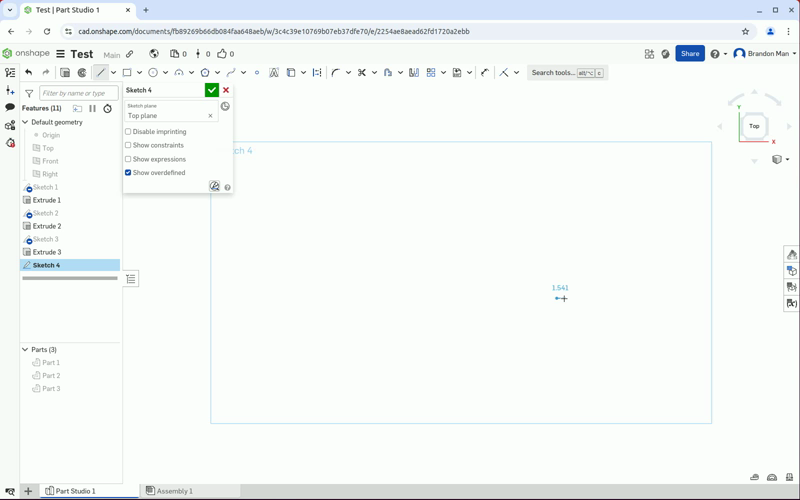
key_down(shift)
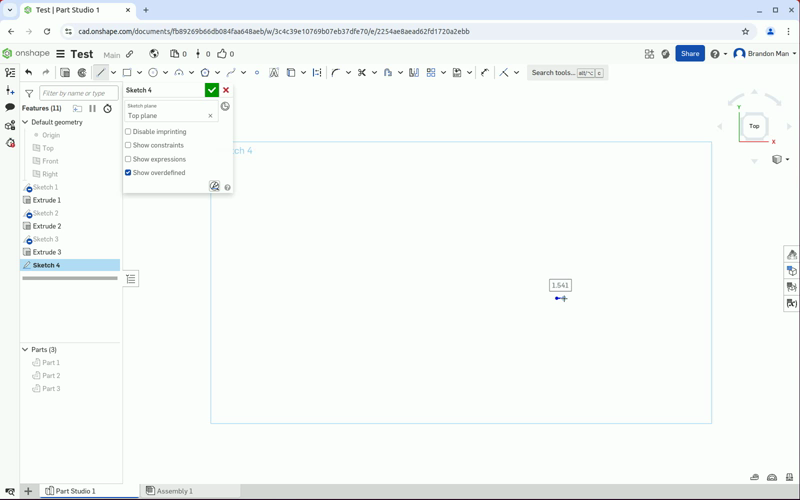
mouse_move(589, 298)
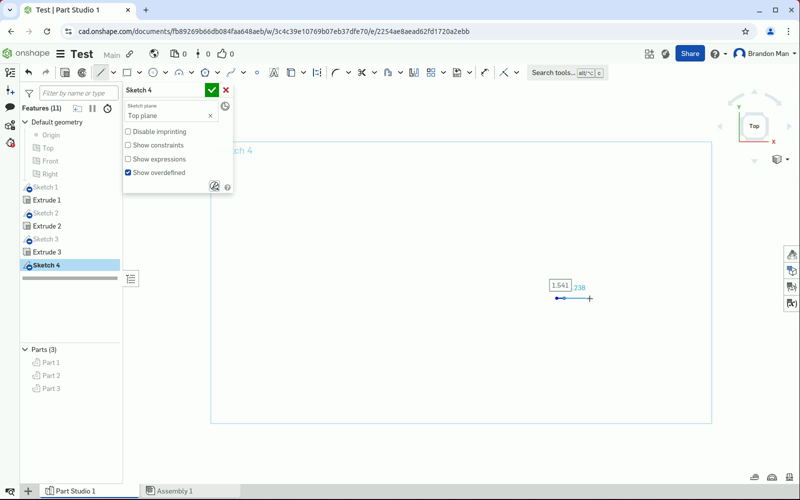
mouse_move(564, 267)
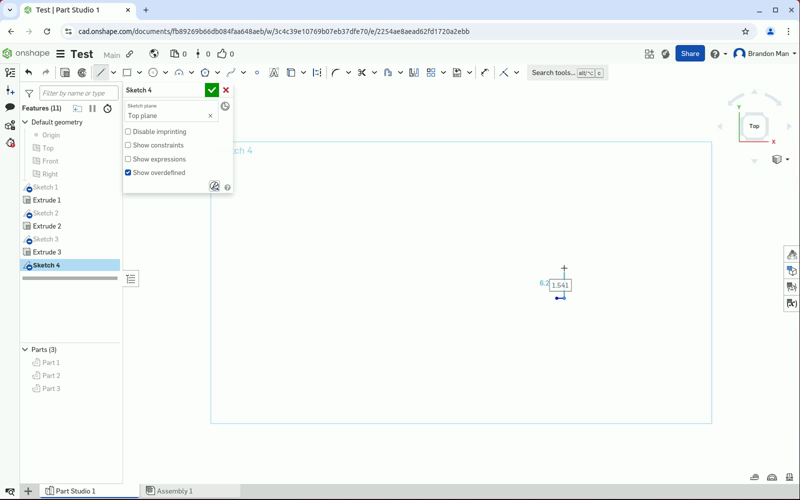
click(564, 267)
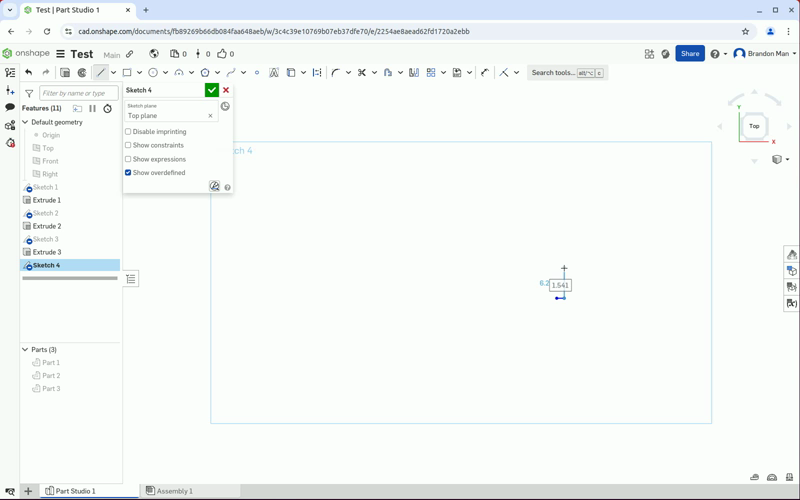
key_up(shift)
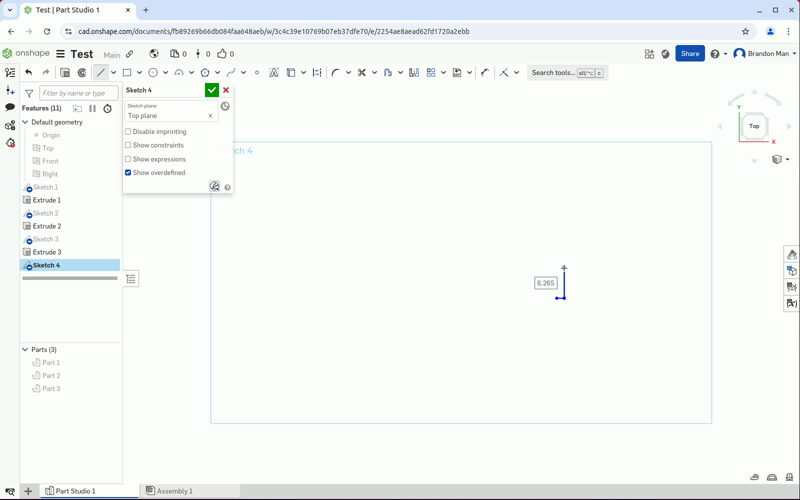
key_down(shift)
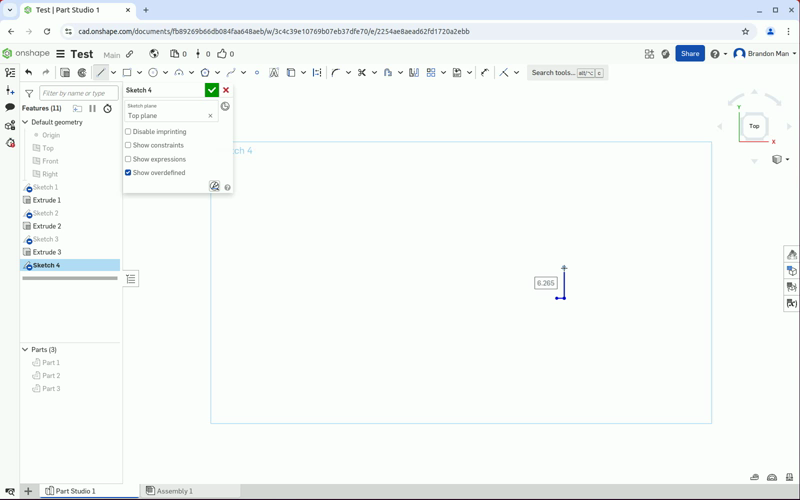
mouse_move(589, 267)
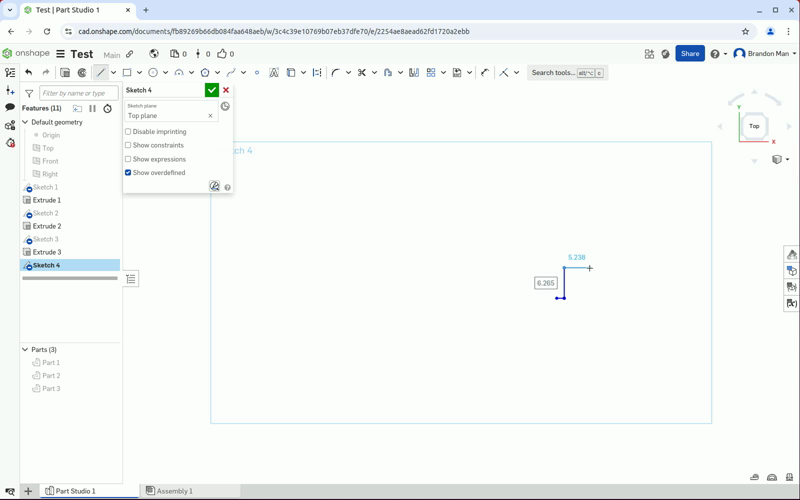
mouse_move(556, 267)
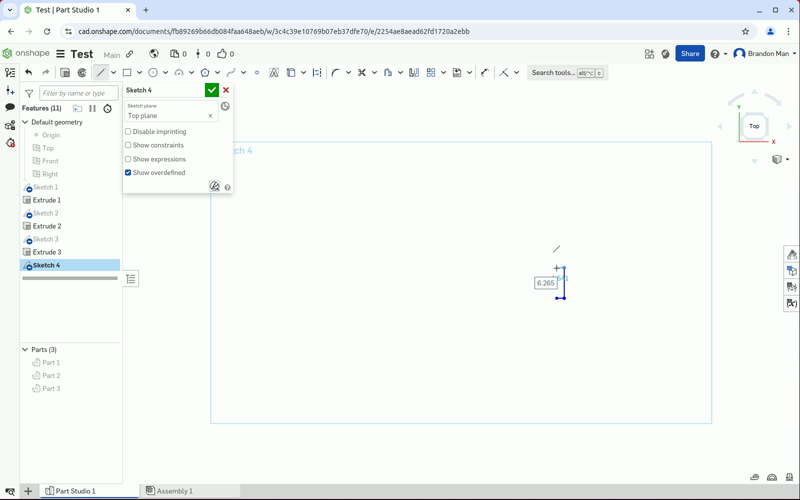
click(556, 267)
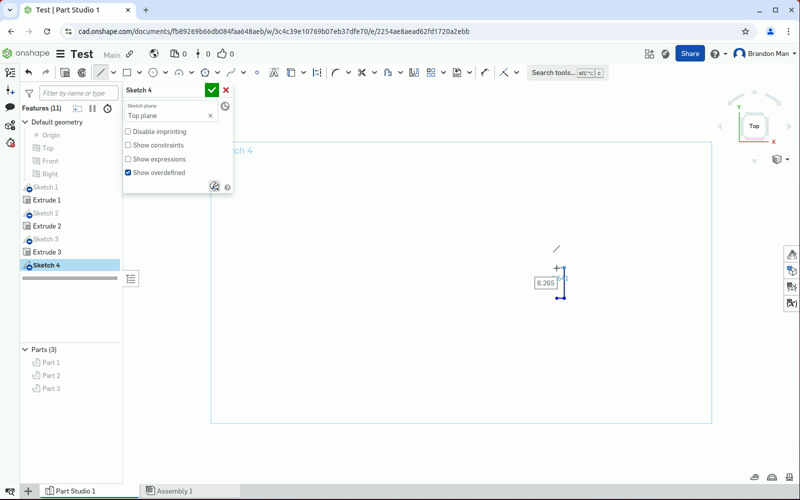
key_up(shift)
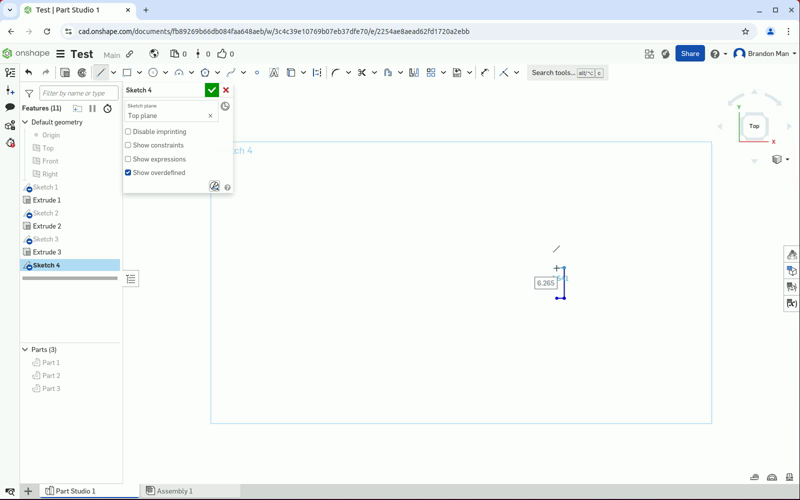
key(esc)
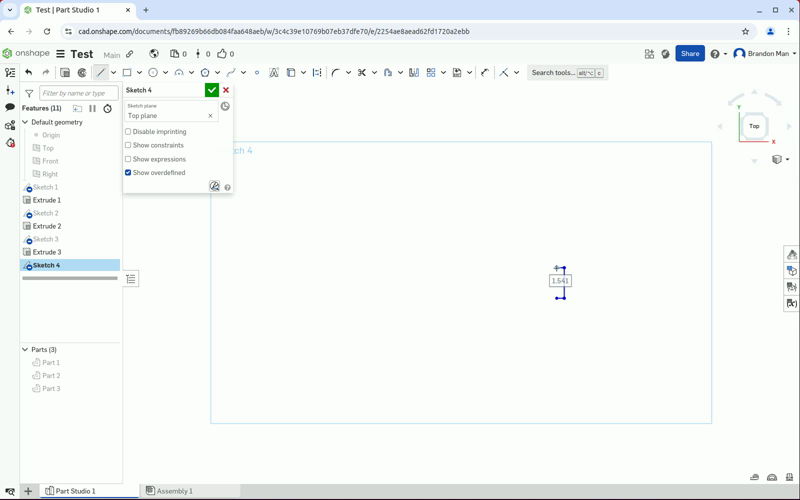
key(a)
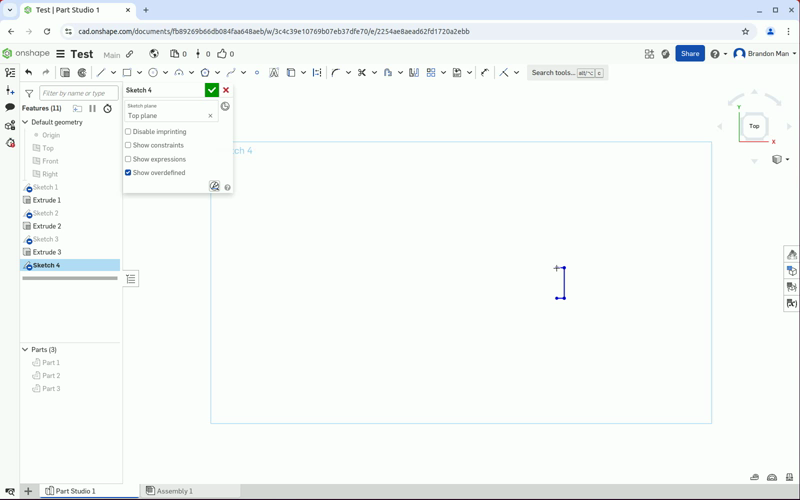
mouse_move(556, 267)
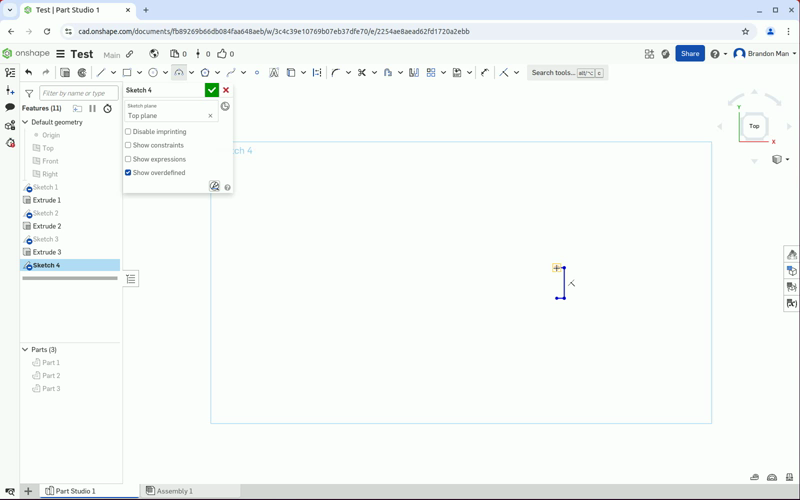
click(556, 267)
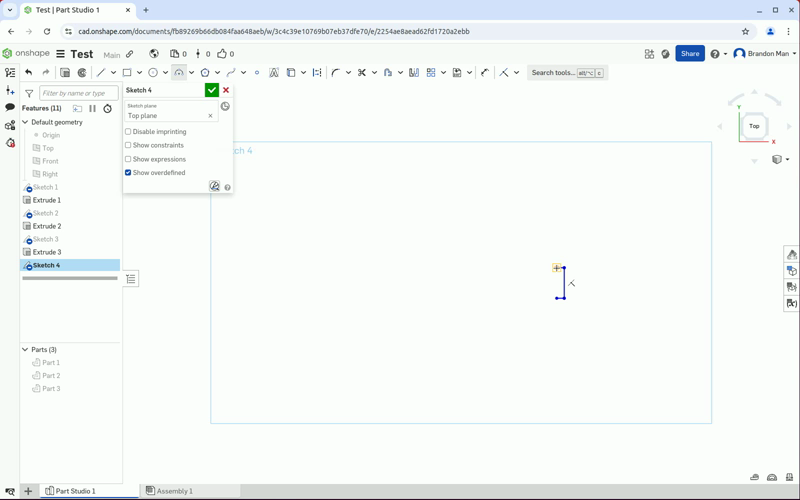
mouse_move(556, 298)
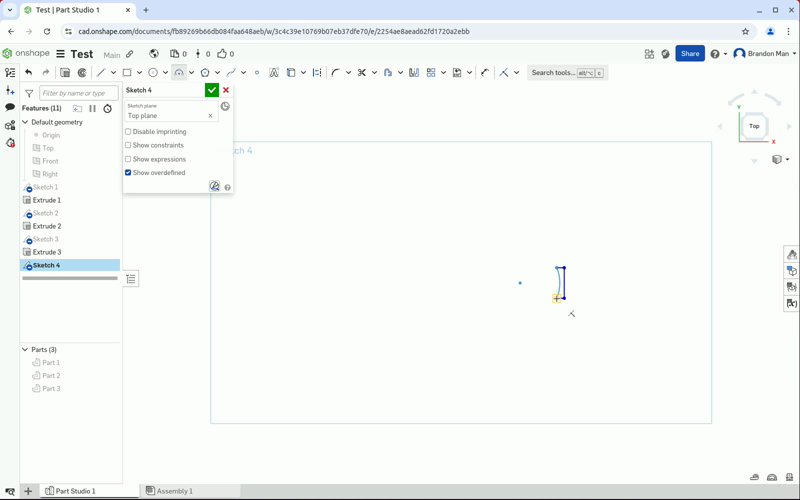
click(556, 298)
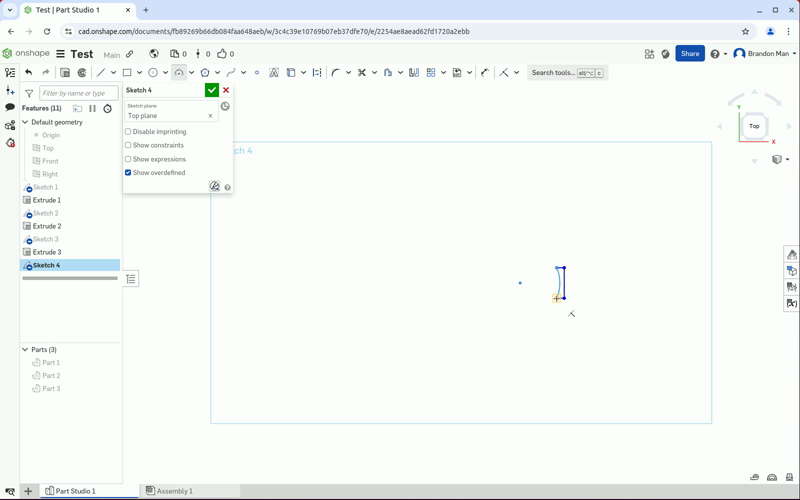
key_down(shift)
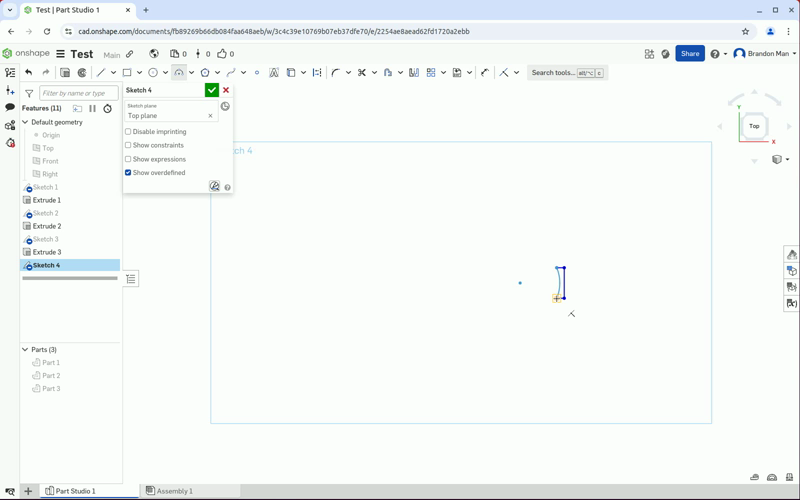
mouse_move(558, 283)
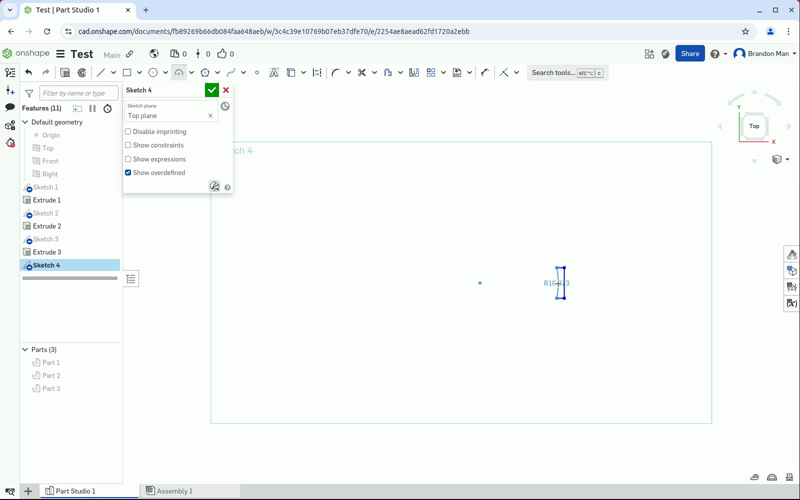
click(558, 283)
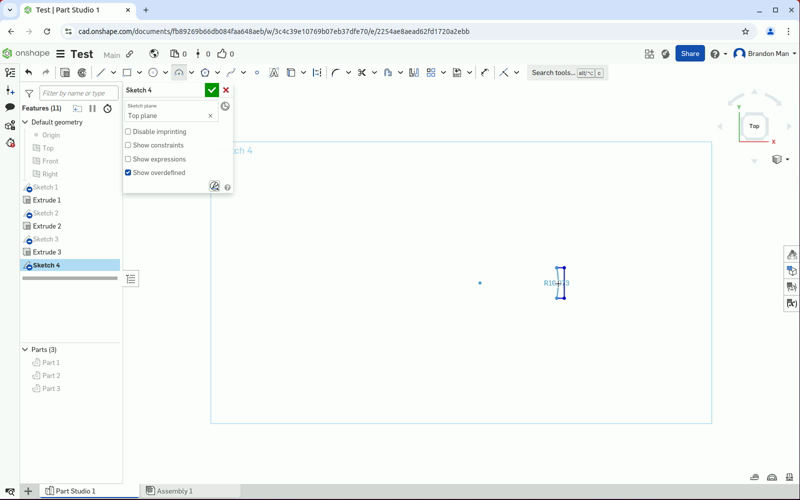
key_up(shift)
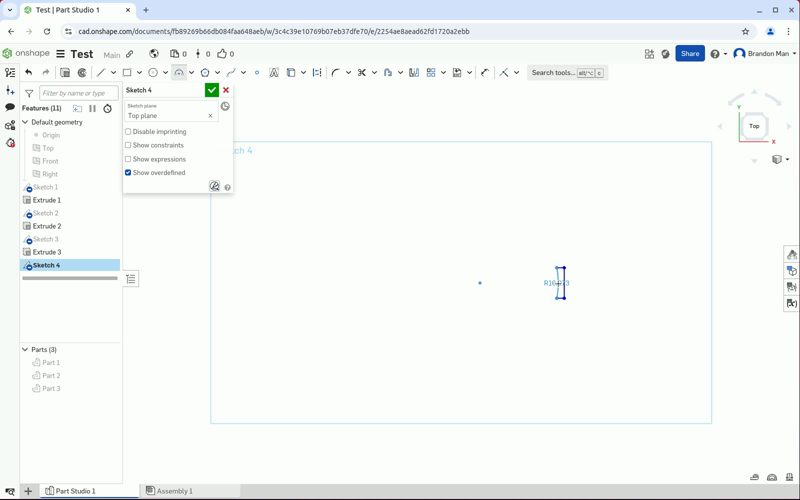
key(esc)
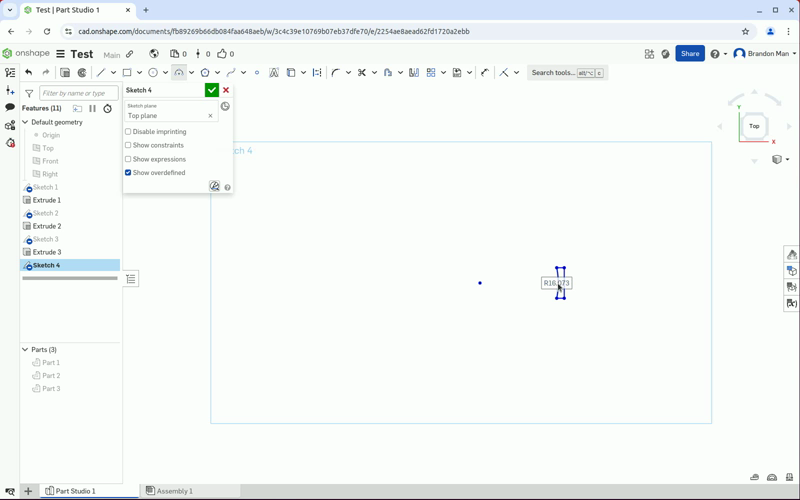
mouse_move(560, 283)
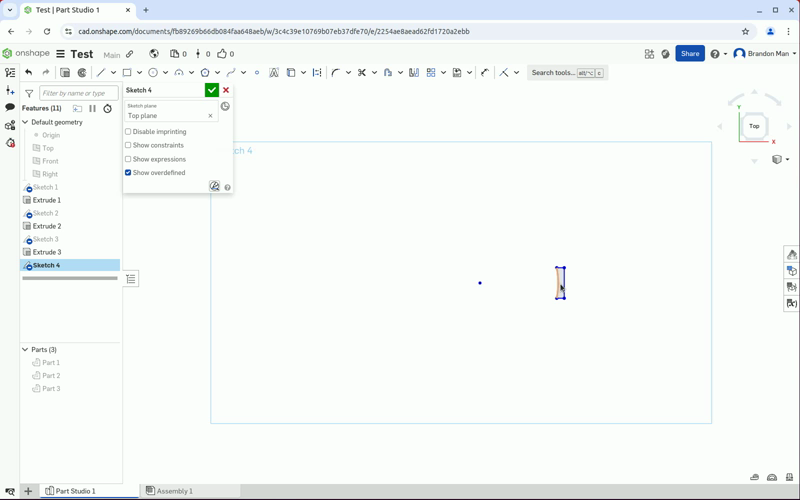
scroll(6)
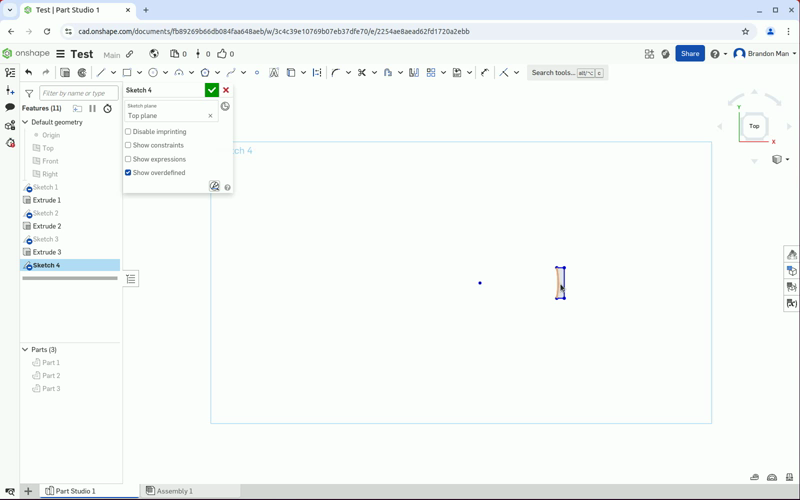
scroll(6)
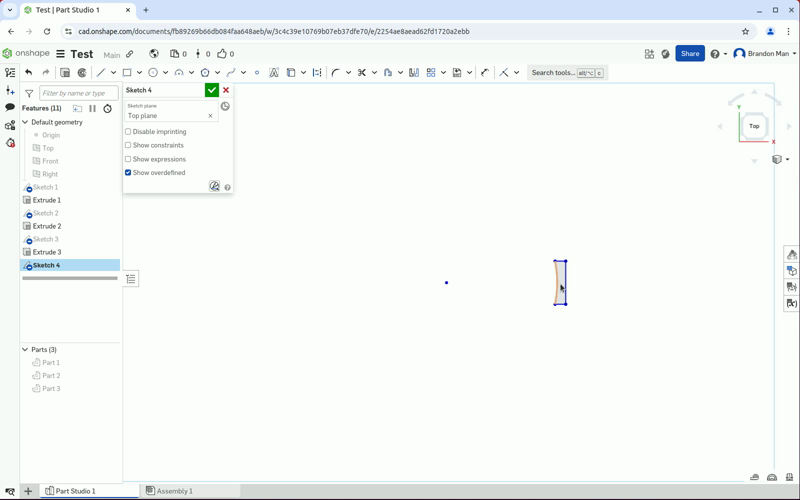
scroll(6)
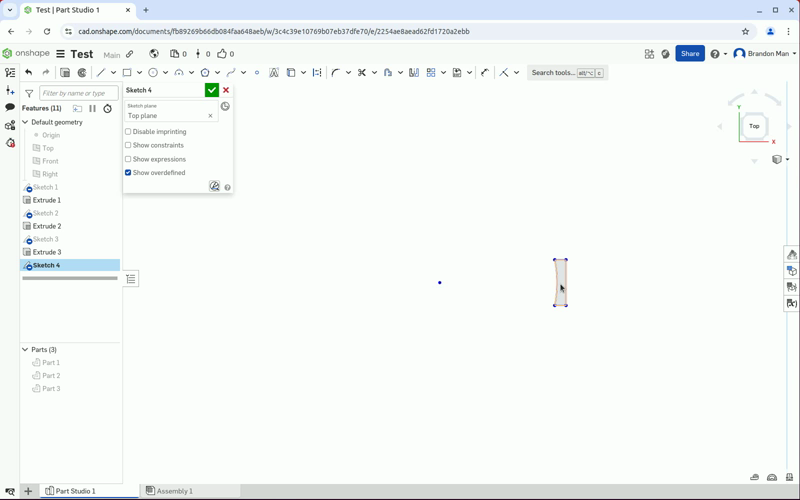
scroll(6)
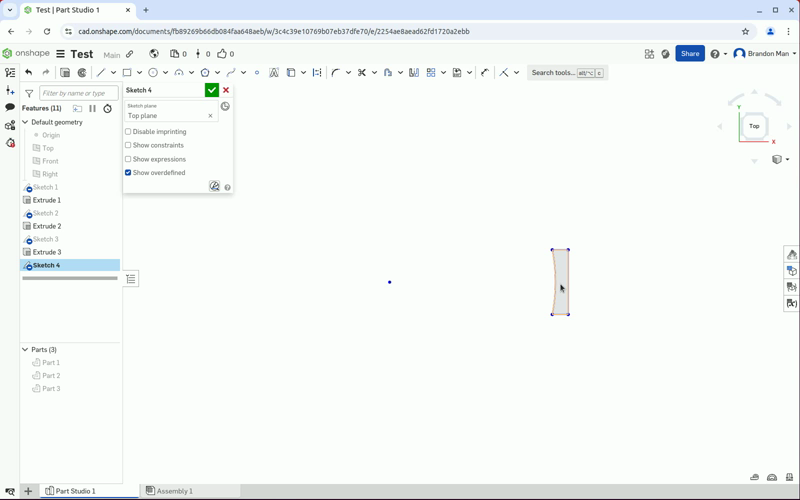
scroll(6)
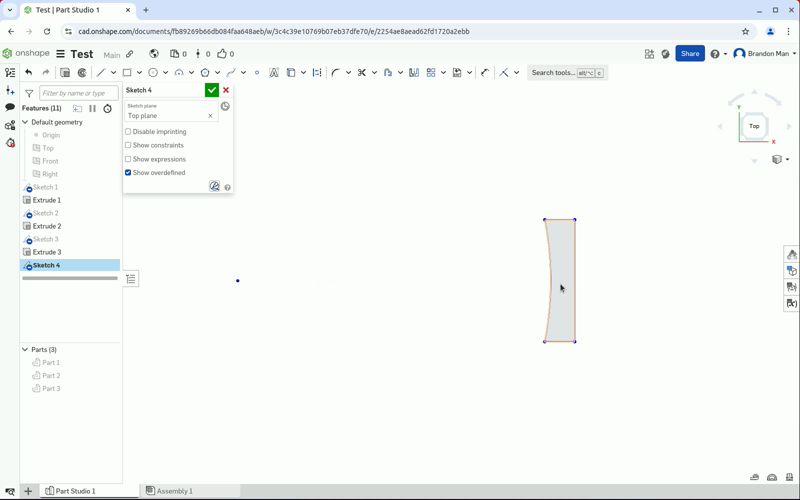
scroll(6)
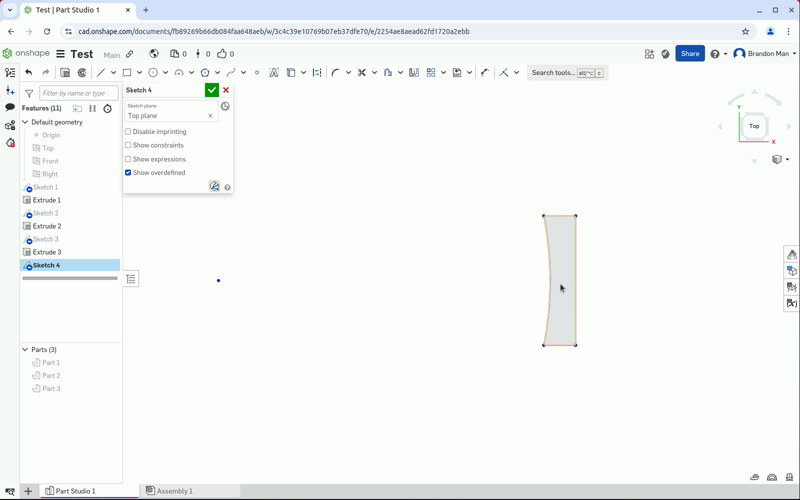
scroll(6)
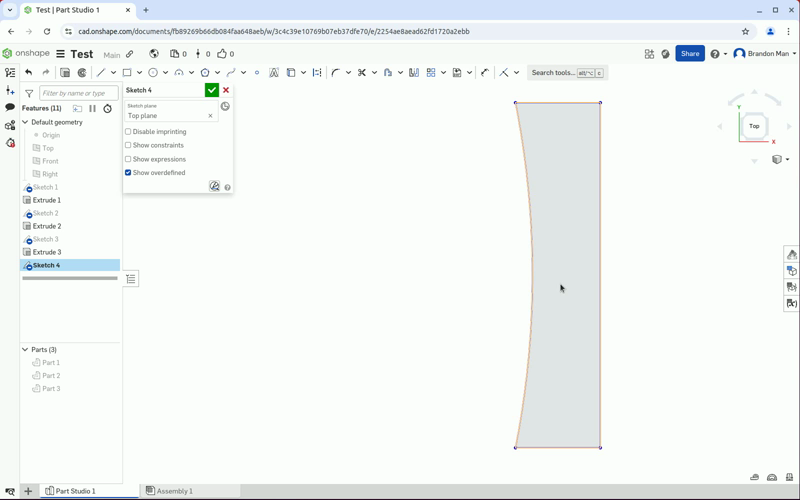
click(560, 283)
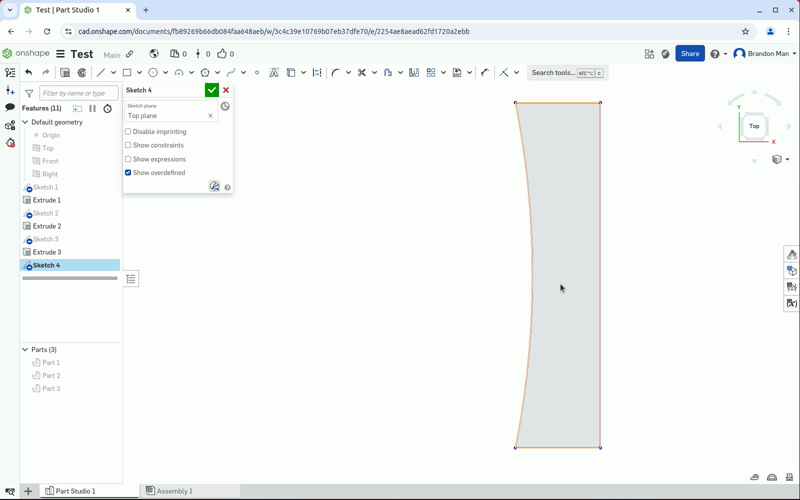
scroll(-6)
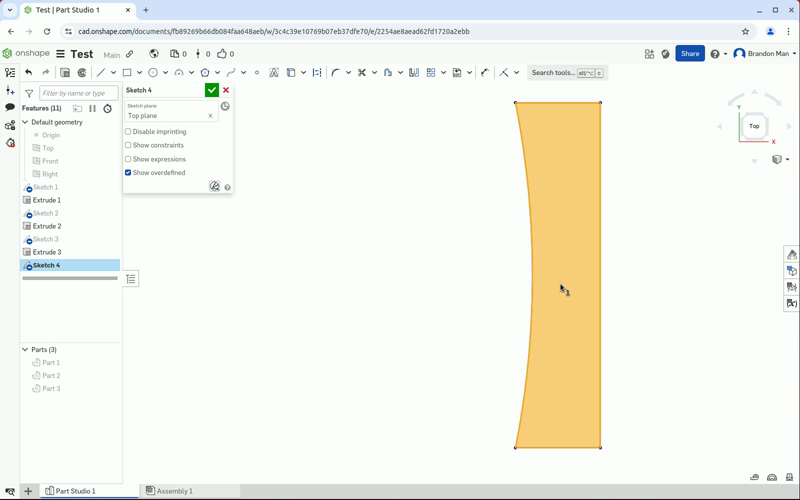
scroll(-6)
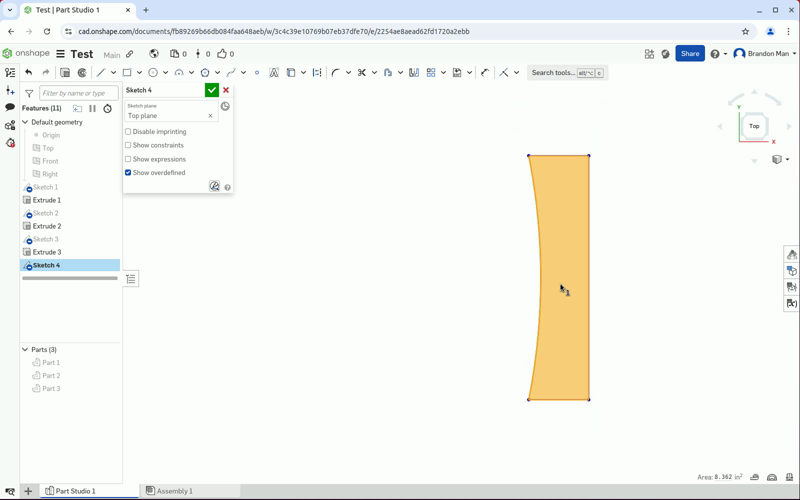
scroll(-6)
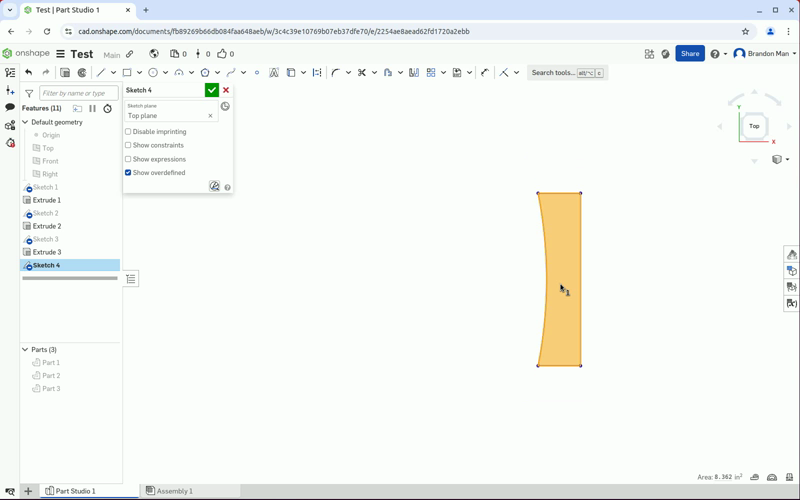
scroll(-6)
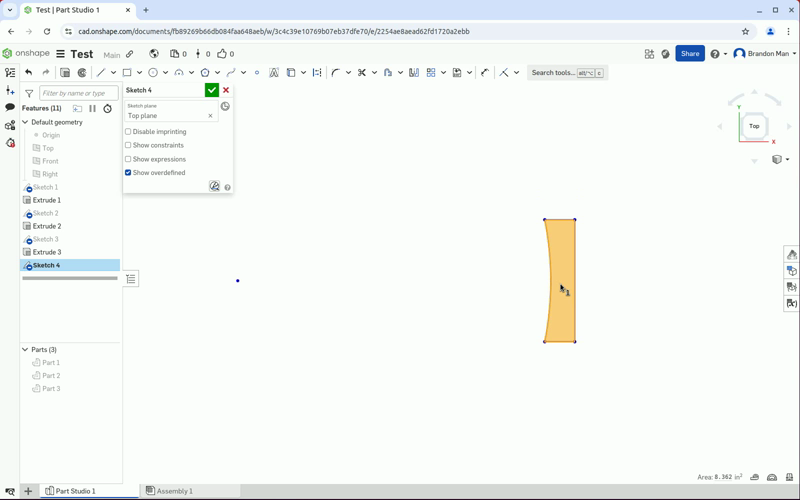
scroll(-6)
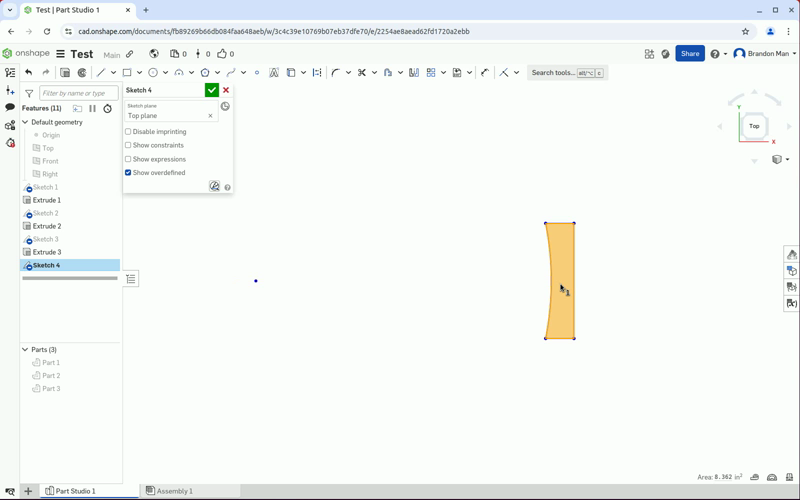
scroll(-6)
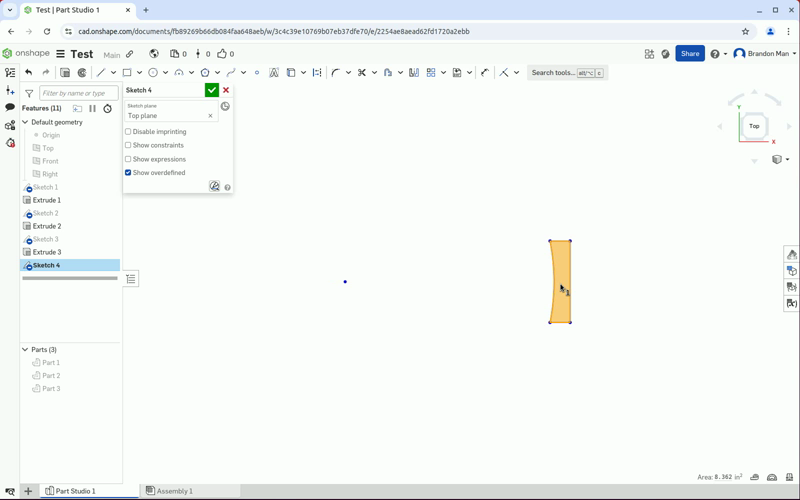
scroll(-6)
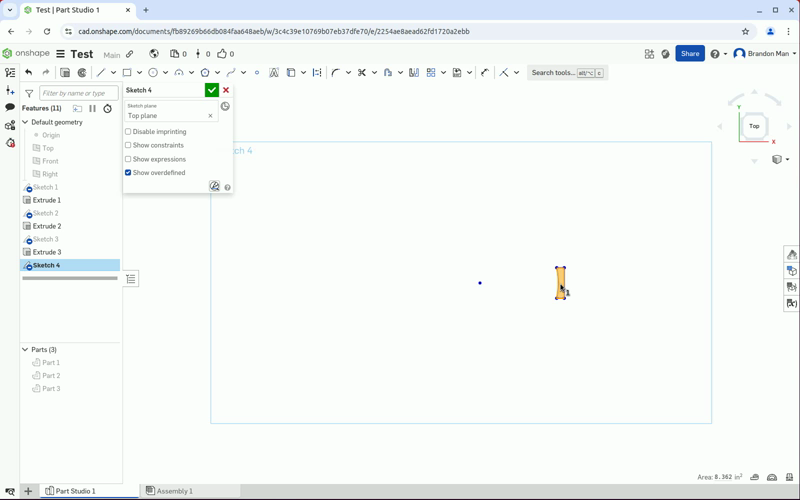
mouse_move(73, 352)
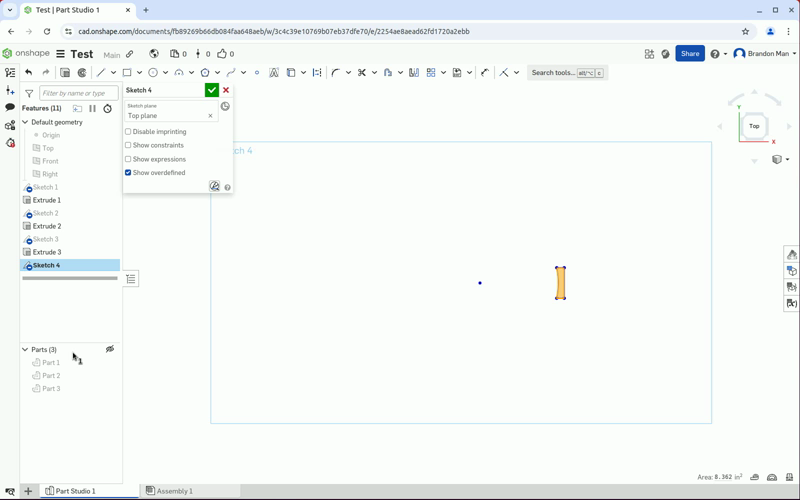
key(shift+y)
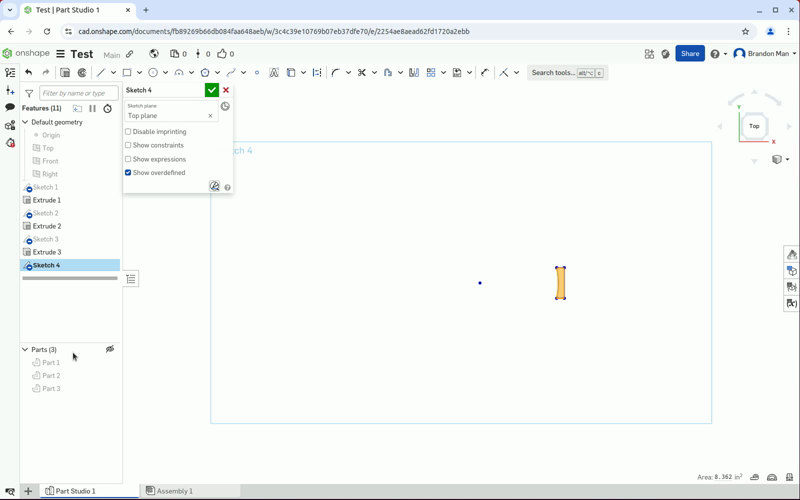
key(shift+e)
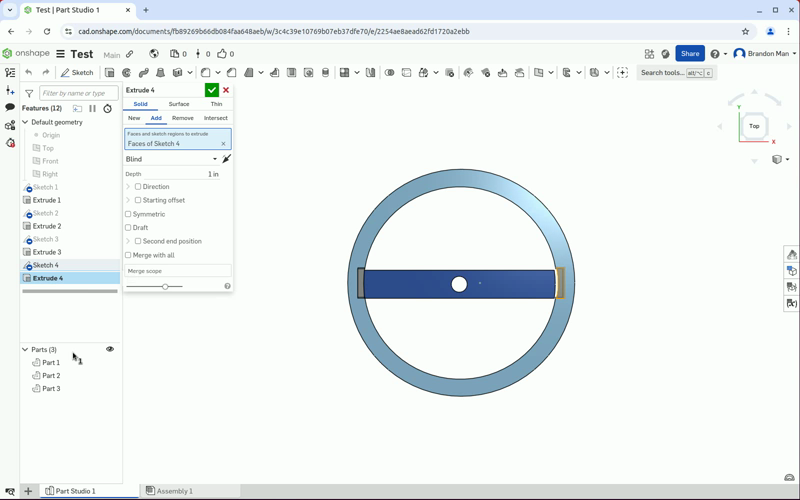
mouse_move(143, 106)
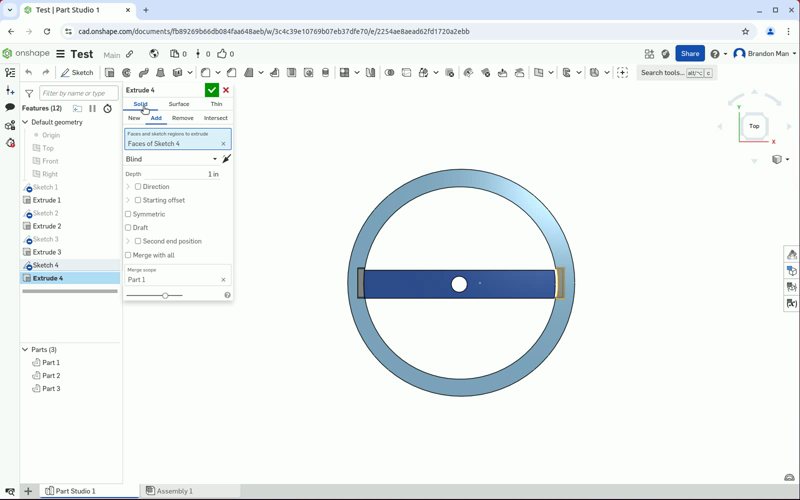
click(143, 106)
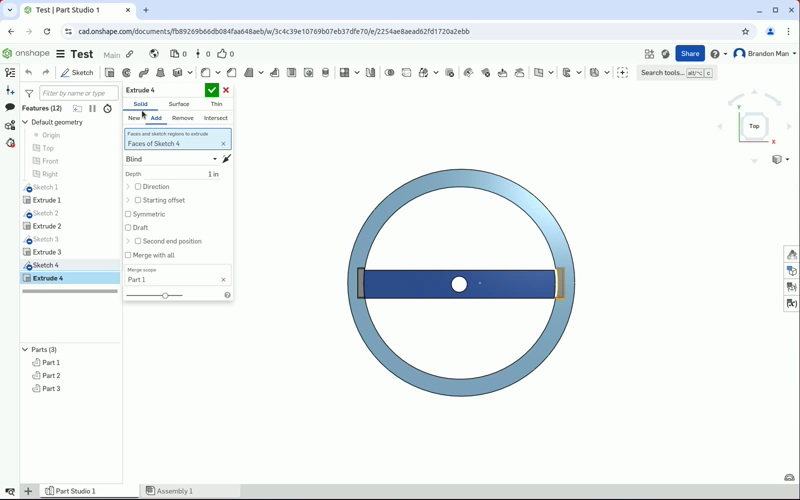
mouse_move(137, 120)
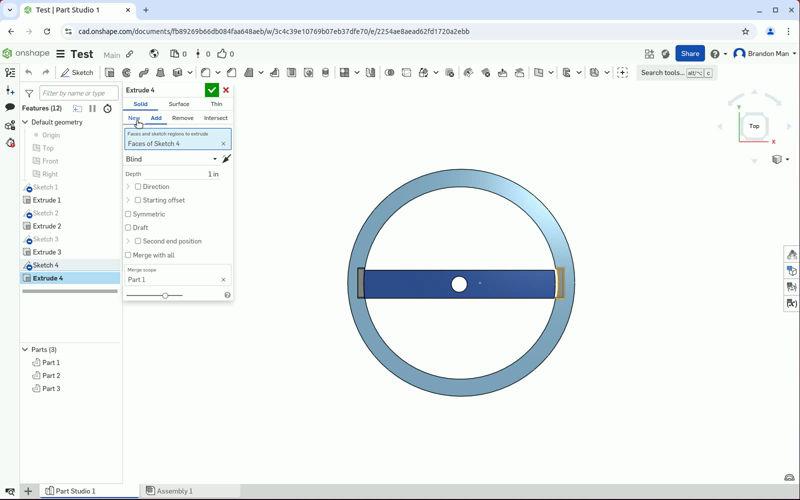
click(137, 120)
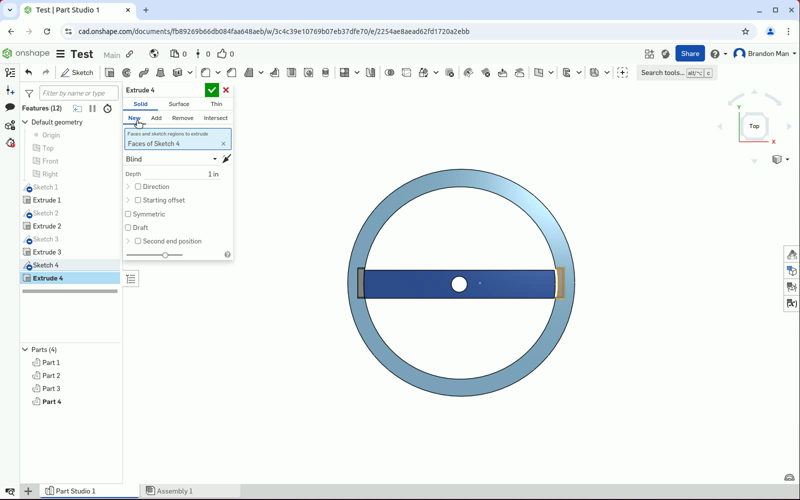
key(tab, 4)
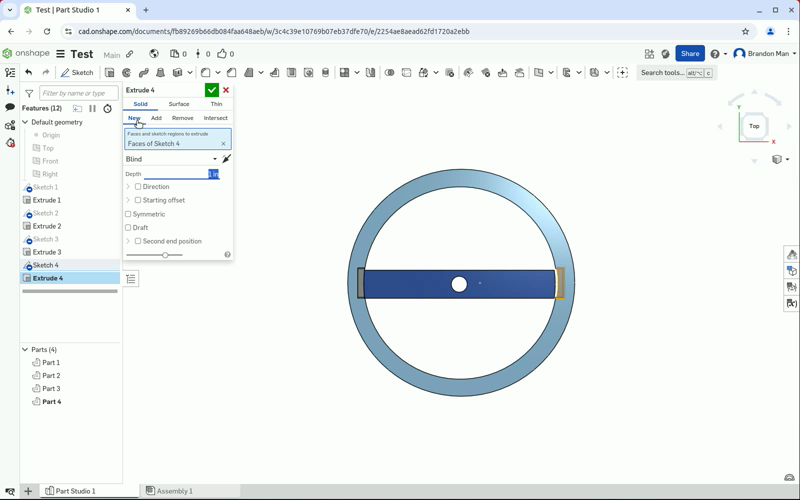
text(-0.722)
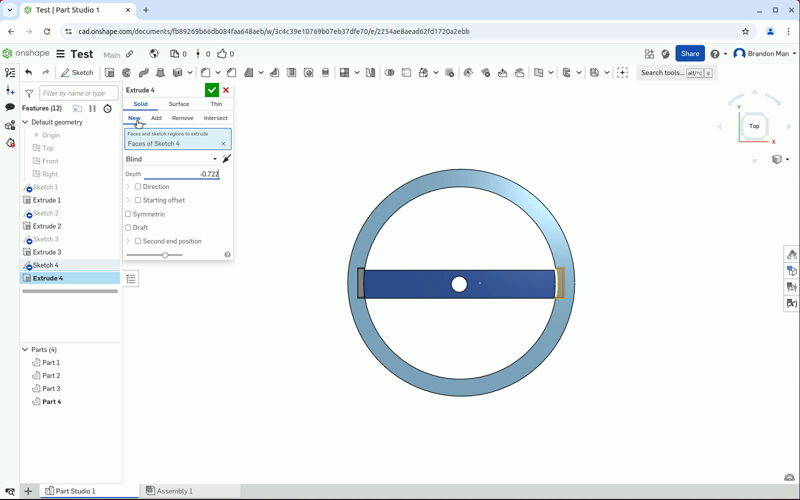
key(enter)
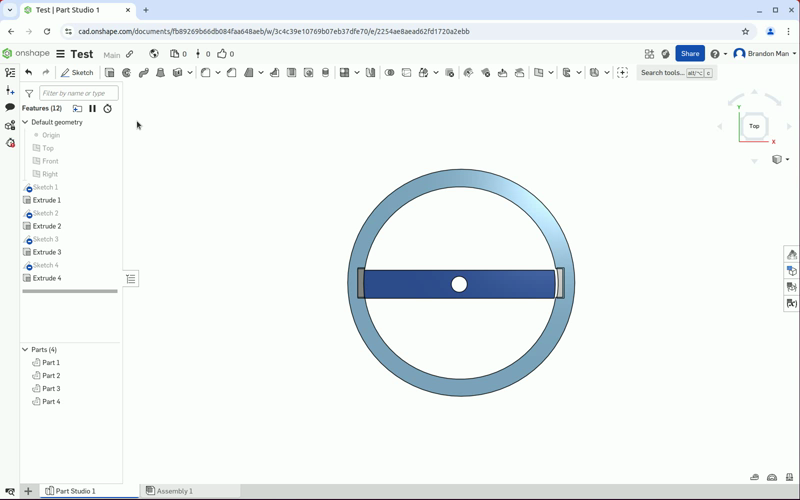
key(shift+h)
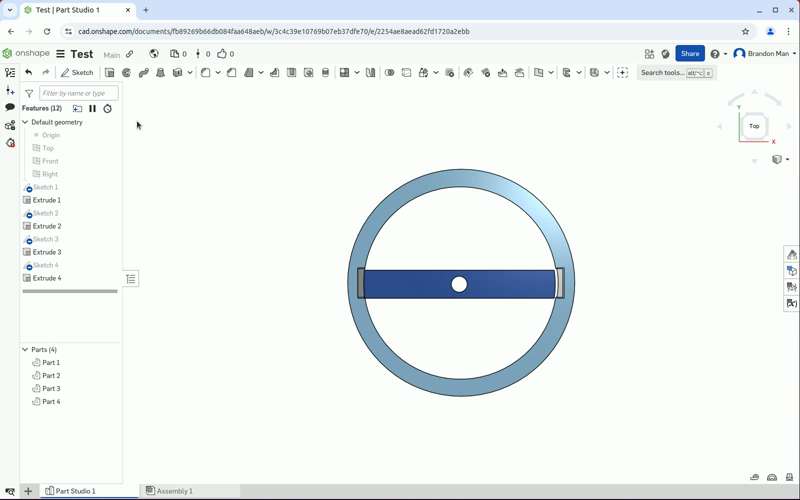
key(shift+h)
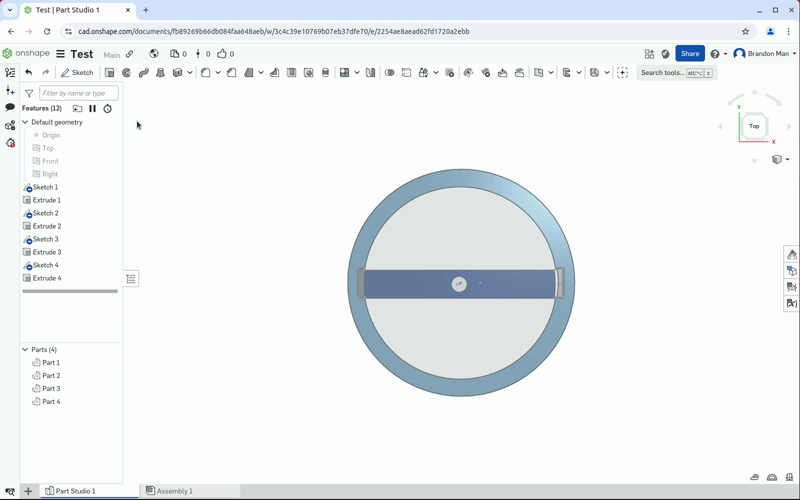
key(shift+7)
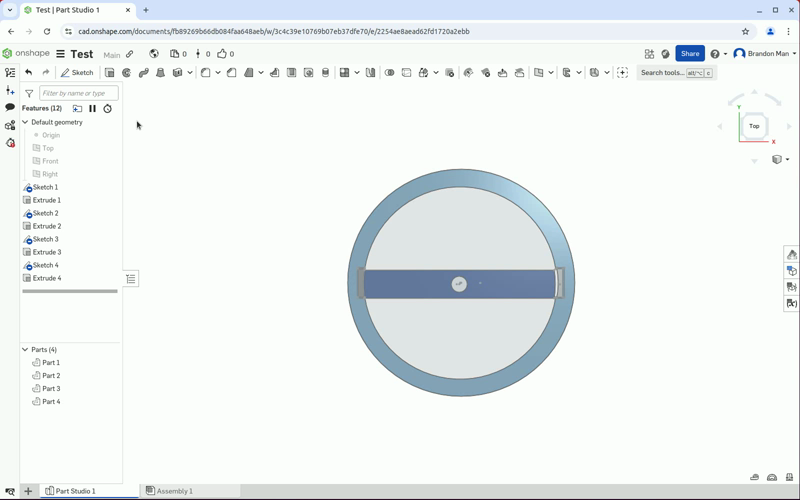
key(up, 3)
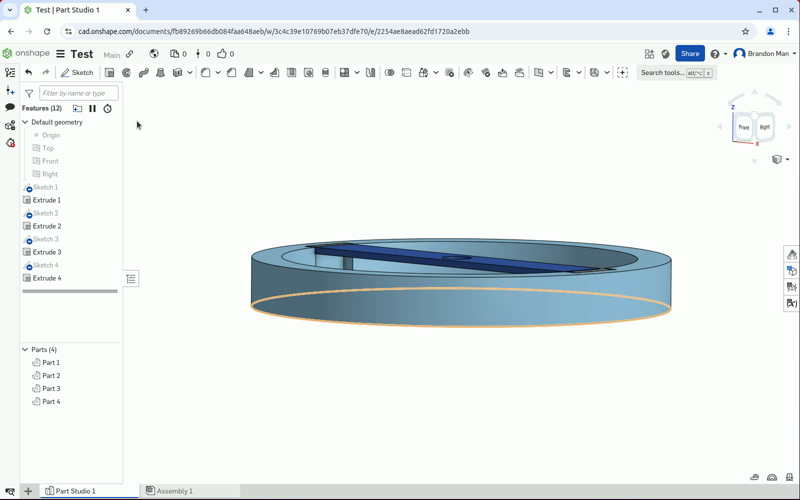
key(left, 3)
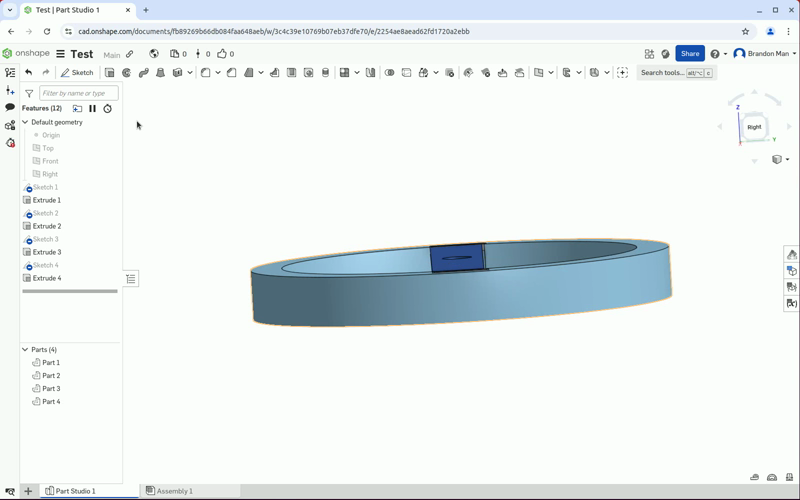
key(right, 3)
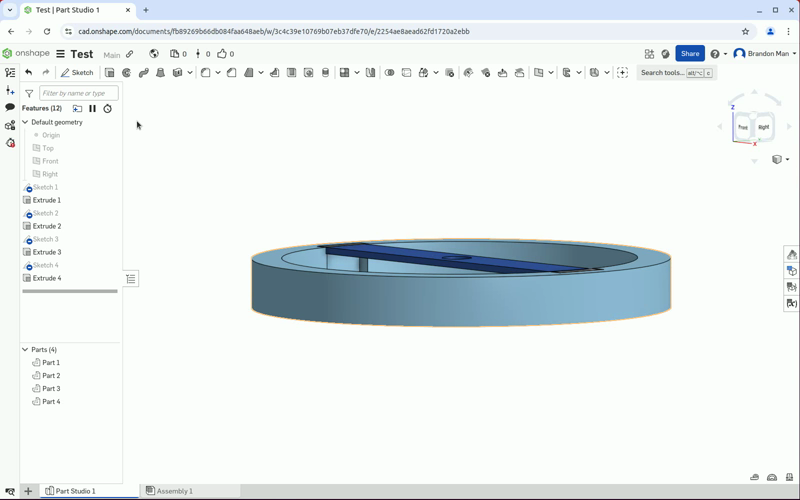
key(down, 3)
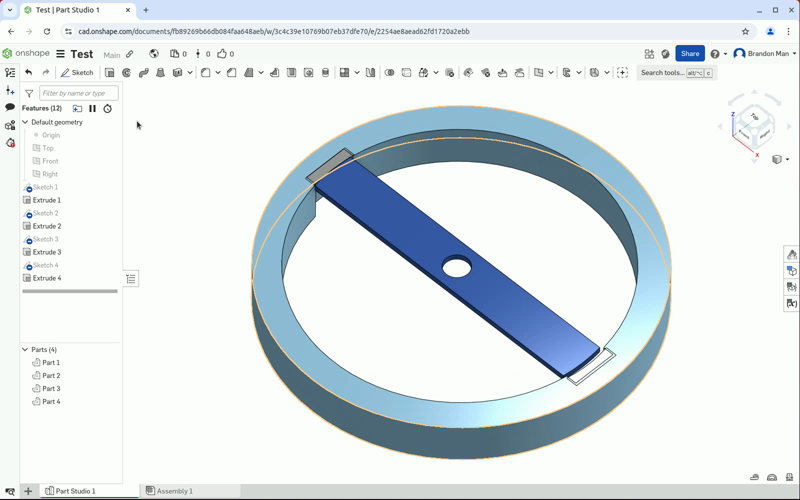
mouse_move(73, 189)
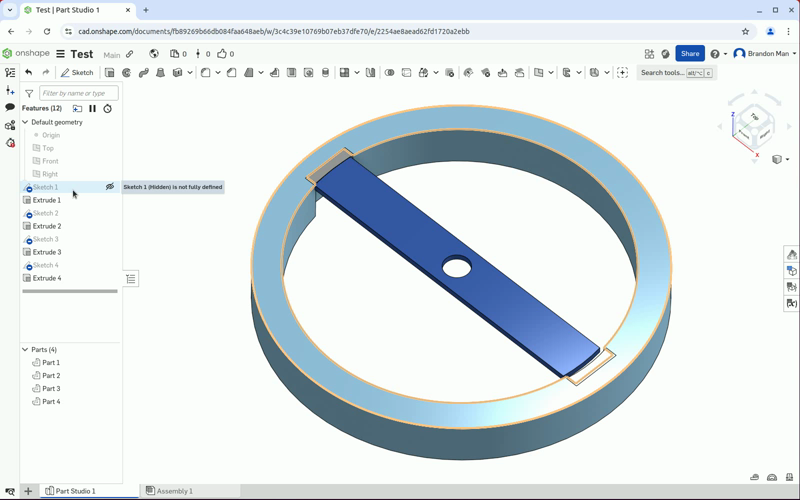
click(73, 189)